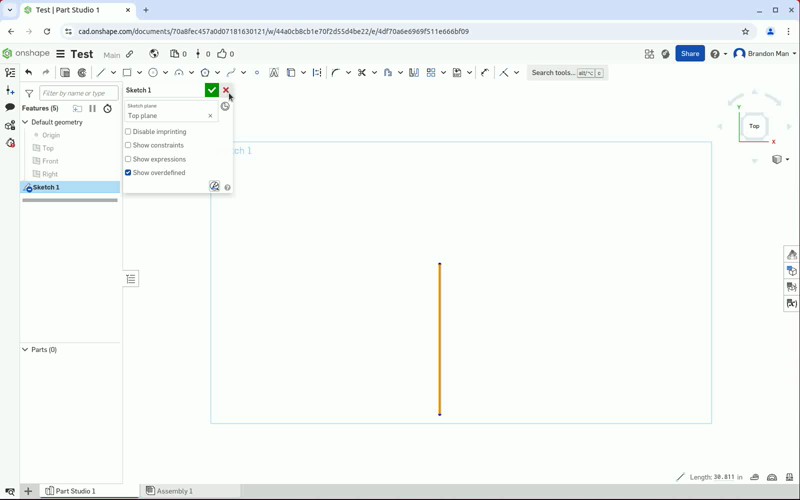
key(shift+h)
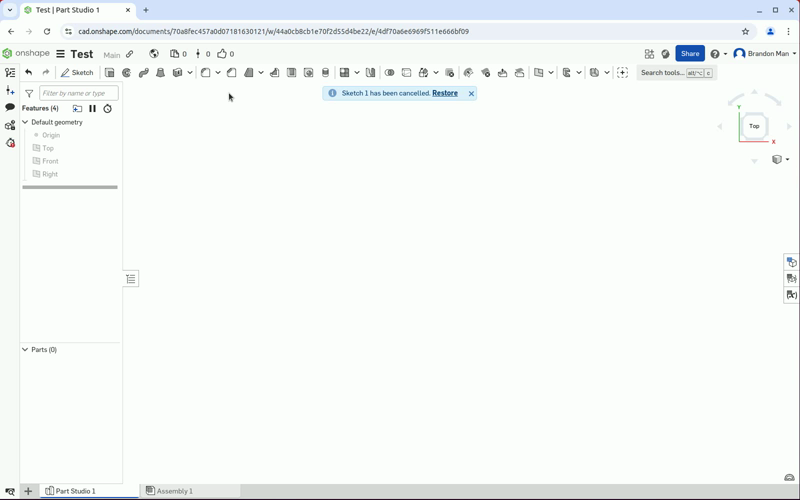
mouse_move(73, 352)
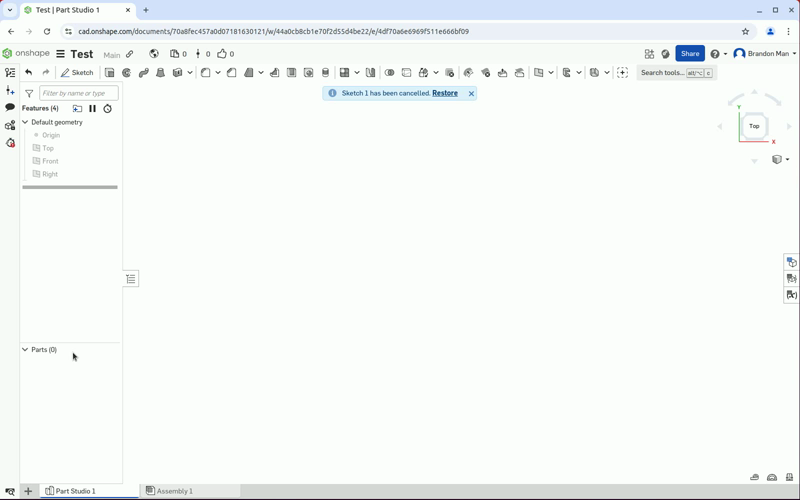
key(y)
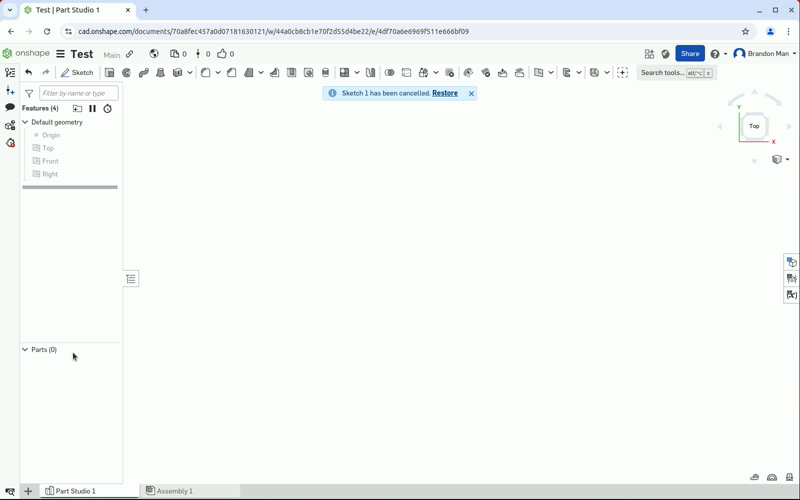
key(shift+p)
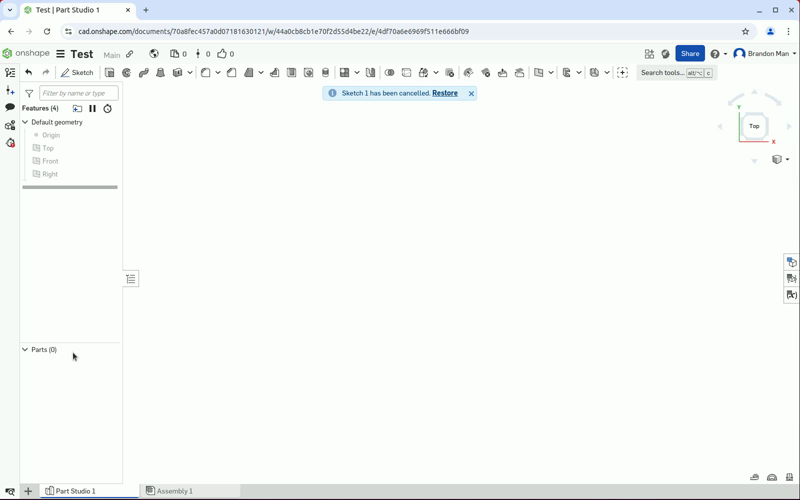
key(space)
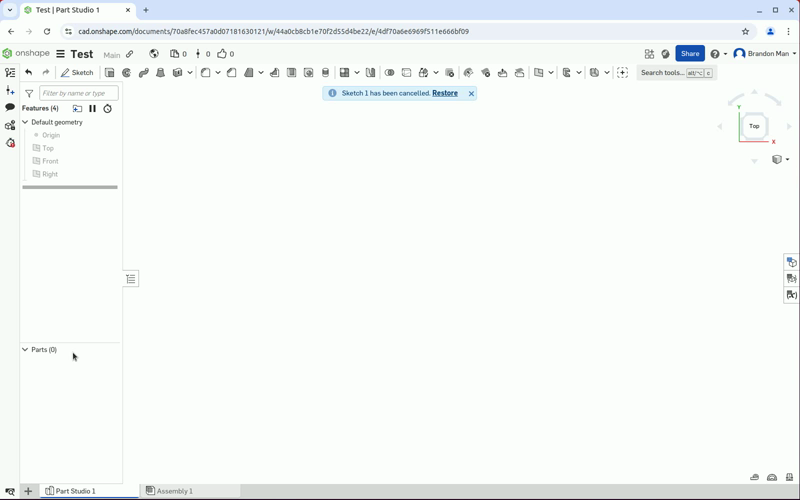
key_down(shift)
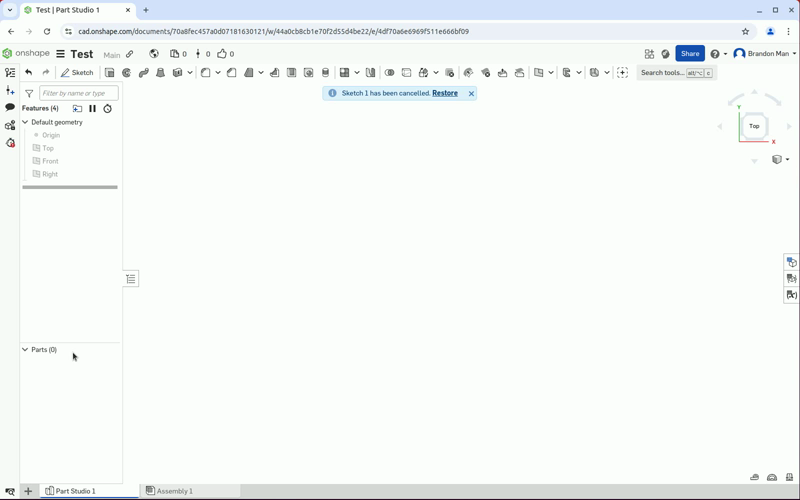
key(up)
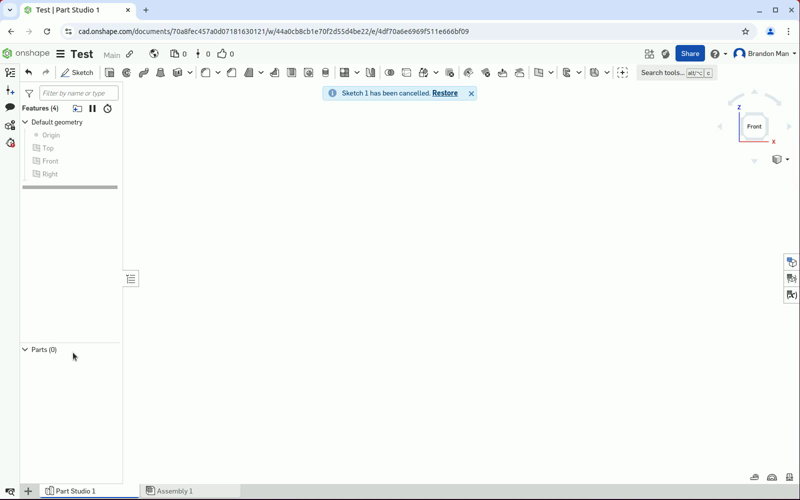
key_up(shift)
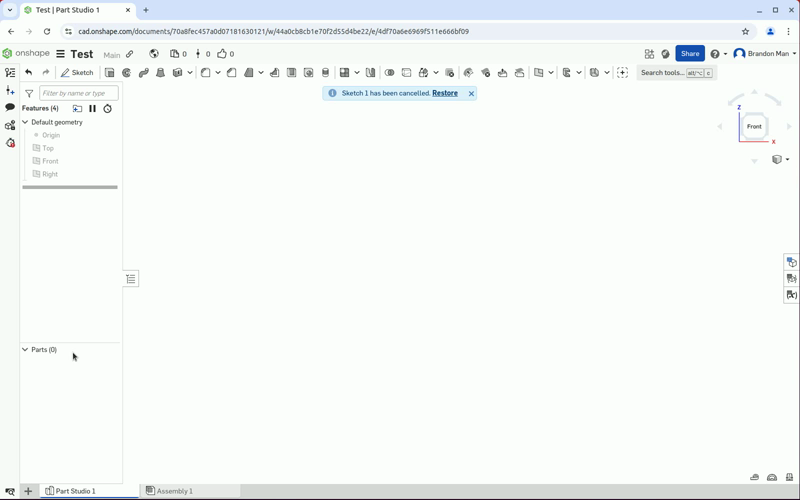
mouse_move(73, 352)
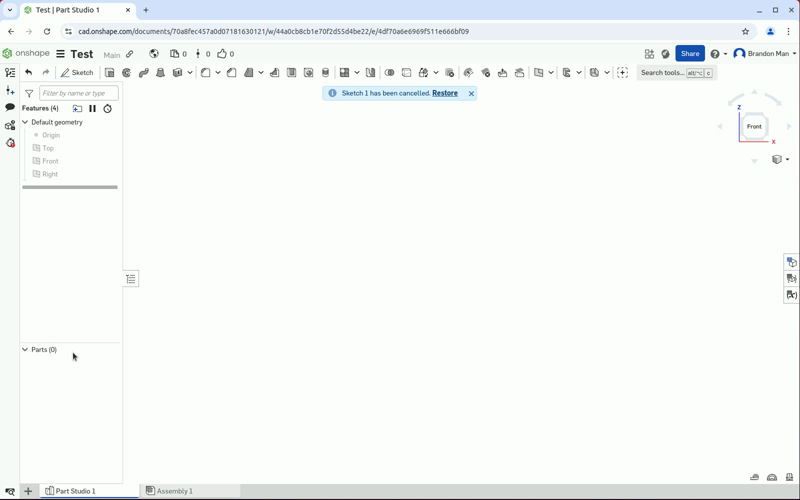
key(shift+y)
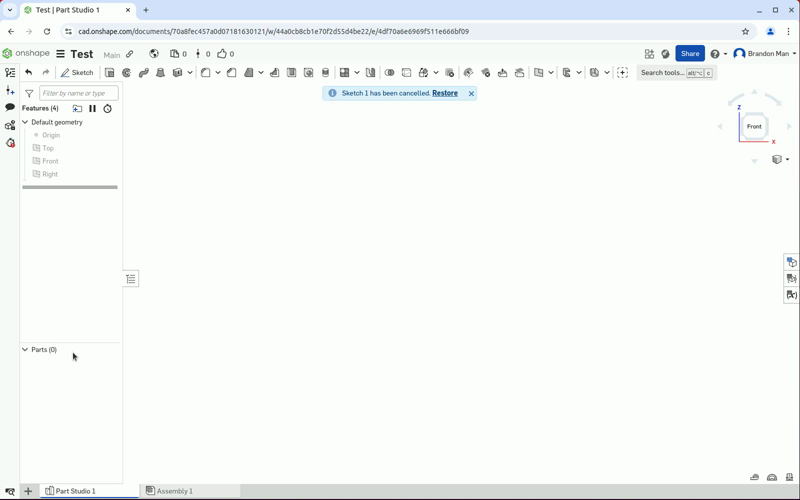
key(shift+s)
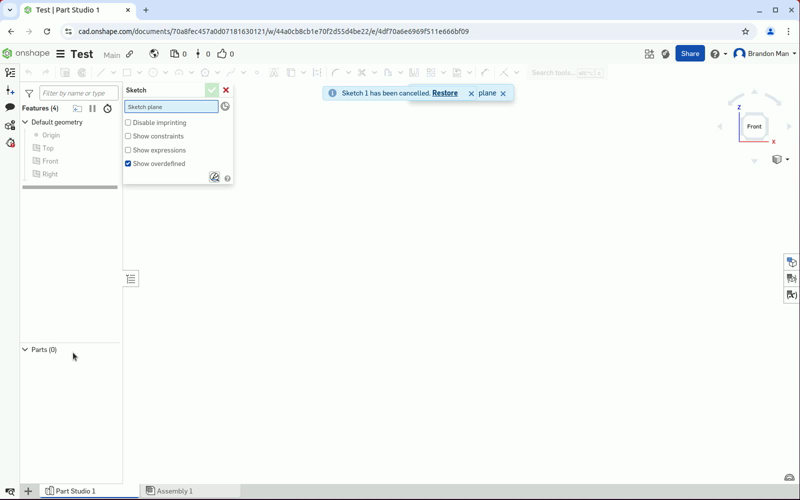
mouse_move(73, 163)
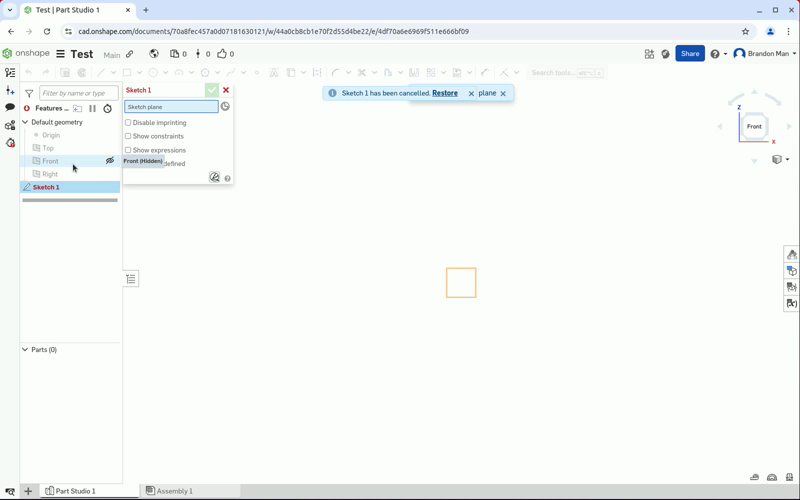
click(73, 163)
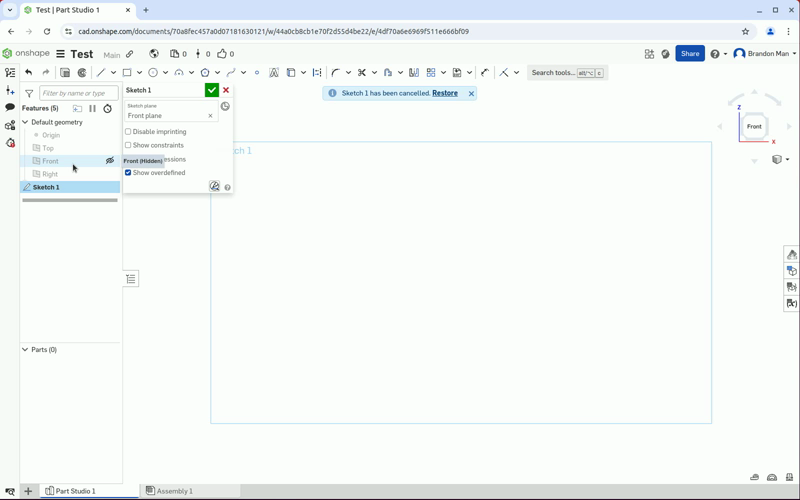
mouse_move(73, 352)
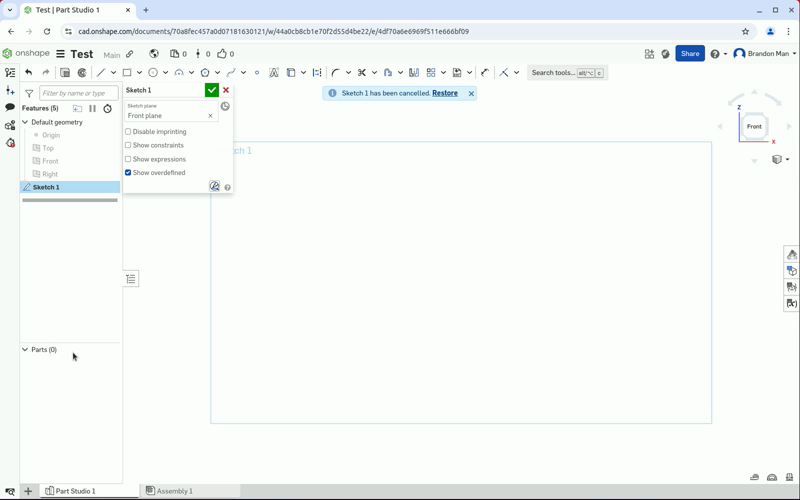
key(y)
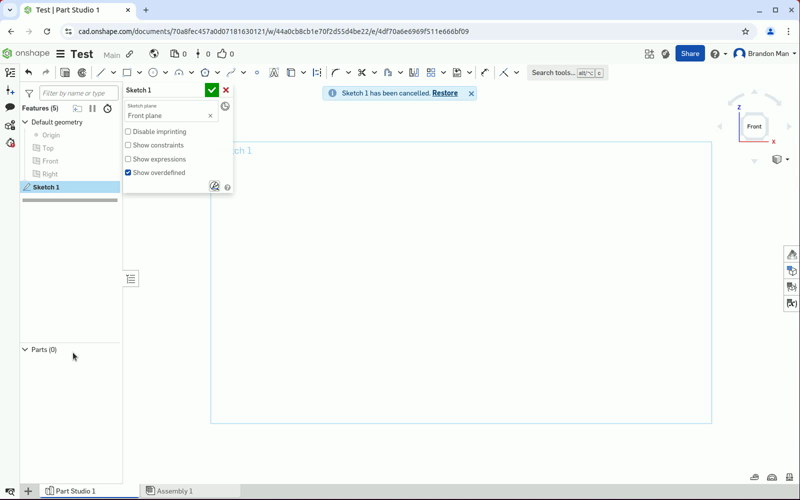
key(l)
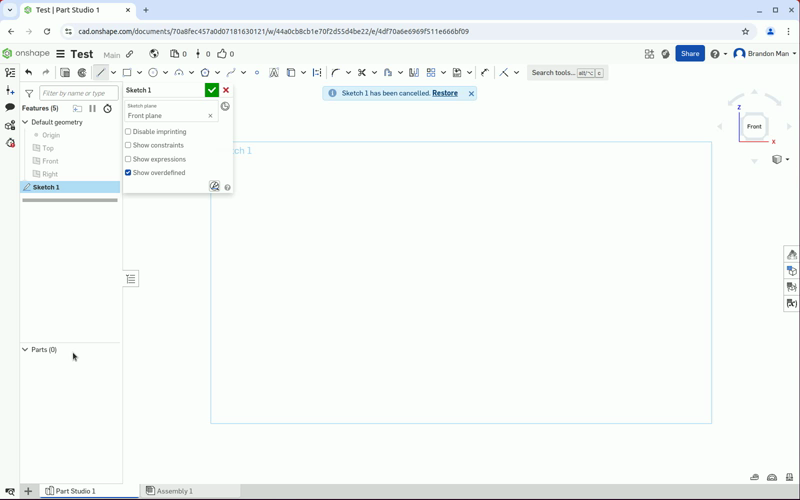
key_down(shift)
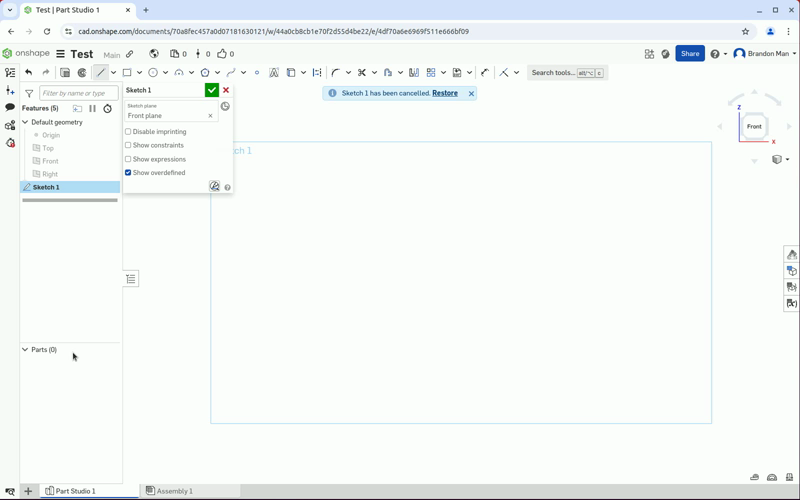
mouse_move(460, 339)
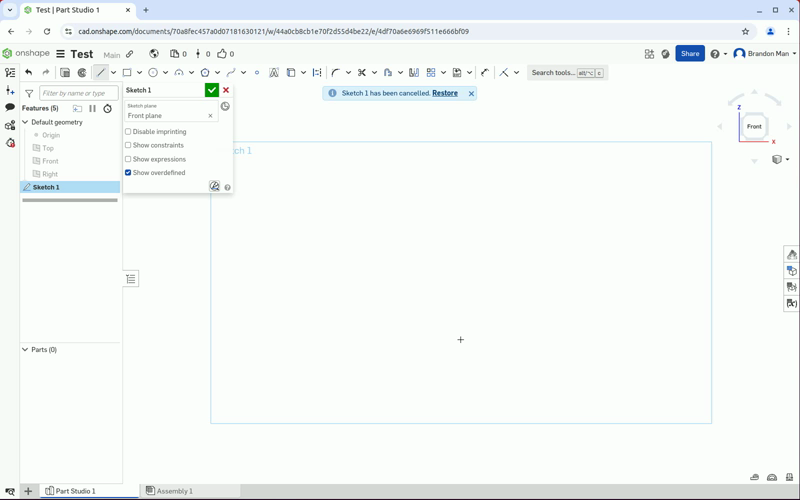
click(460, 339)
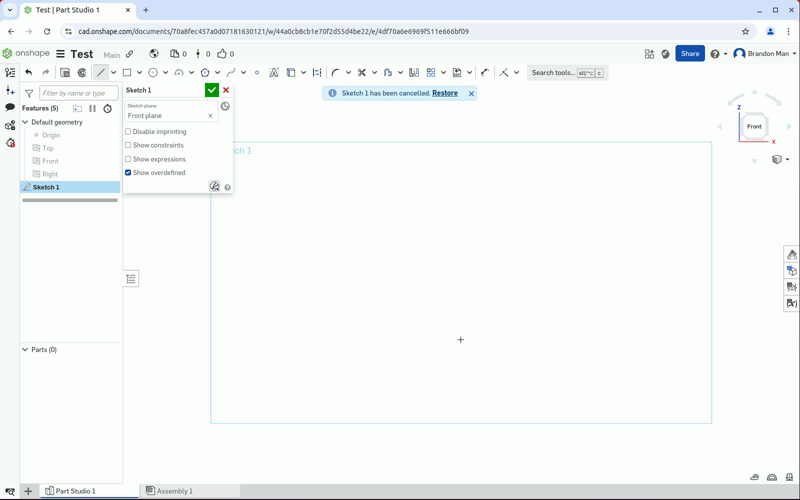
key_up(shift)
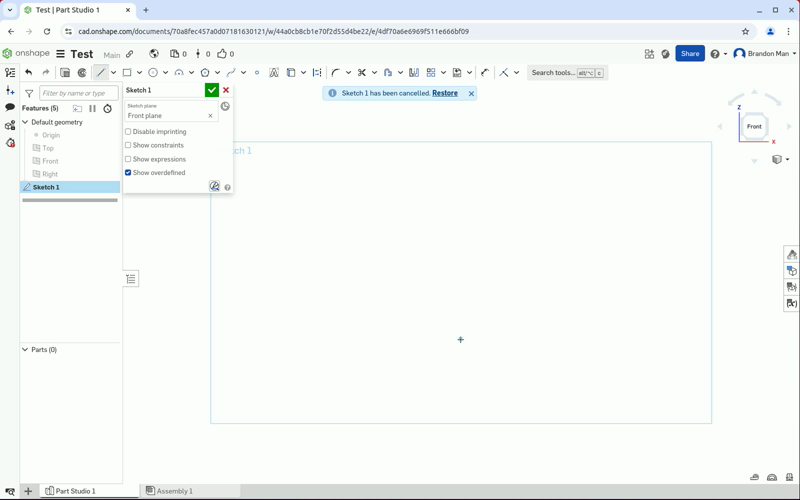
key_down(shift)
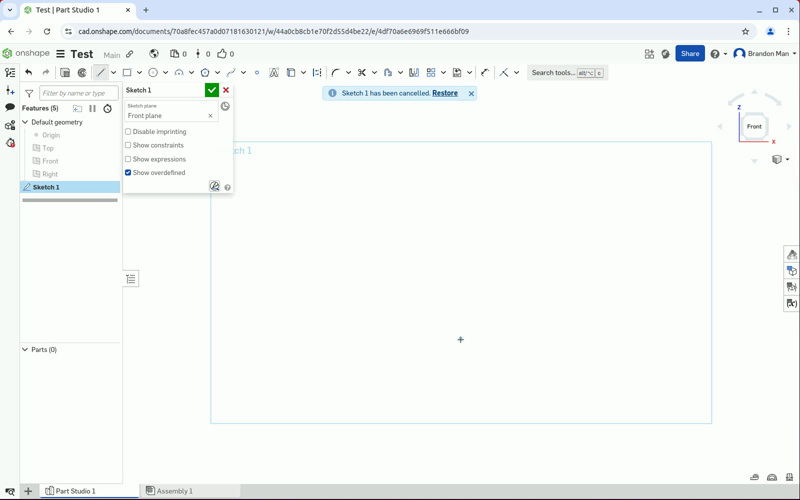
mouse_move(544, 339)
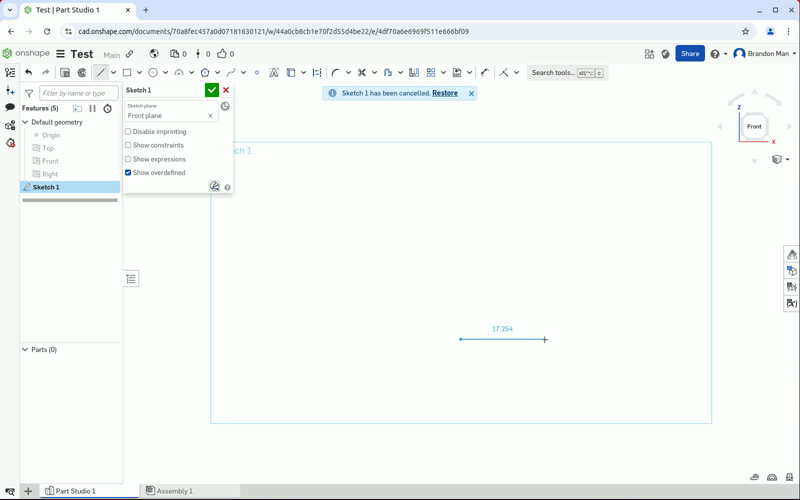
click(544, 339)
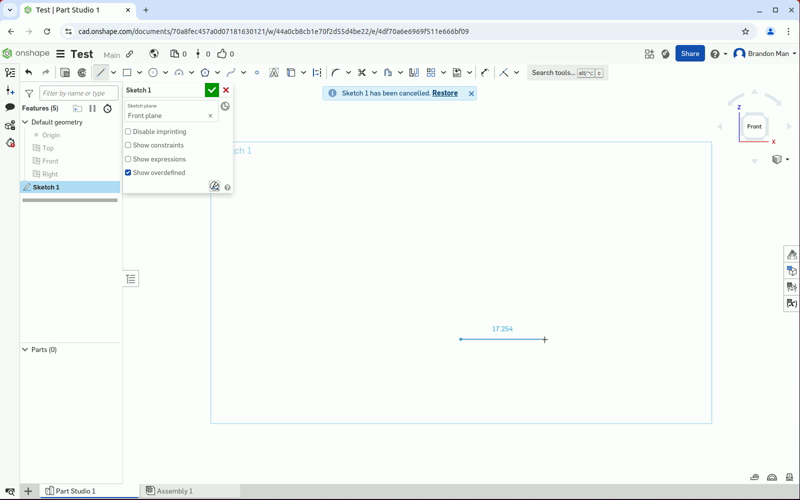
key_up(shift)
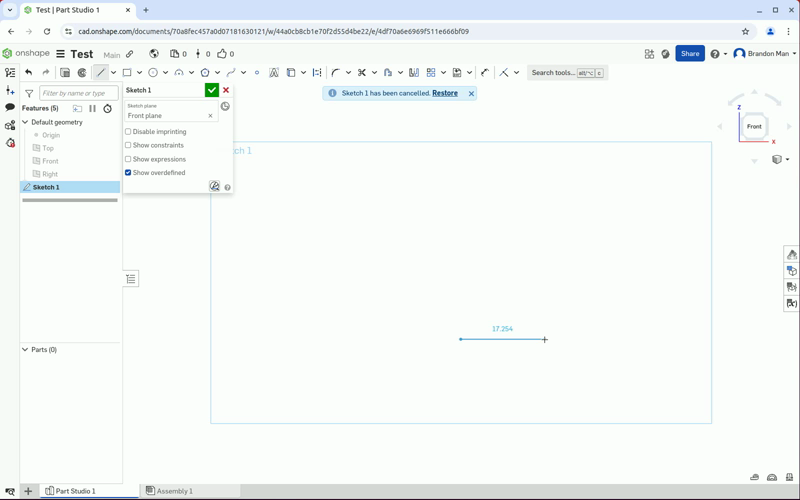
key_down(shift)
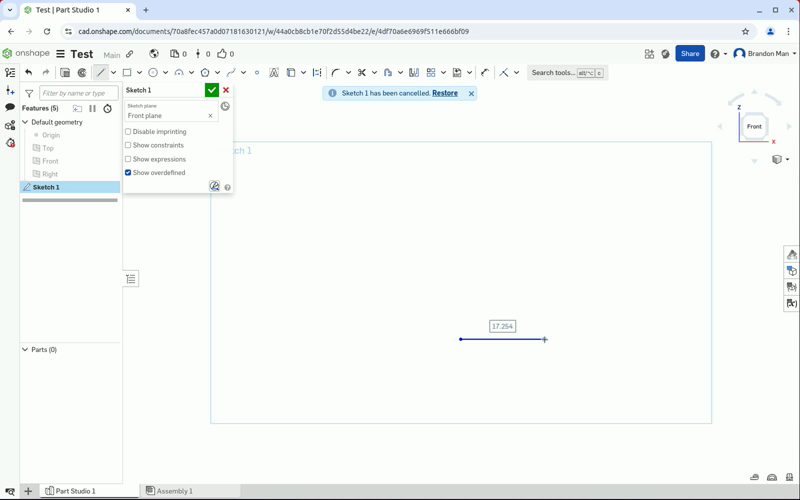
mouse_move(574, 339)
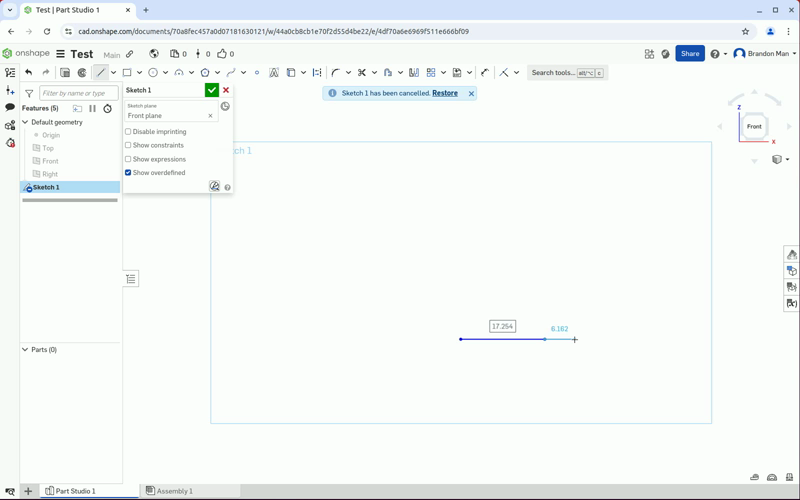
mouse_move(573, 310)
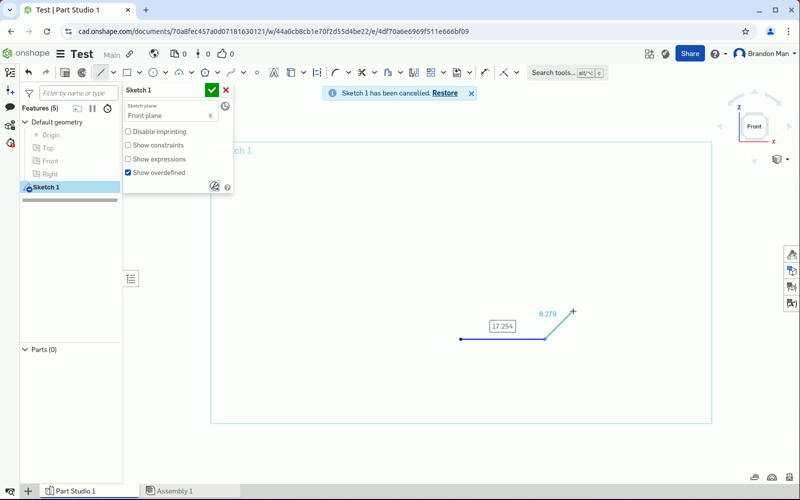
click(573, 310)
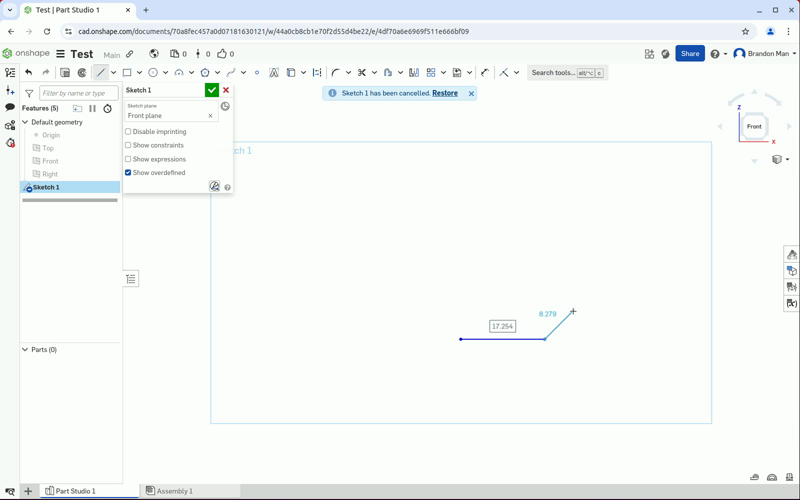
key_up(shift)
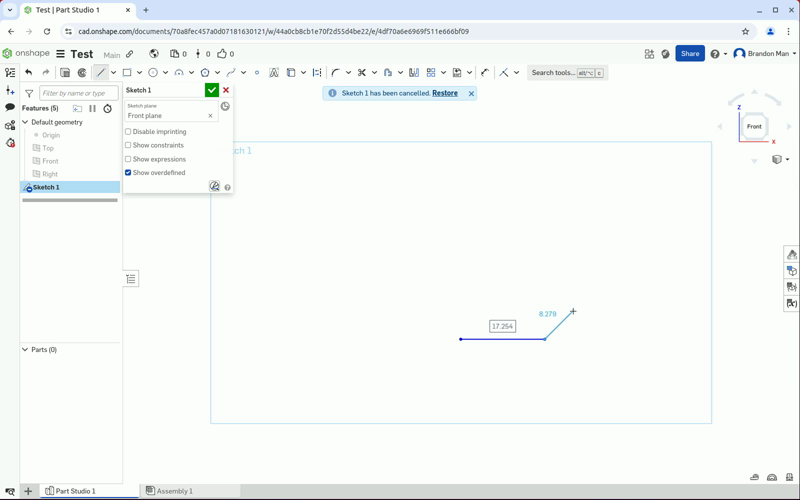
key_down(shift)
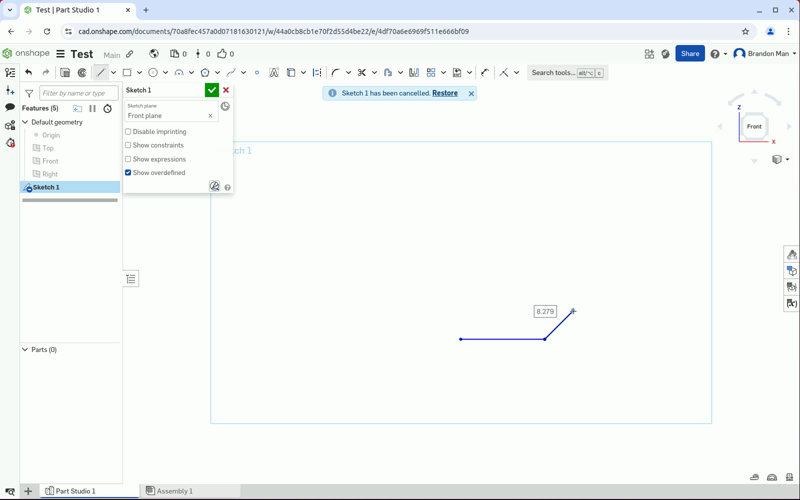
mouse_move(589, 310)
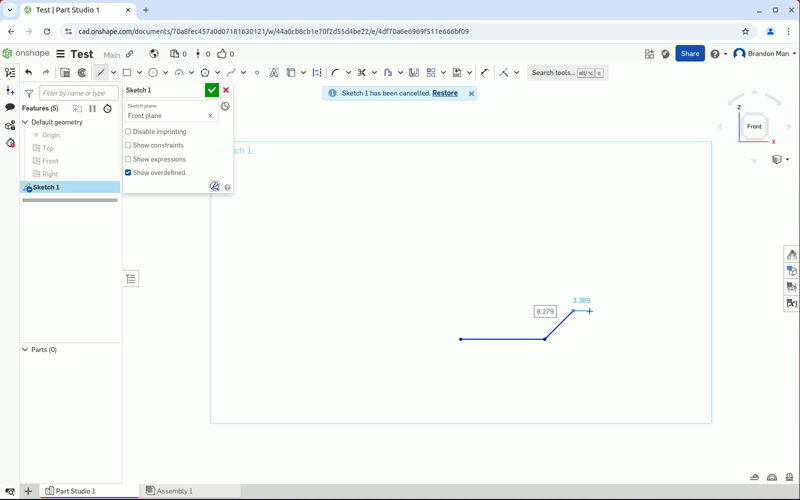
mouse_move(573, 255)
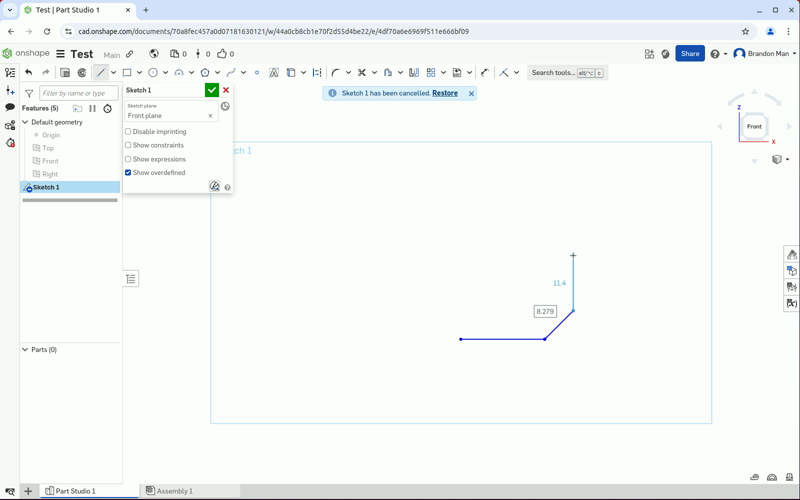
click(573, 255)
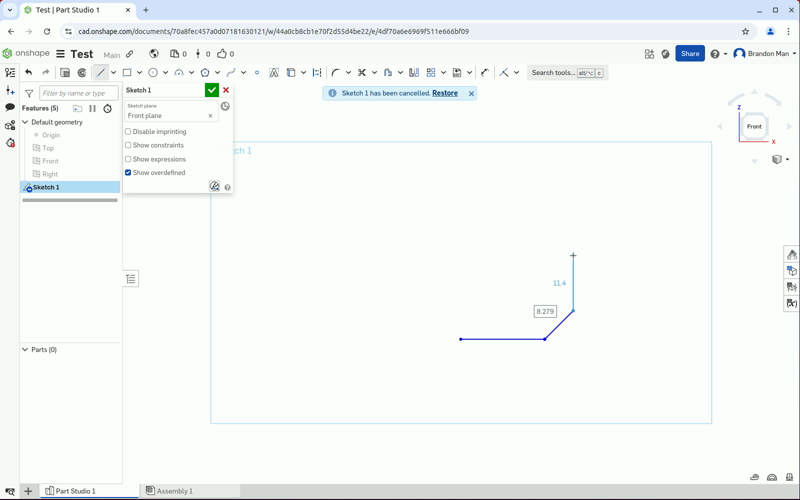
key_up(shift)
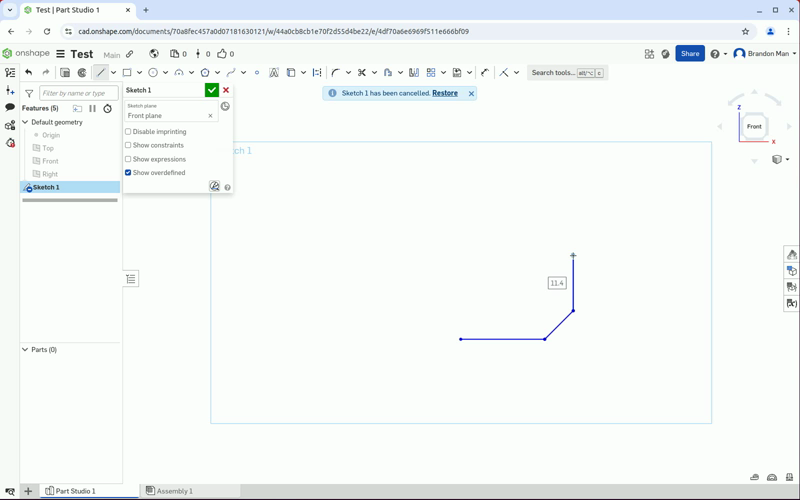
key_down(shift)
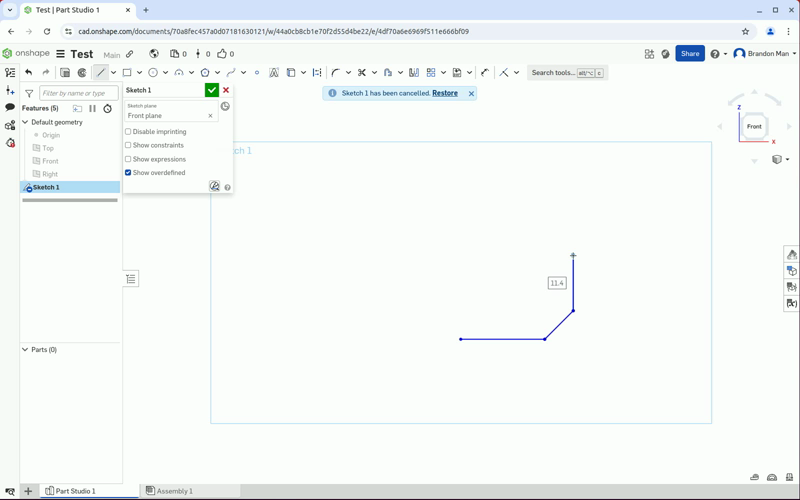
mouse_move(589, 255)
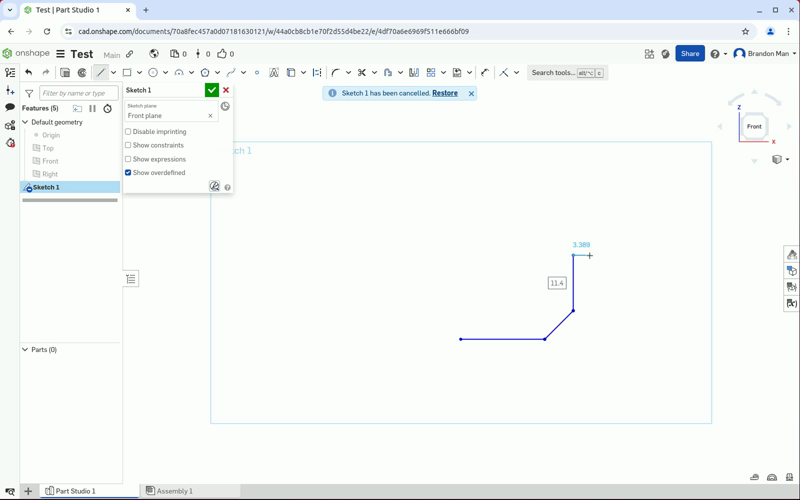
mouse_move(544, 226)
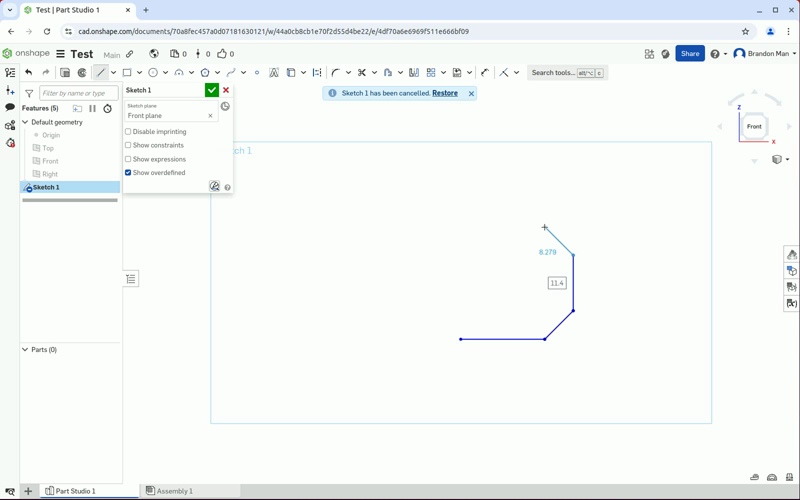
click(544, 226)
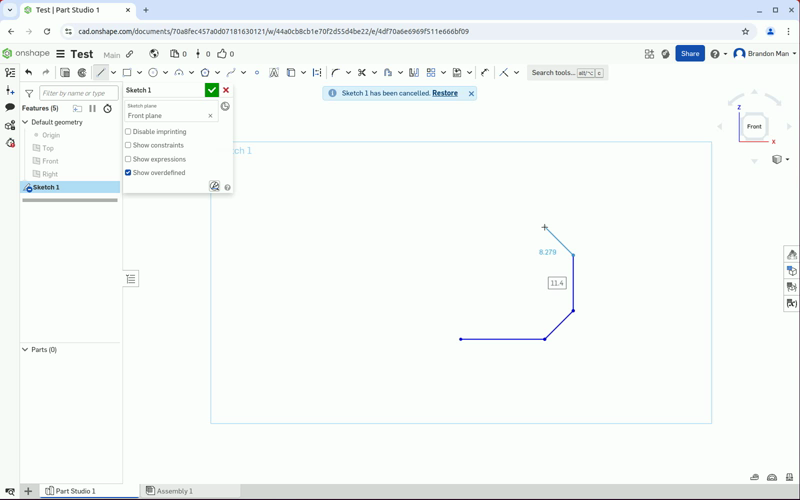
key_up(shift)
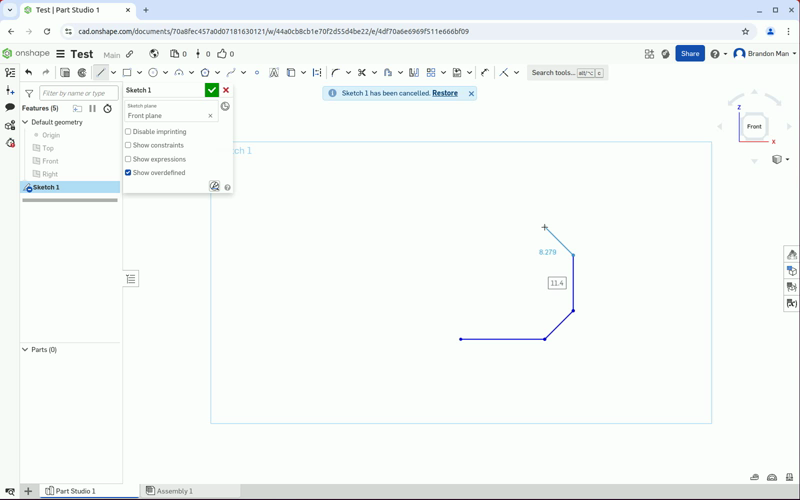
key_down(shift)
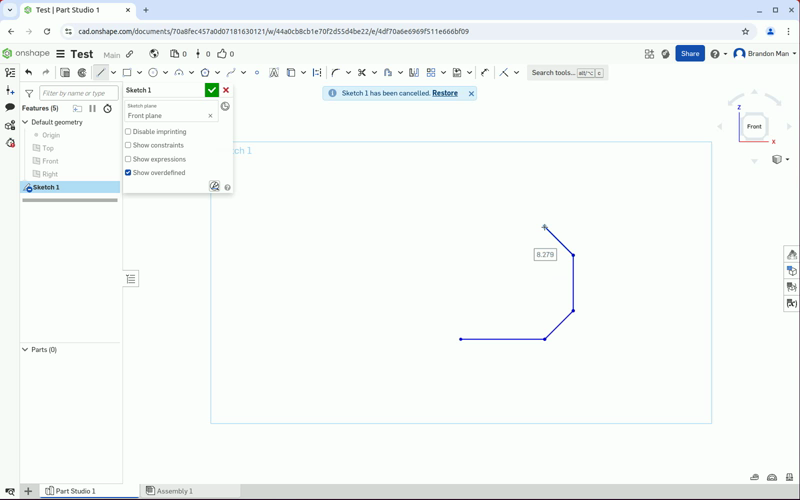
mouse_move(460, 226)
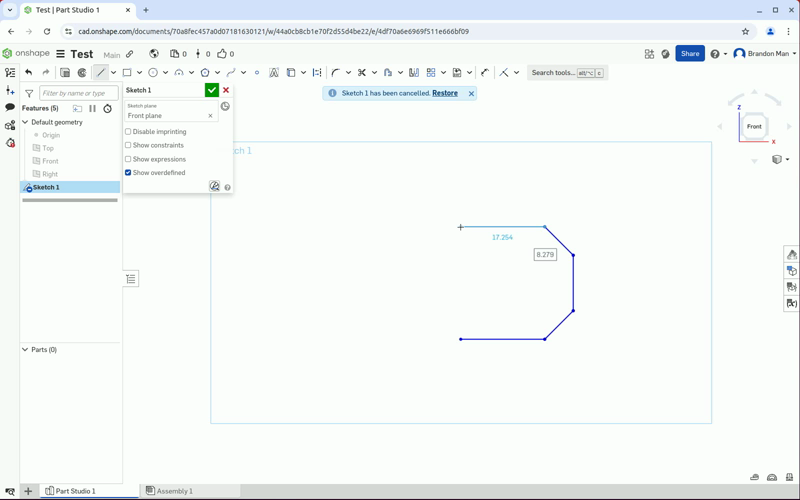
click(460, 226)
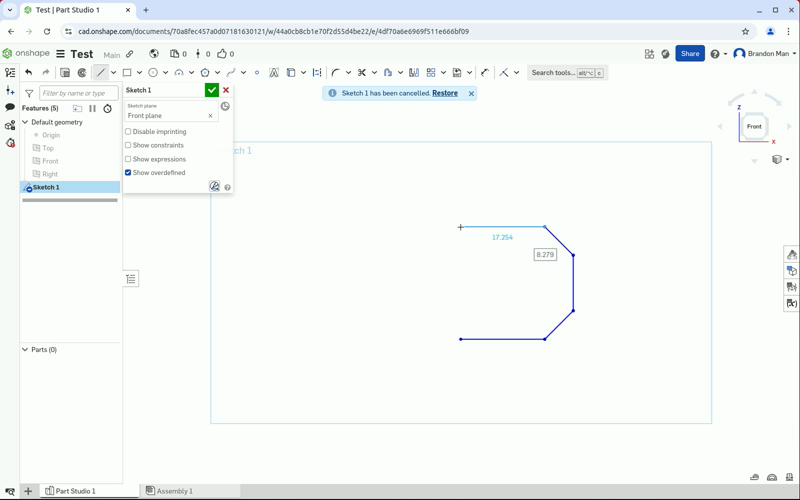
key_up(shift)
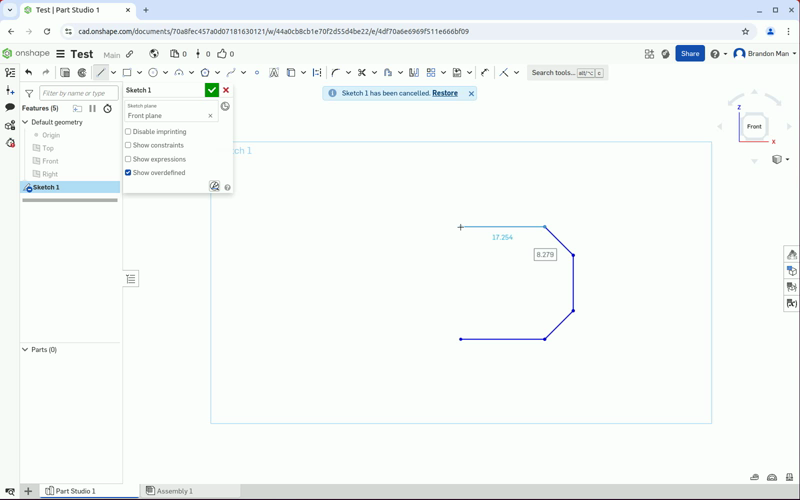
key(esc)
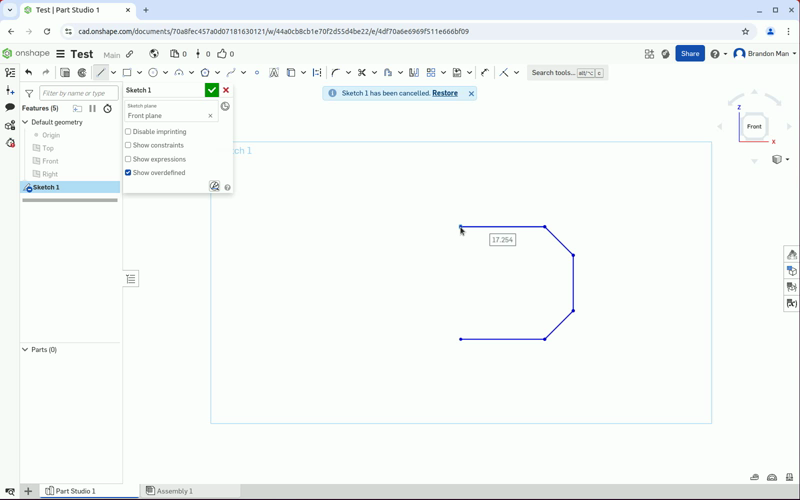
key(a)
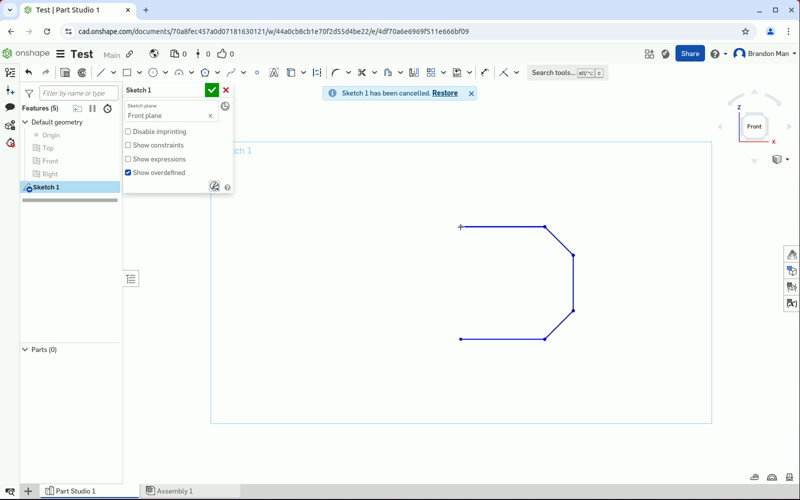
mouse_move(460, 226)
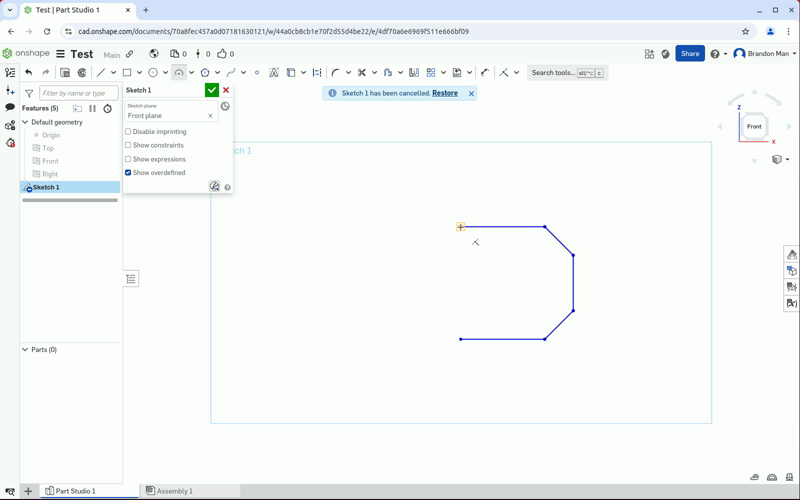
click(460, 226)
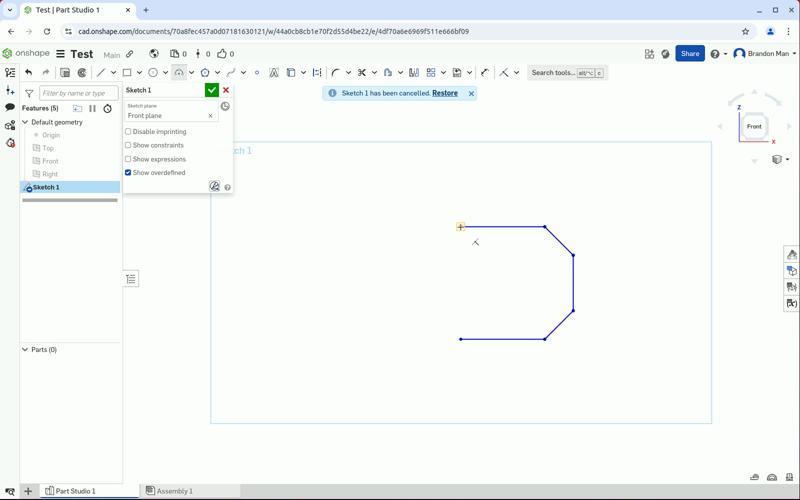
mouse_move(460, 339)
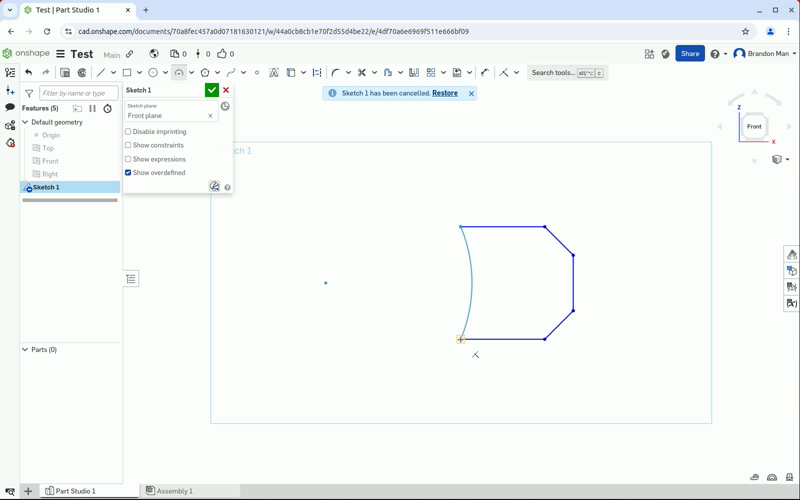
click(460, 339)
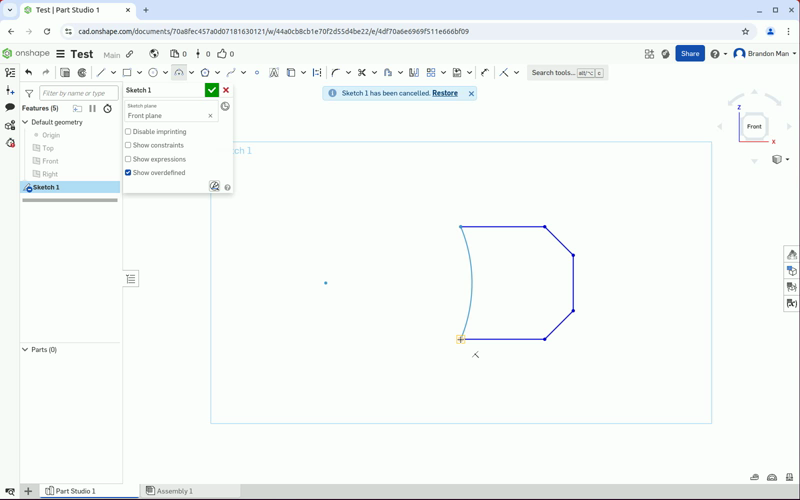
key_down(shift)
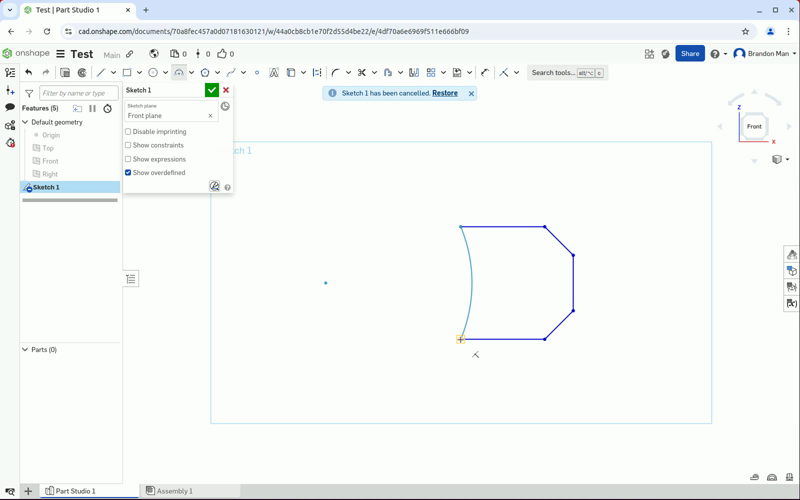
mouse_move(516, 282)
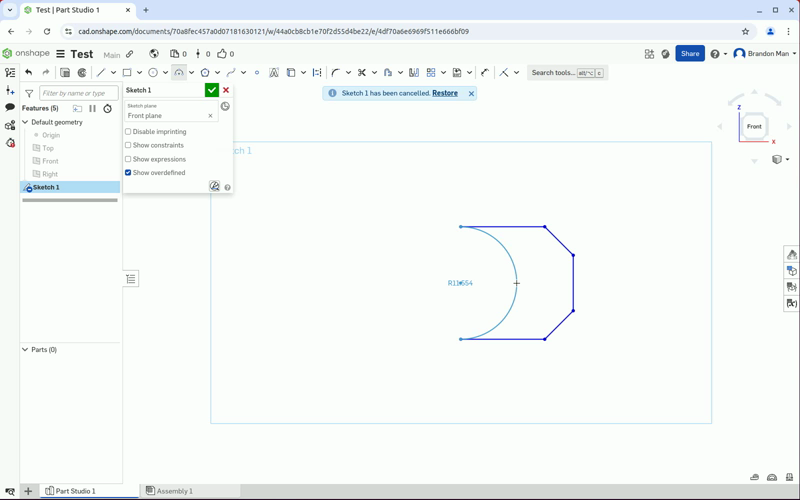
click(516, 282)
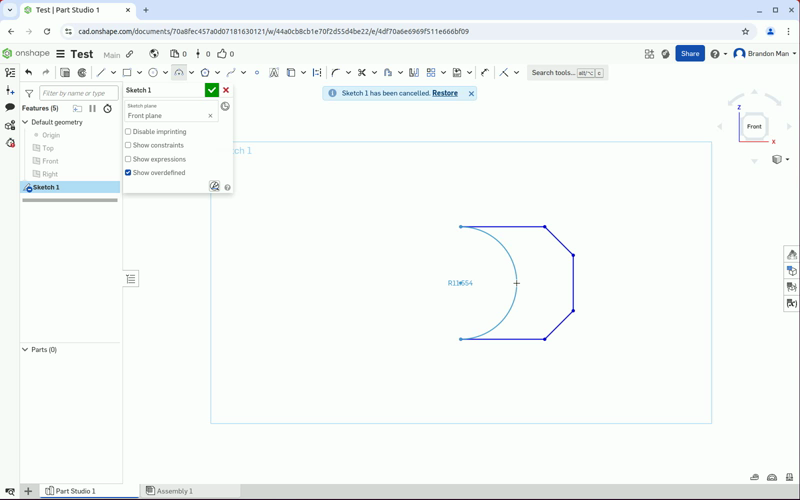
key_up(shift)
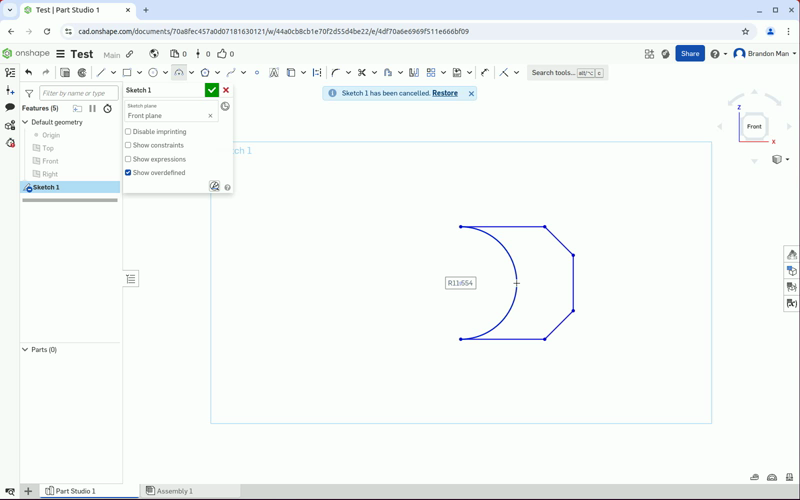
key(esc)
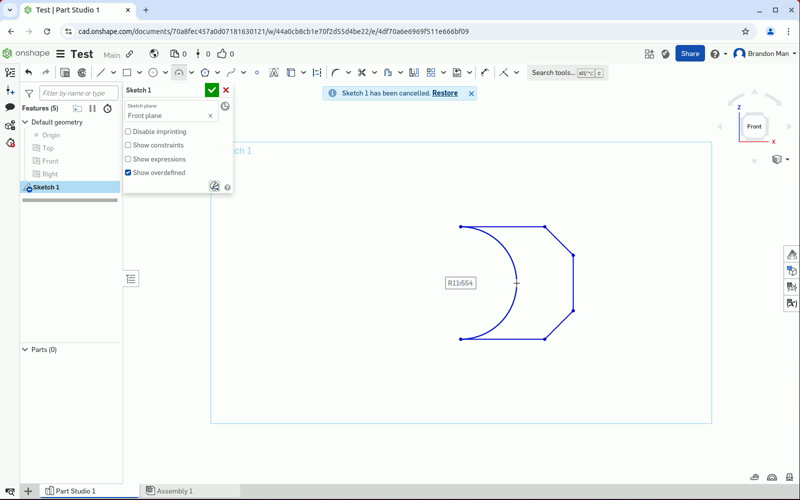
mouse_move(512, 267)
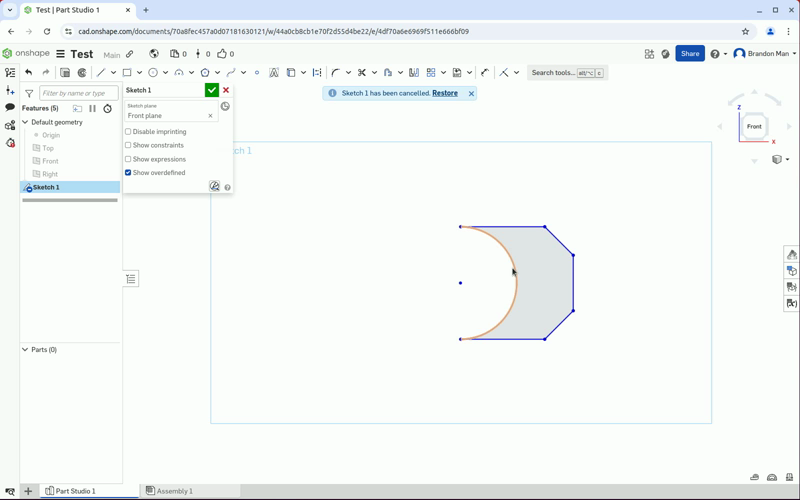
scroll(6)
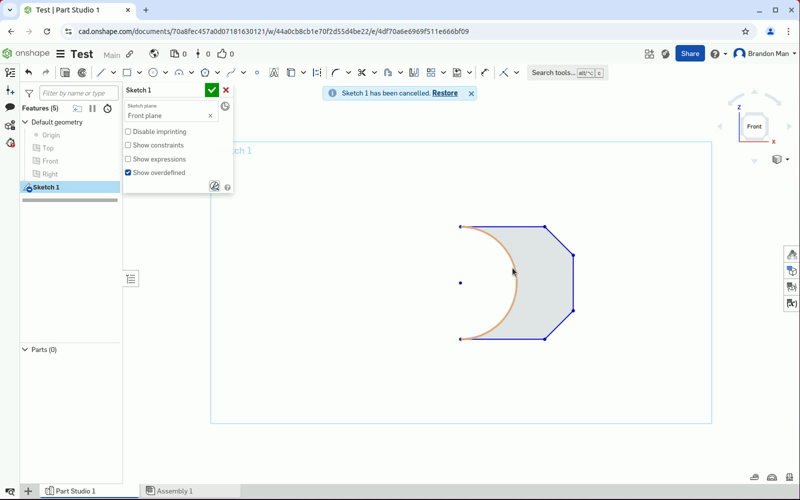
scroll(6)
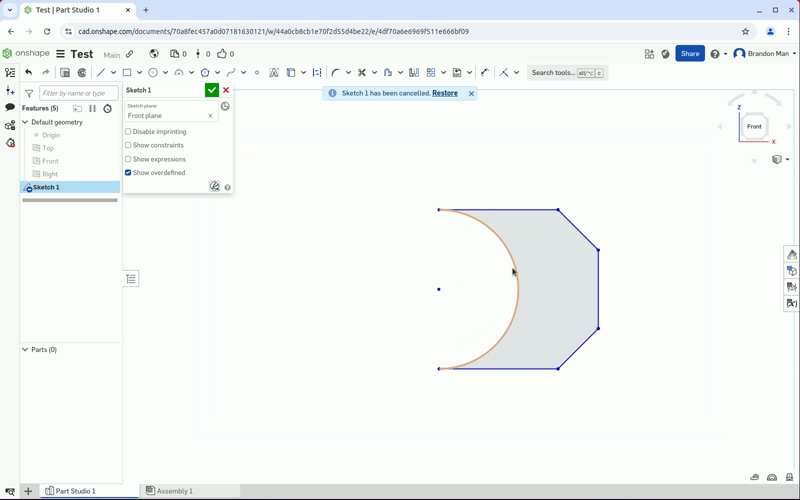
scroll(6)
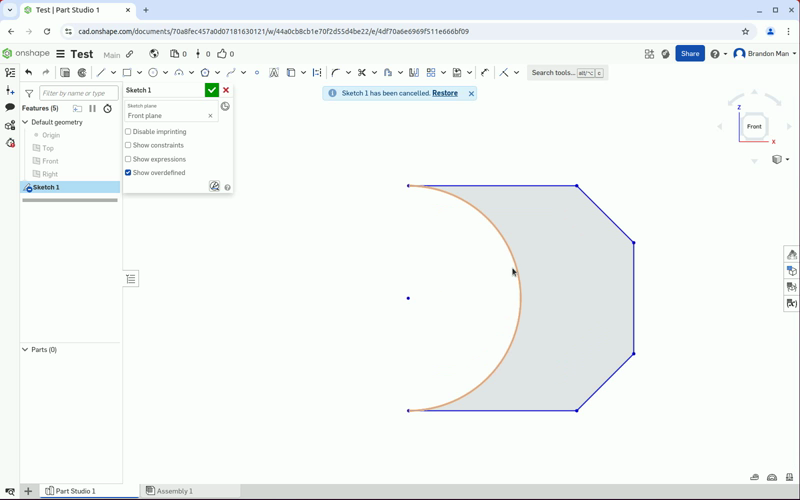
scroll(6)
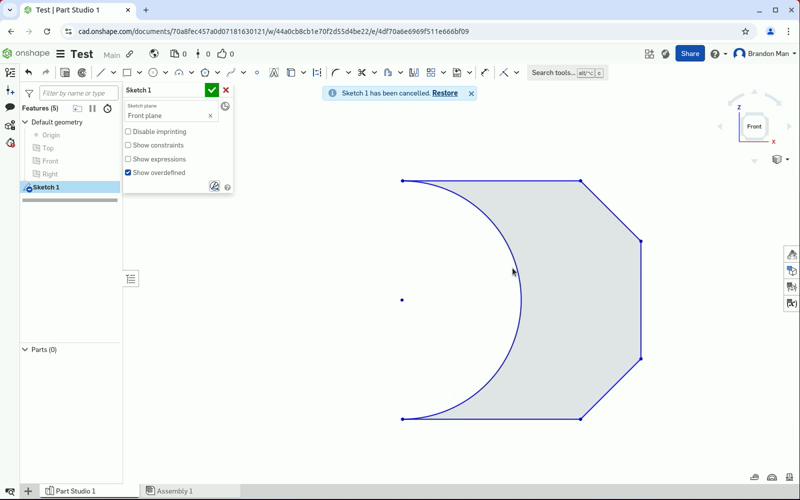
scroll(6)
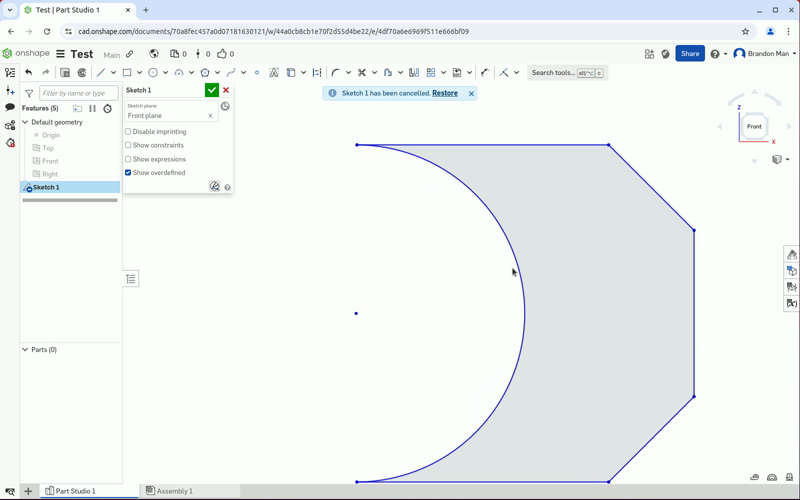
scroll(6)
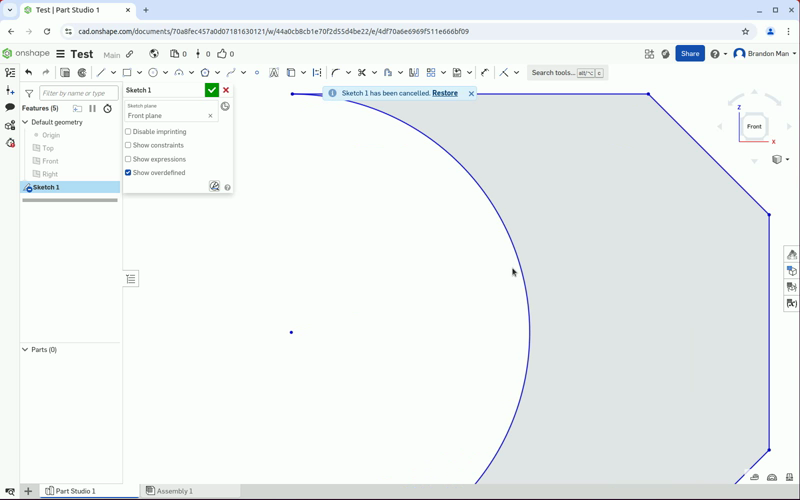
scroll(6)
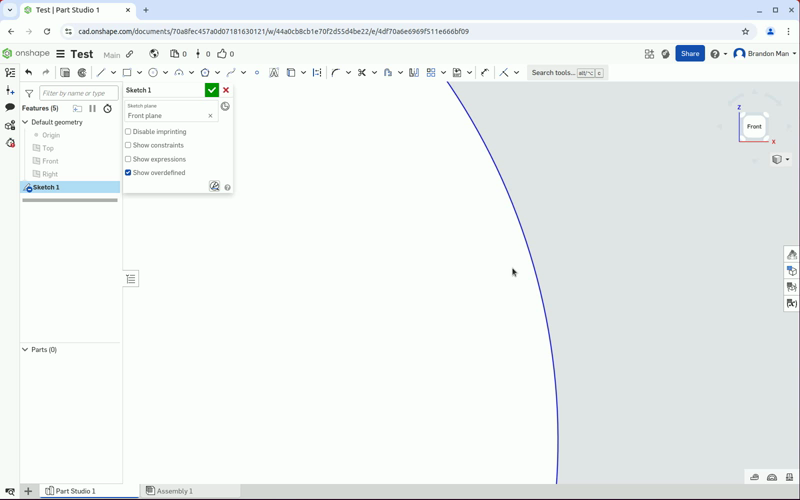
click(512, 267)
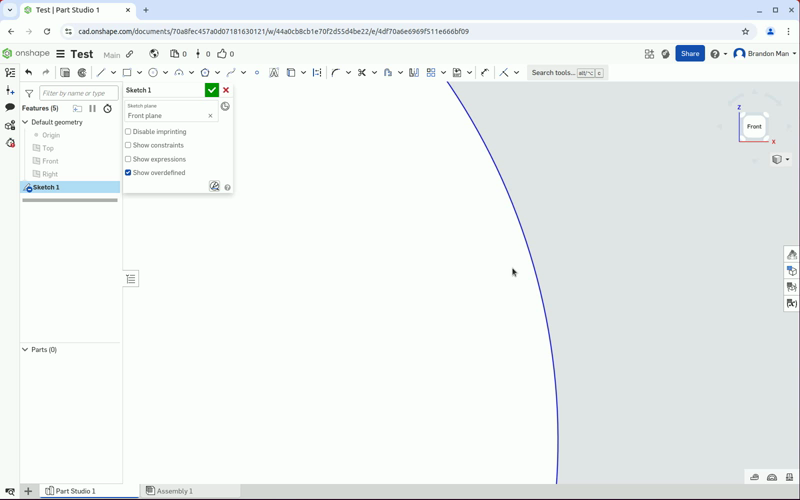
scroll(-6)
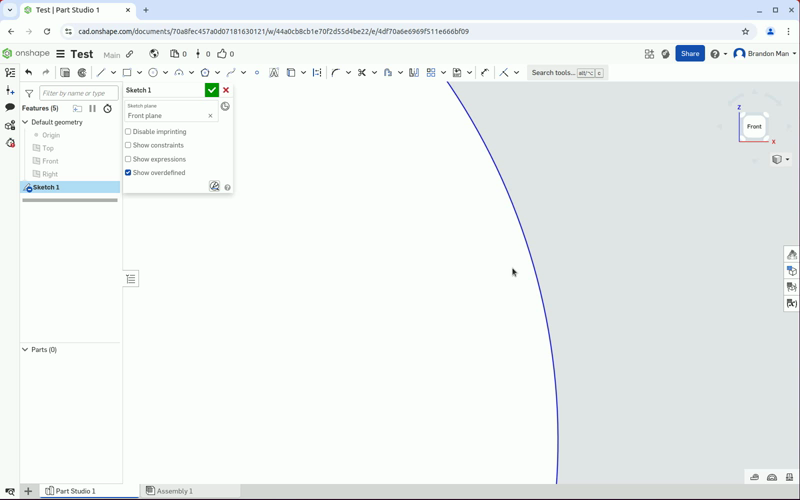
scroll(-6)
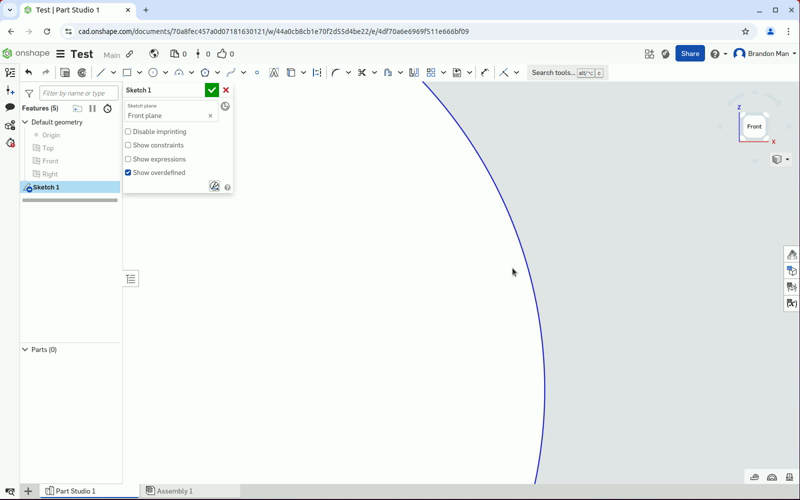
scroll(-6)
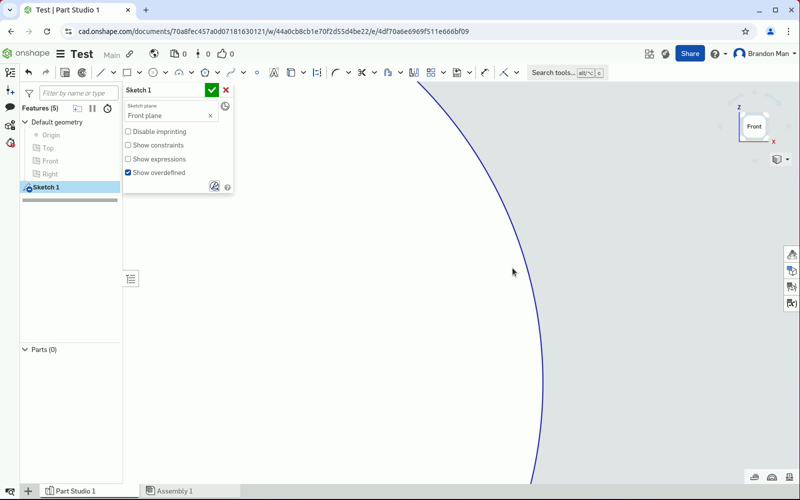
scroll(-6)
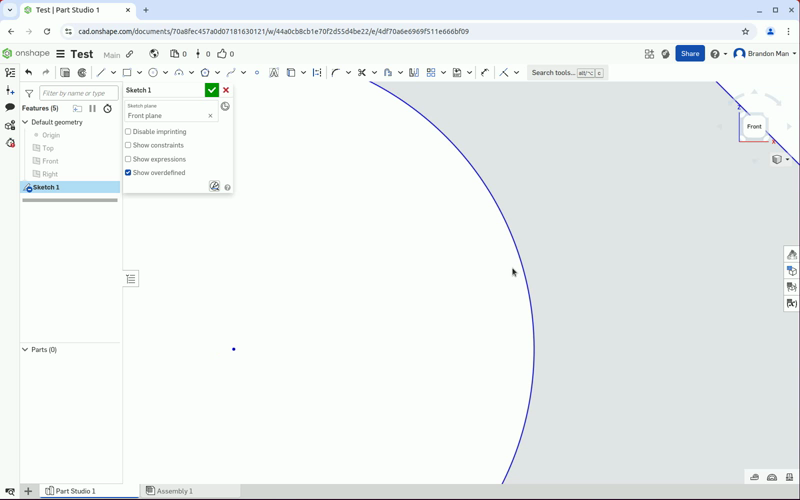
scroll(-6)
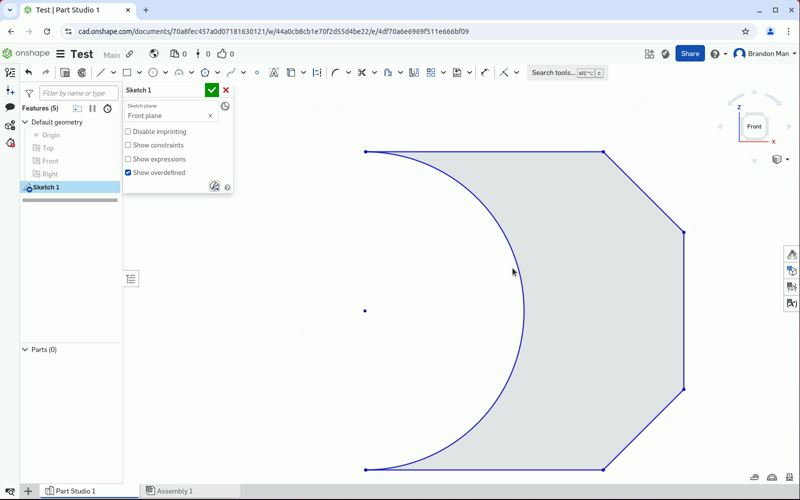
scroll(-6)
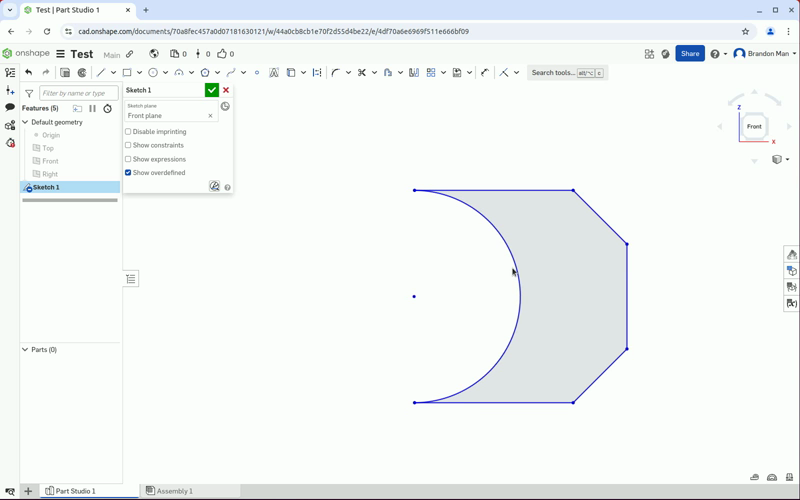
scroll(-6)
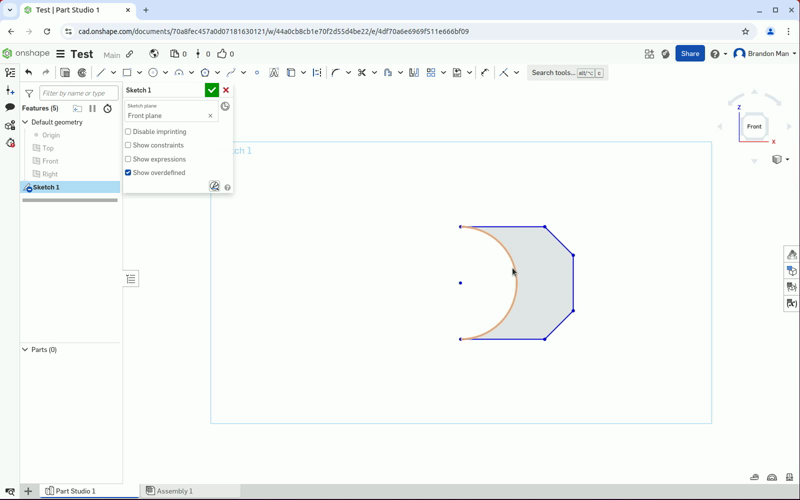
mouse_move(73, 352)
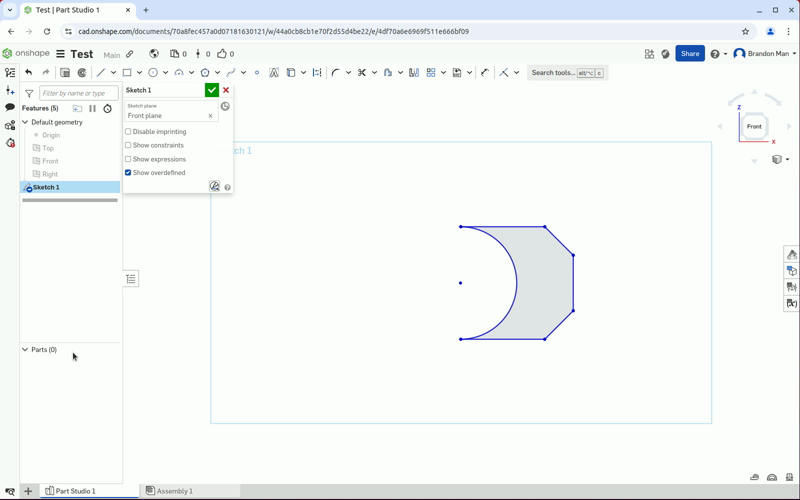
key(shift+y)
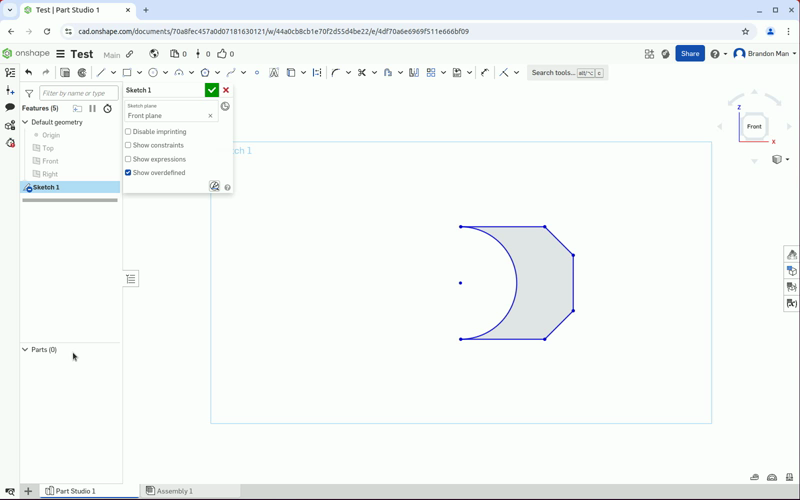
key(shift+e)
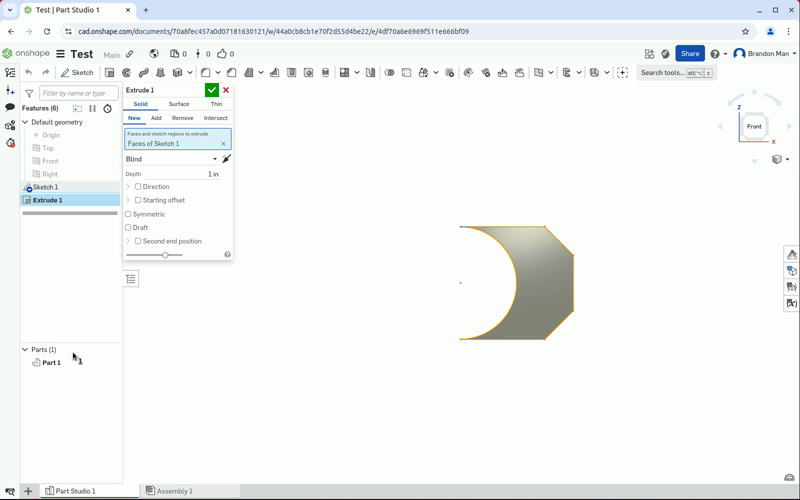
mouse_move(143, 106)
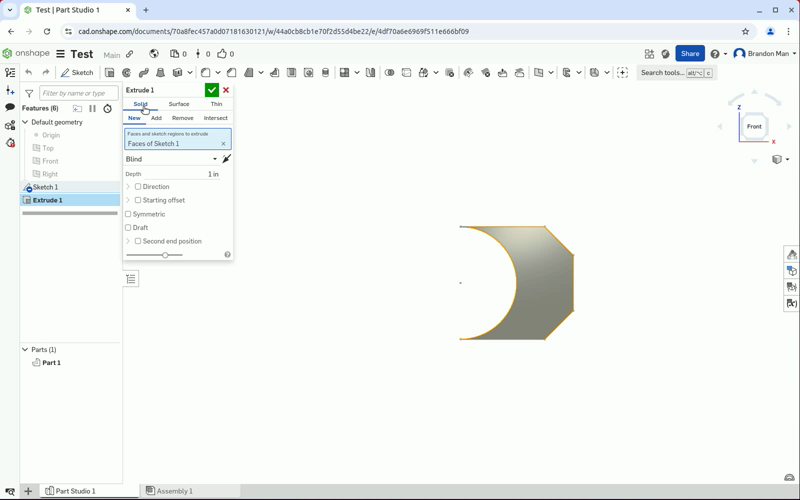
click(143, 106)
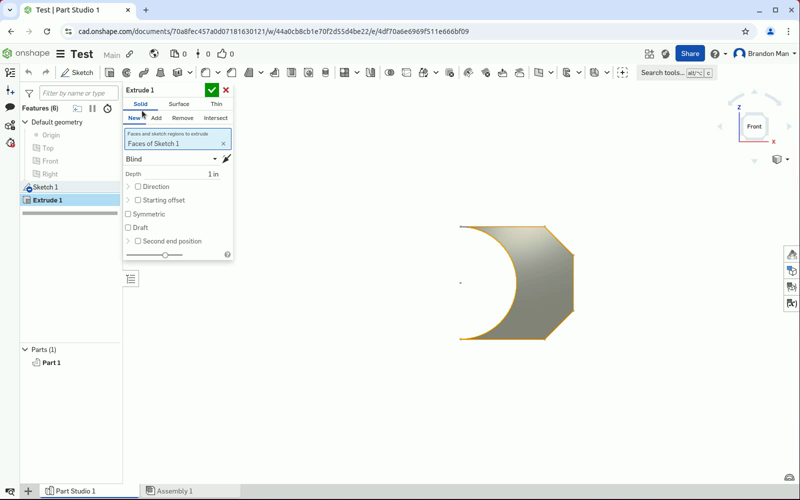
mouse_move(137, 120)
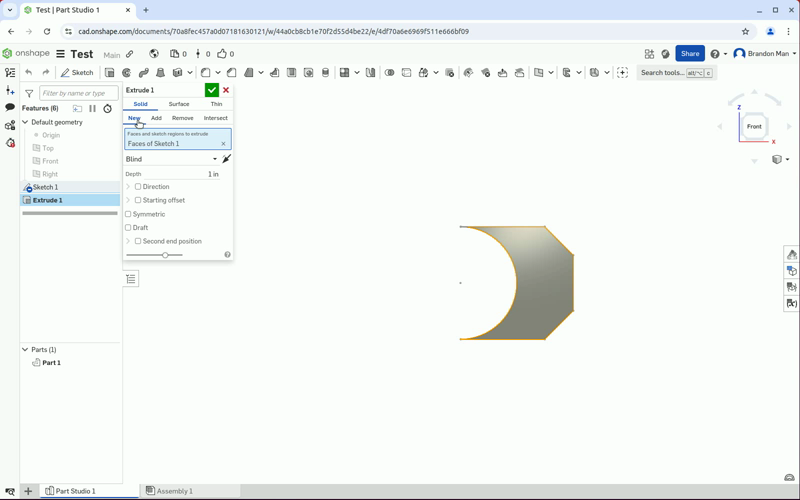
click(137, 120)
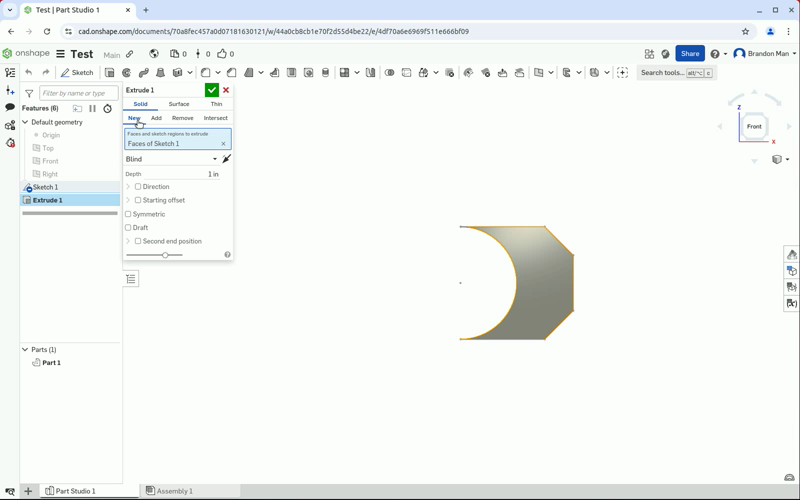
key(tab, 4)
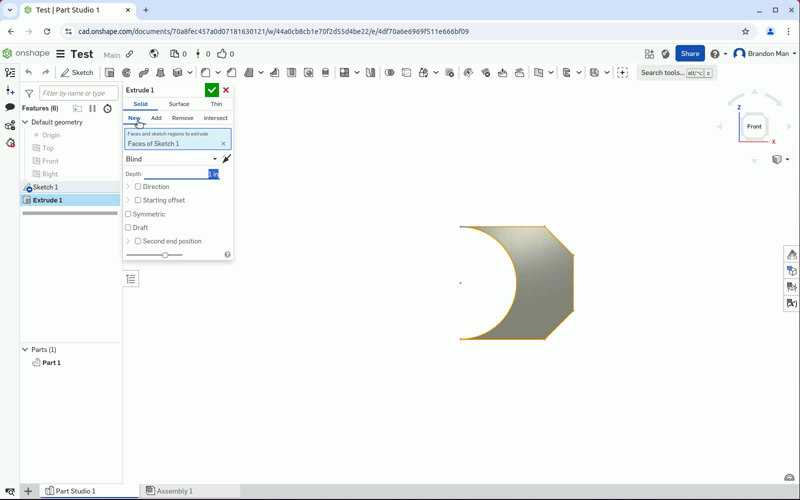
text(23.108)
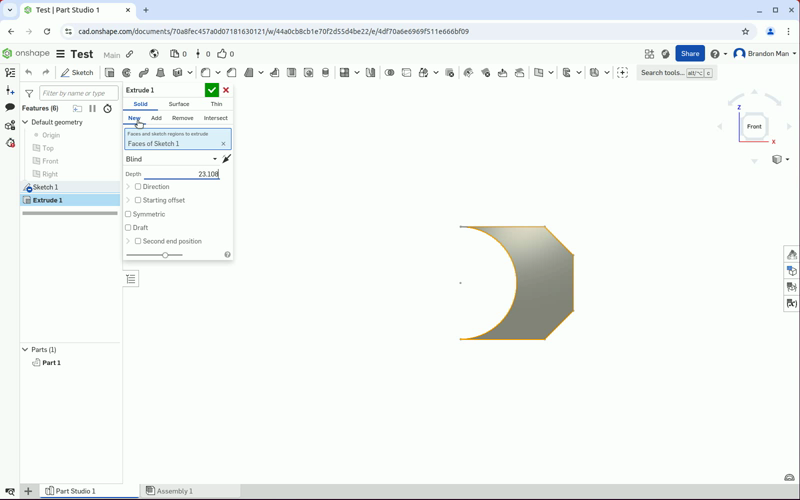
key(enter)
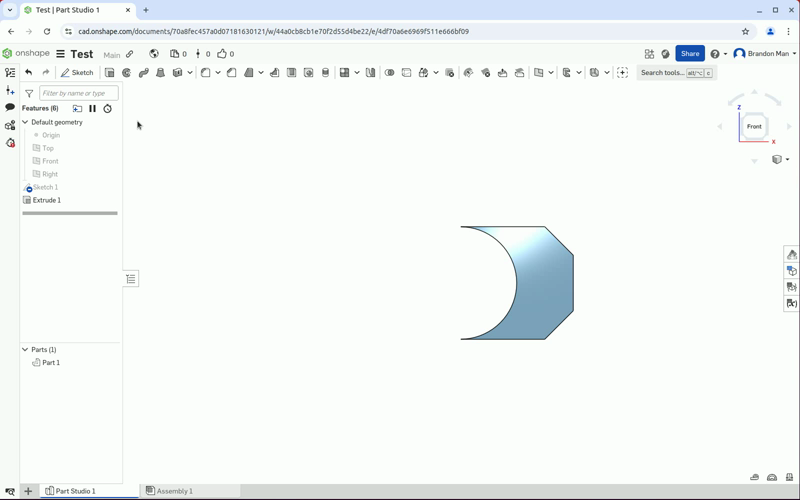
key(shift+h)
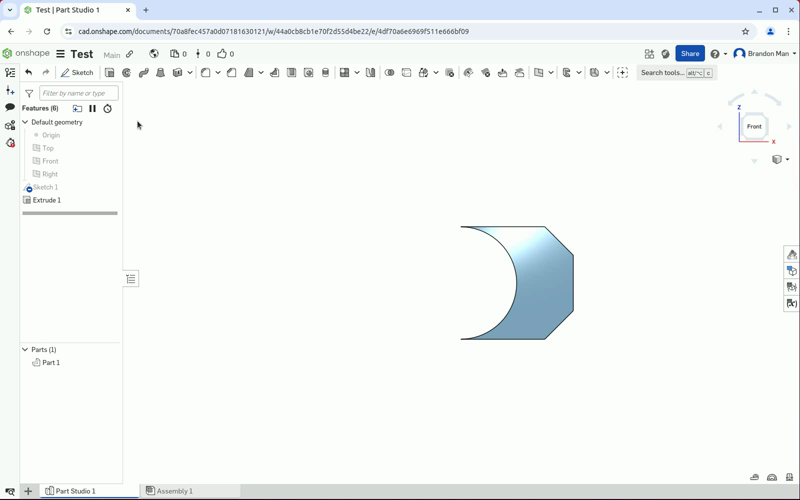
key(shift+h)
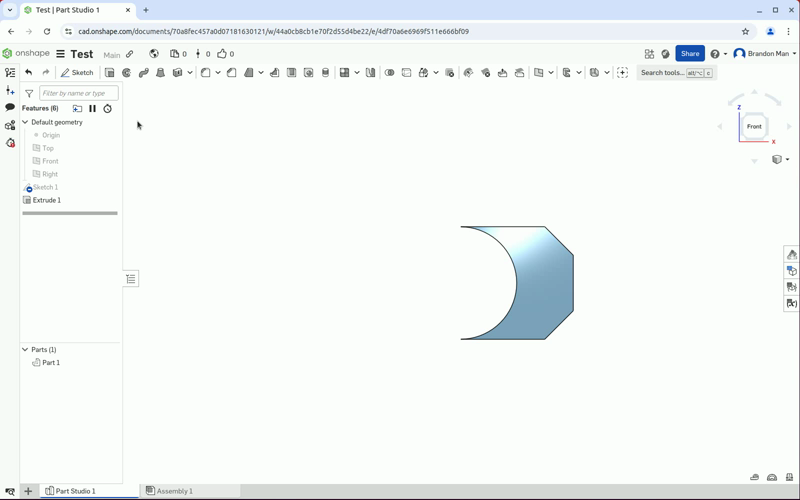
mouse_move(73, 189)
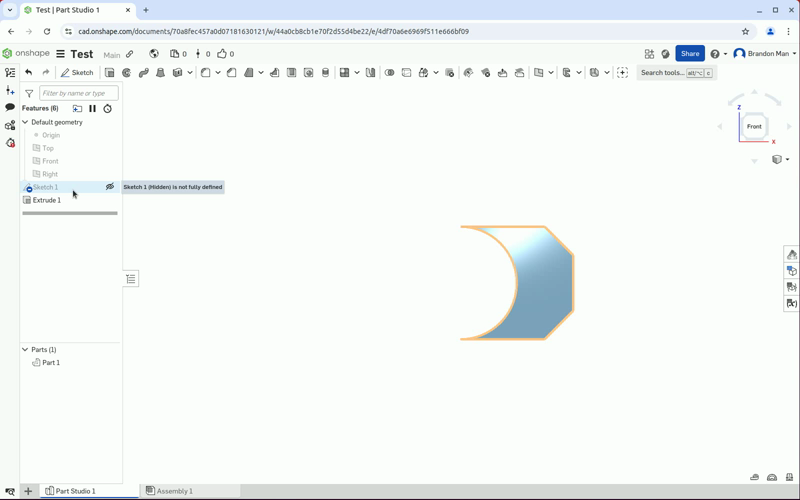
click(73, 189)
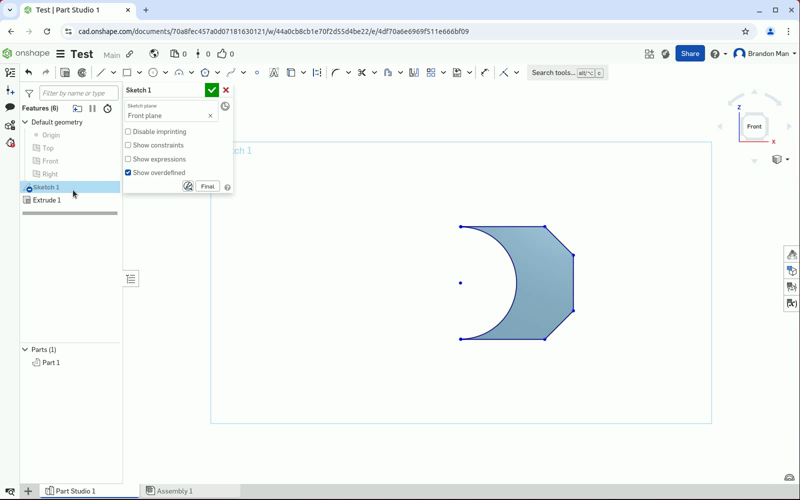
mouse_move(229, 92)
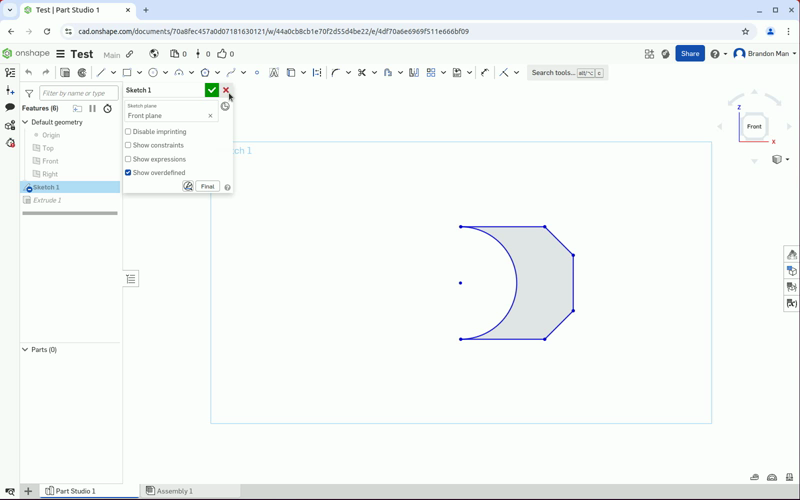
click(229, 92)
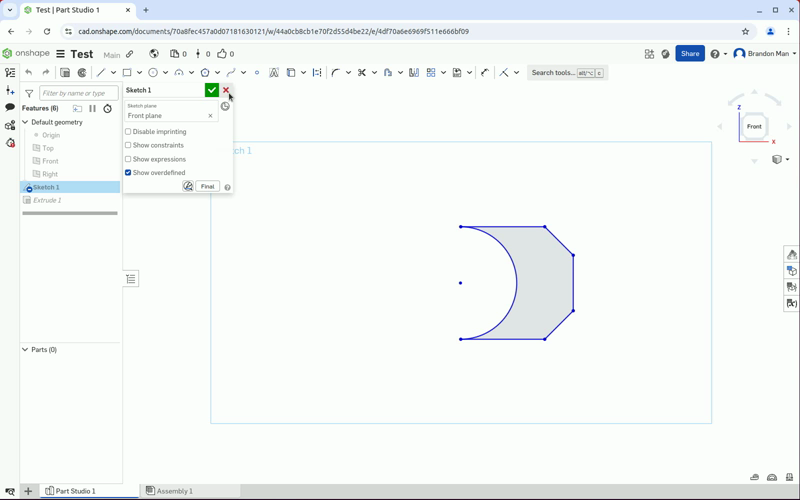
key(shift+s)
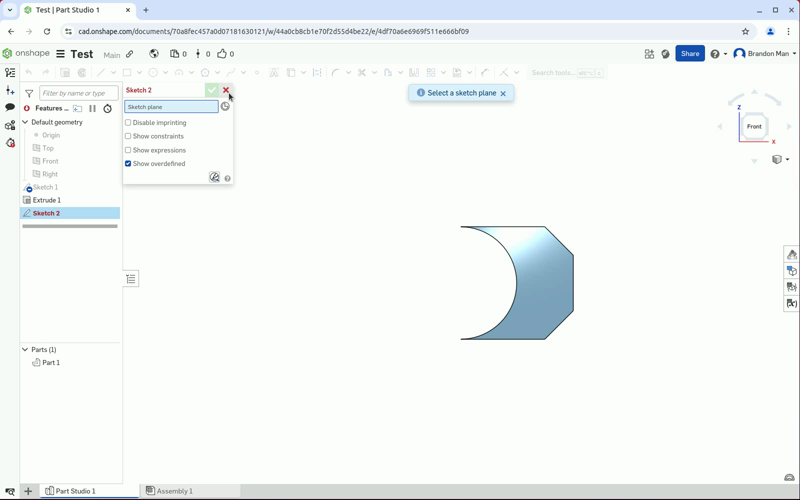
mouse_move(73, 163)
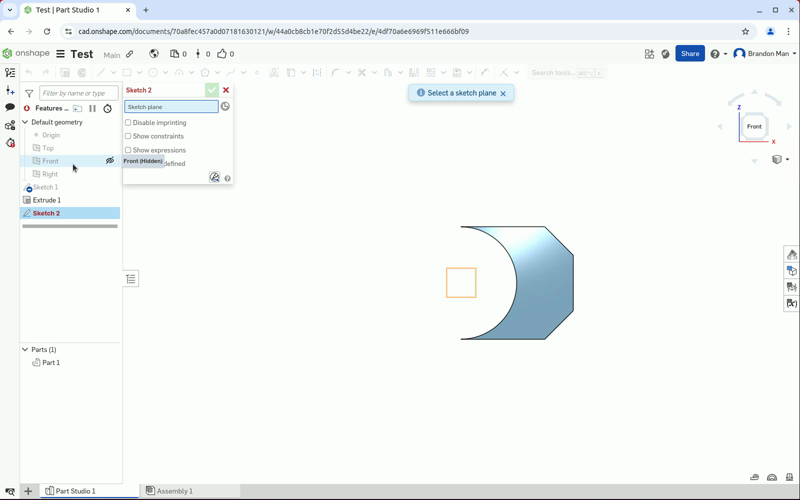
click(73, 163)
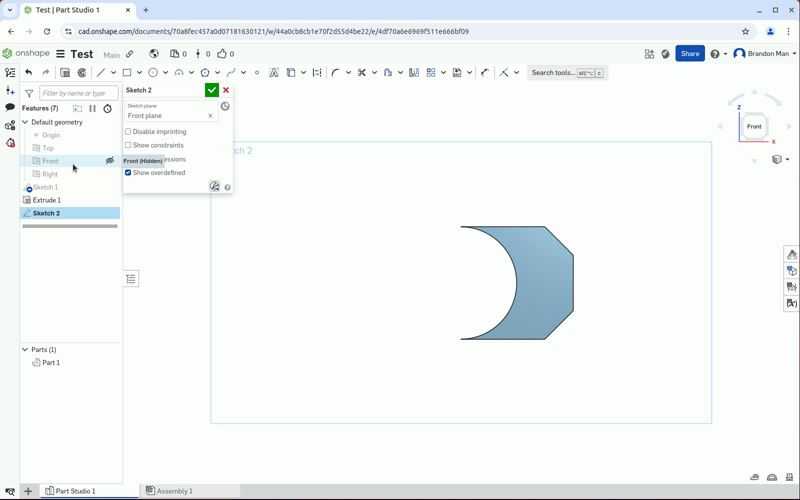
mouse_move(73, 352)
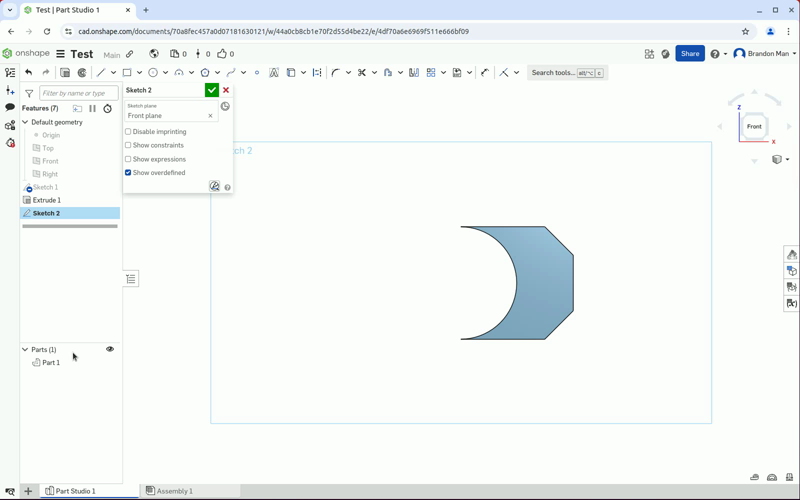
key(y)
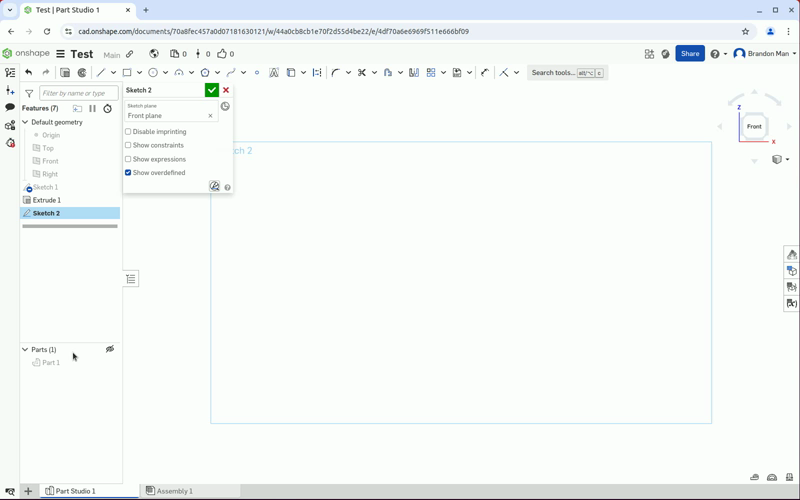
key(c)
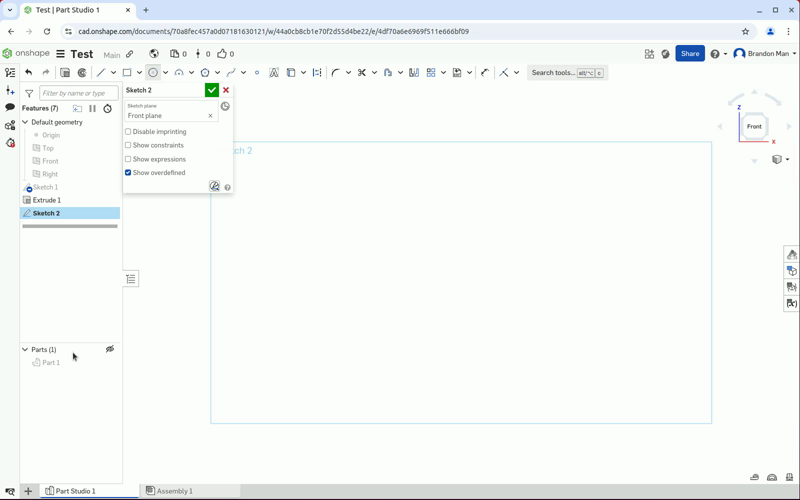
key_down(shift)
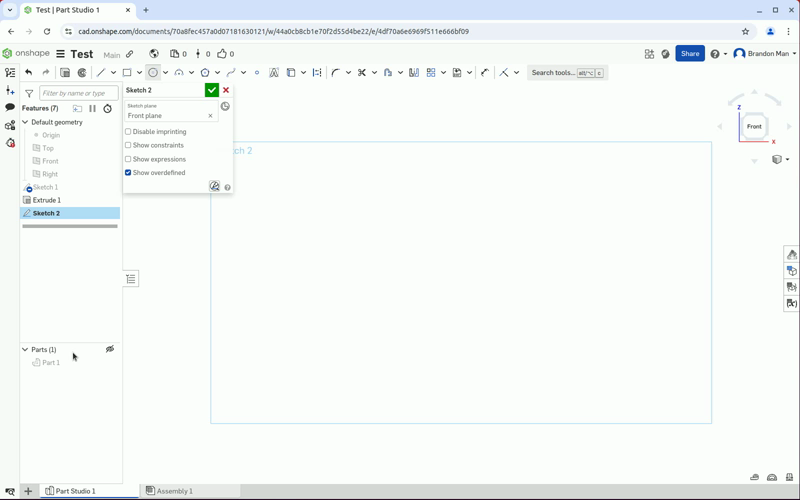
mouse_move(461, 282)
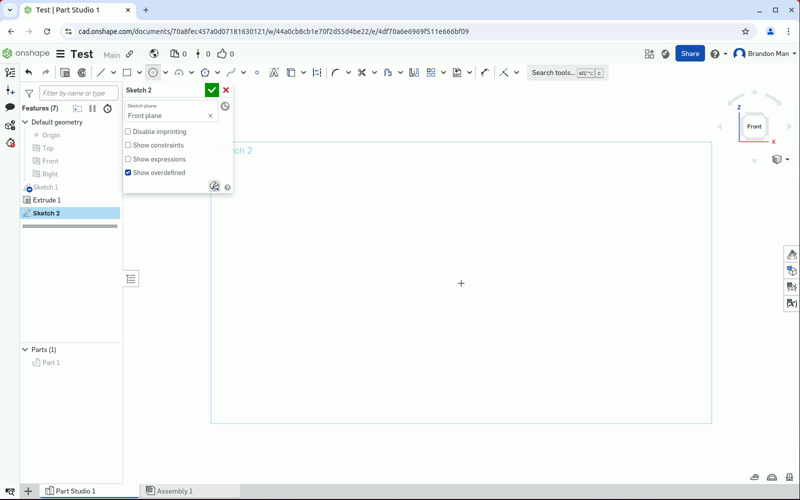
click(461, 282)
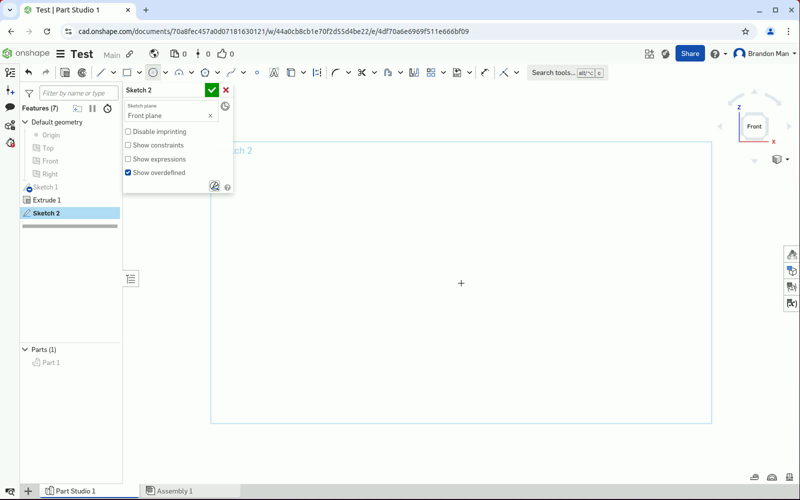
key_up(shift)
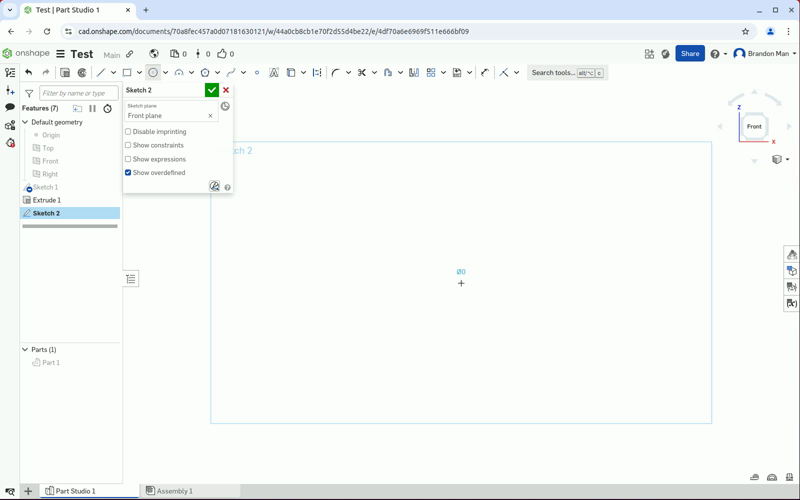
mouse_move(518, 282)
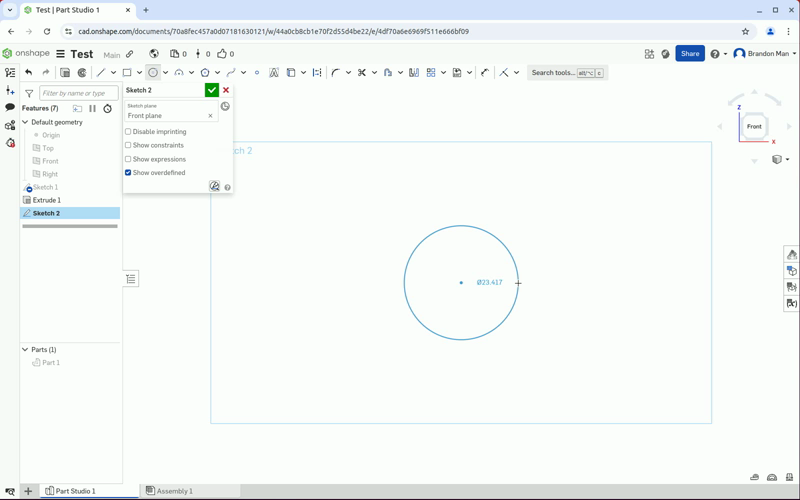
click(518, 282)
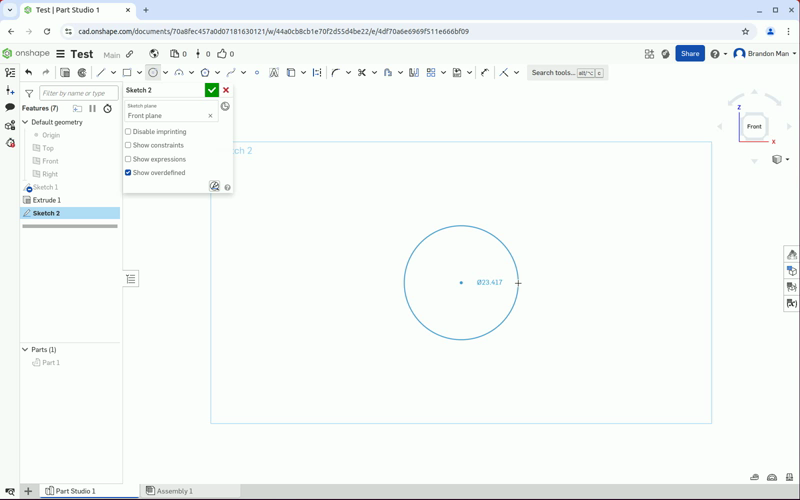
key(esc)
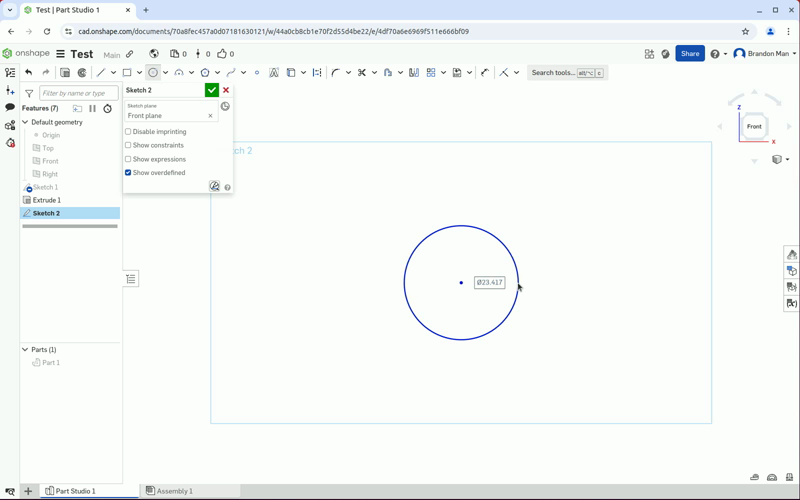
key(c)
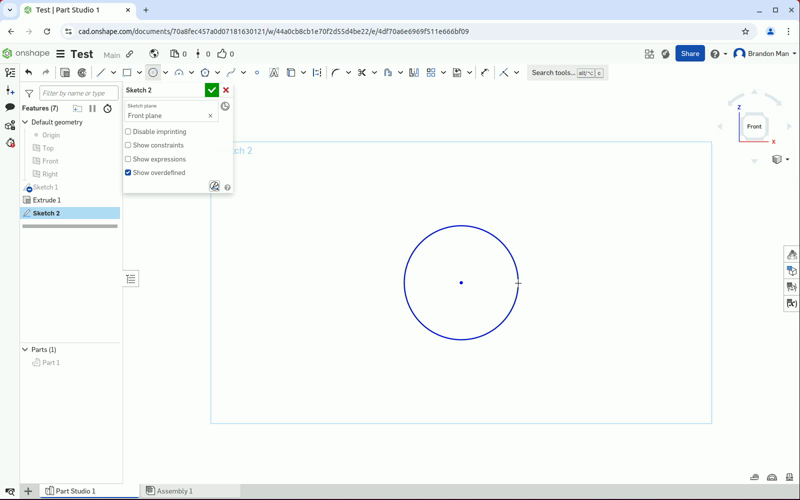
key_down(shift)
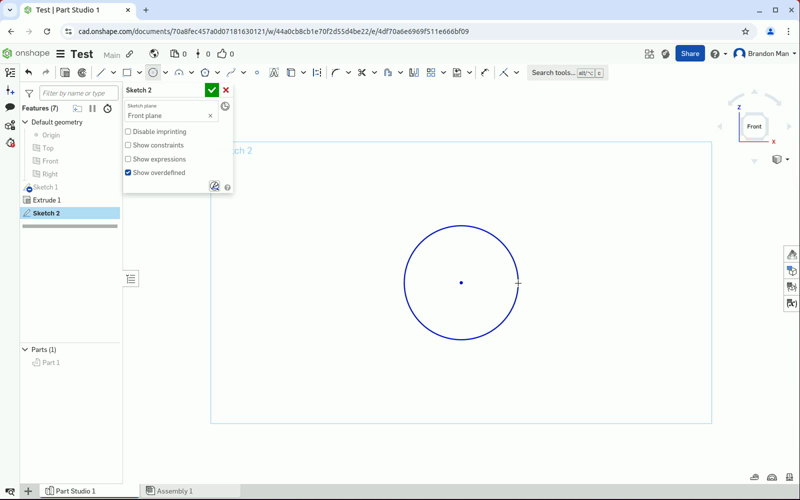
mouse_move(461, 282)
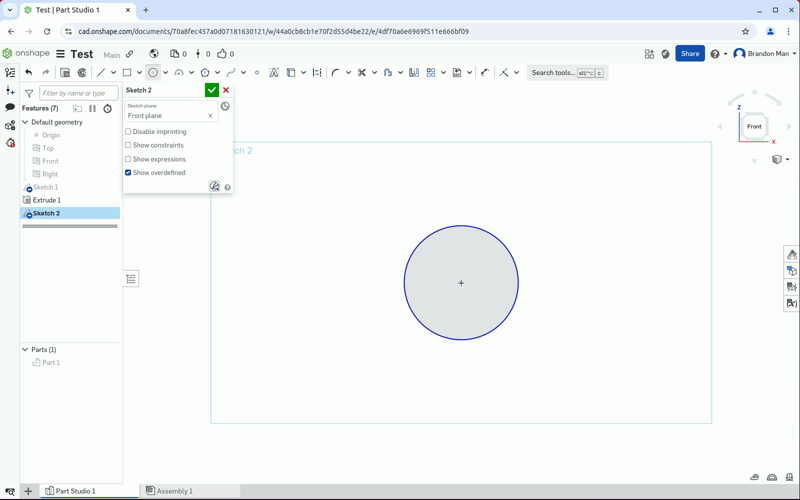
click(461, 282)
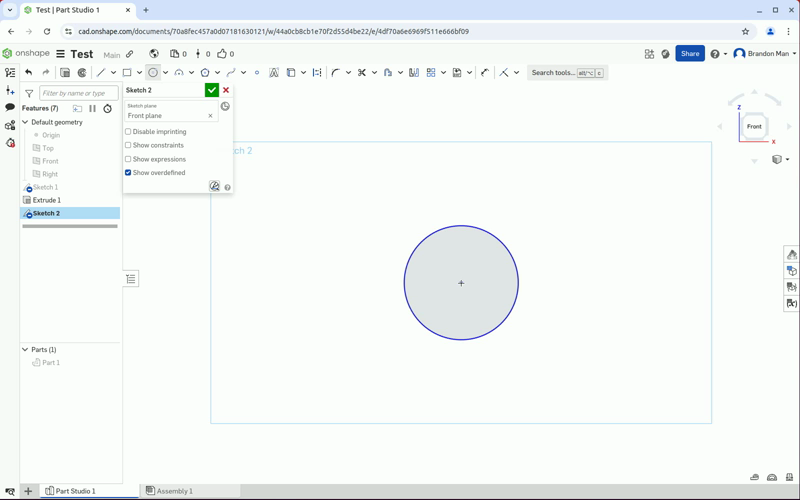
key_up(shift)
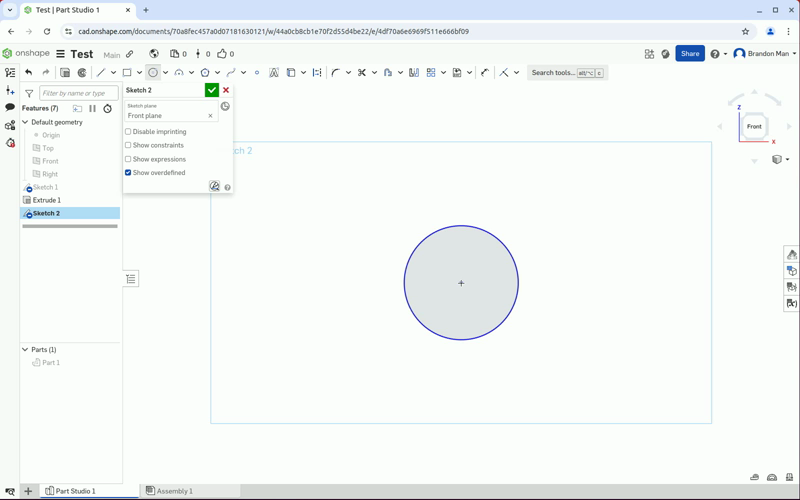
mouse_move(489, 282)
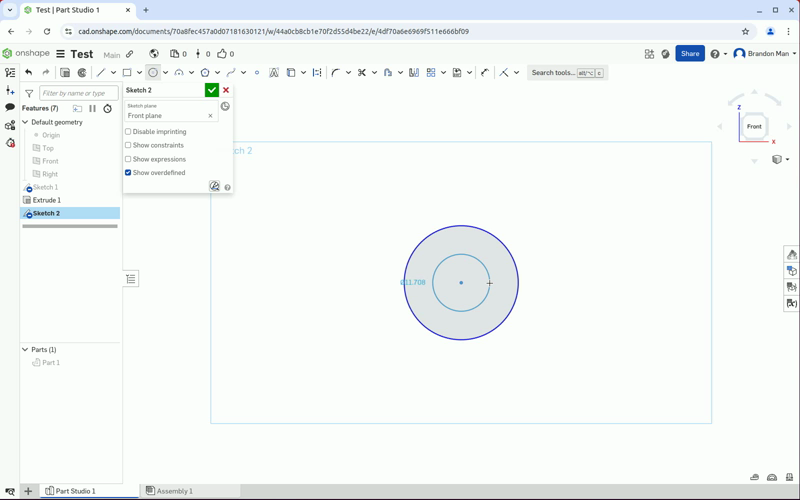
click(489, 282)
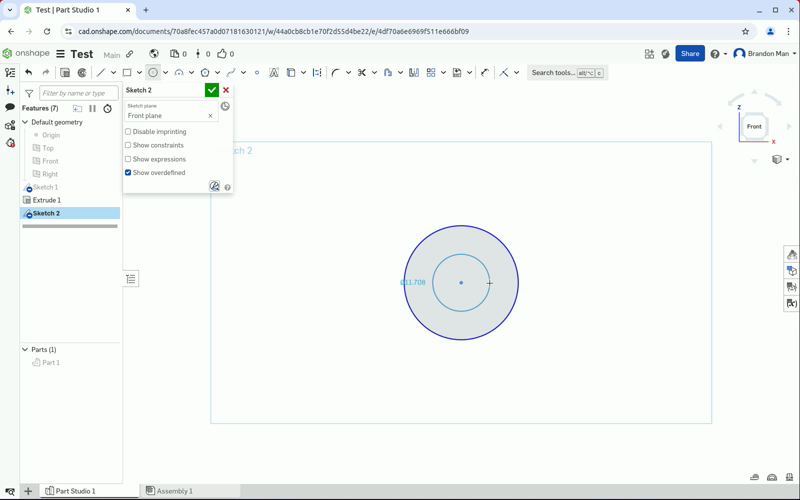
key(esc)
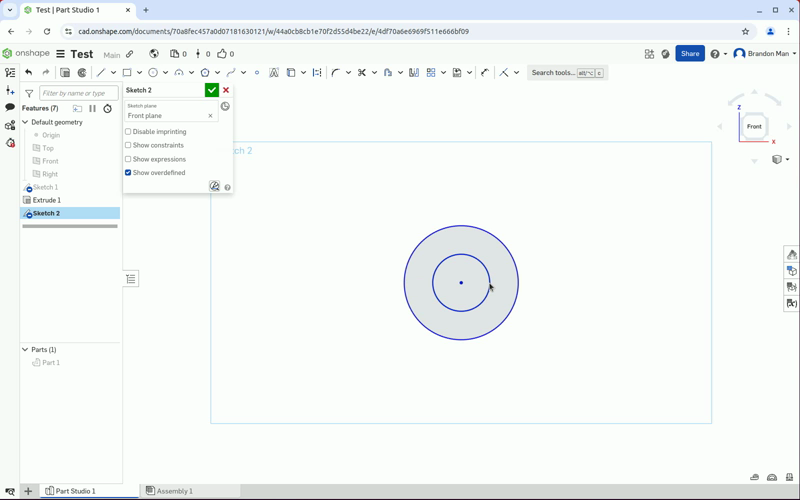
mouse_move(451, 320)
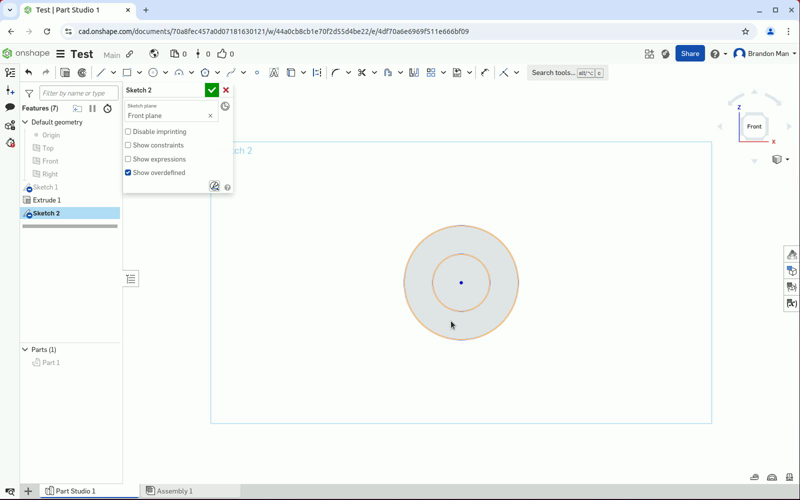
click(451, 320)
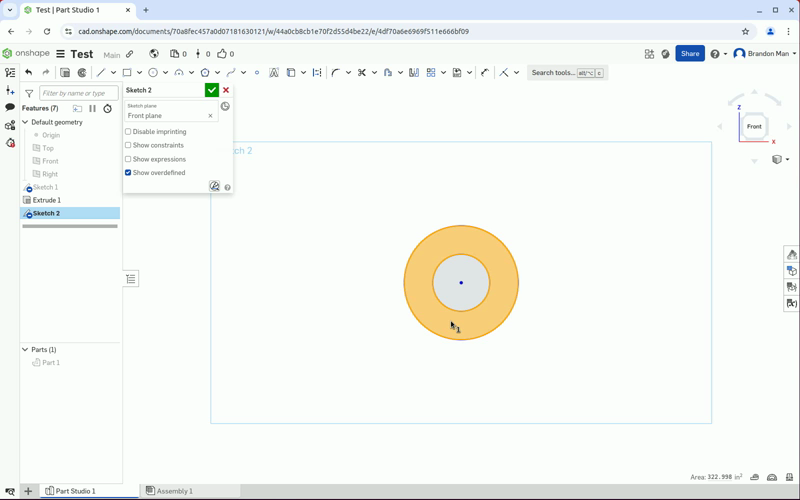
mouse_move(73, 352)
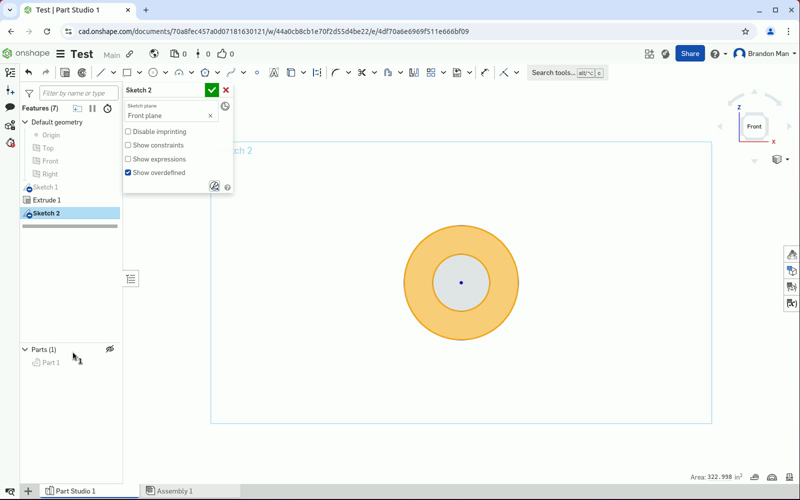
key(shift+y)
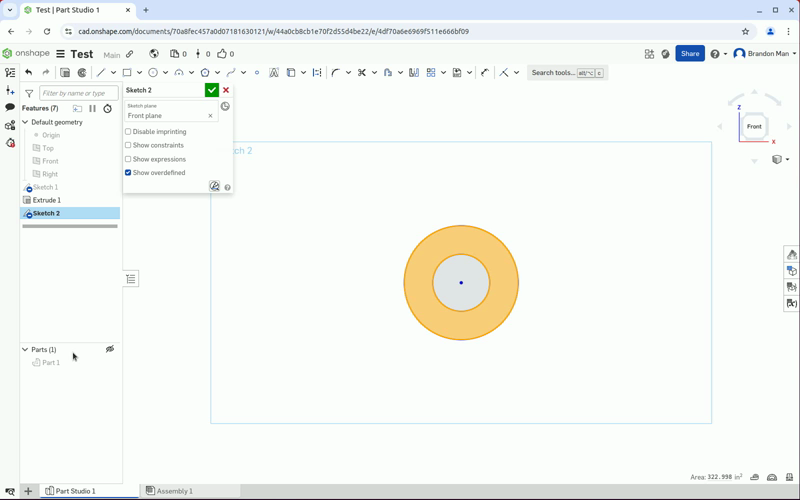
key(shift+e)
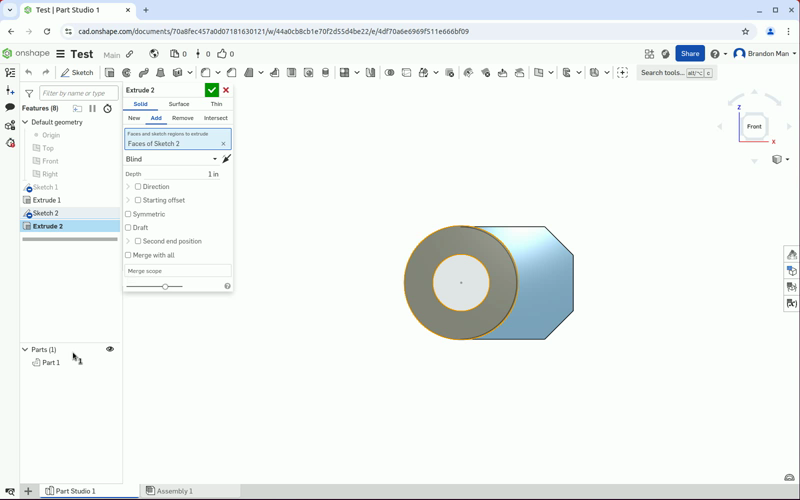
mouse_move(143, 106)
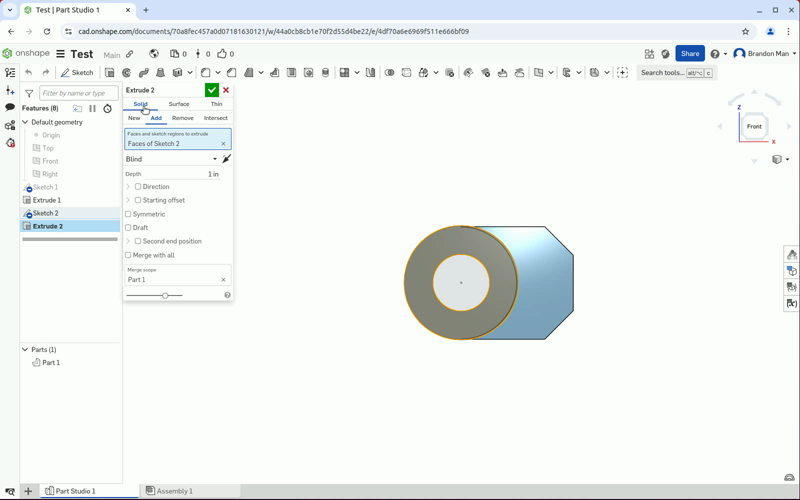
click(143, 106)
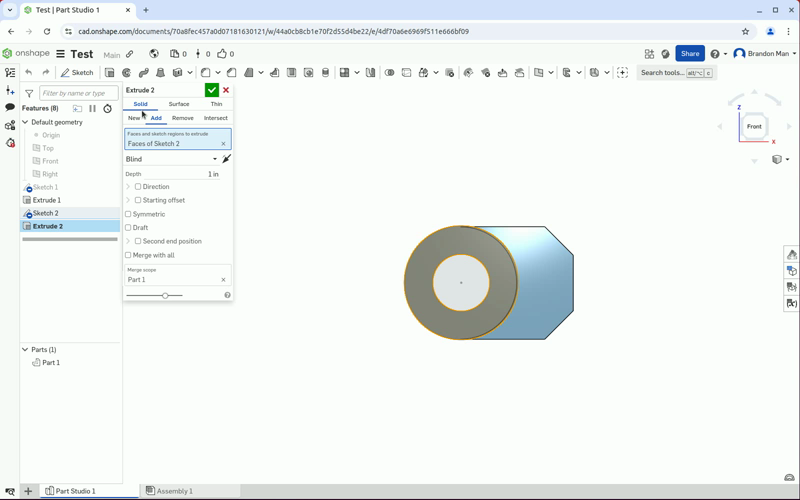
mouse_move(137, 120)
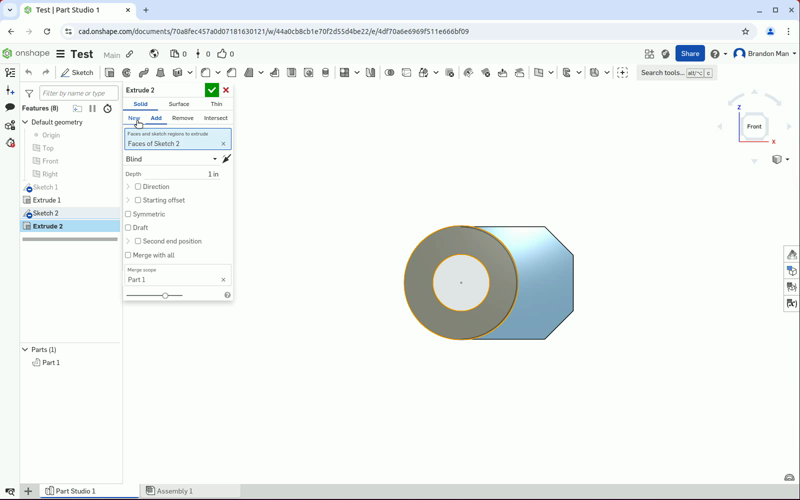
click(137, 120)
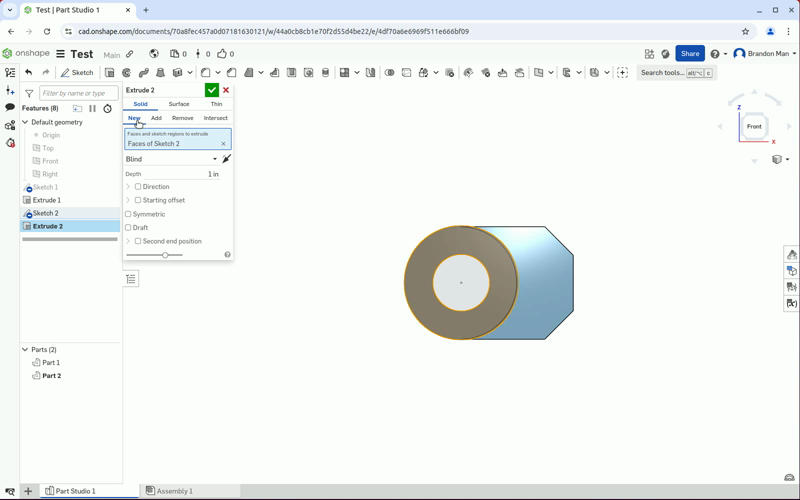
key(tab, 4)
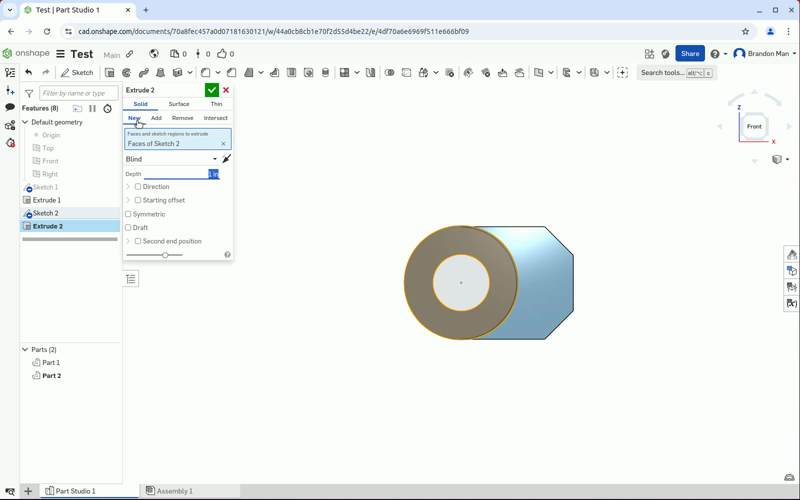
text(23.108)
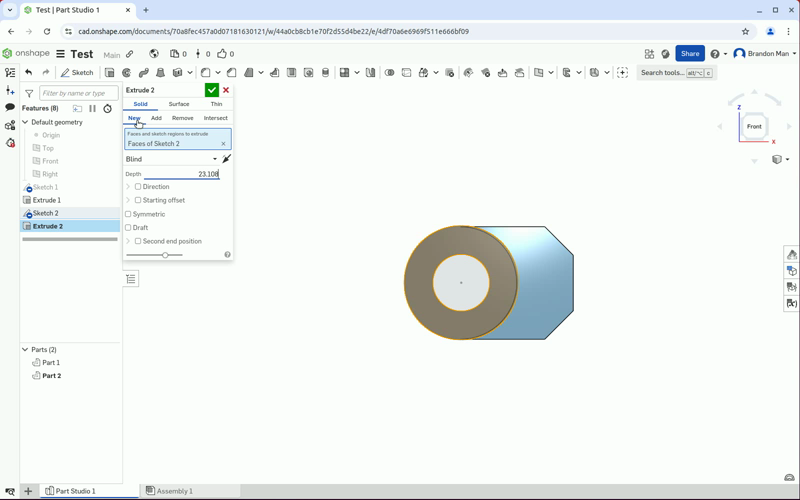
key(enter)
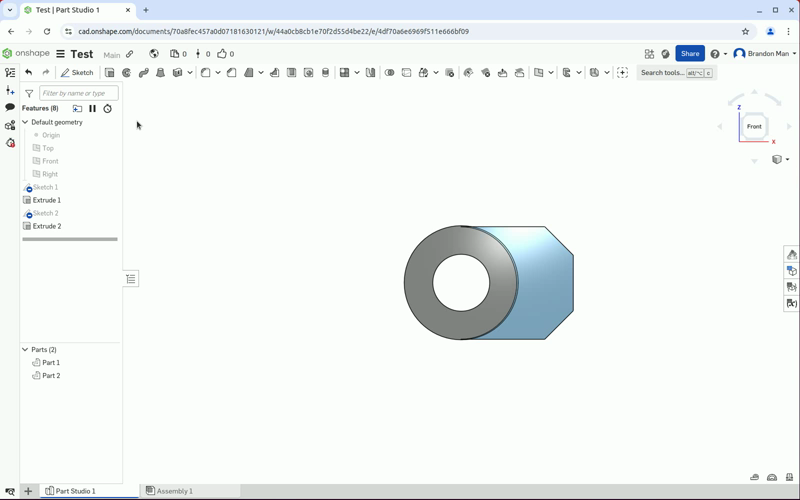
key(shift+h)
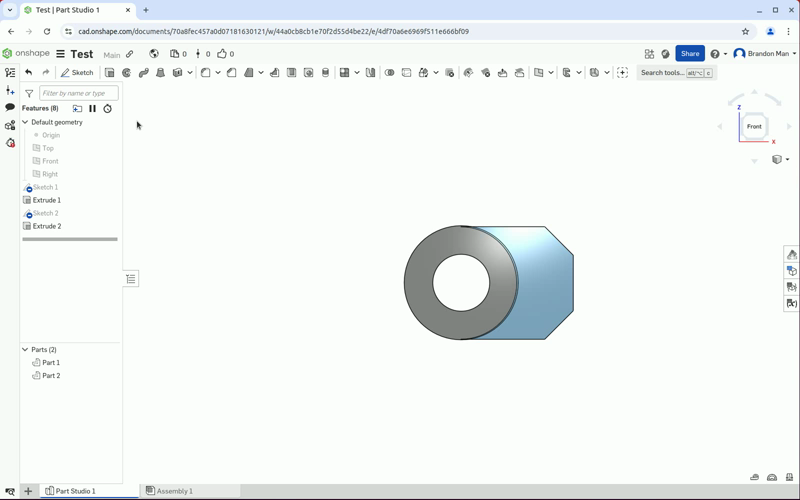
key(shift+h)
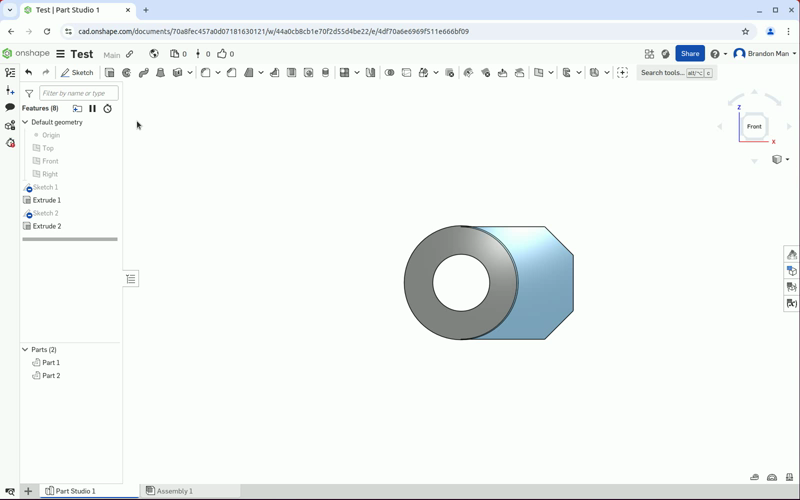
mouse_move(73, 189)
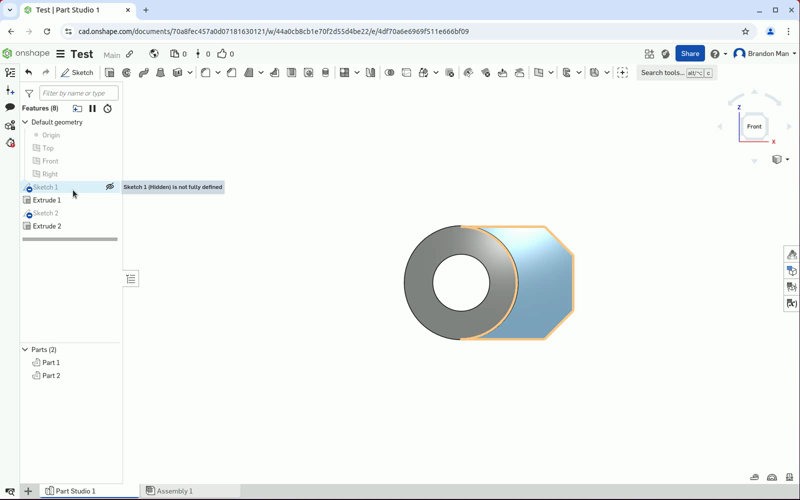
click(73, 189)
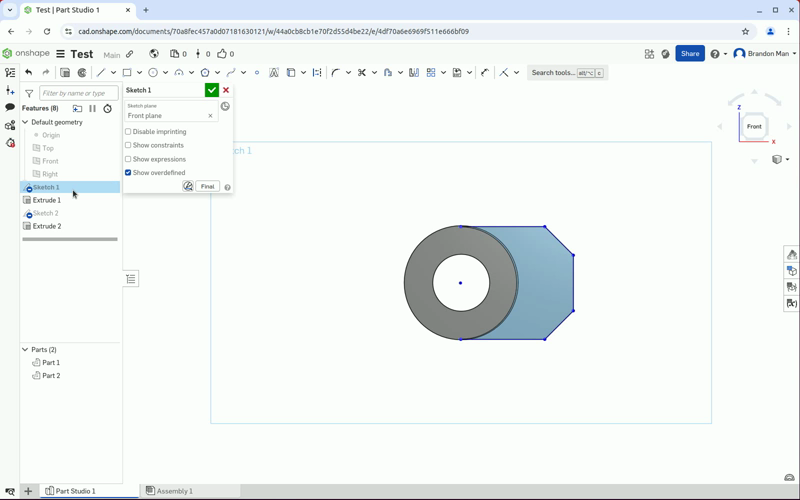
mouse_move(229, 92)
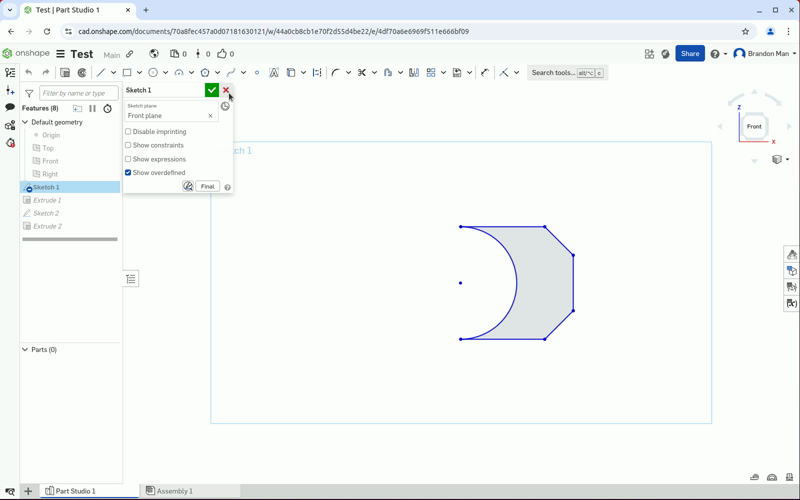
click(229, 92)
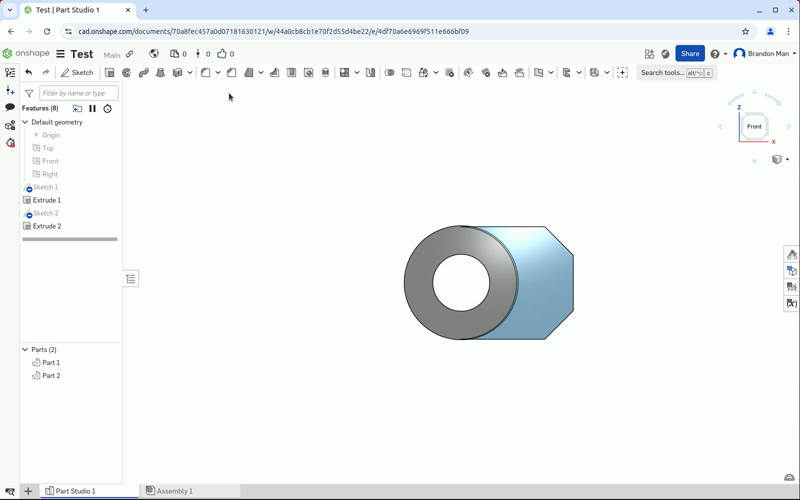
mouse_move(541, 75)
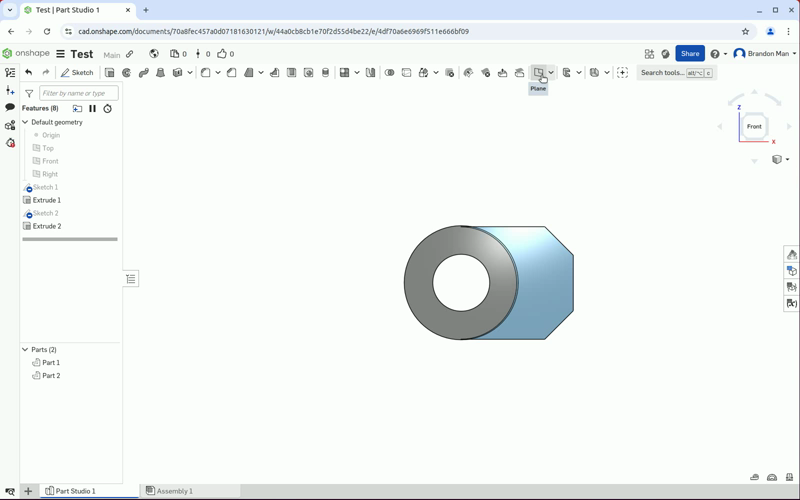
click(541, 75)
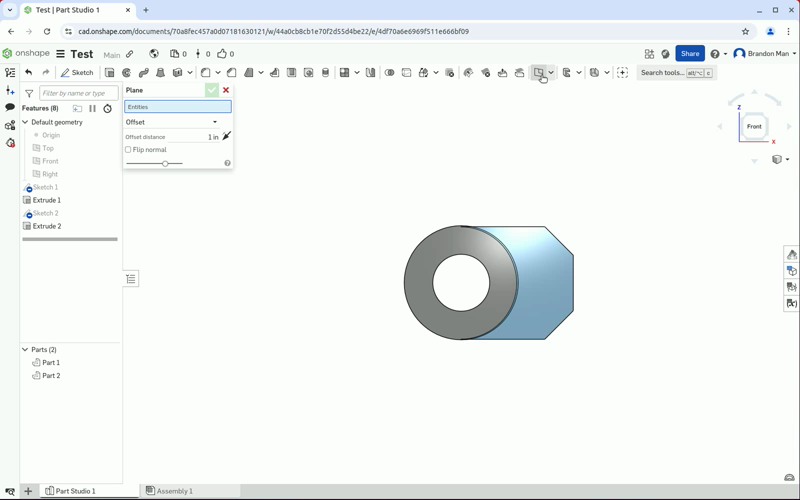
mouse_move(73, 163)
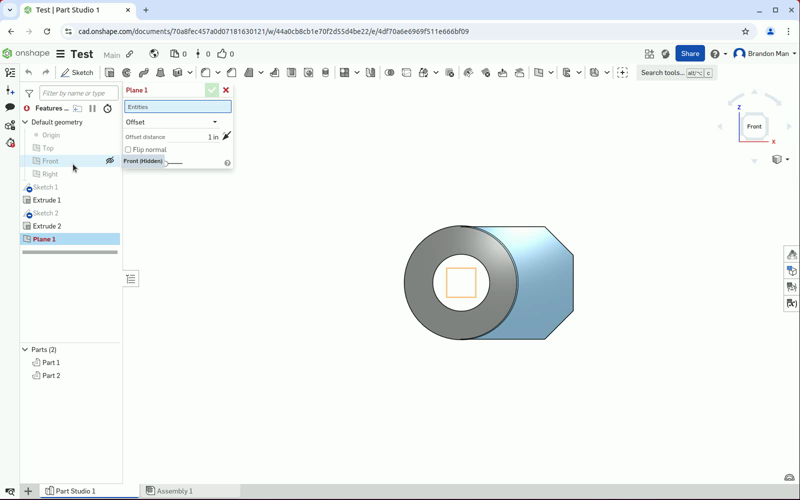
click(73, 163)
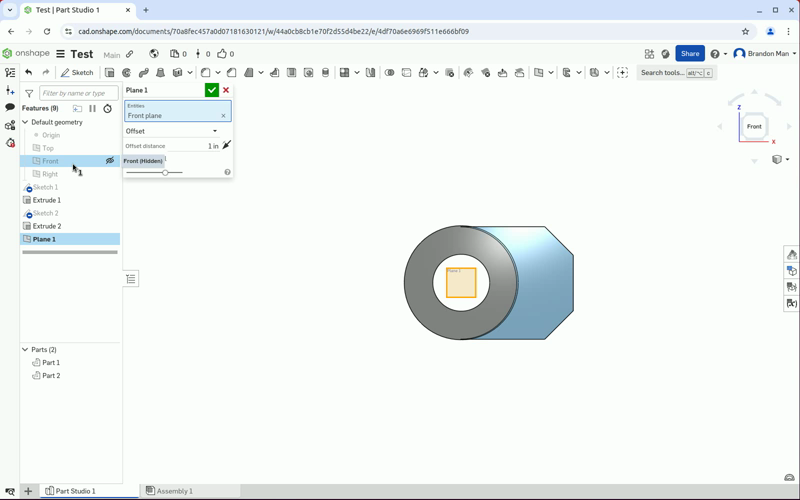
key(tab, 2)
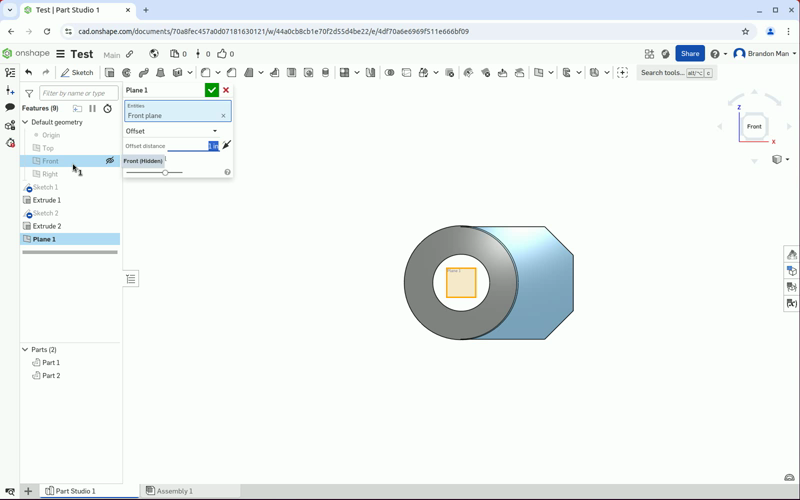
text(23.108)
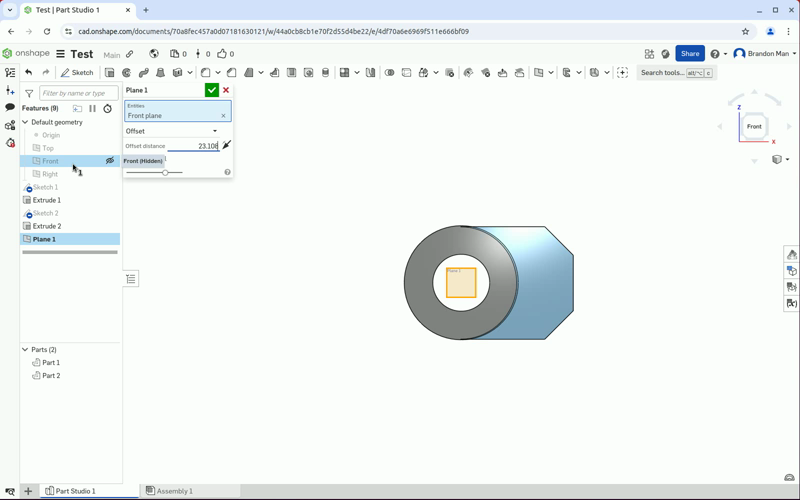
key(enter, 2)
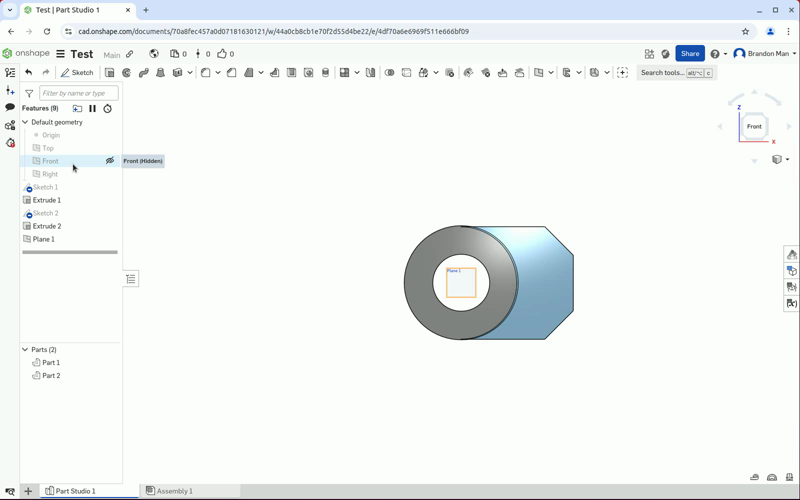
key(shift+s)
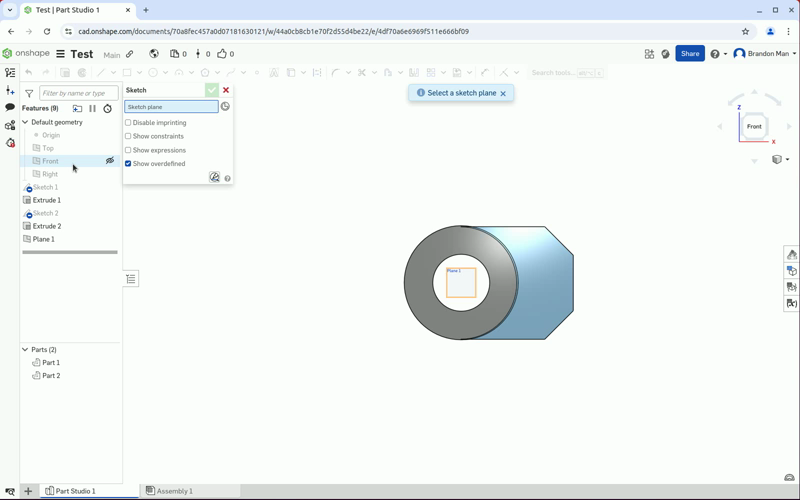
mouse_move(73, 241)
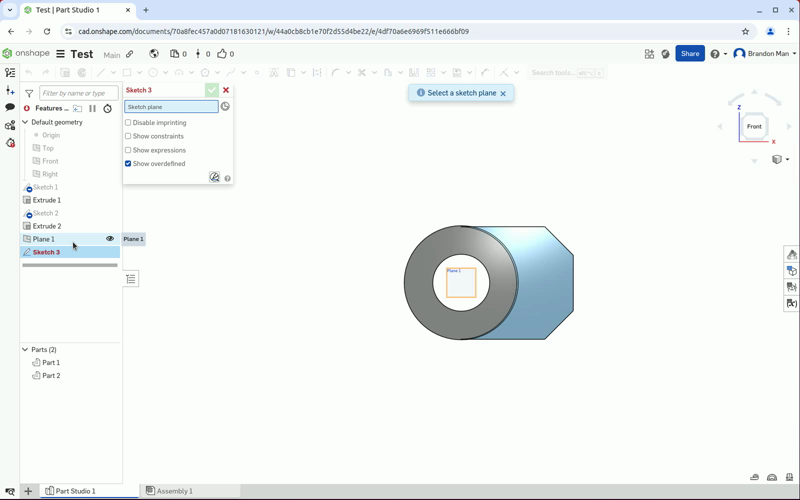
click(73, 241)
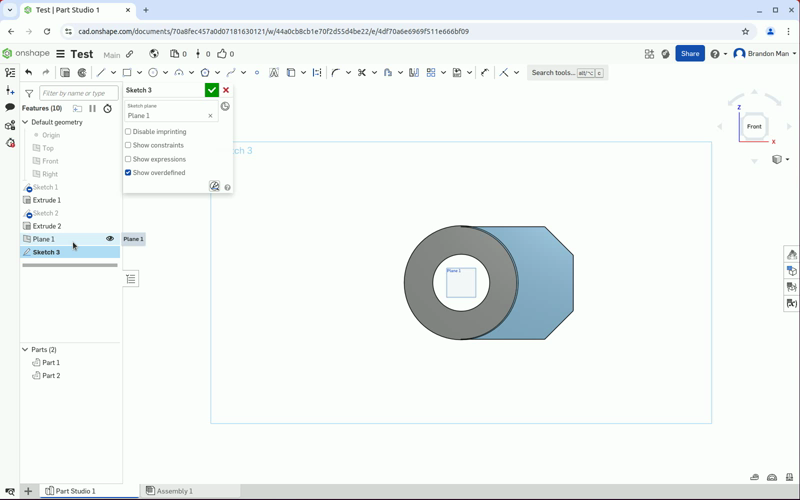
mouse_move(73, 352)
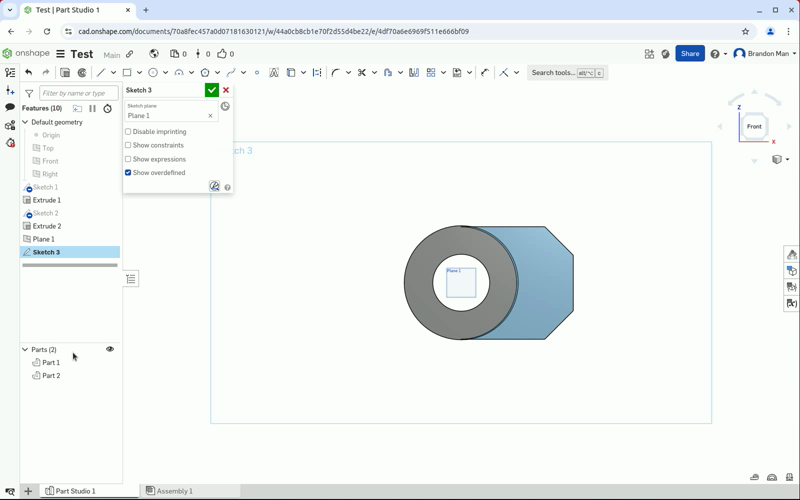
key(y)
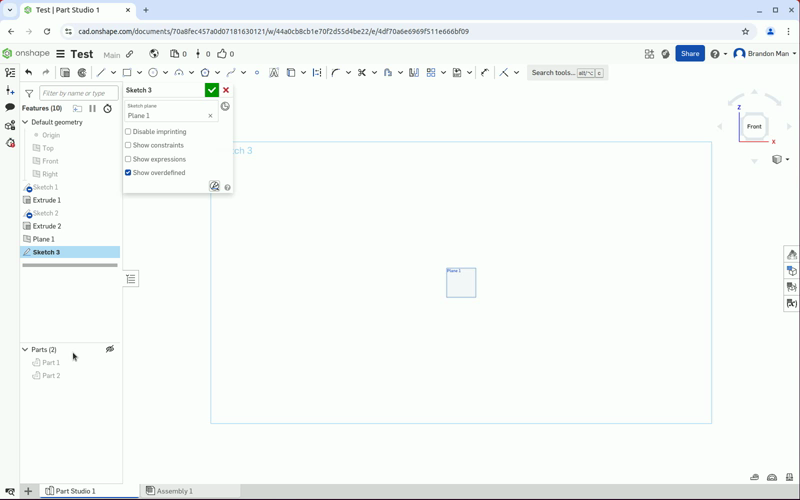
key(l)
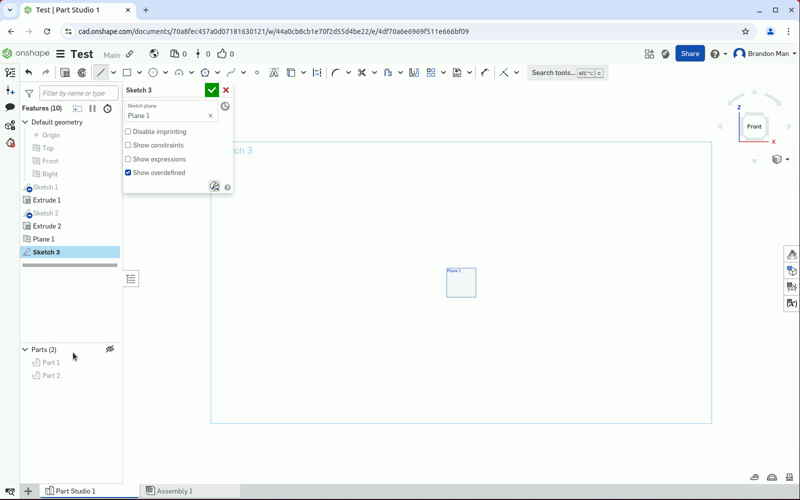
key_down(shift)
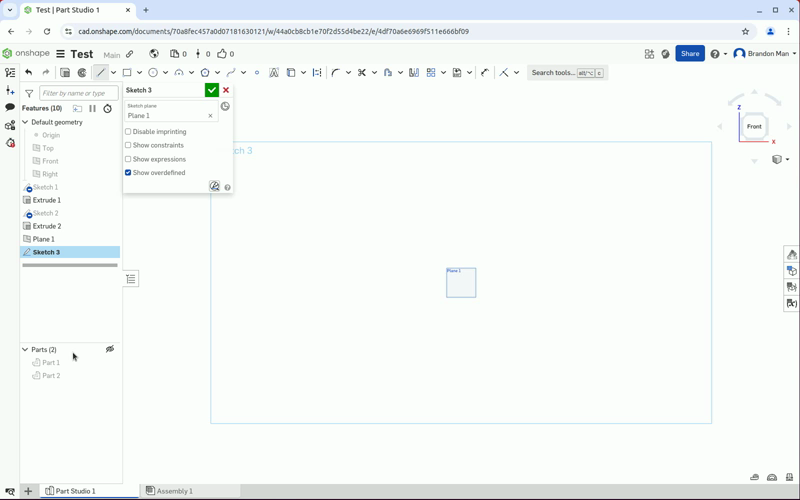
mouse_move(404, 297)
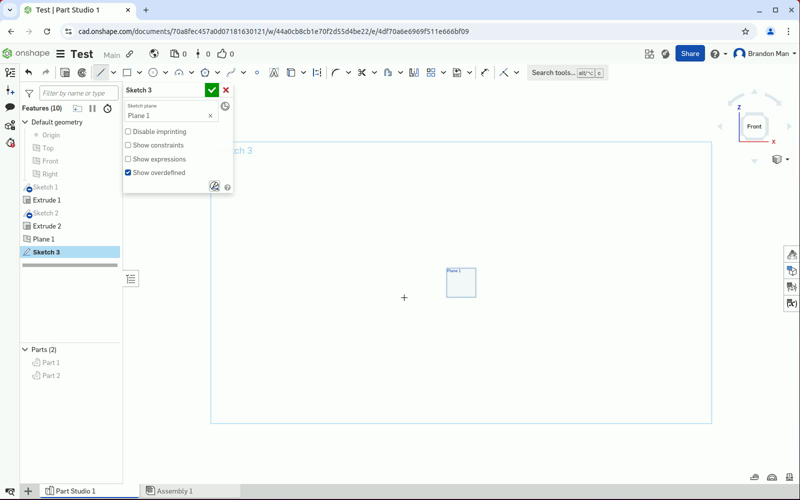
click(404, 297)
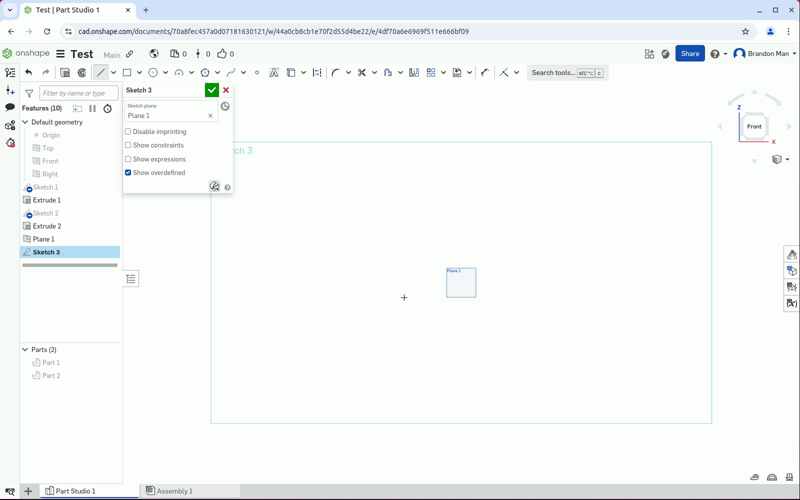
key_up(shift)
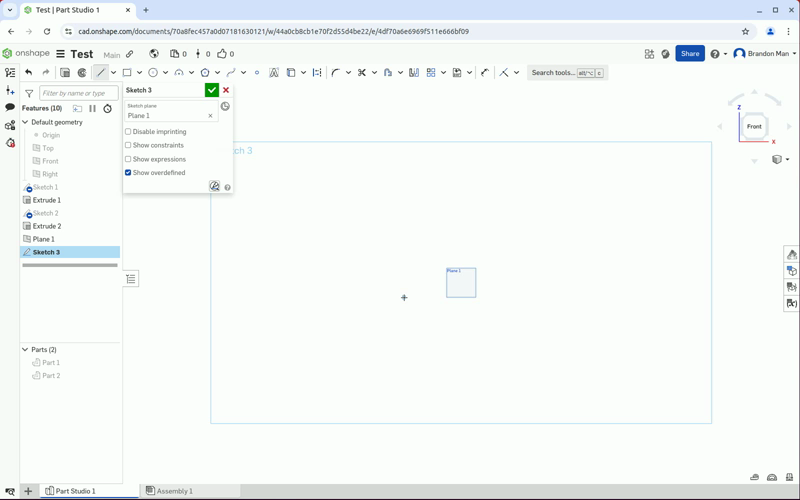
key_down(shift)
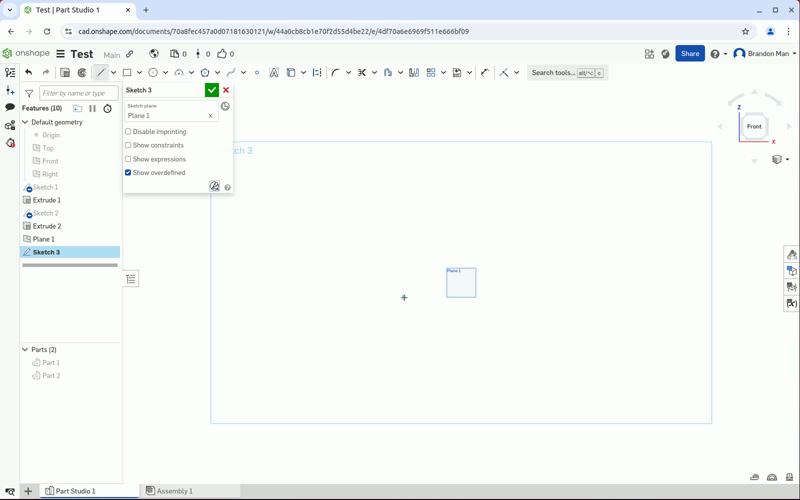
mouse_move(434, 297)
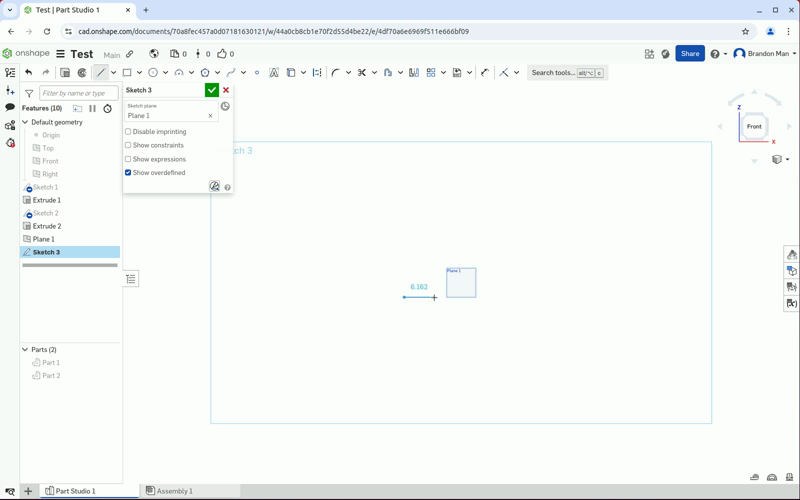
mouse_move(406, 297)
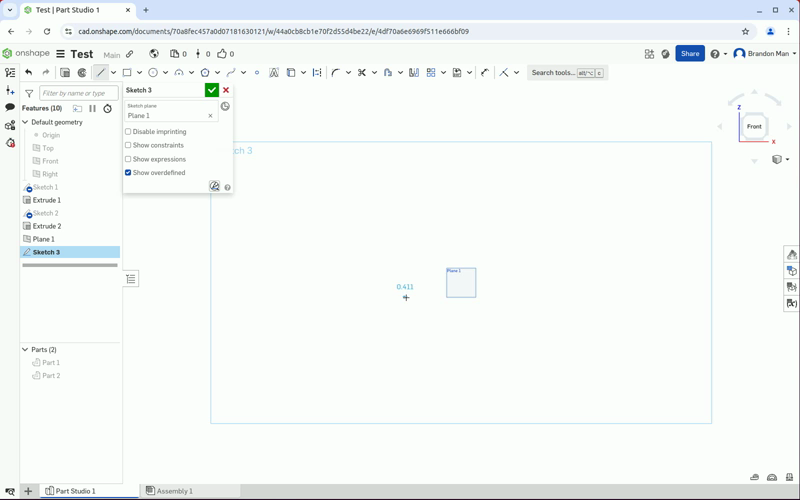
scroll(6)
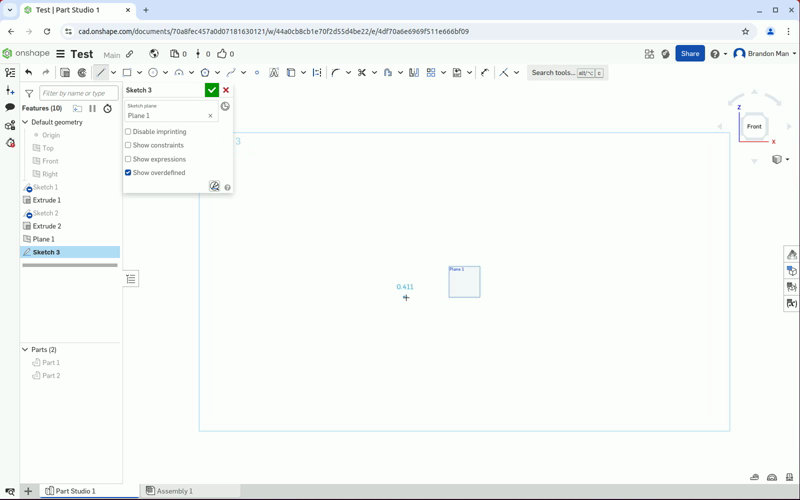
scroll(6)
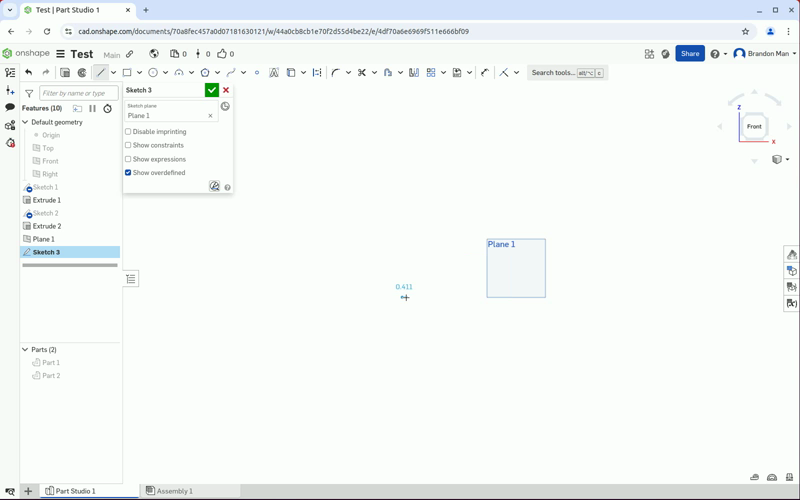
scroll(6)
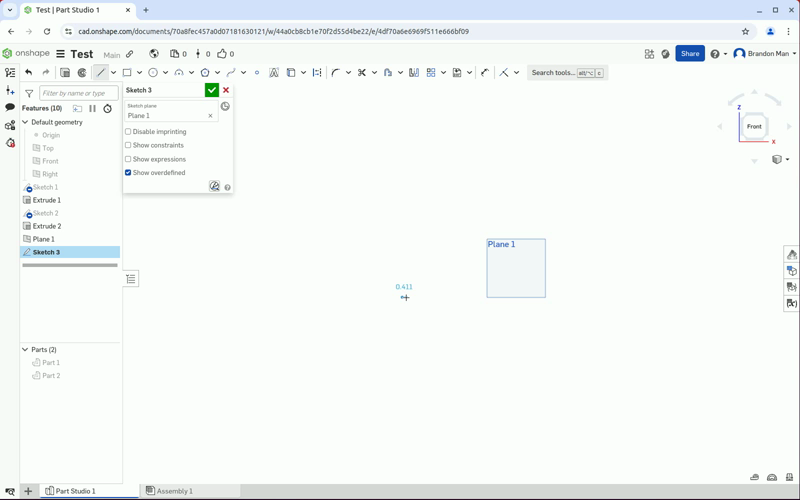
scroll(6)
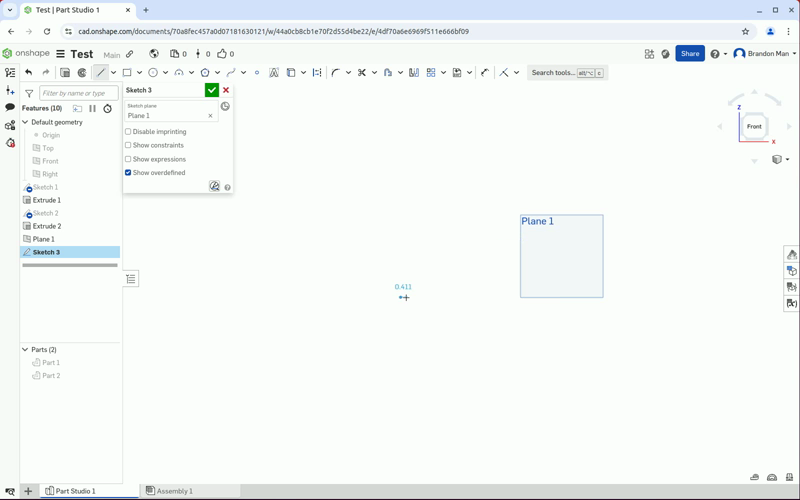
scroll(6)
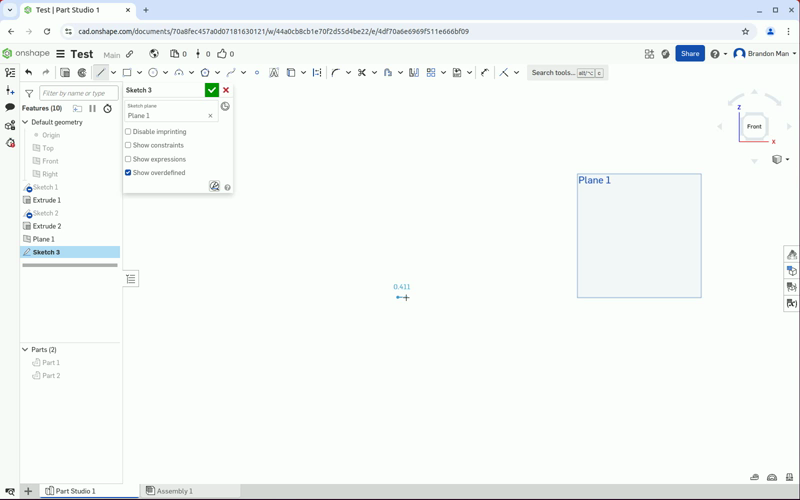
scroll(6)
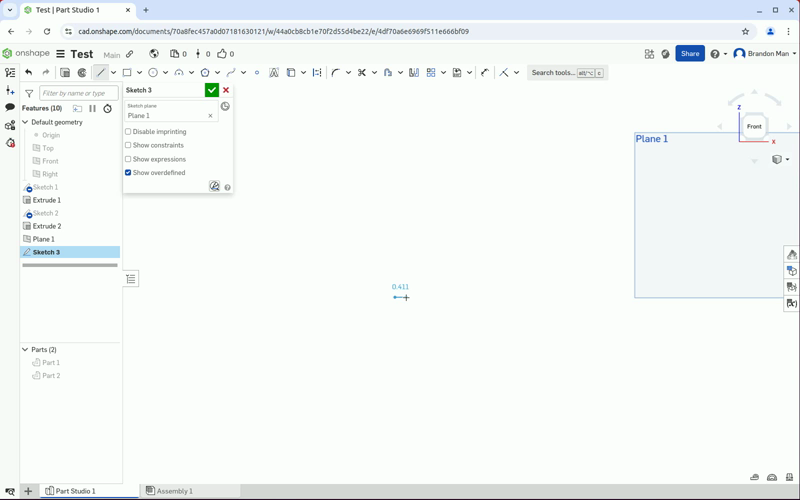
scroll(6)
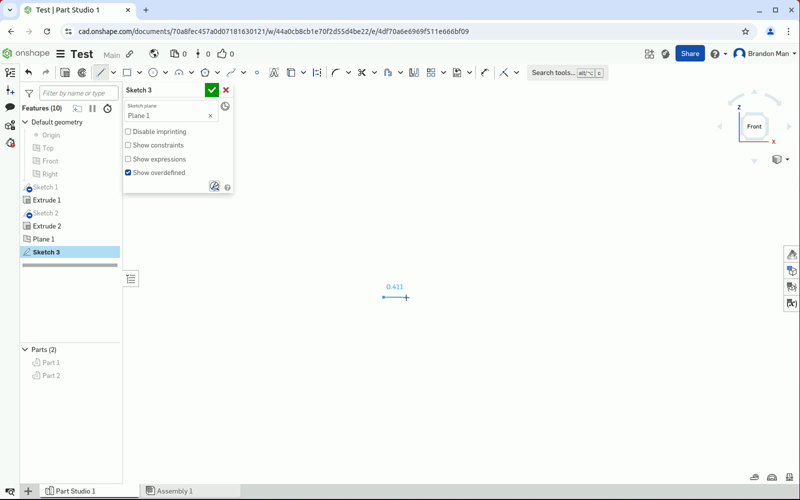
click(406, 297)
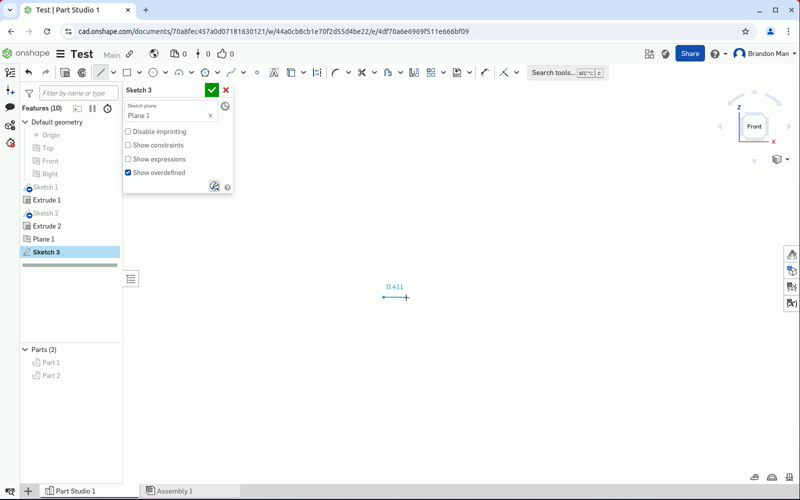
scroll(-6)
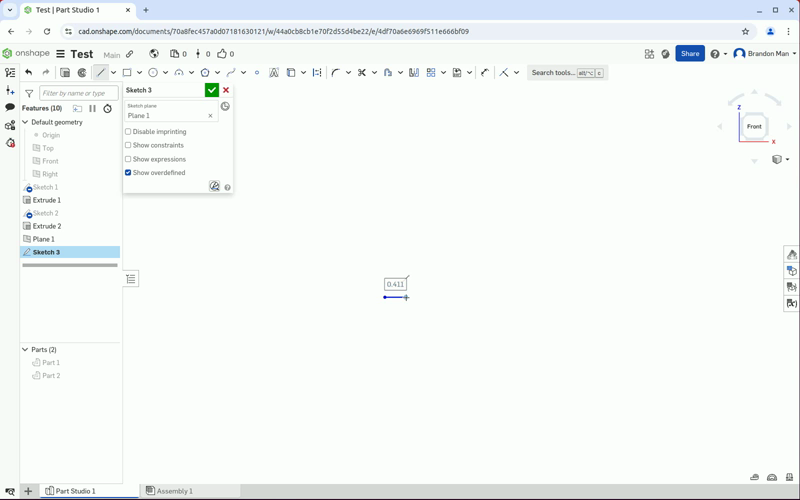
scroll(-6)
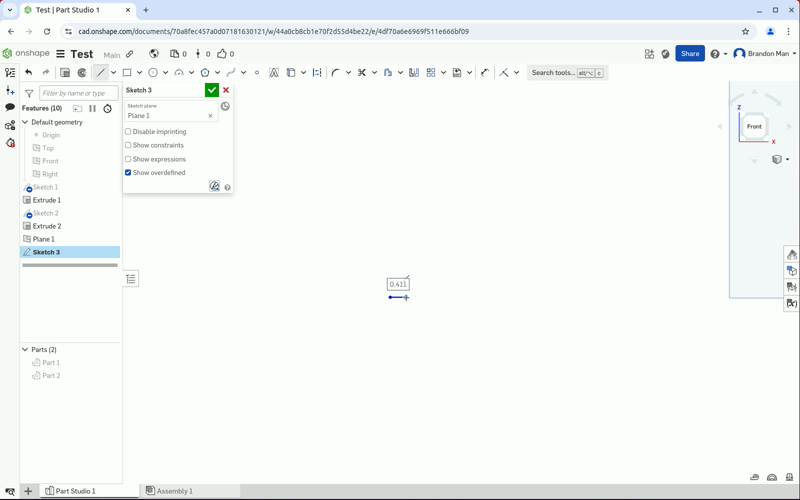
scroll(-6)
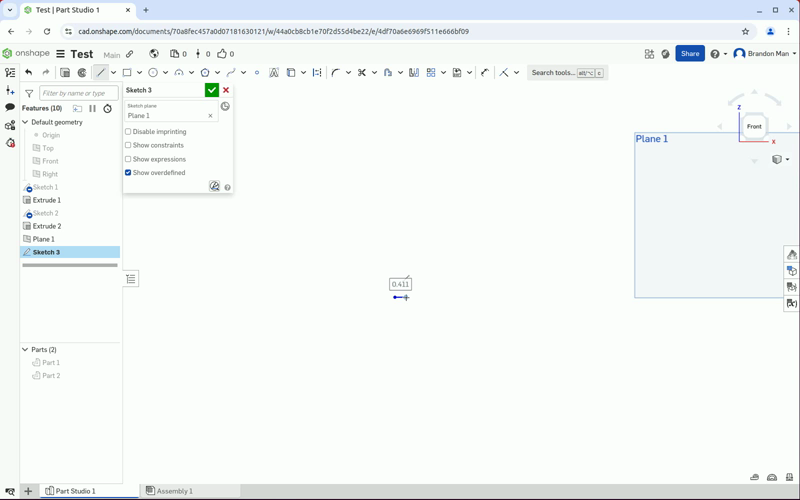
scroll(-6)
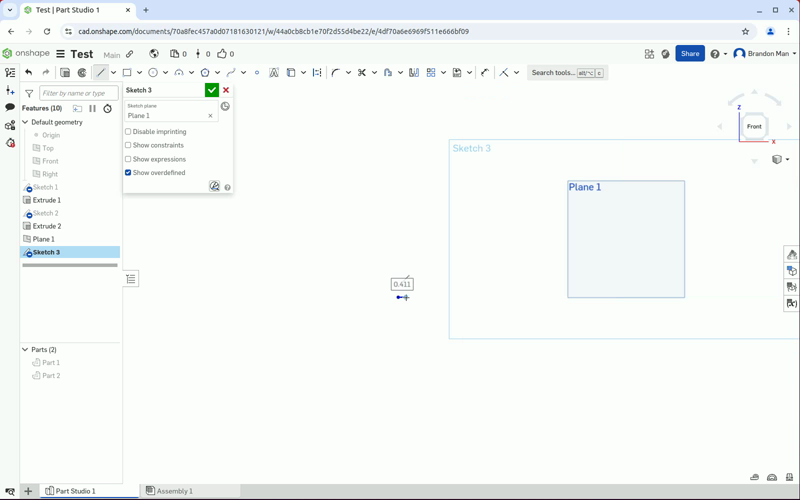
scroll(-6)
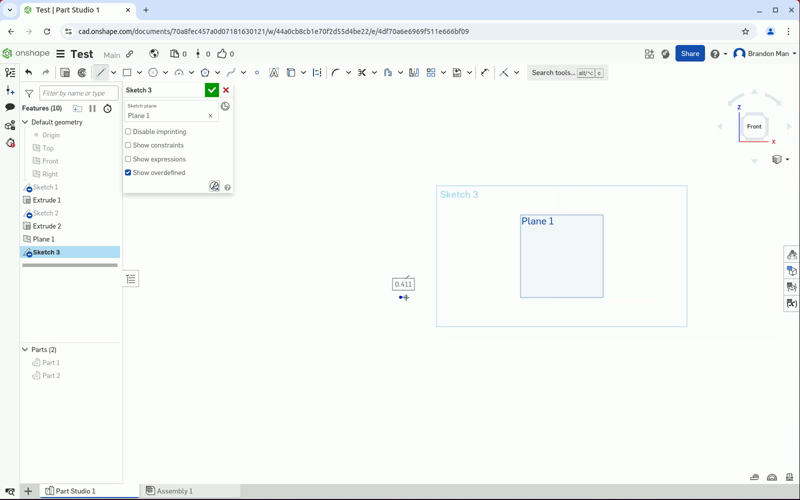
scroll(-6)
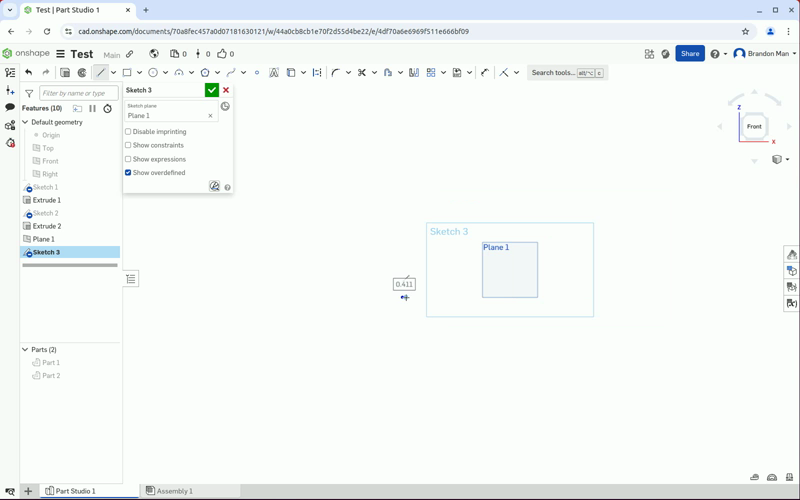
scroll(-6)
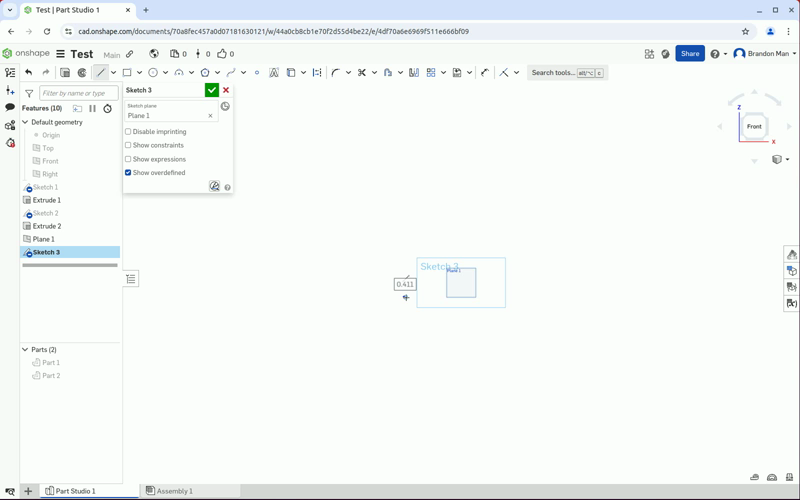
key_up(shift)
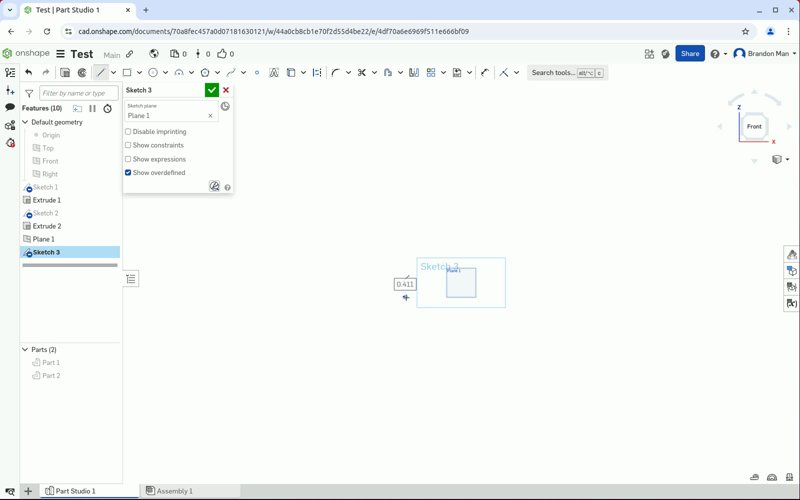
key(esc)
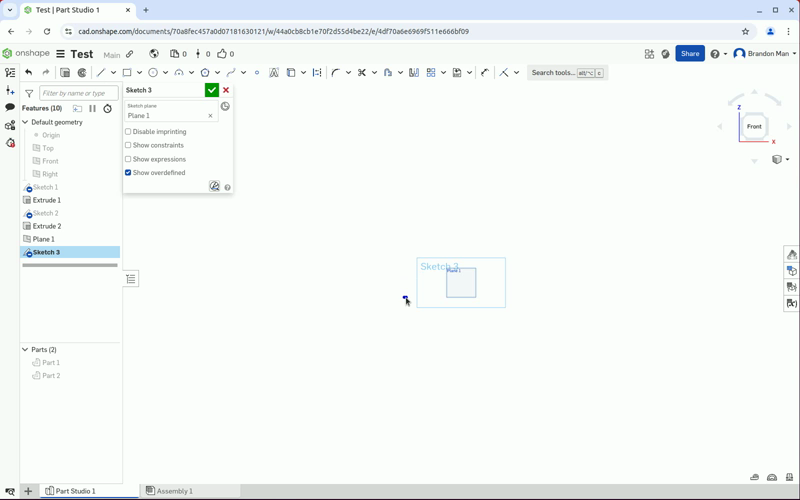
key(a)
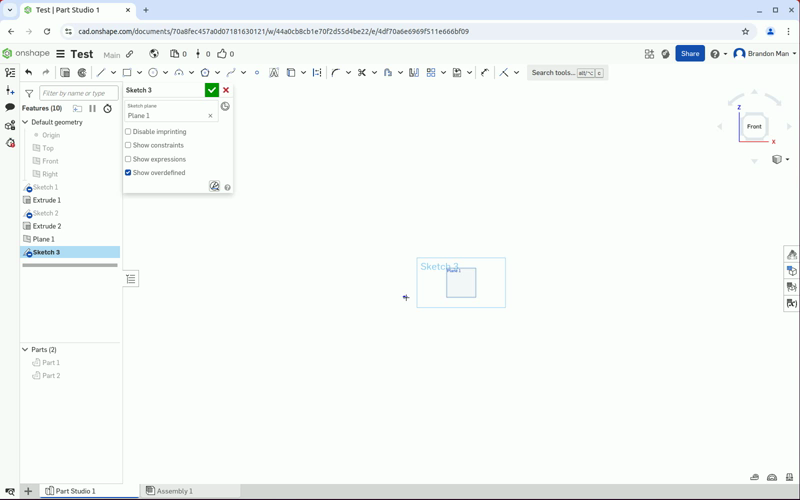
mouse_move(406, 297)
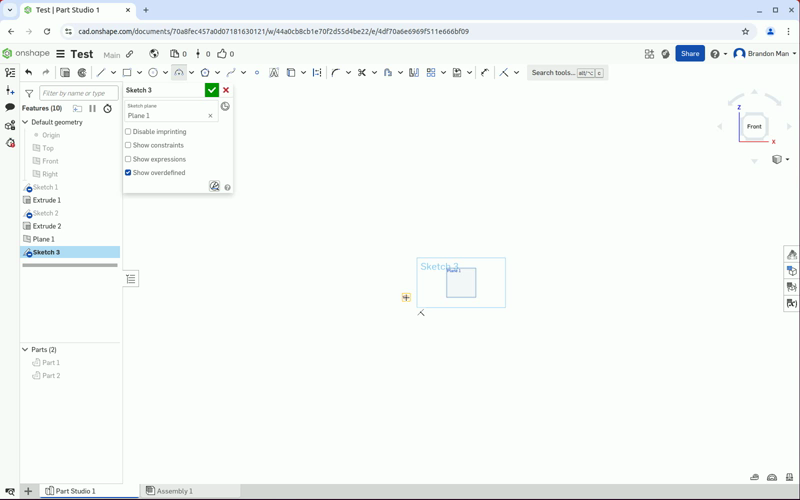
scroll(6)
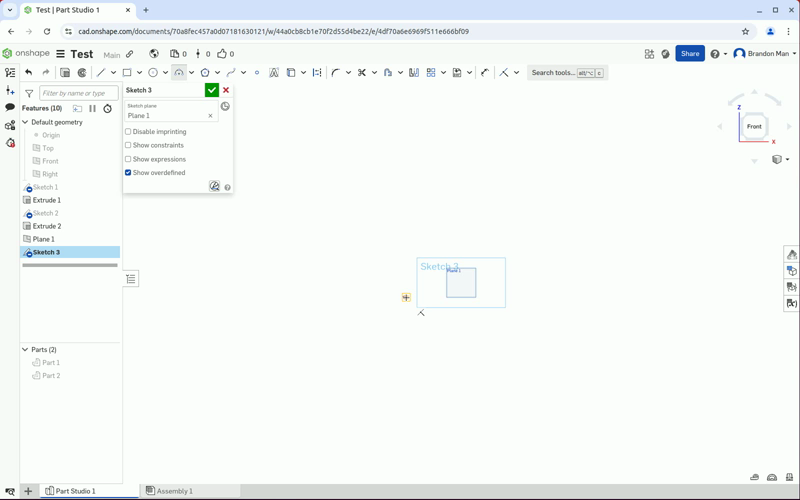
scroll(6)
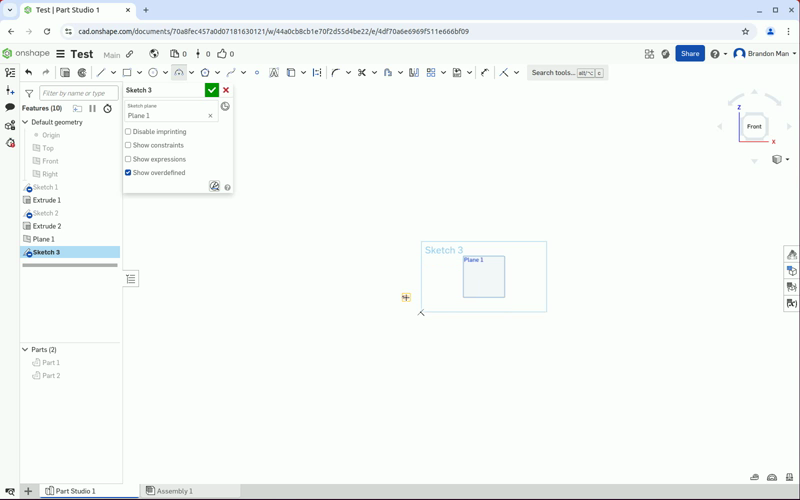
scroll(6)
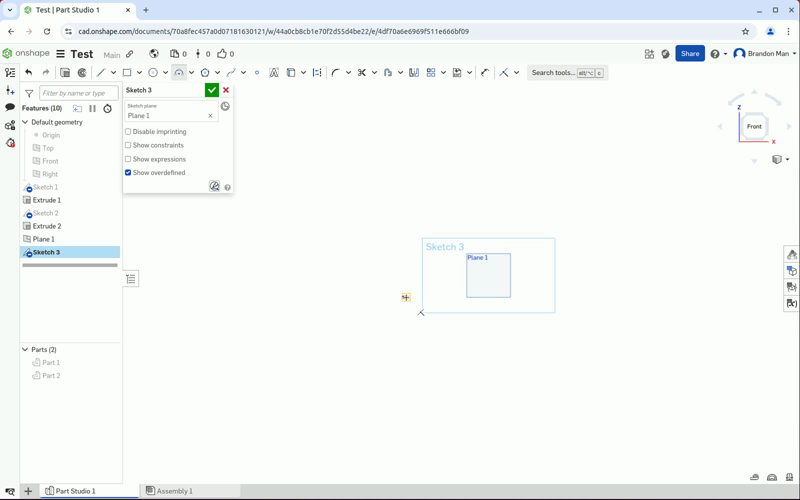
scroll(6)
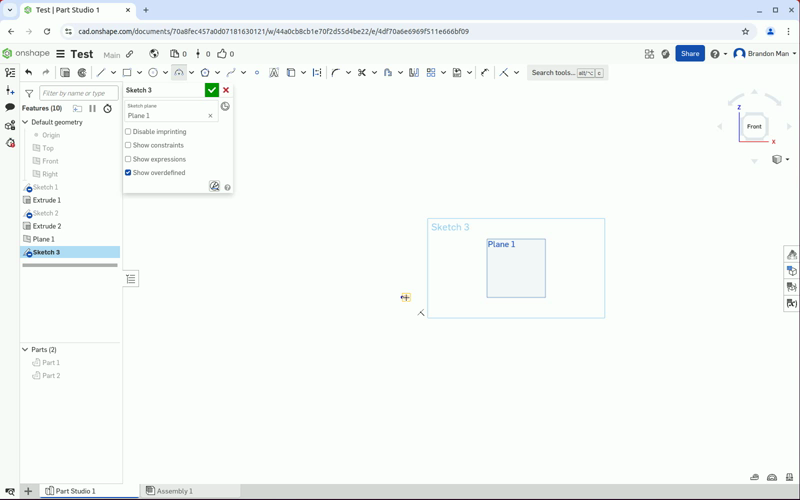
scroll(6)
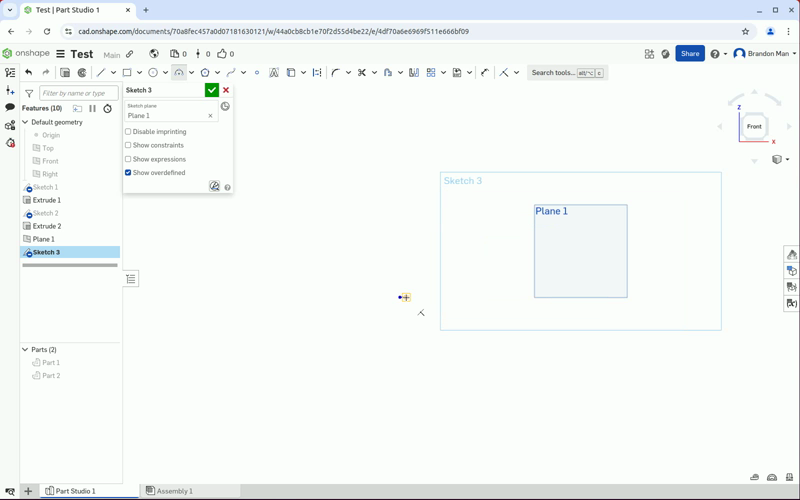
scroll(6)
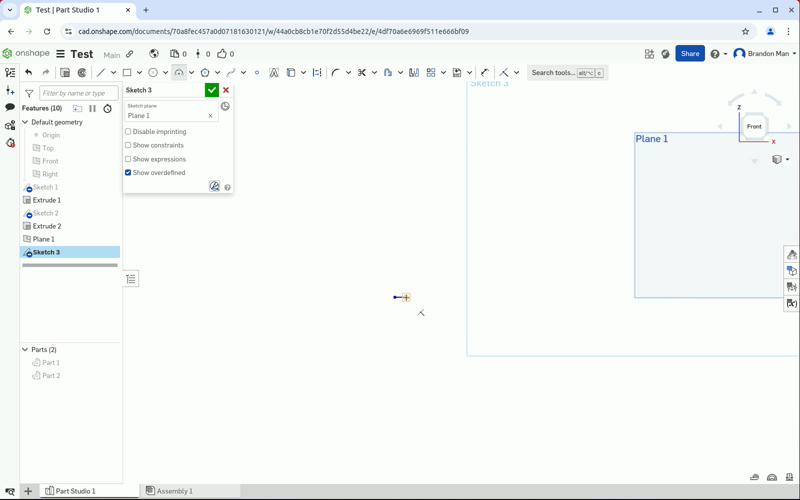
scroll(6)
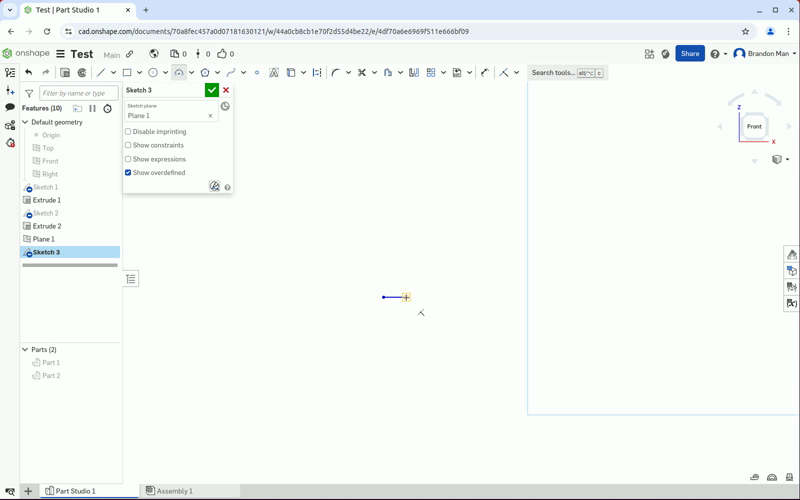
click(406, 297)
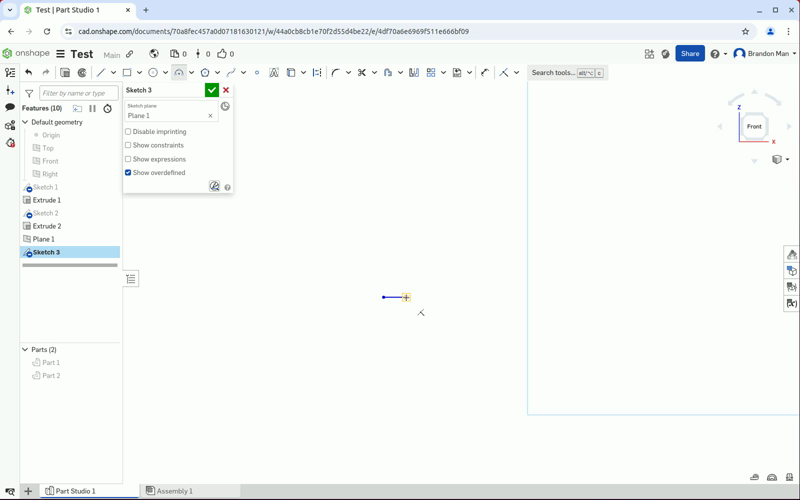
scroll(-6)
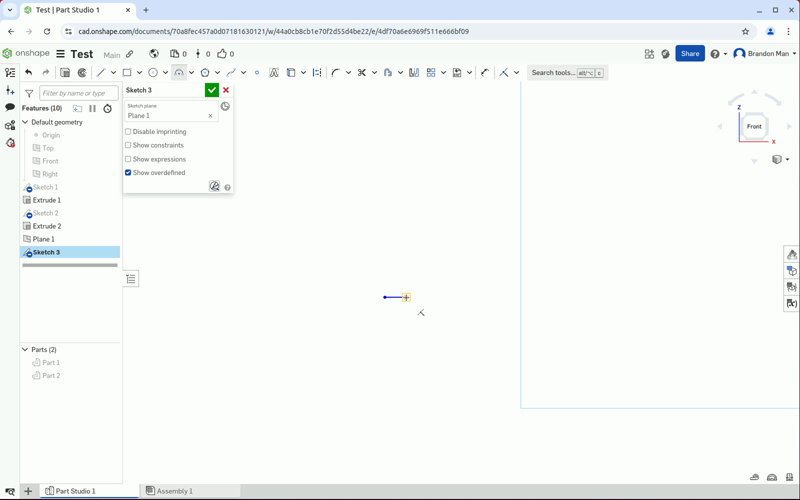
scroll(-6)
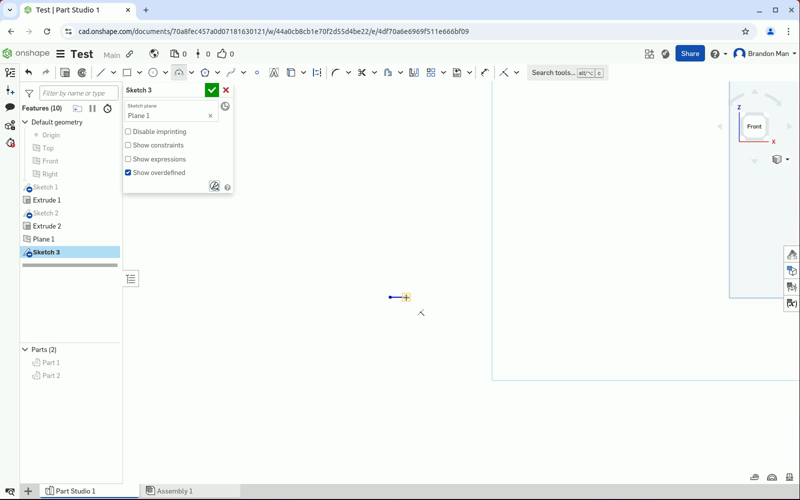
scroll(-6)
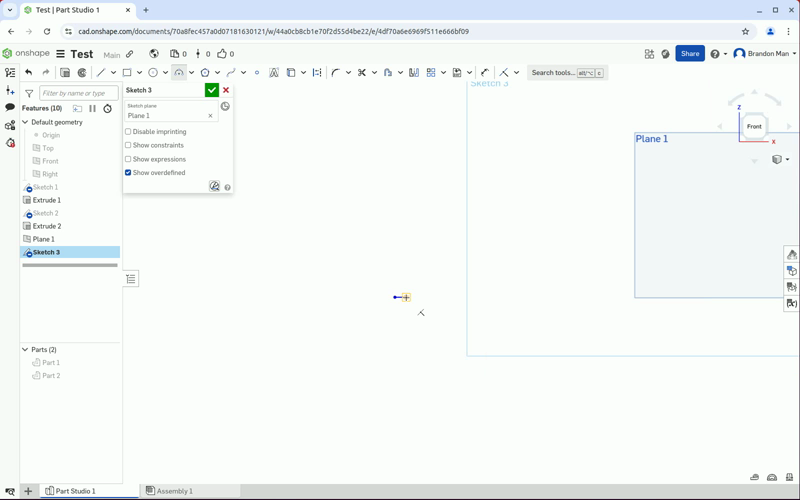
scroll(-6)
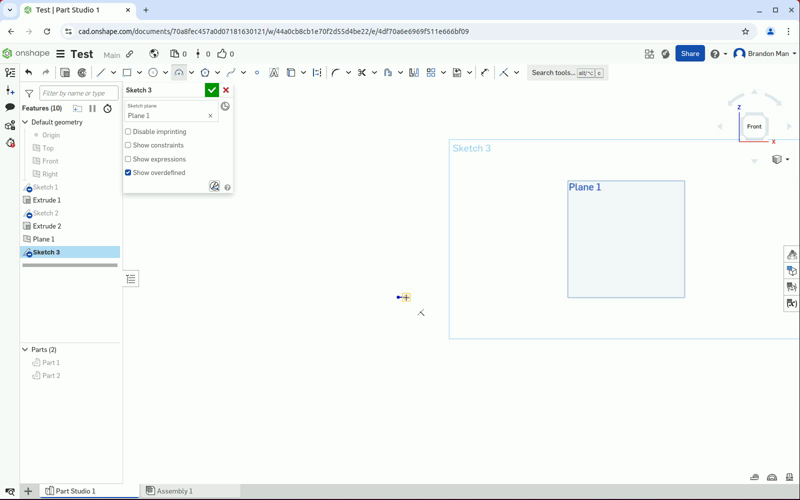
scroll(-6)
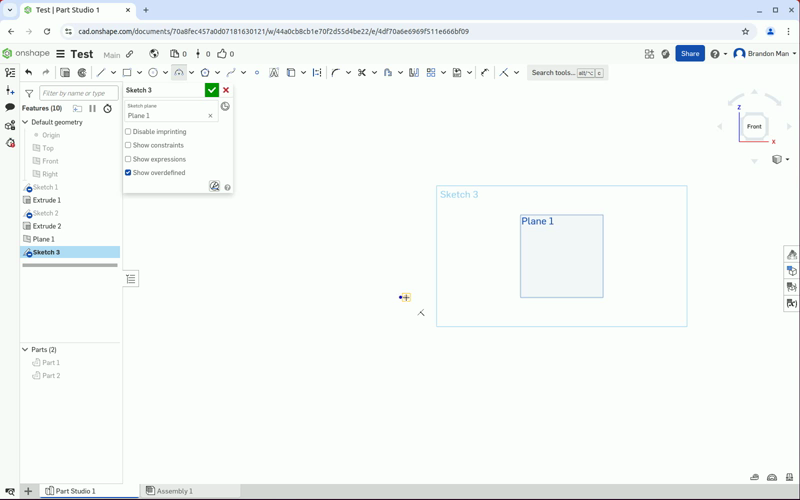
scroll(-6)
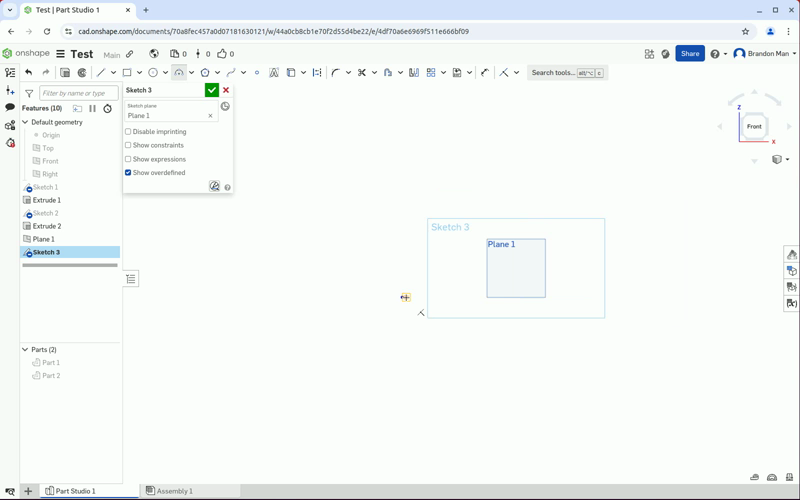
scroll(-6)
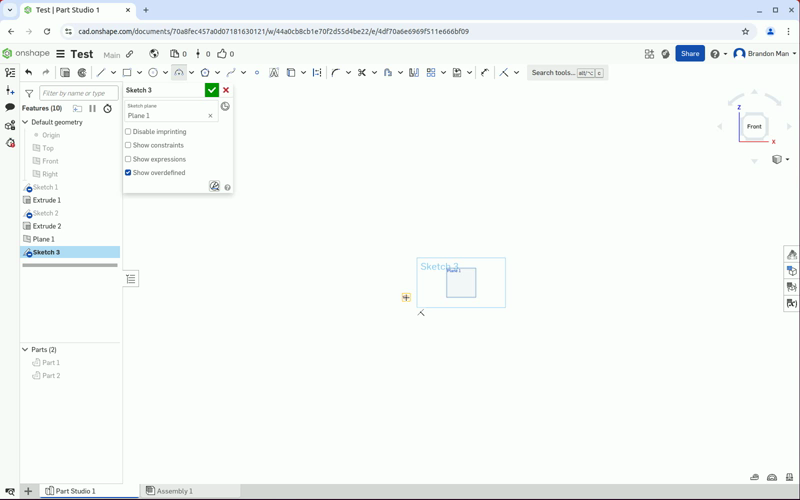
key_down(shift)
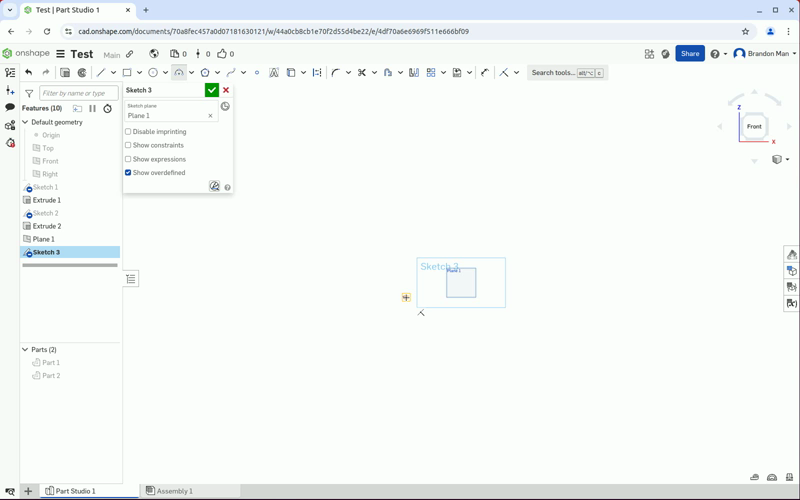
mouse_move(404, 282)
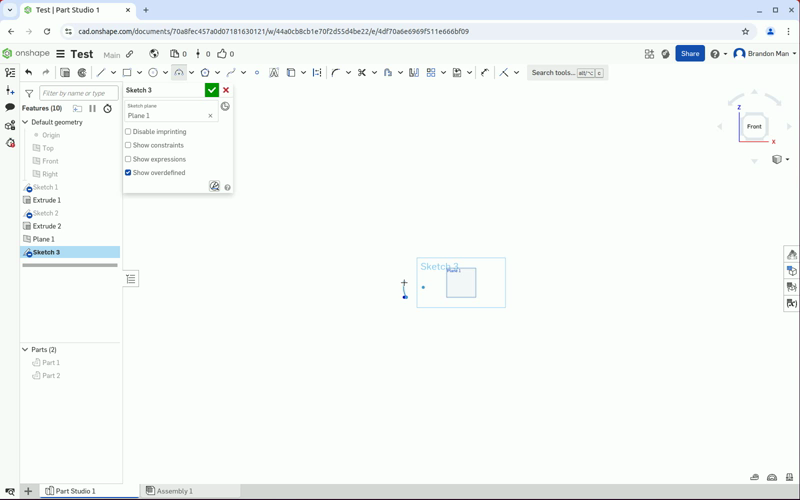
click(404, 282)
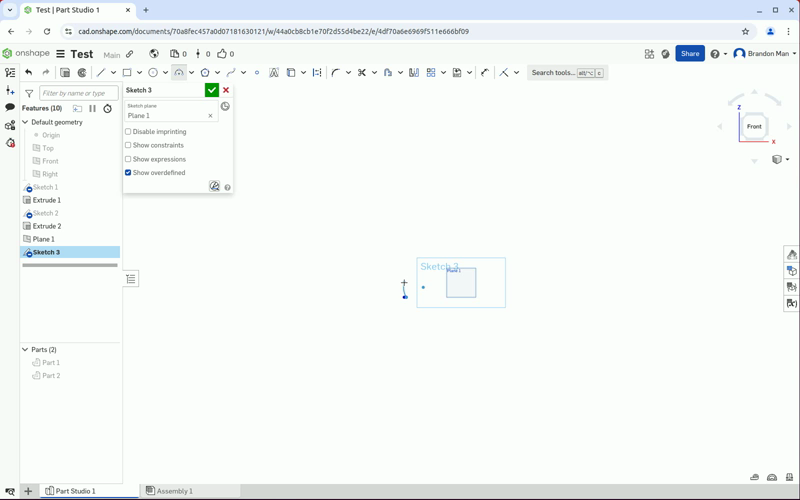
mouse_move(404, 289)
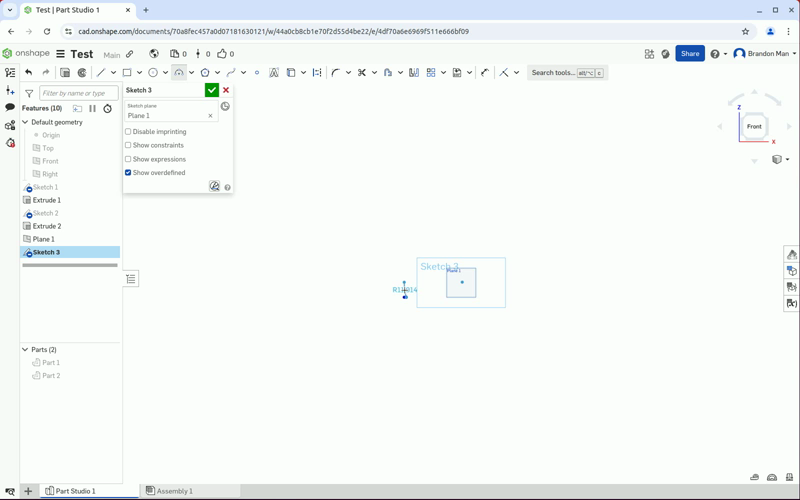
click(404, 289)
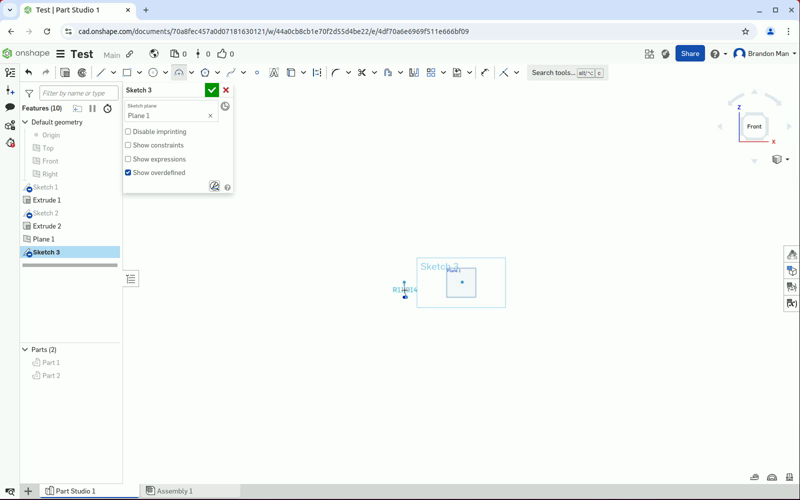
key_up(shift)
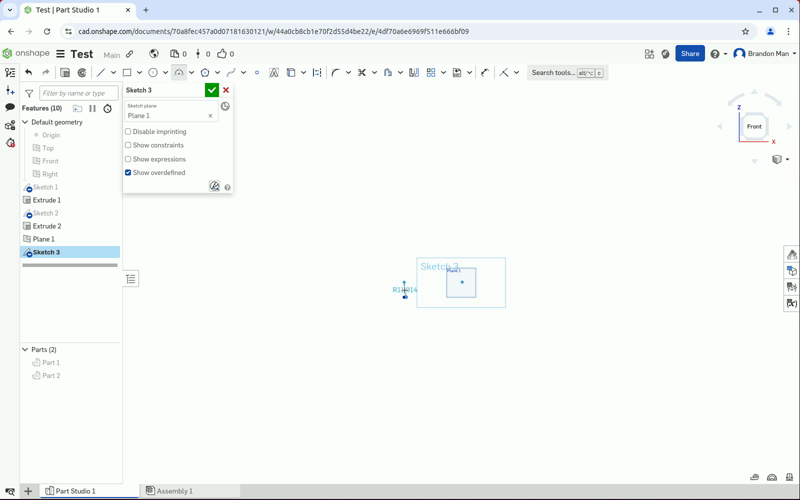
key(esc)
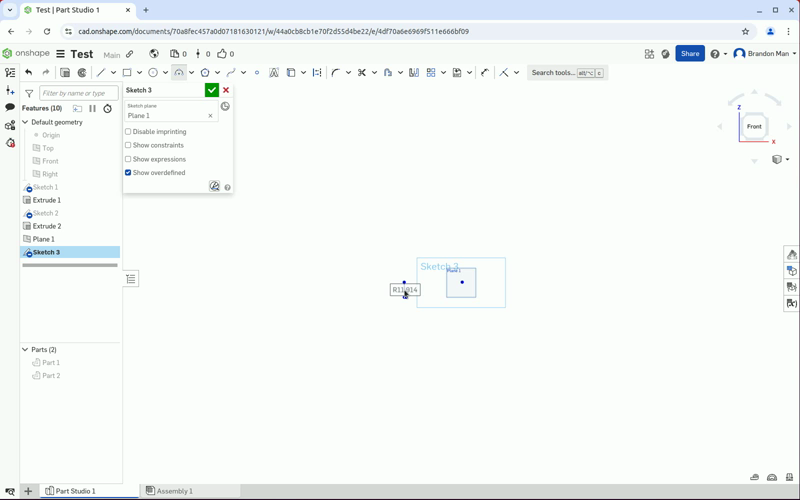
key(l)
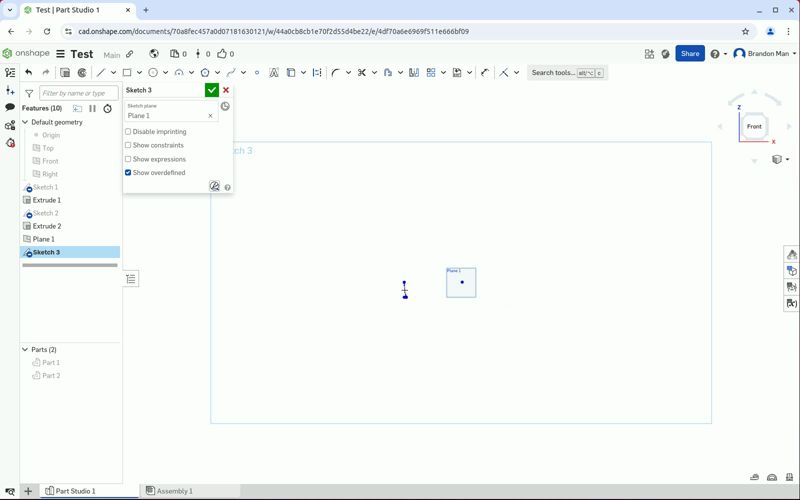
mouse_move(404, 282)
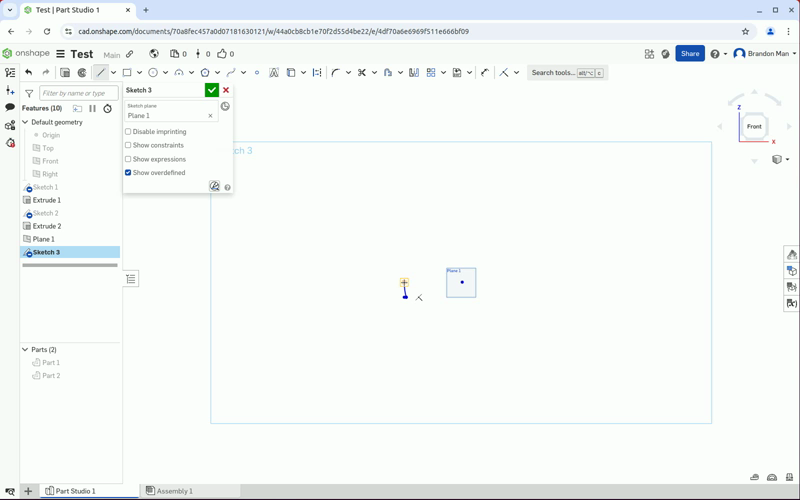
click(404, 282)
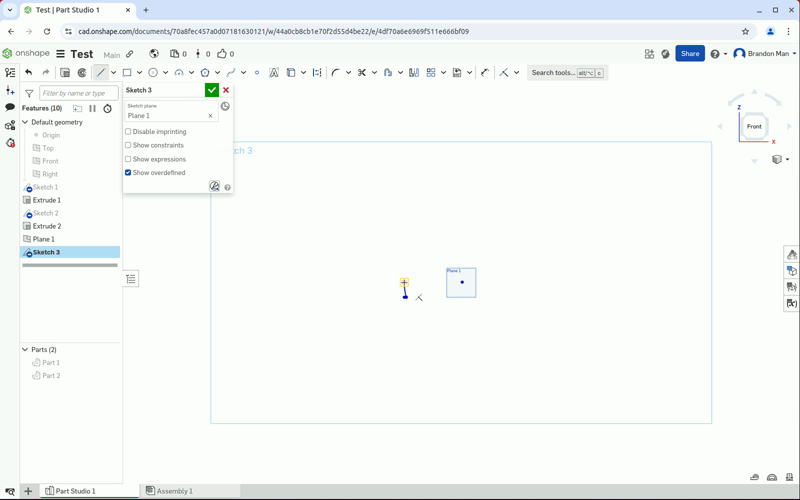
mouse_move(434, 282)
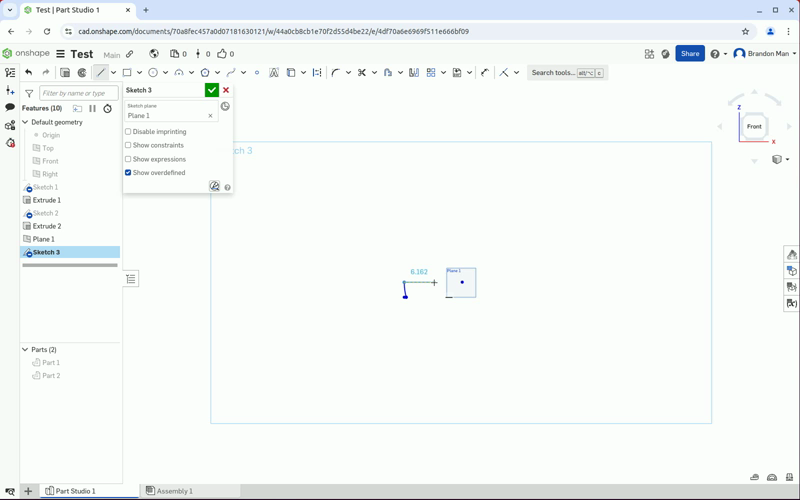
key_down(shift)
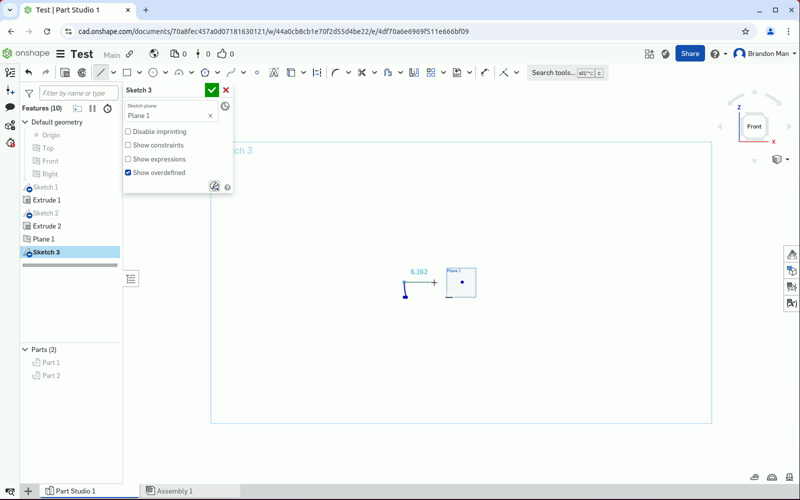
mouse_move(404, 297)
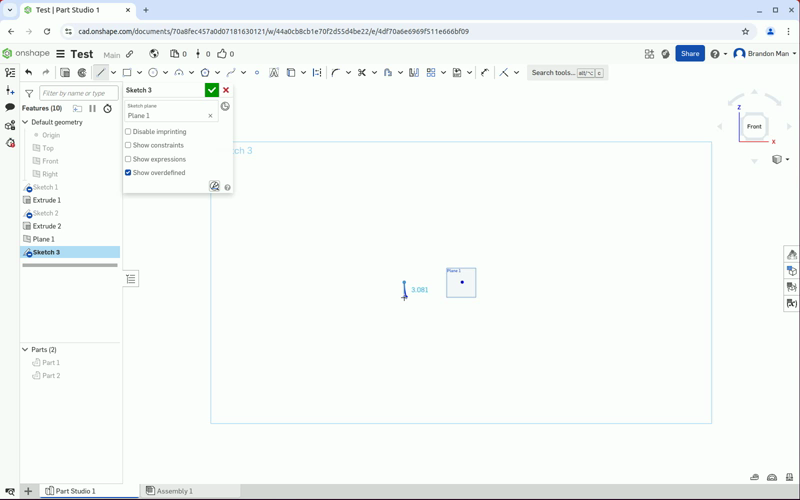
scroll(6)
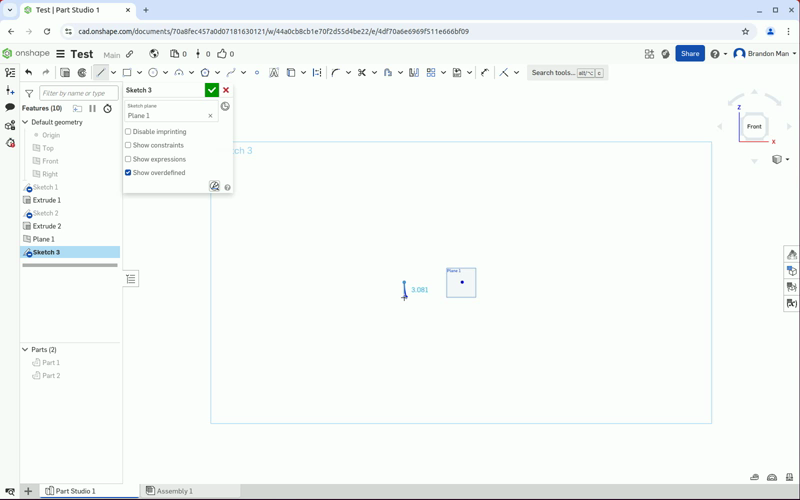
scroll(6)
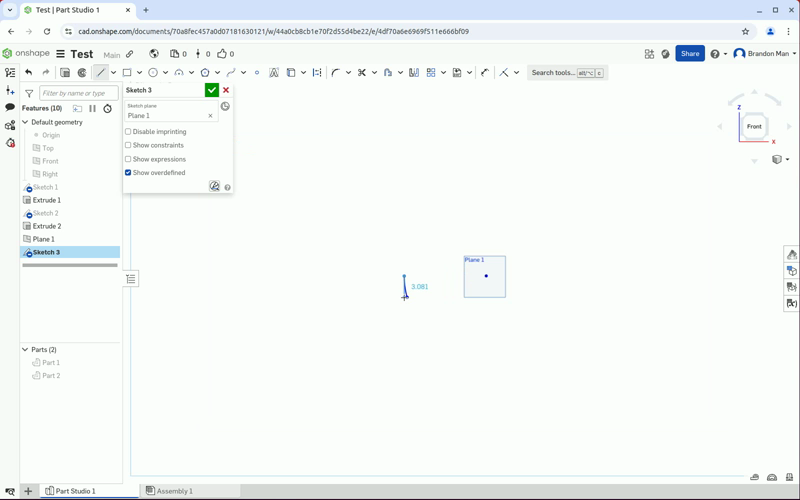
scroll(6)
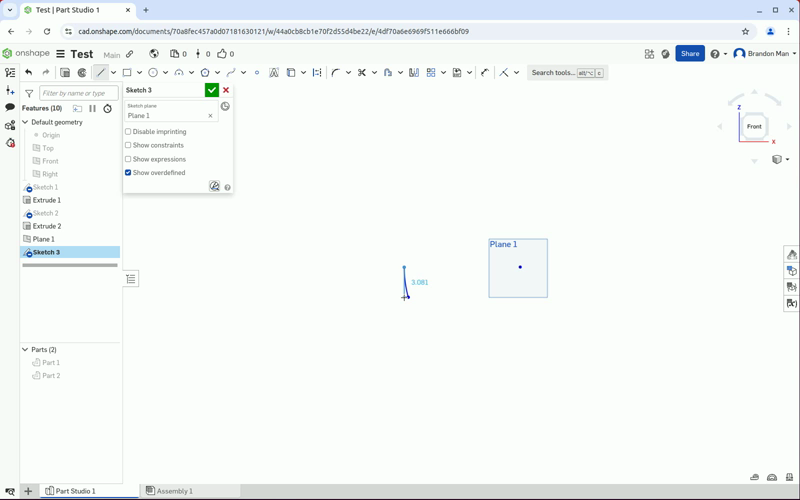
scroll(6)
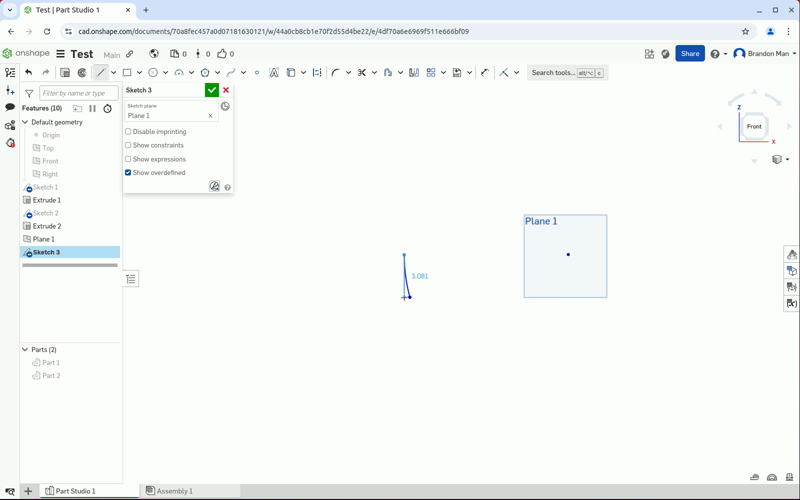
scroll(6)
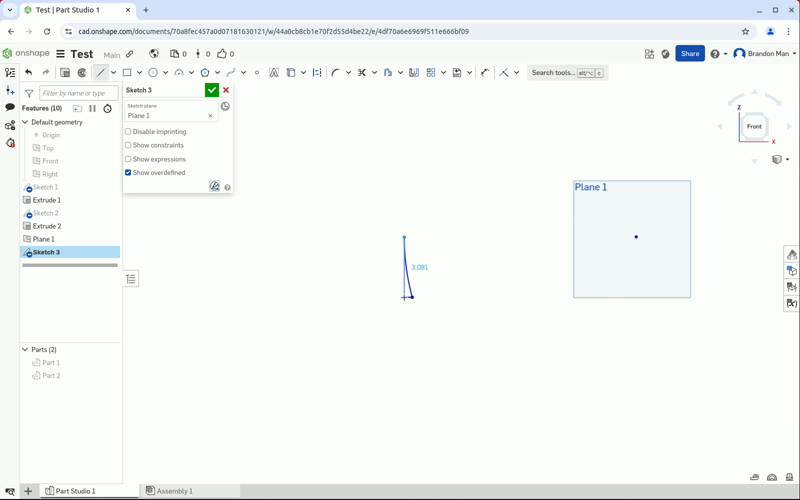
scroll(6)
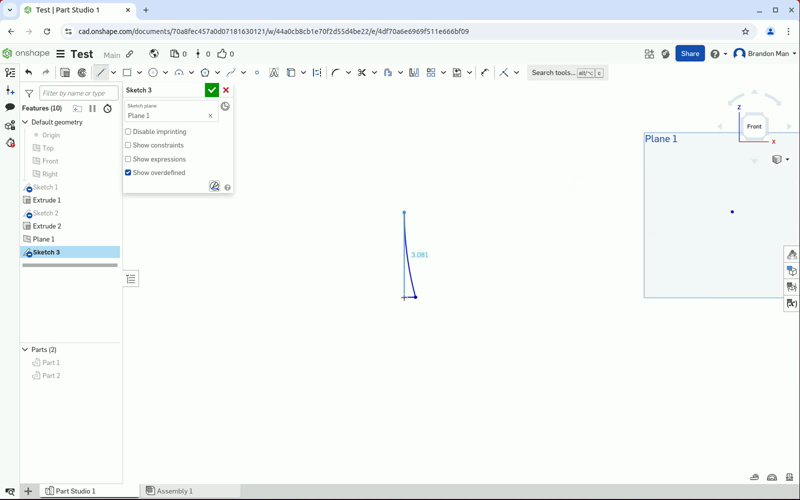
scroll(6)
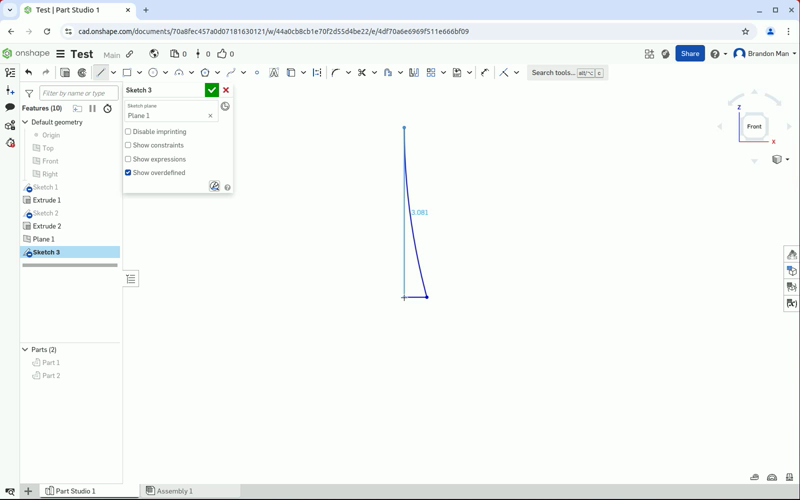
key_up(shift)
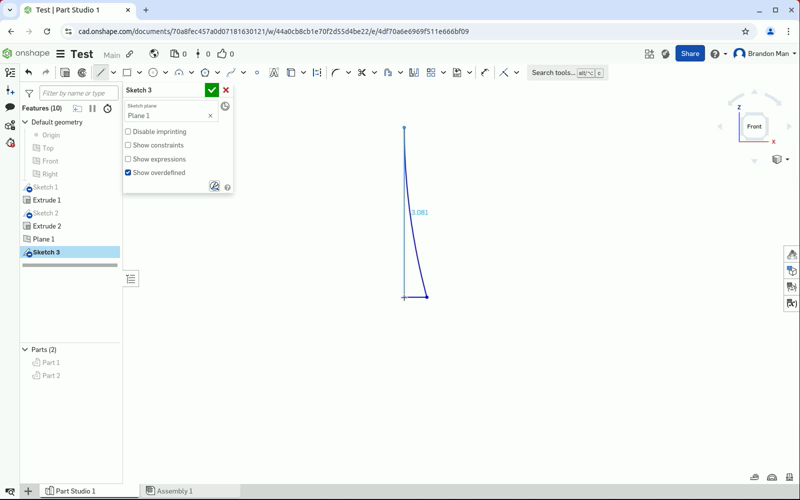
click(404, 297)
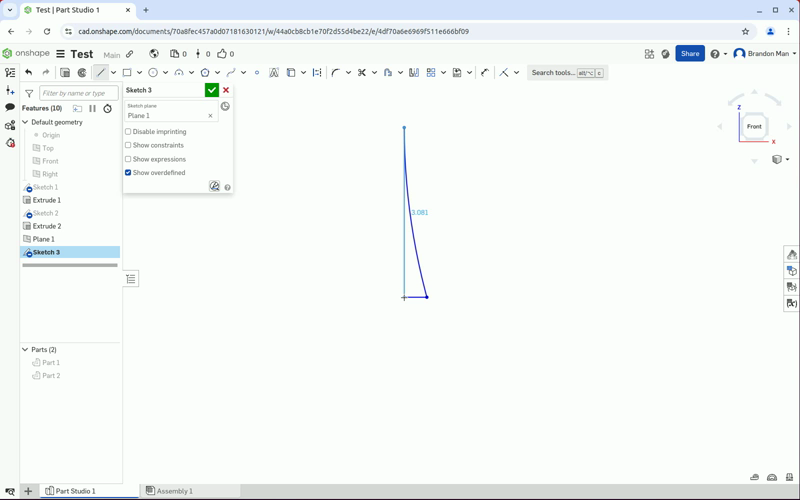
scroll(-6)
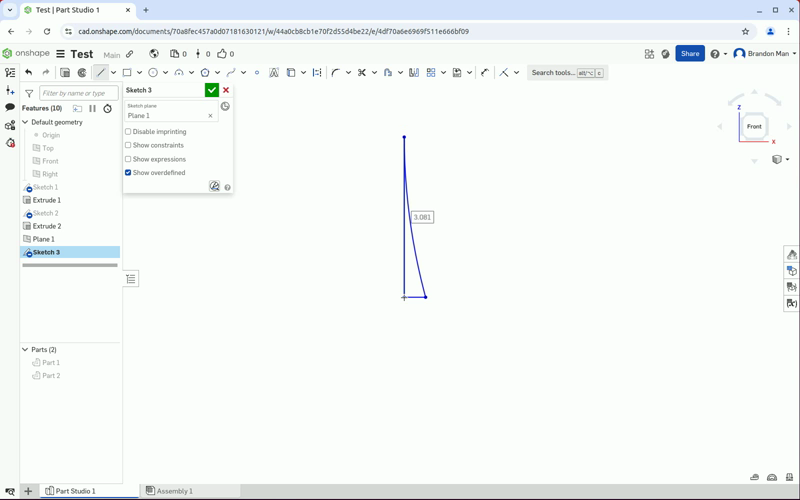
scroll(-6)
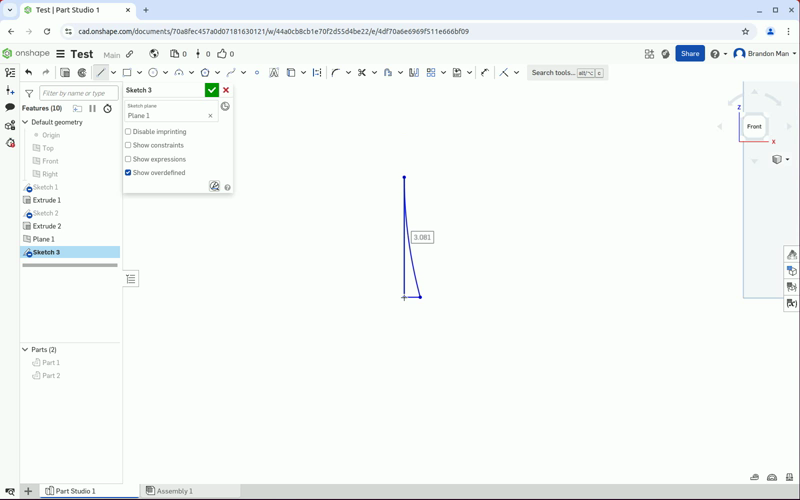
scroll(-6)
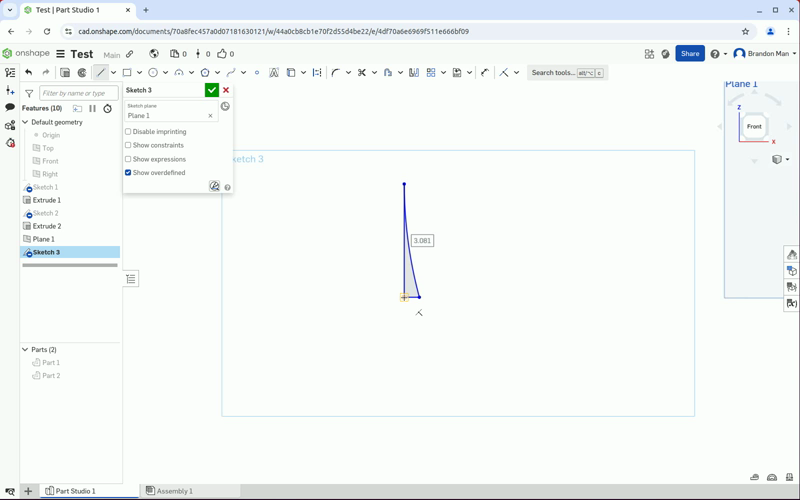
scroll(-6)
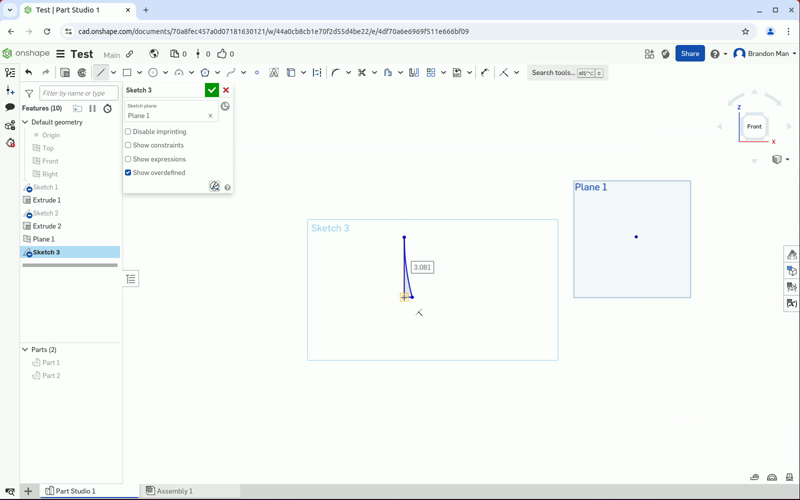
scroll(-6)
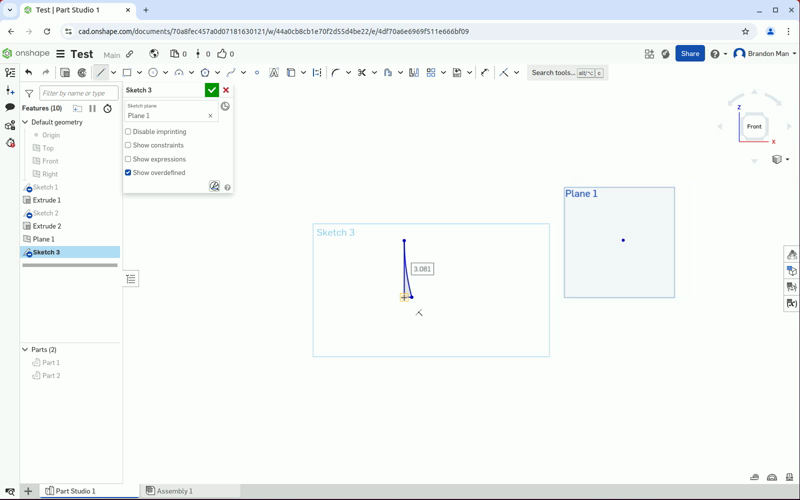
scroll(-6)
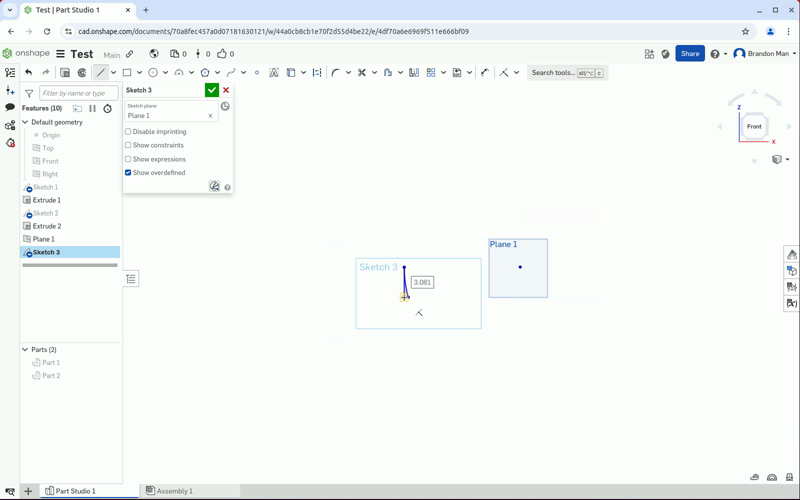
scroll(-6)
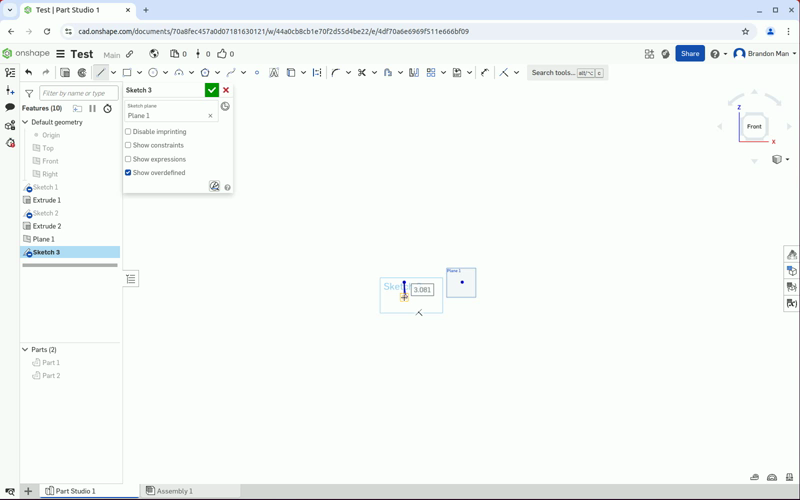
key(esc)
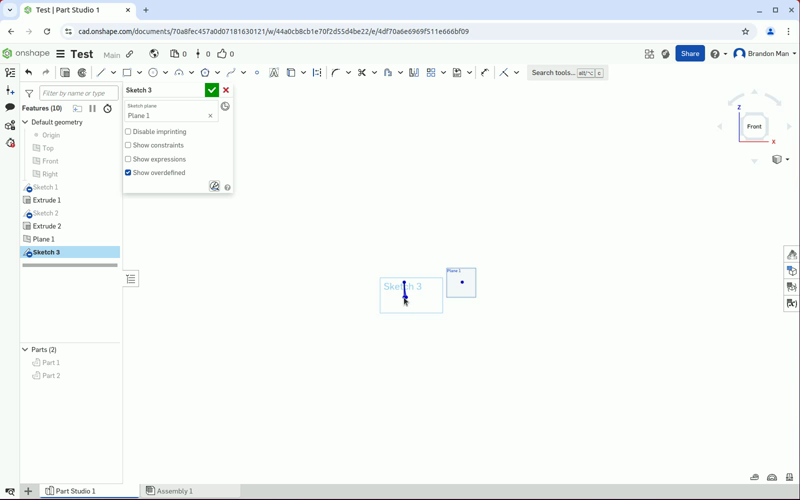
mouse_move(405, 296)
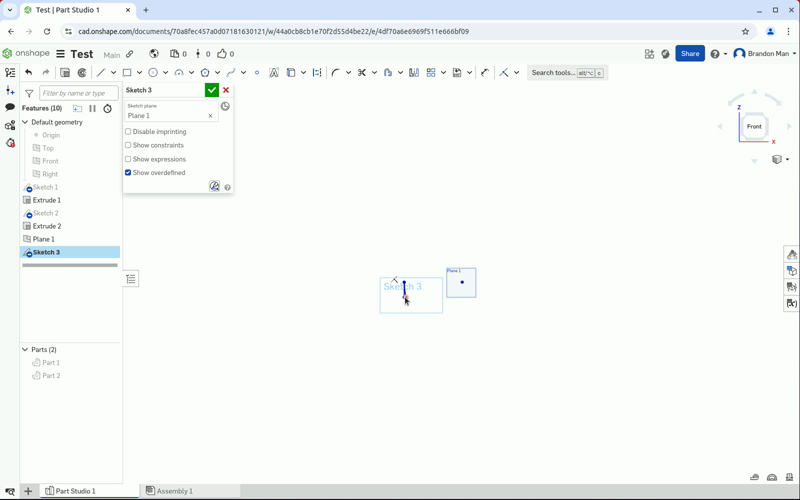
scroll(6)
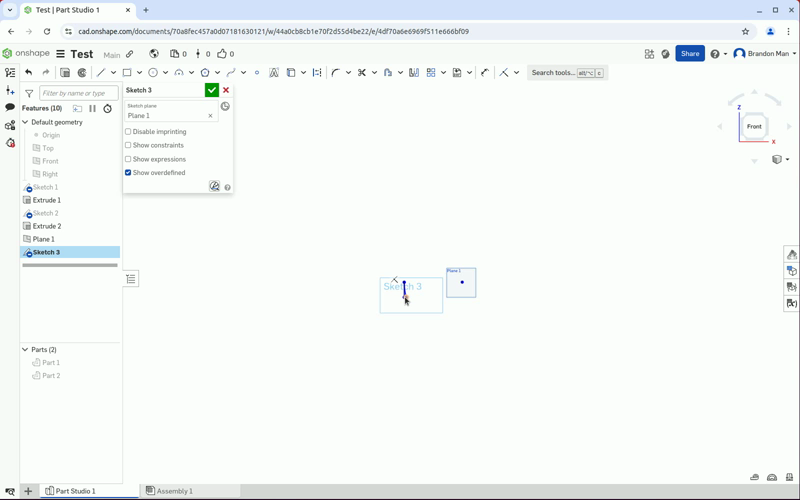
scroll(6)
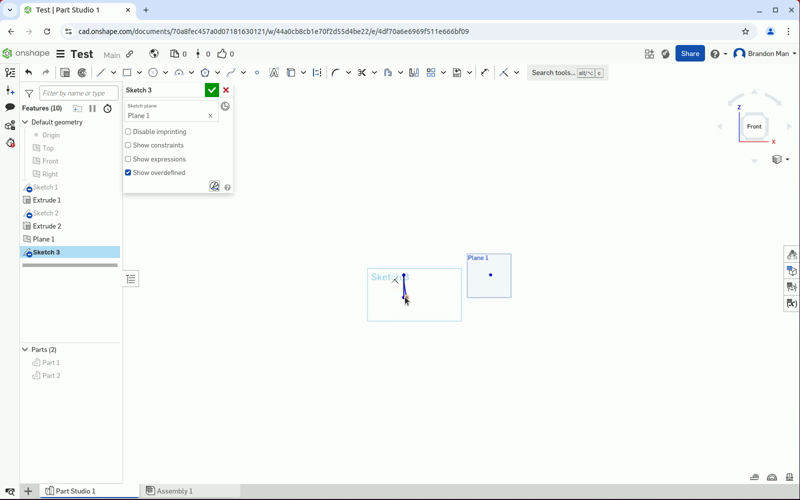
scroll(6)
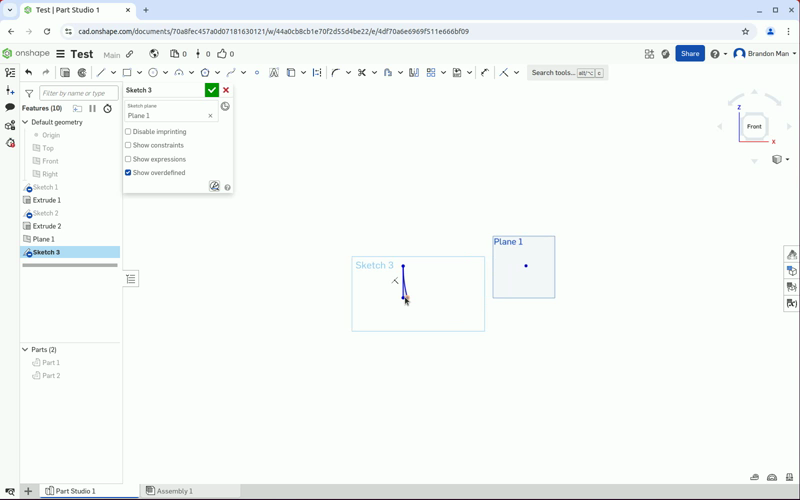
scroll(6)
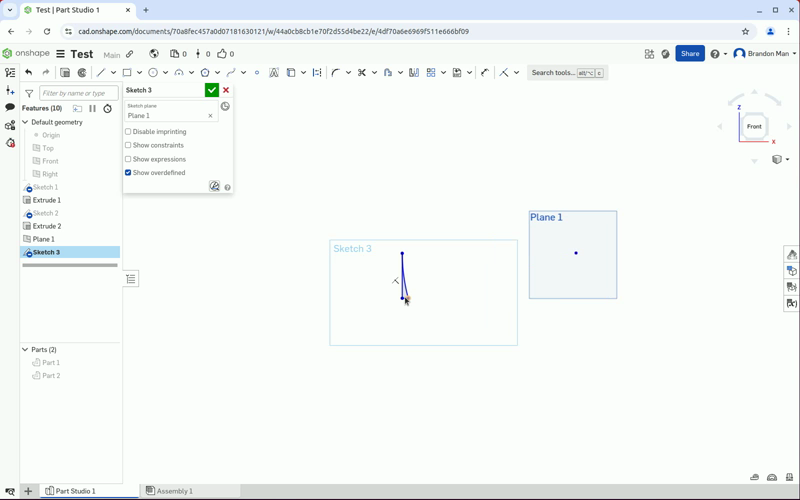
scroll(6)
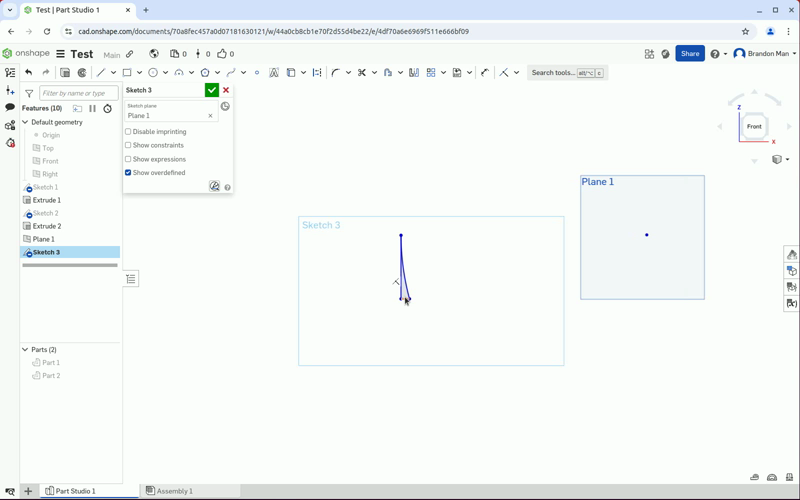
scroll(6)
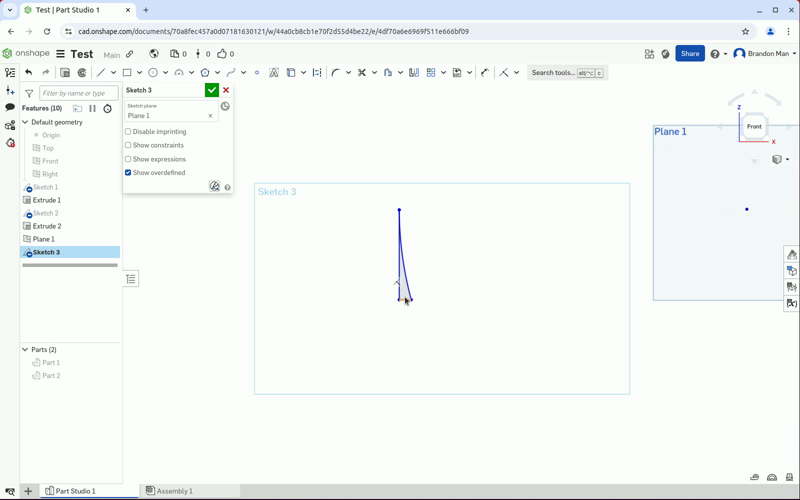
scroll(6)
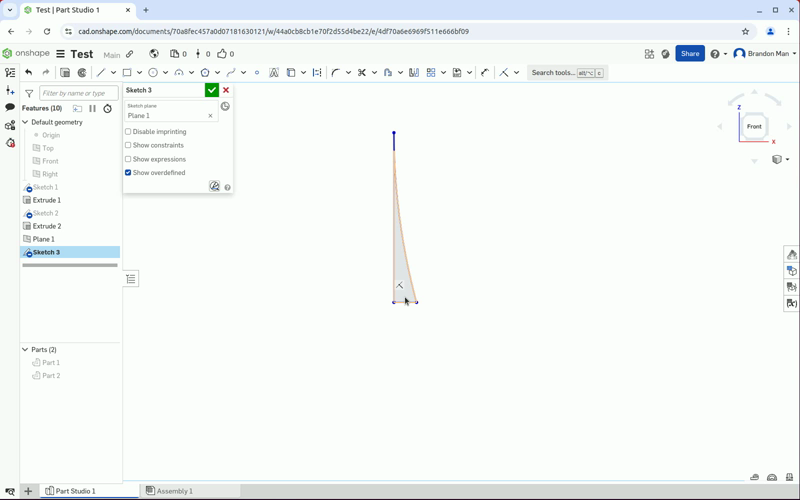
click(405, 296)
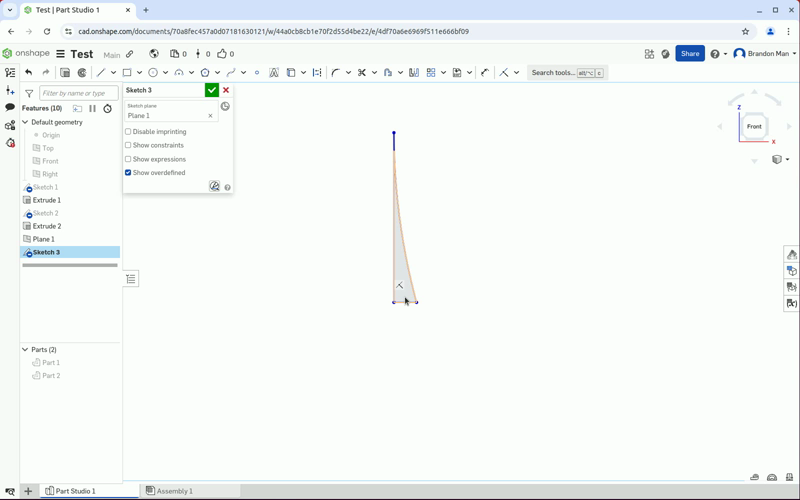
scroll(-6)
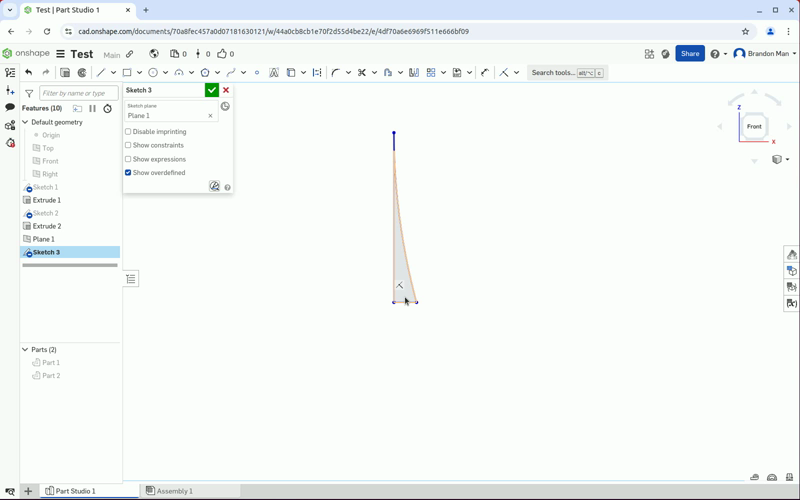
scroll(-6)
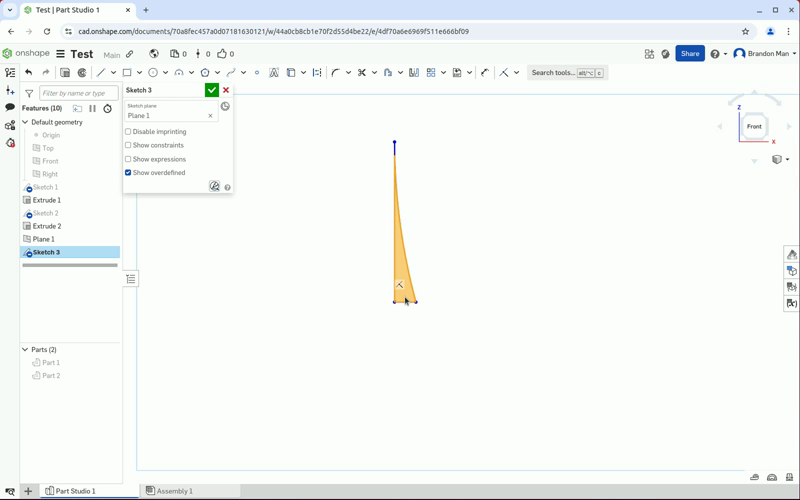
scroll(-6)
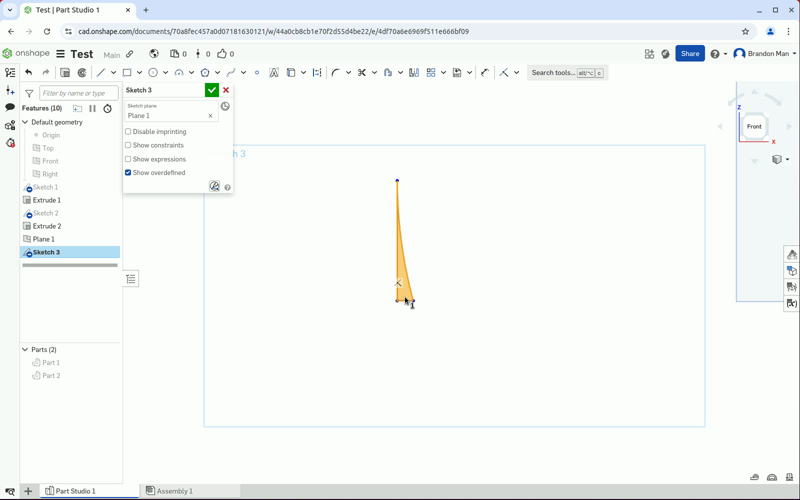
scroll(-6)
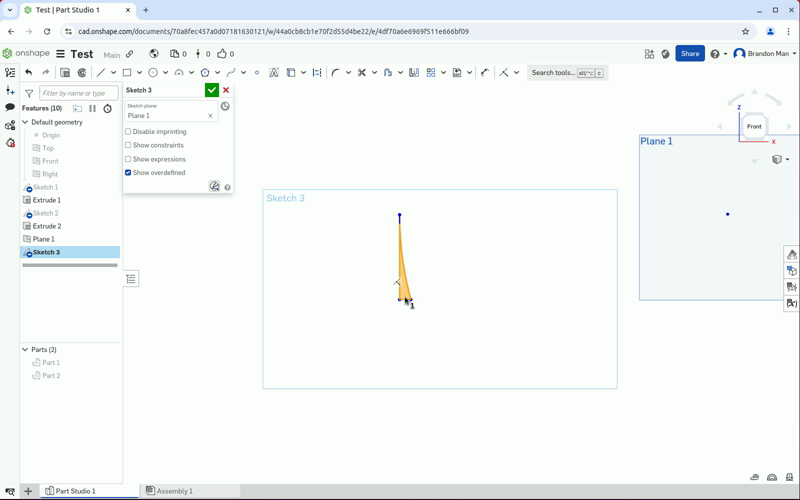
scroll(-6)
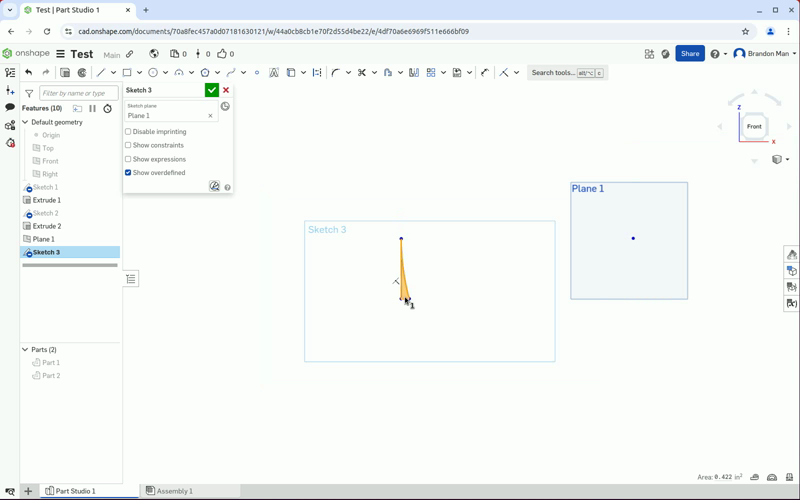
scroll(-6)
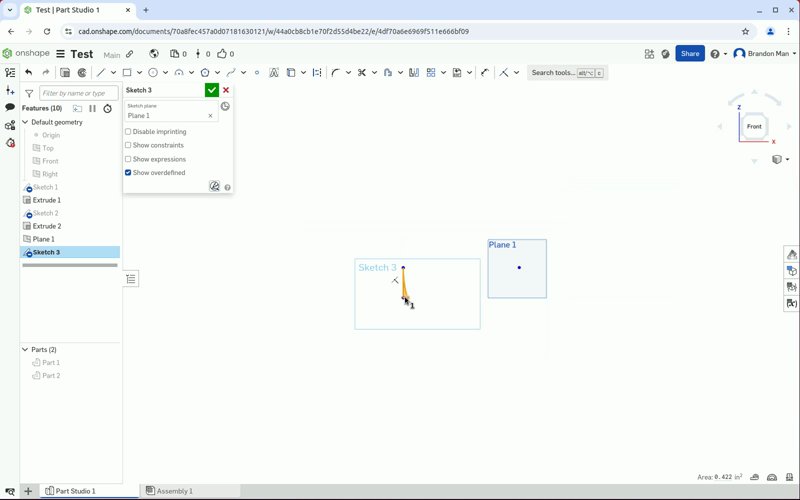
scroll(-6)
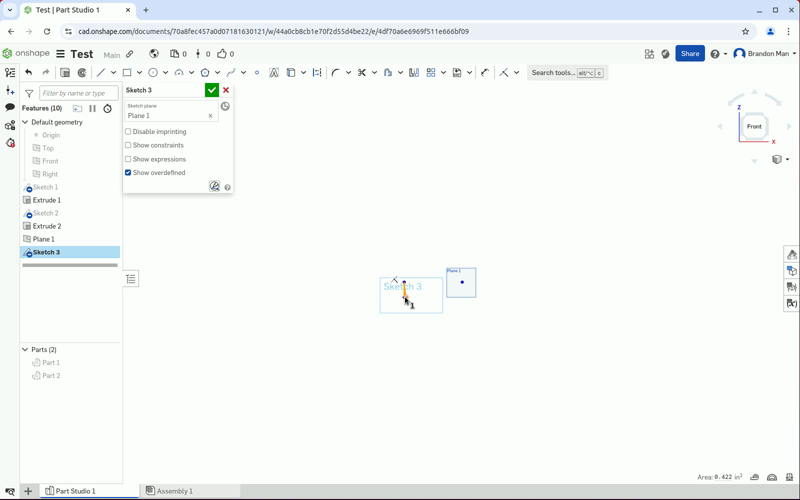
mouse_move(73, 352)
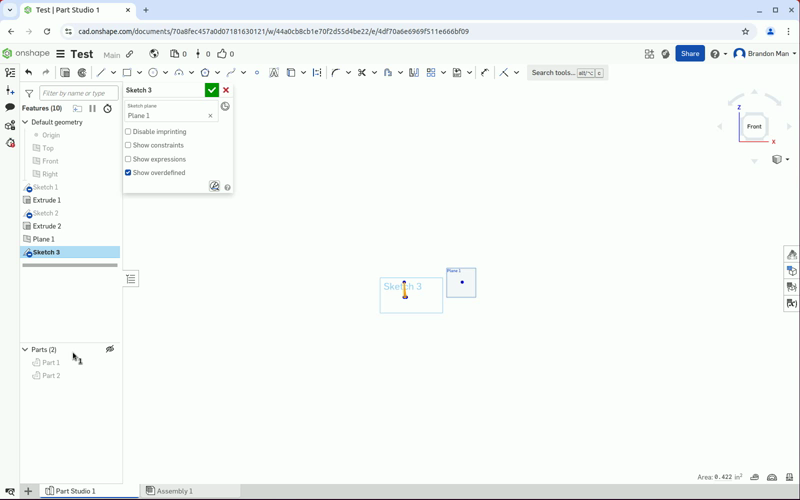
key(shift+y)
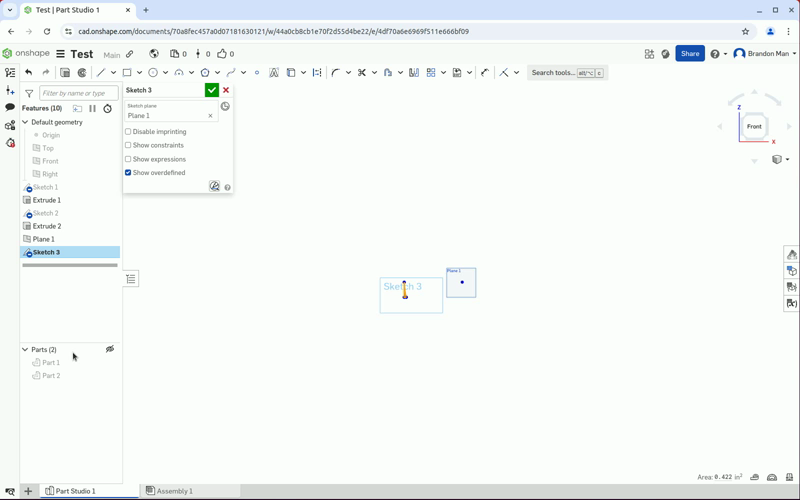
key(shift+e)
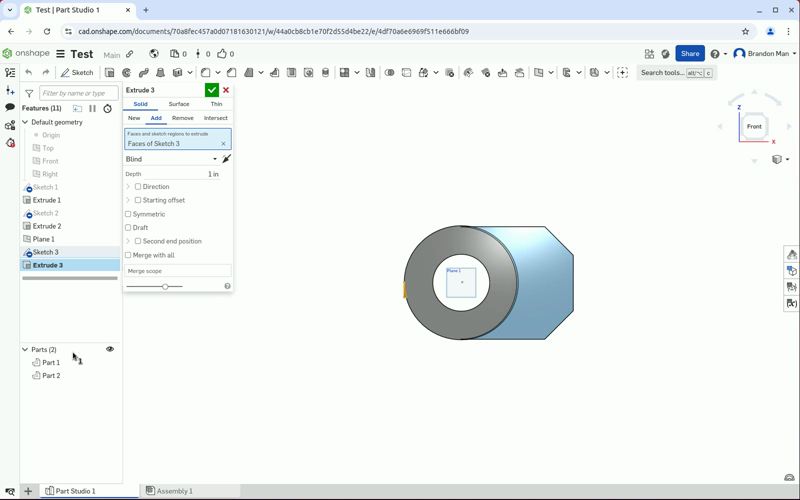
mouse_move(143, 106)
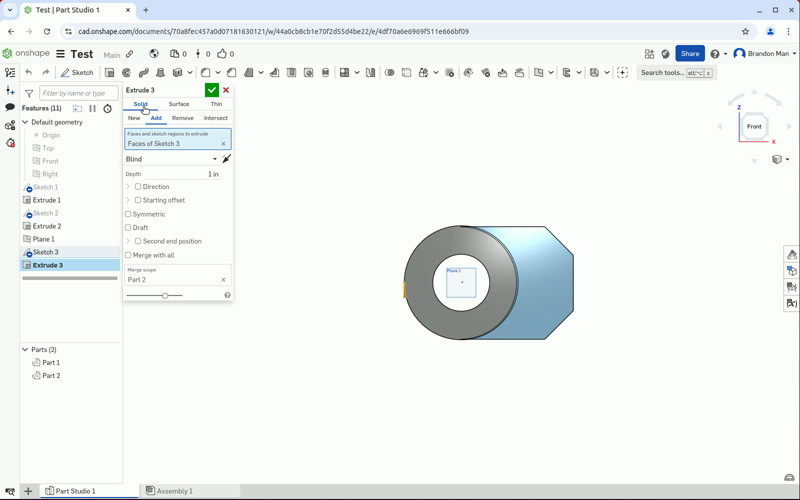
click(143, 106)
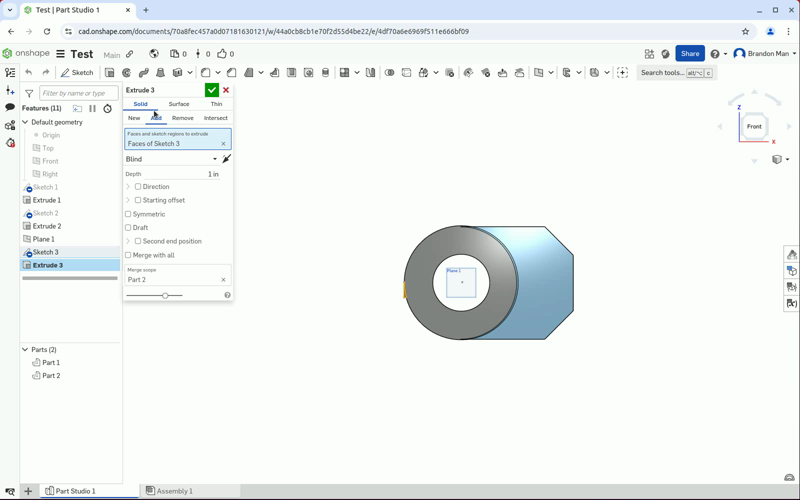
mouse_move(186, 120)
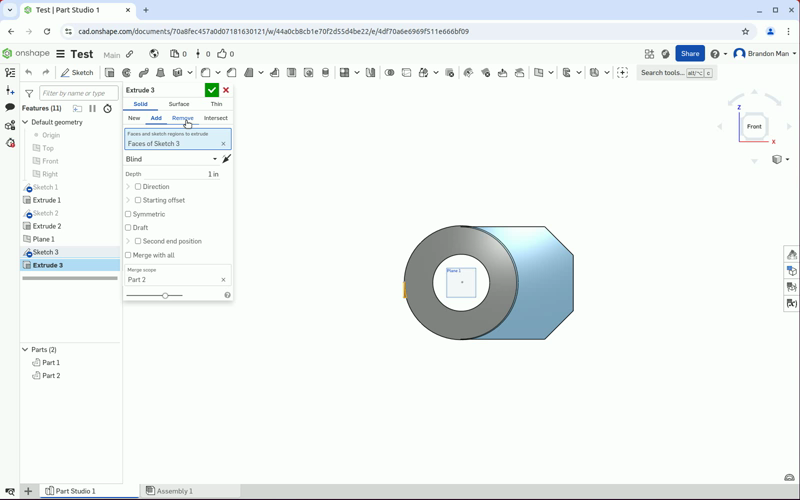
click(186, 120)
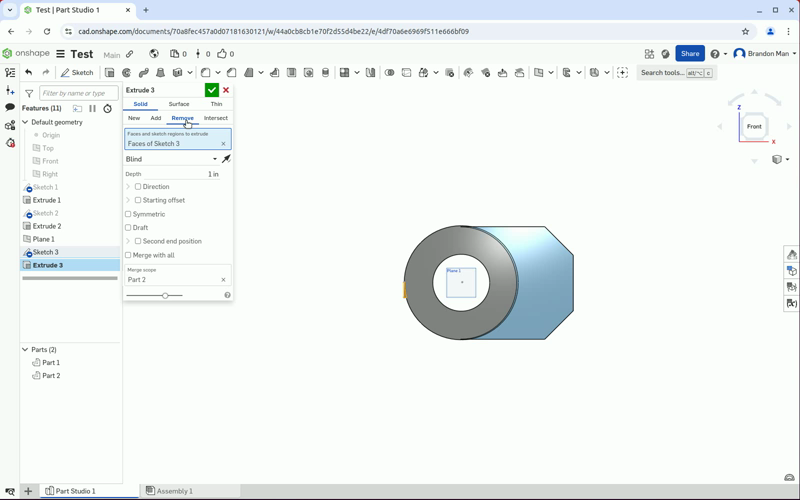
key(tab, 4)
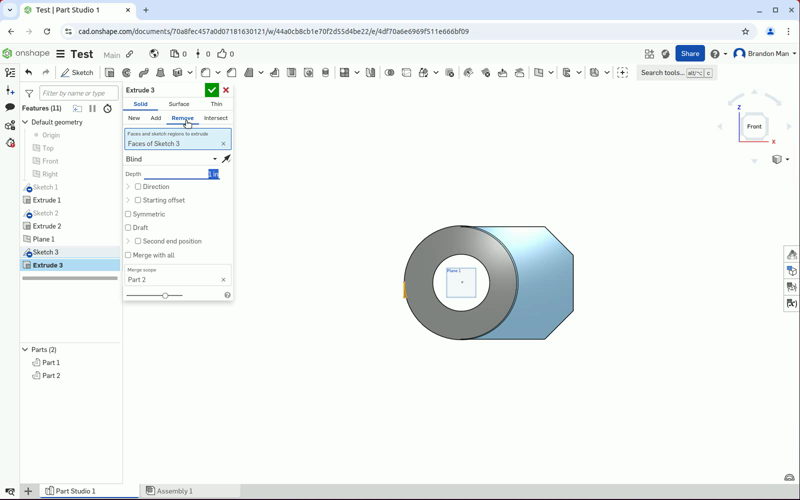
text(11.554)
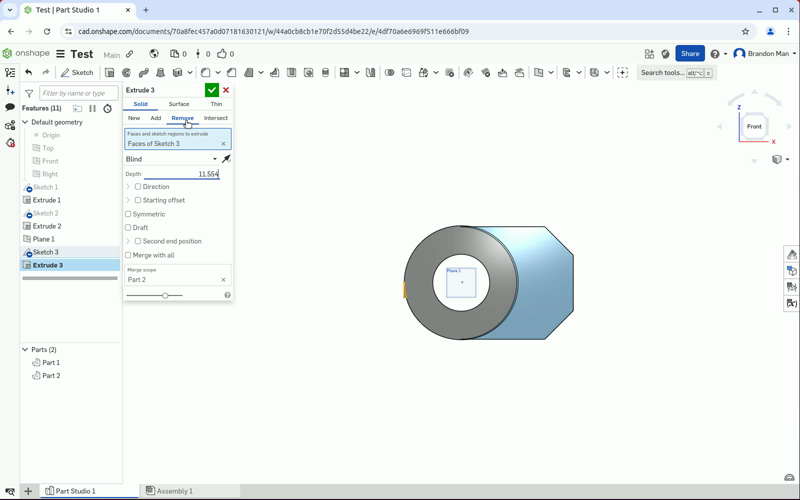
key(tab, 6)
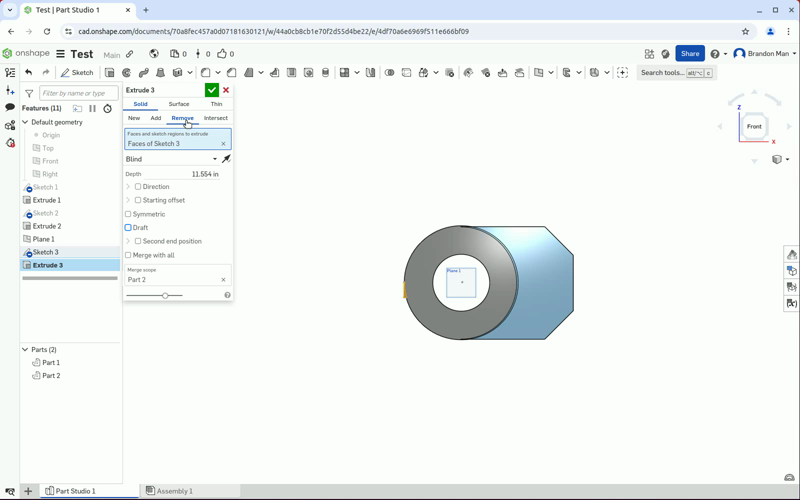
key(space)
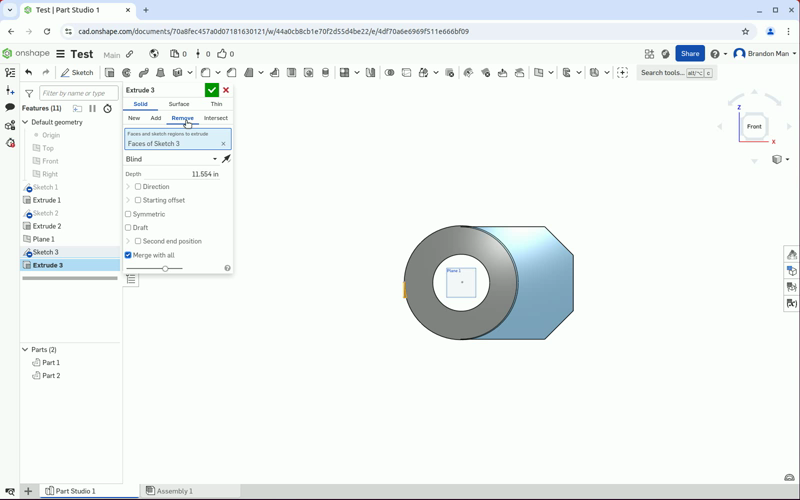
key(enter)
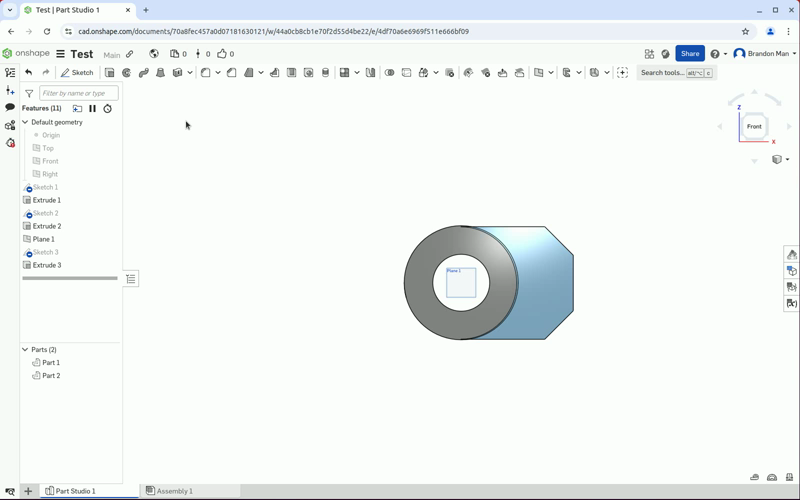
key(shift+h)
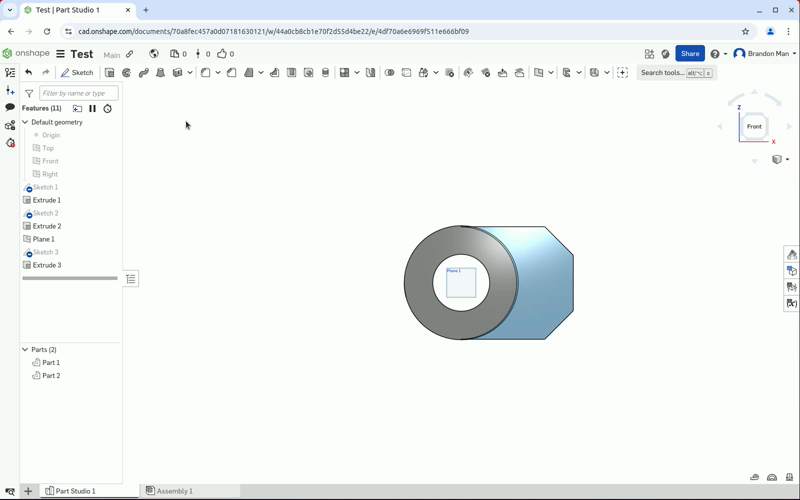
key(shift+h)
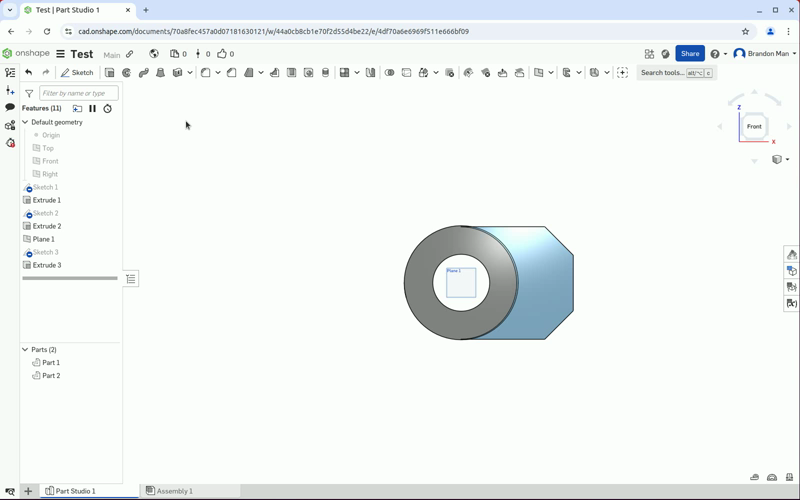
mouse_move(73, 189)
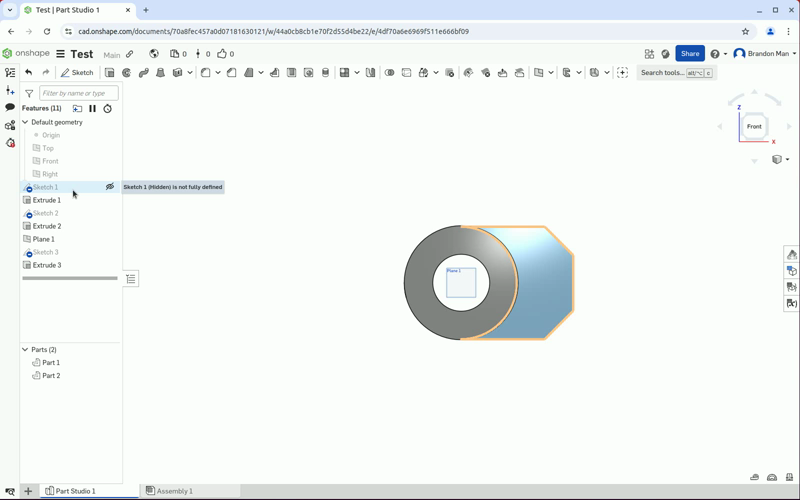
click(73, 189)
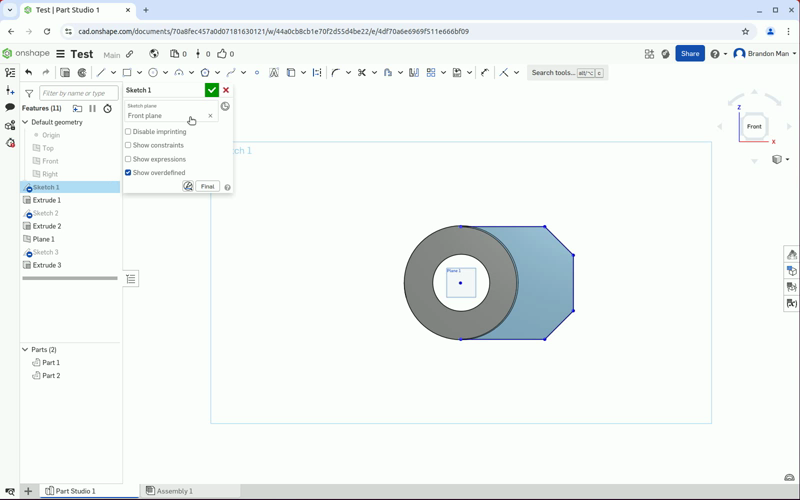
mouse_move(229, 92)
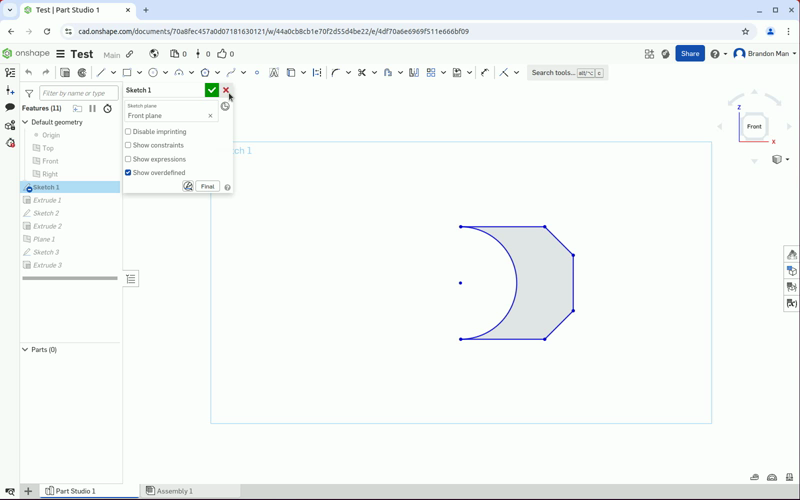
click(229, 92)
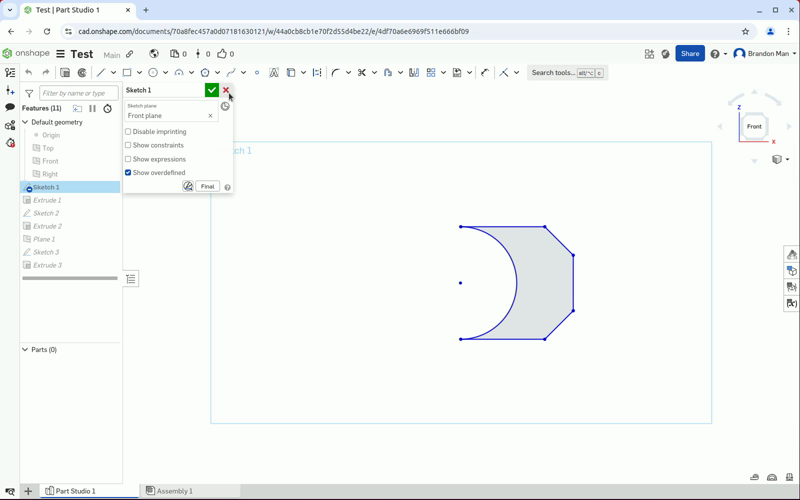
key(shift+s)
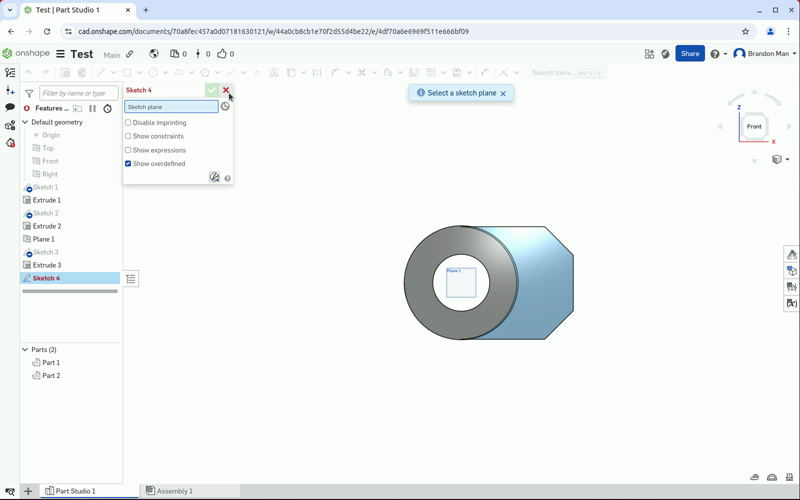
mouse_move(73, 241)
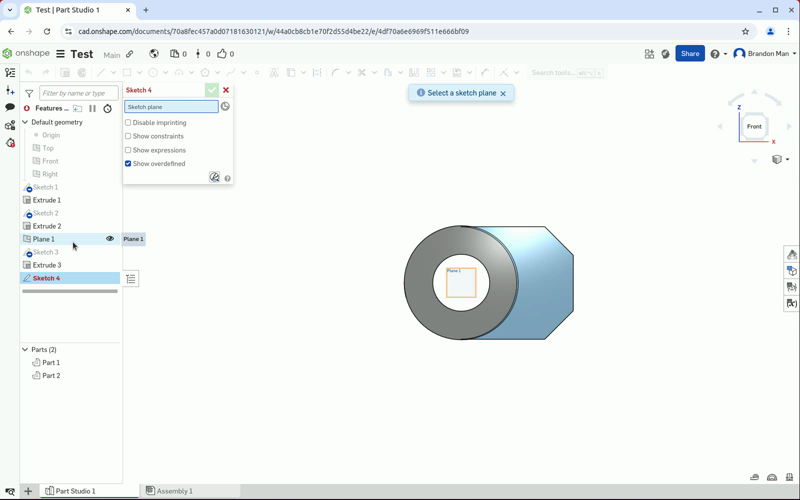
click(73, 241)
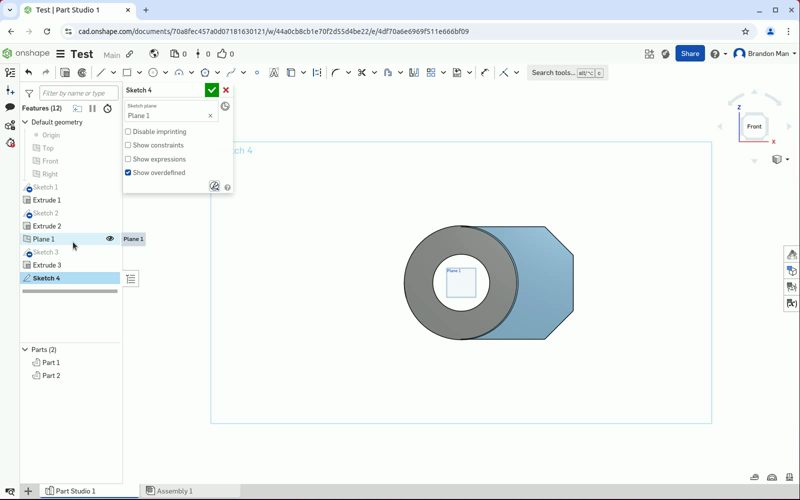
mouse_move(73, 352)
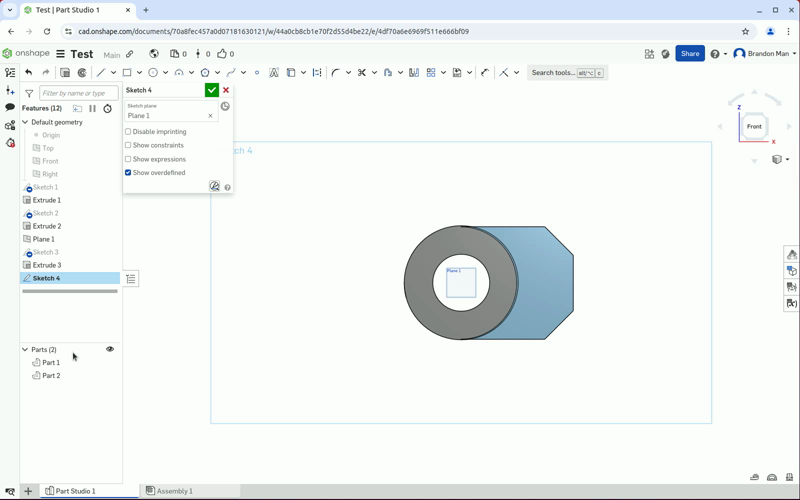
key(y)
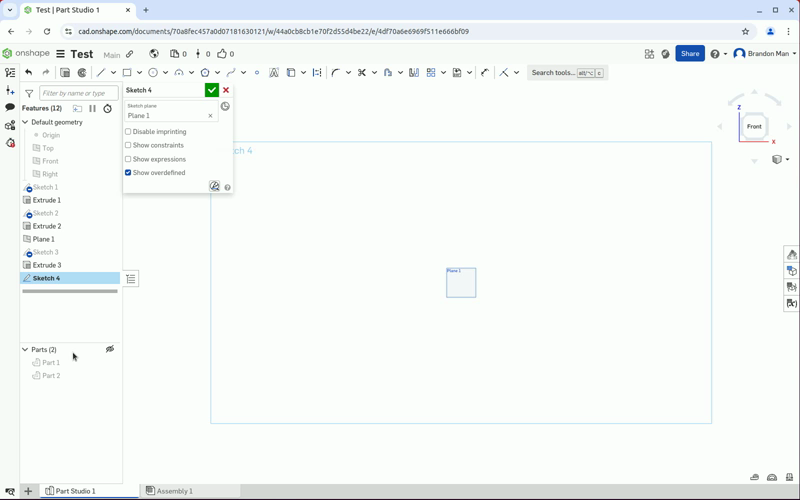
key(a)
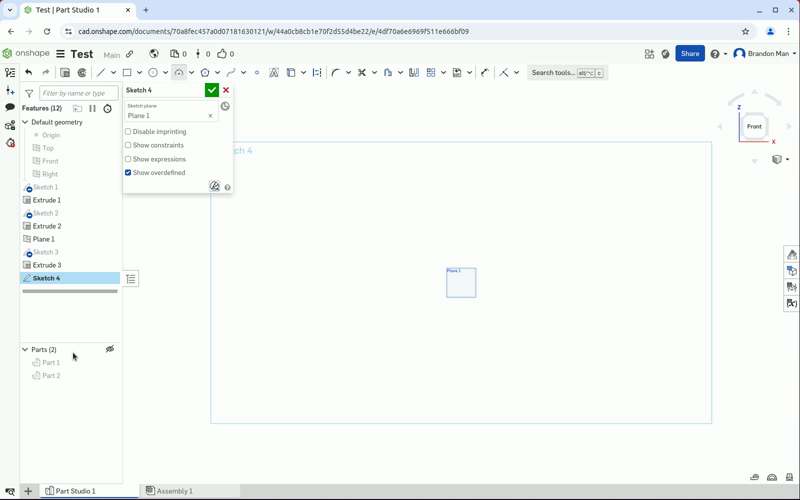
key_down(shift)
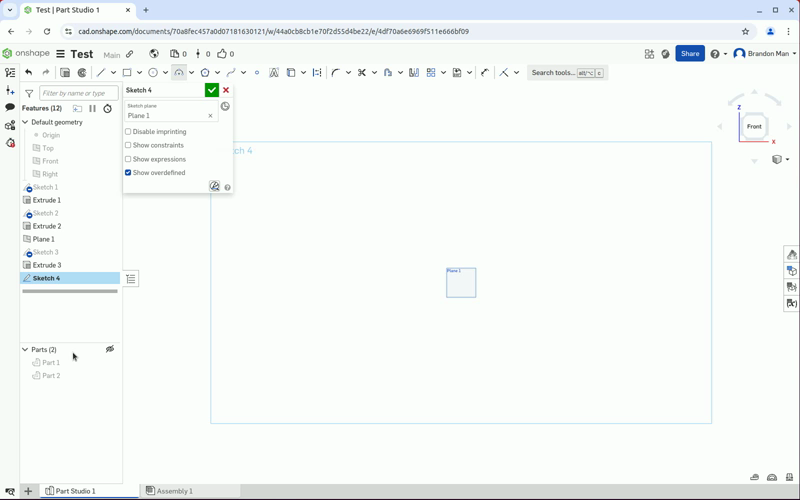
mouse_move(404, 282)
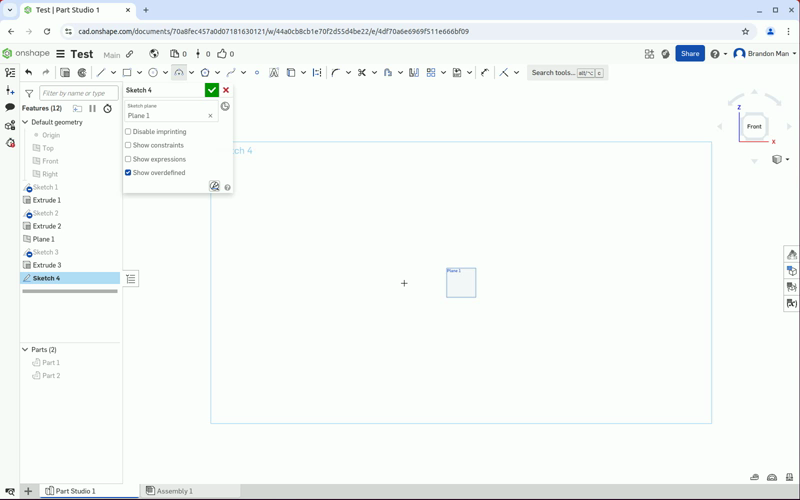
click(404, 282)
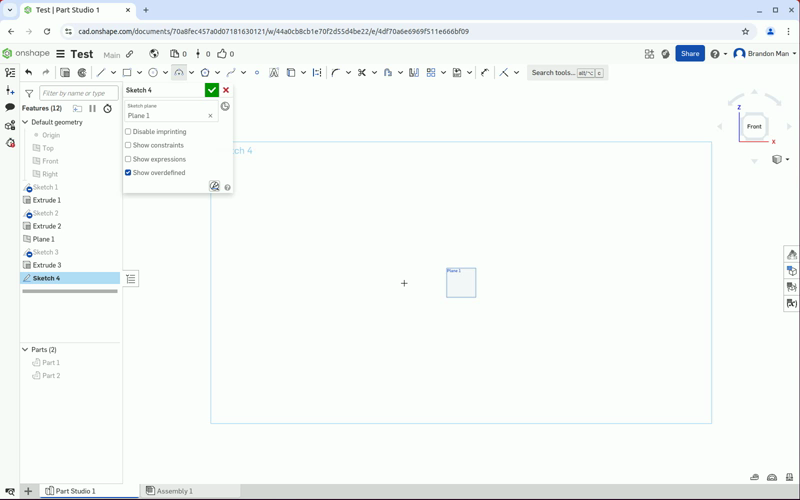
key_up(shift)
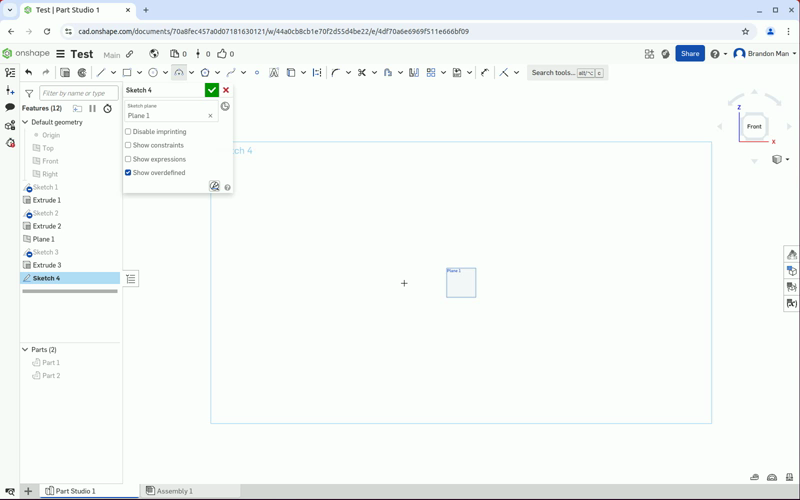
key_down(shift)
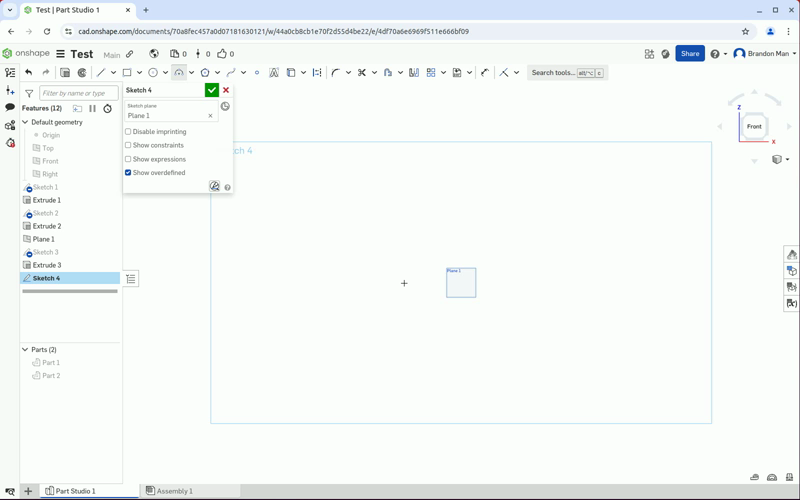
mouse_move(406, 267)
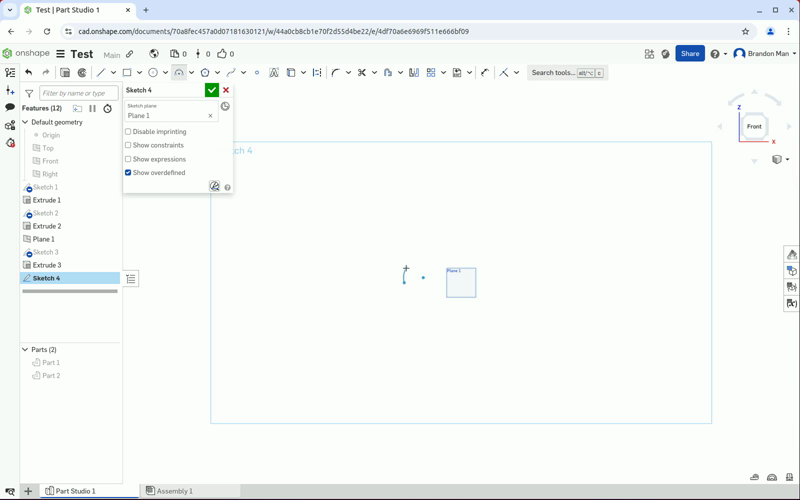
click(406, 267)
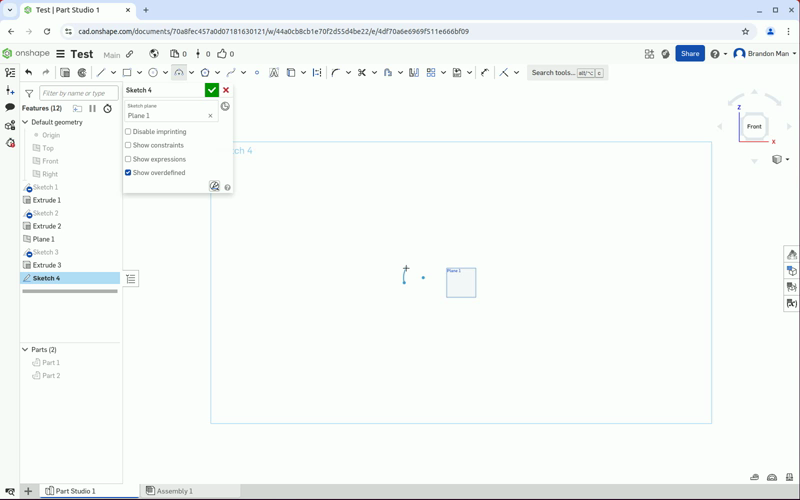
mouse_move(404, 275)
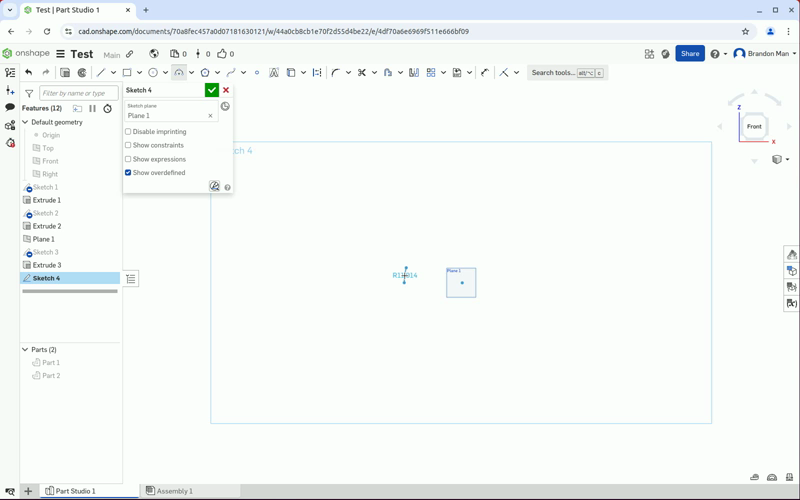
click(404, 275)
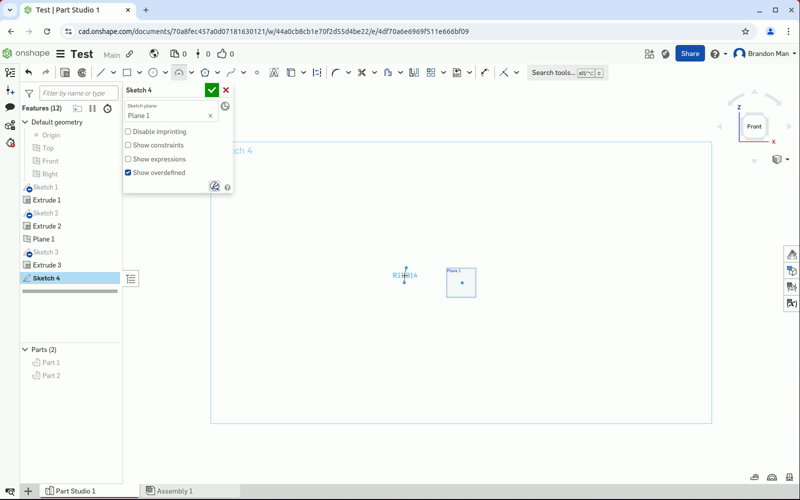
key_up(shift)
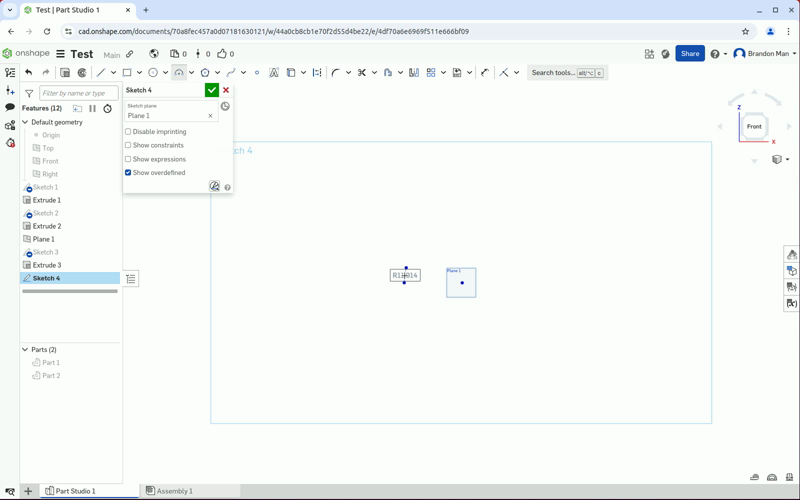
key(esc)
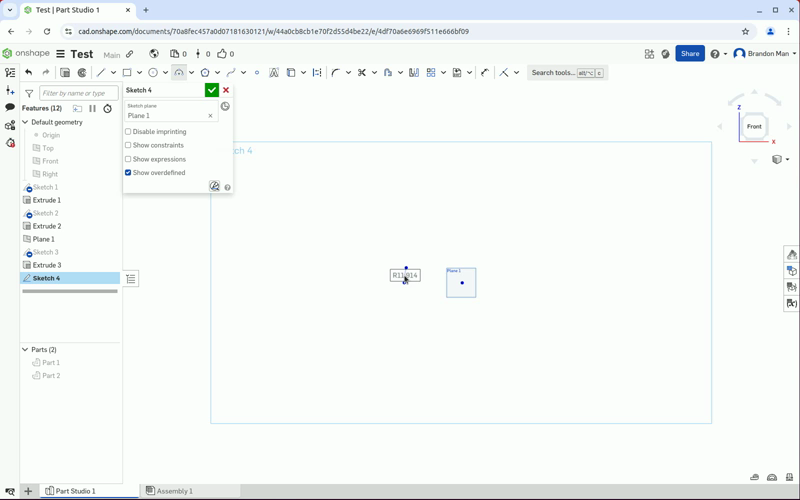
key(l)
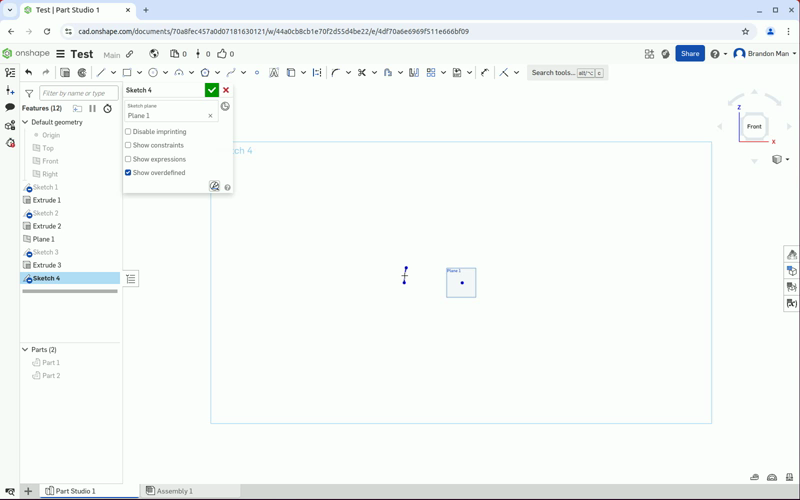
mouse_move(406, 267)
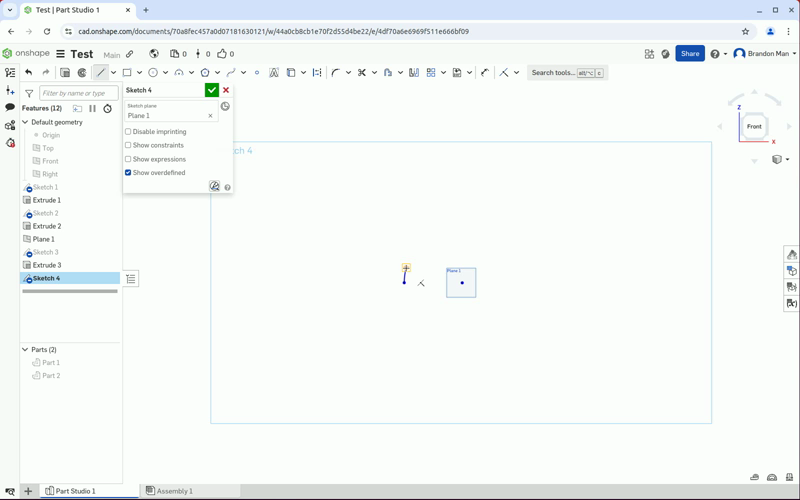
click(406, 267)
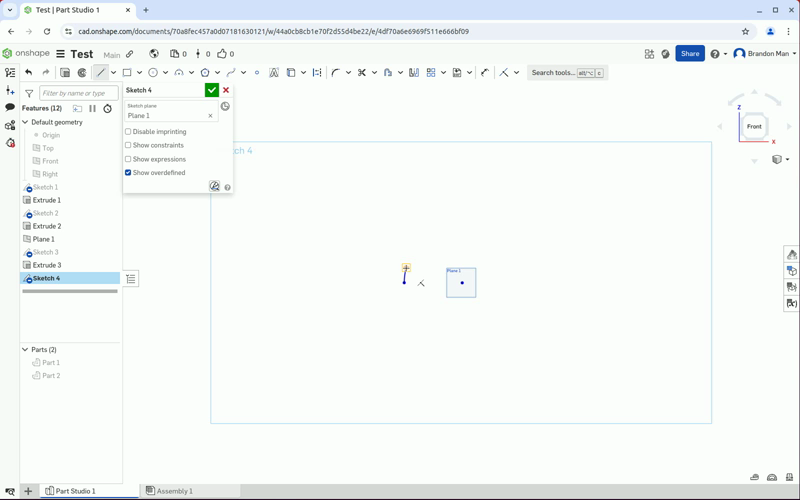
key_down(shift)
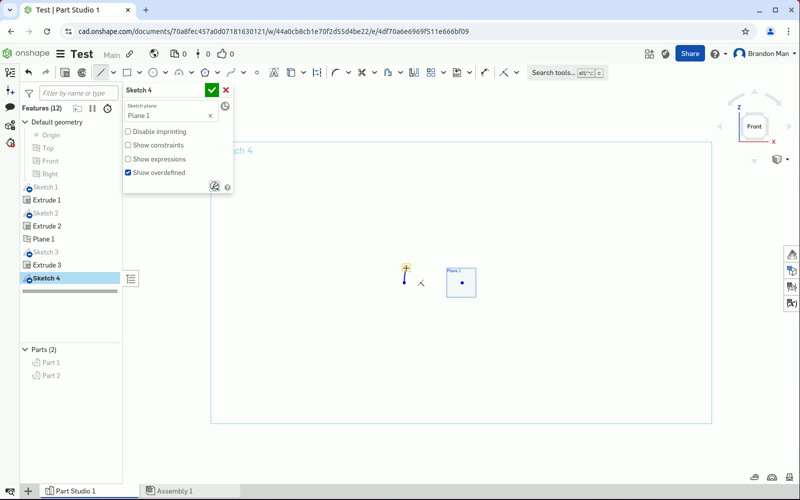
mouse_move(436, 267)
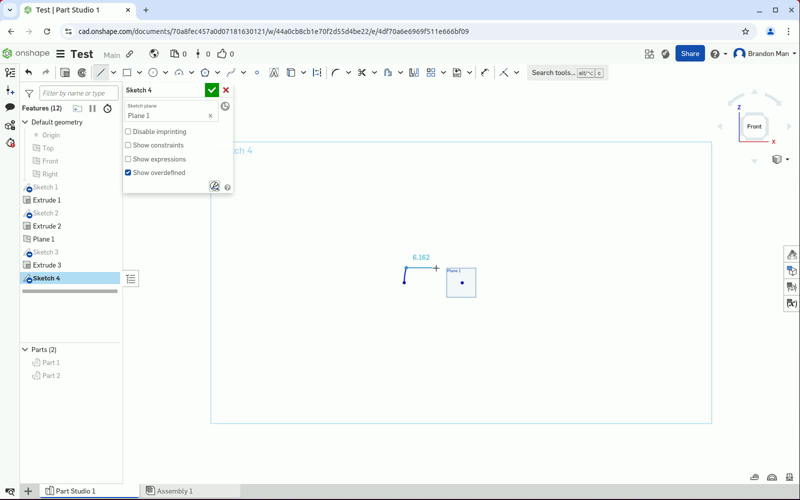
mouse_move(404, 267)
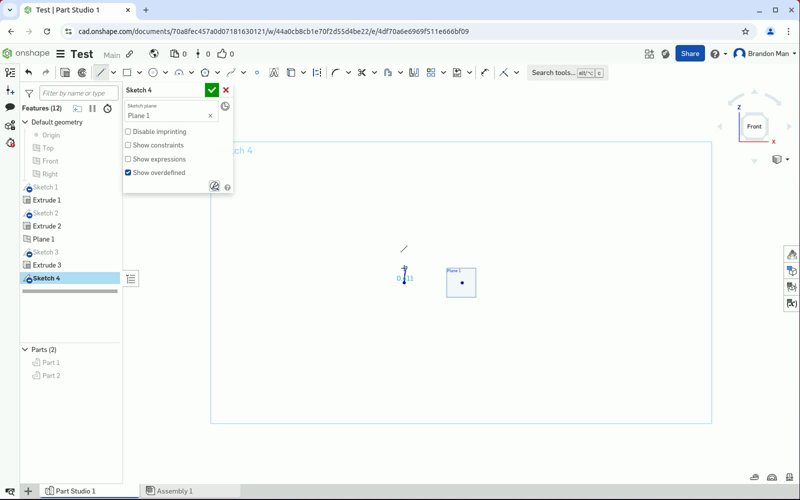
scroll(6)
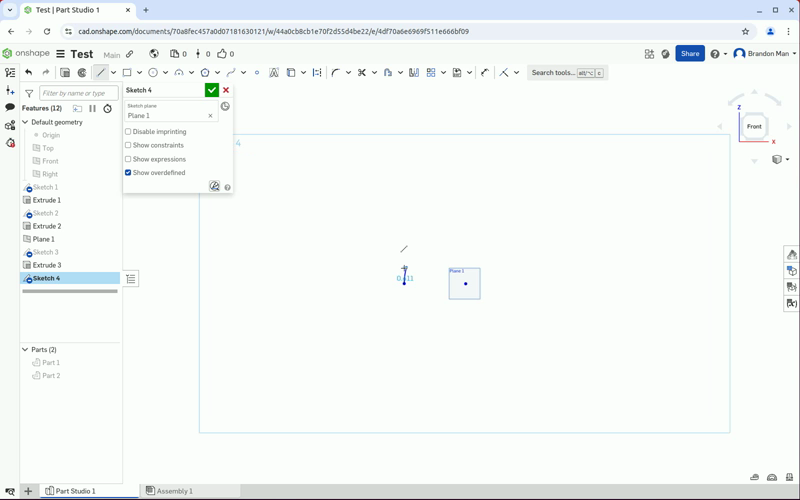
scroll(6)
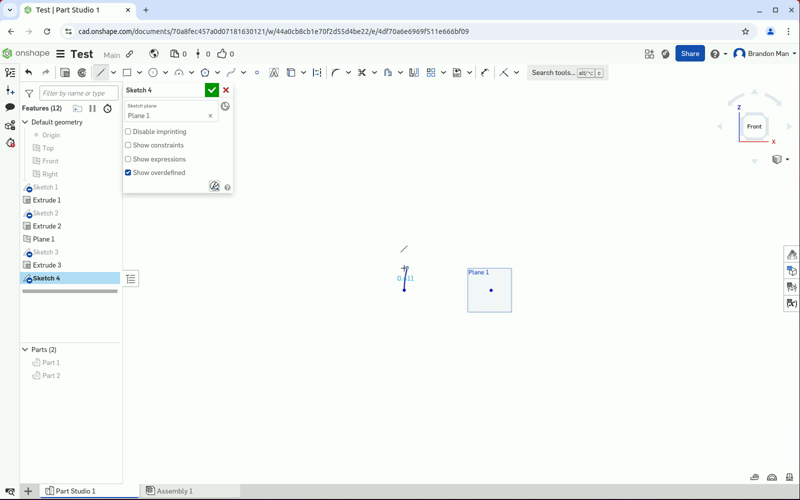
scroll(6)
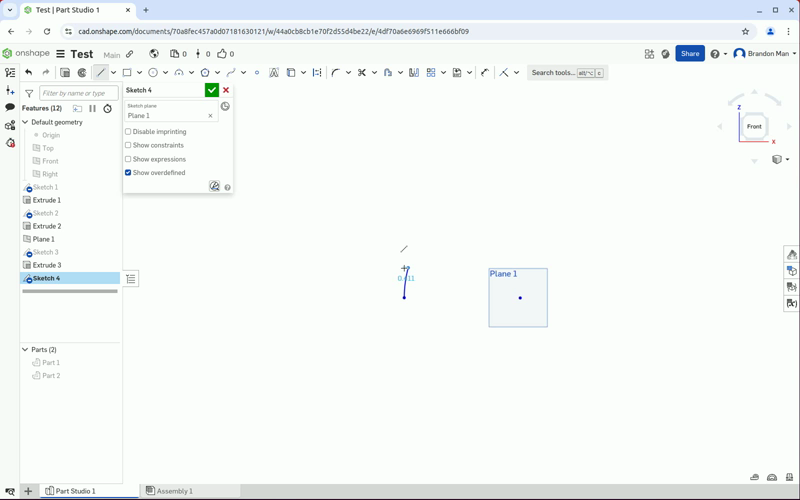
scroll(6)
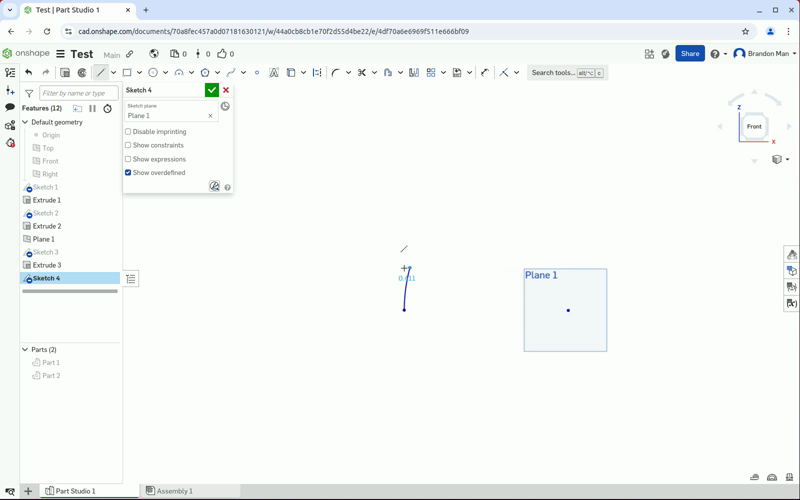
scroll(6)
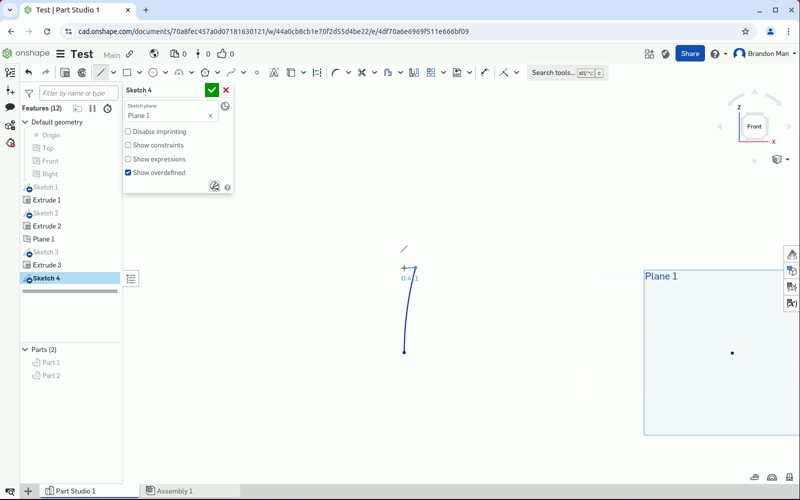
scroll(6)
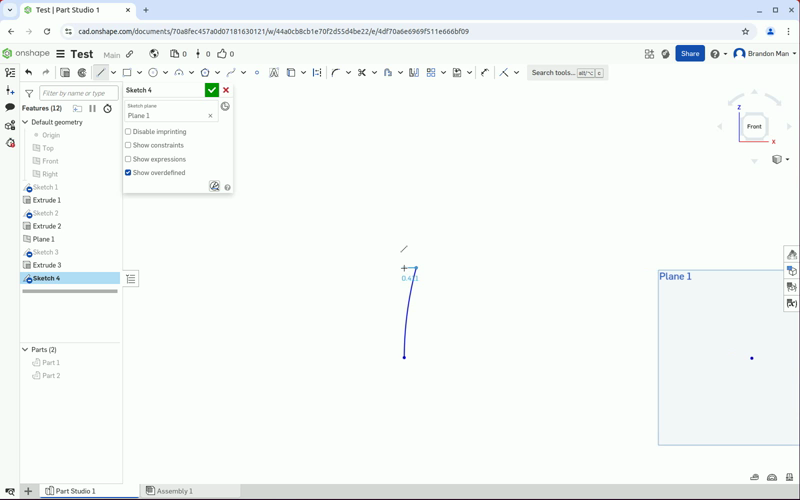
scroll(6)
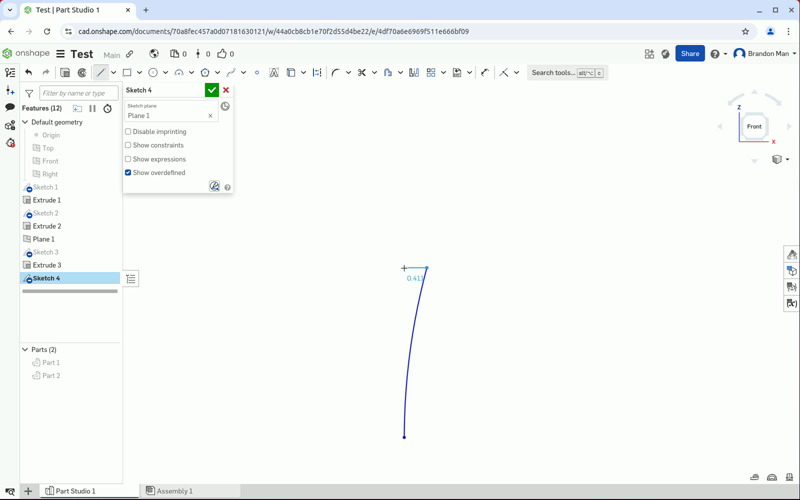
click(404, 267)
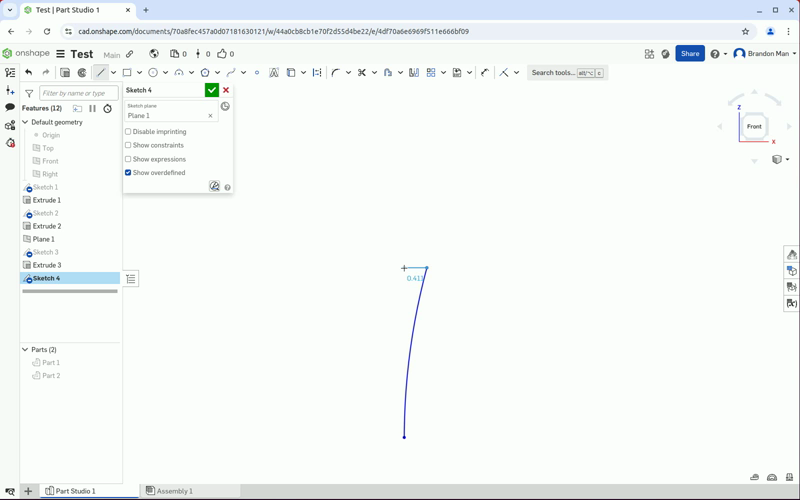
scroll(-6)
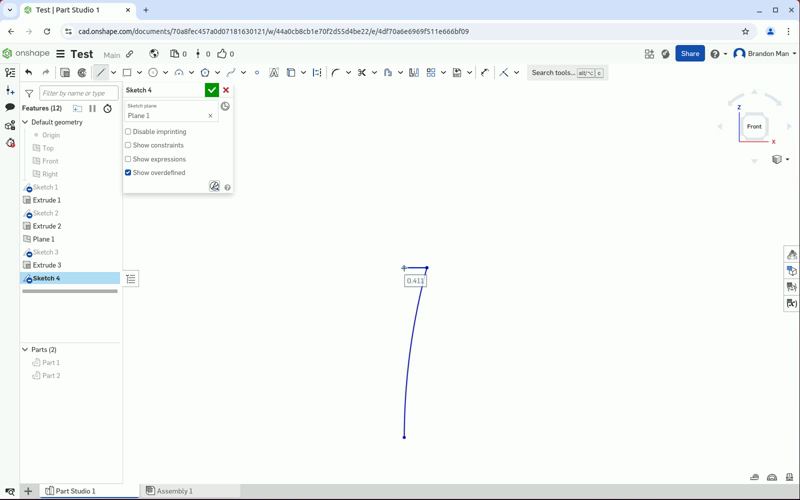
scroll(-6)
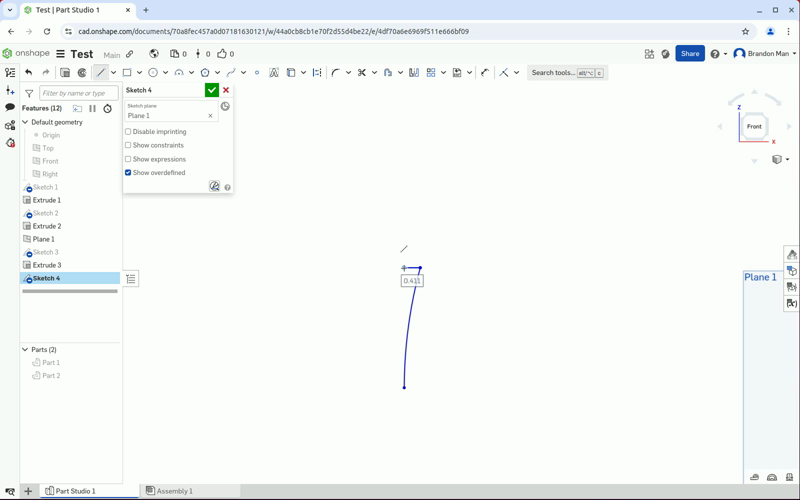
scroll(-6)
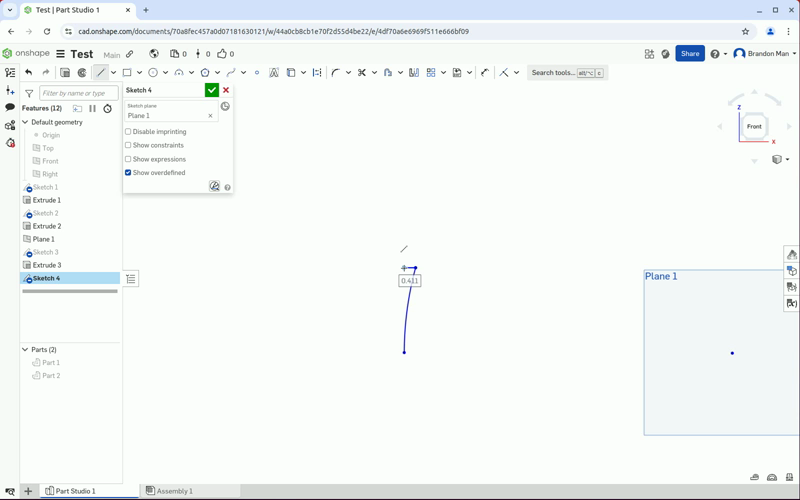
scroll(-6)
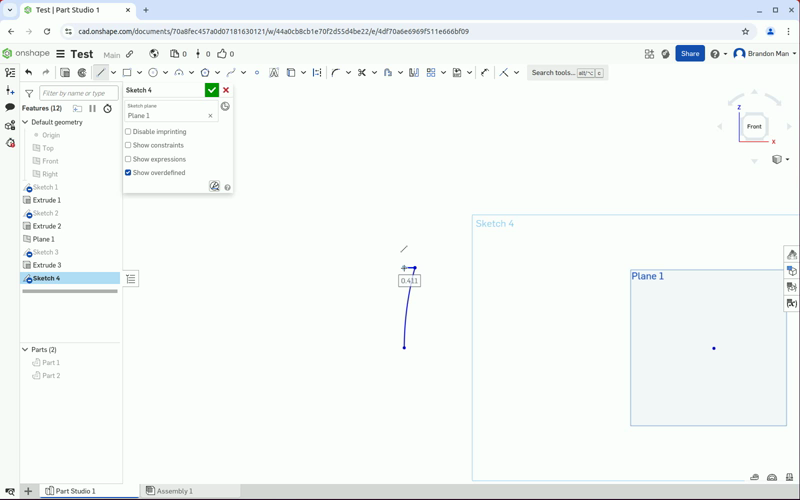
scroll(-6)
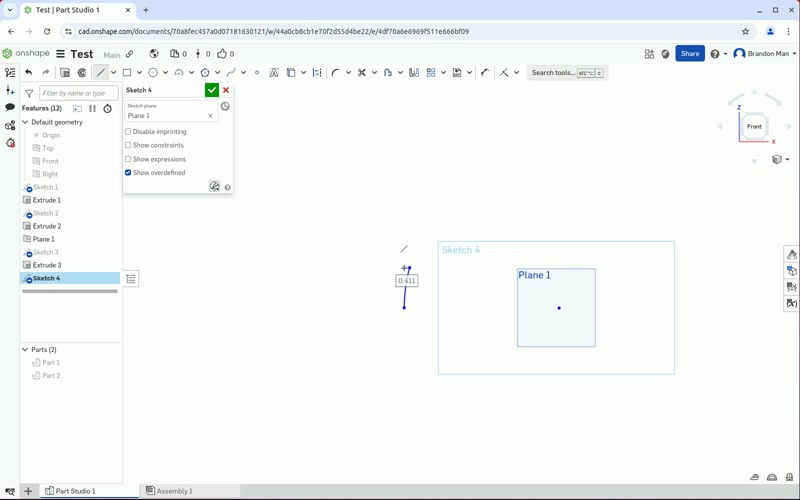
scroll(-6)
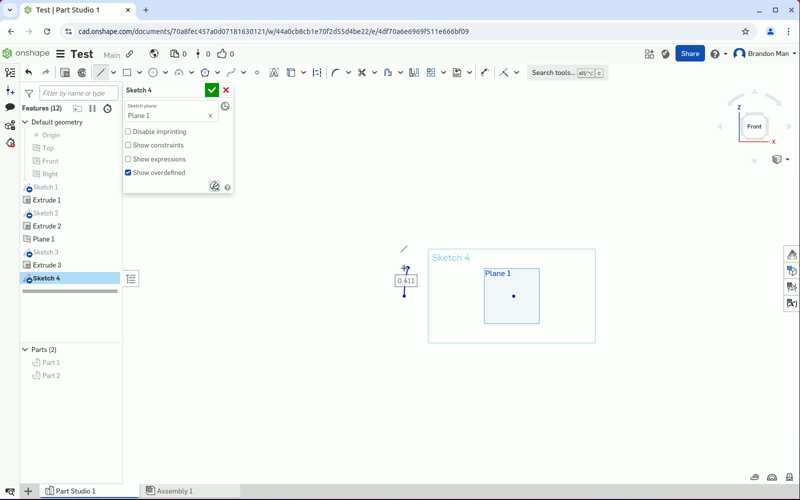
scroll(-6)
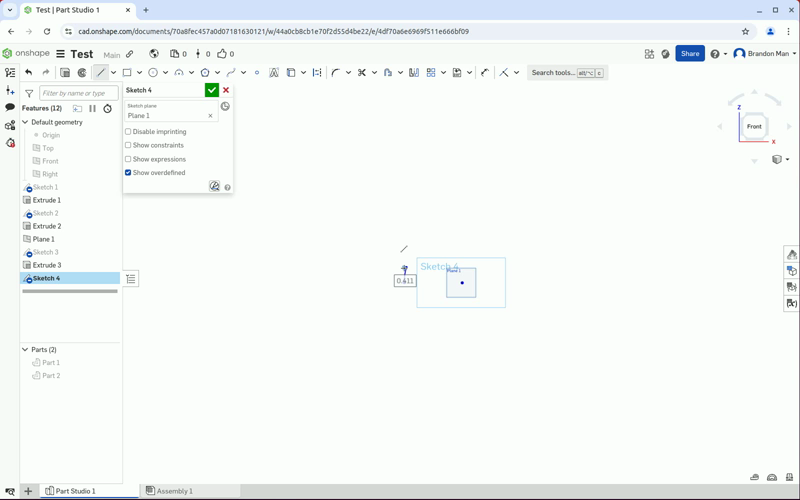
key_up(shift)
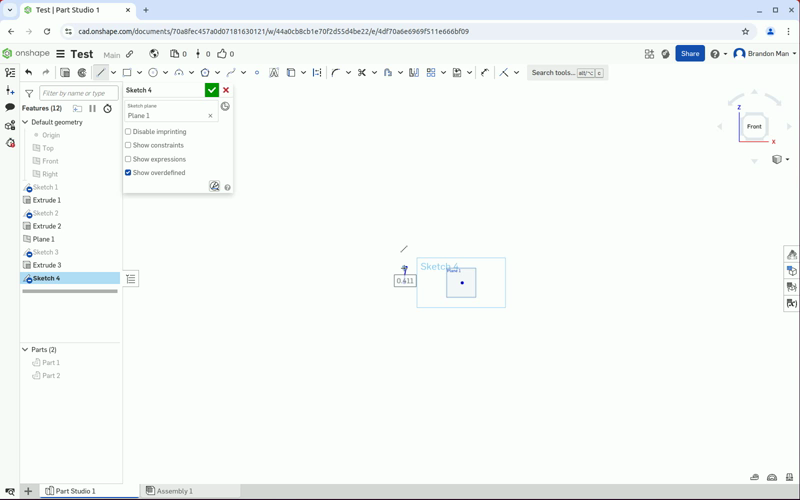
mouse_move(434, 267)
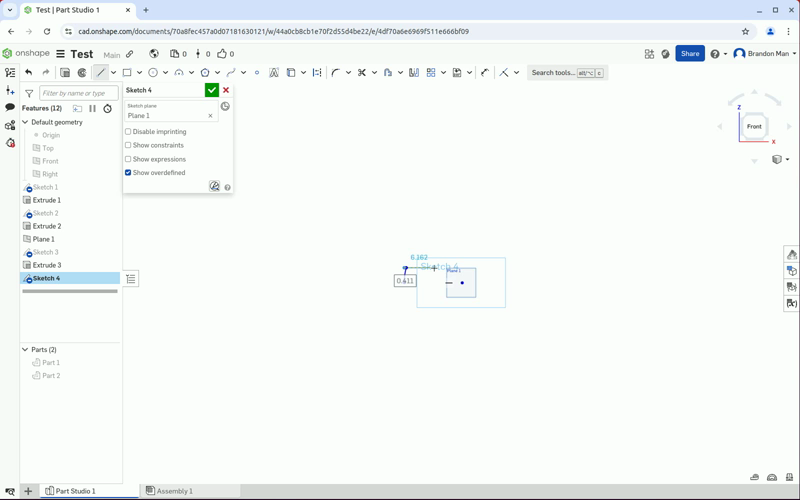
key_down(shift)
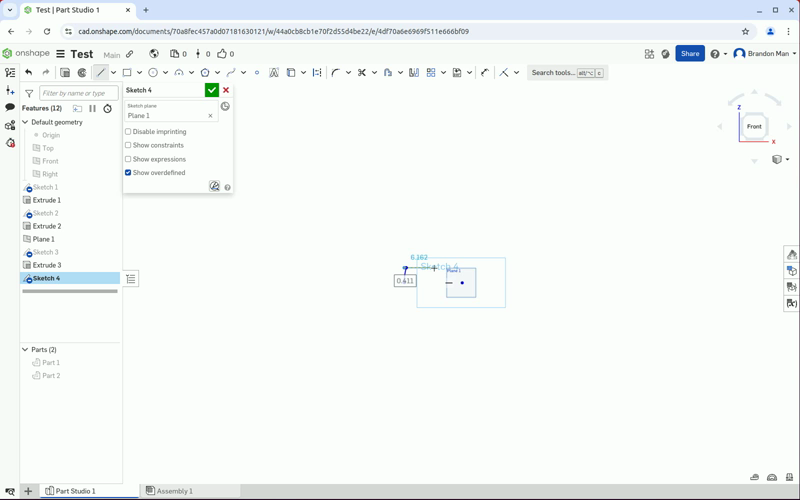
mouse_move(404, 282)
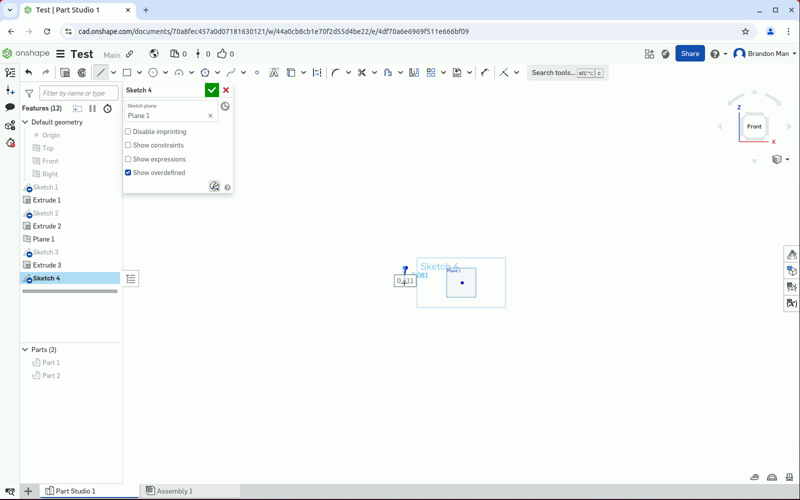
key_up(shift)
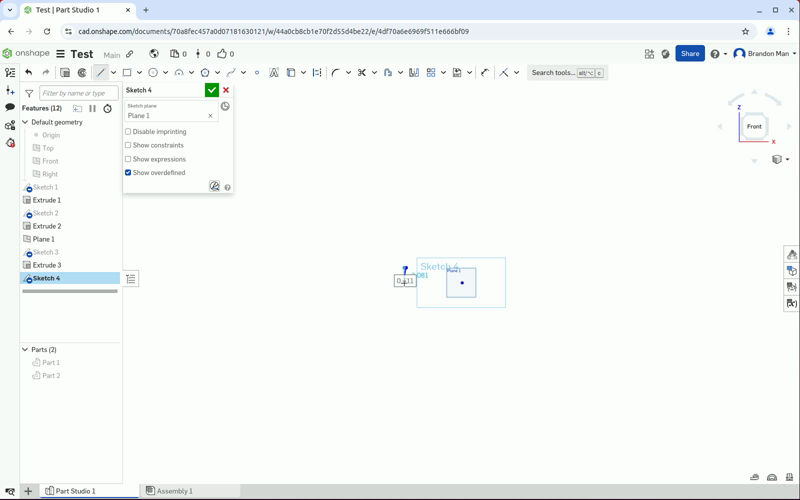
click(404, 282)
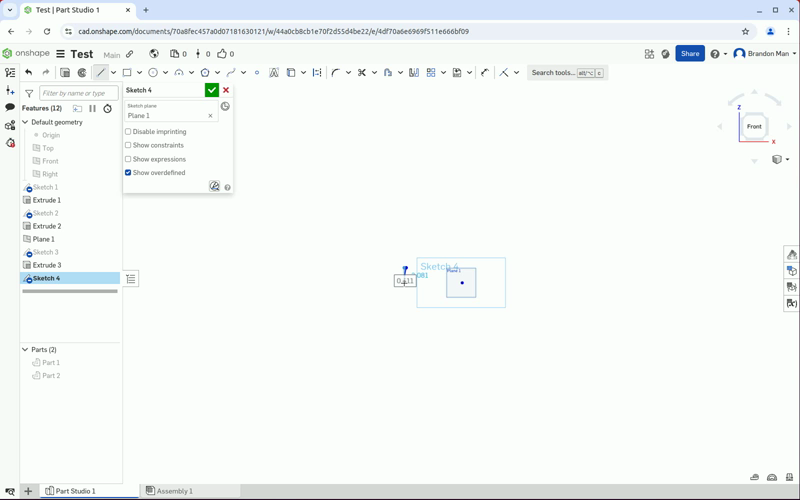
key(esc)
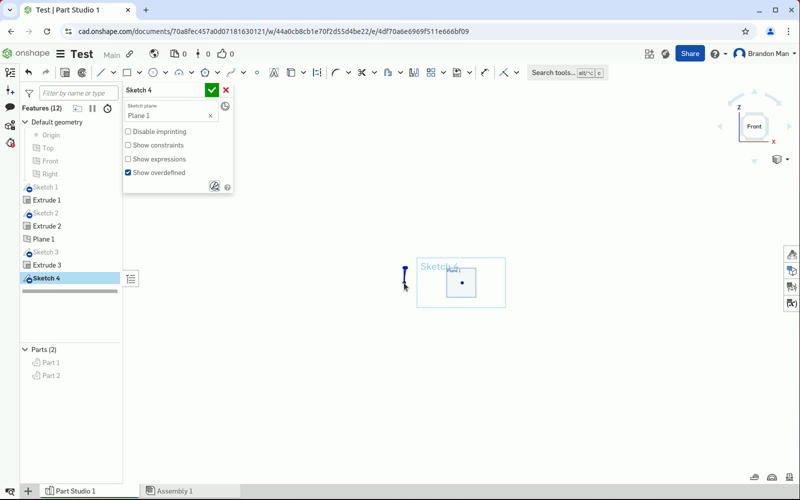
mouse_move(404, 277)
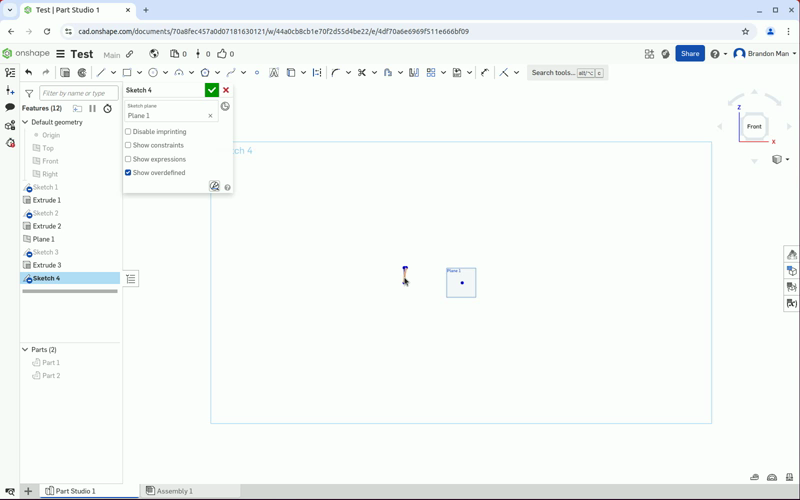
scroll(6)
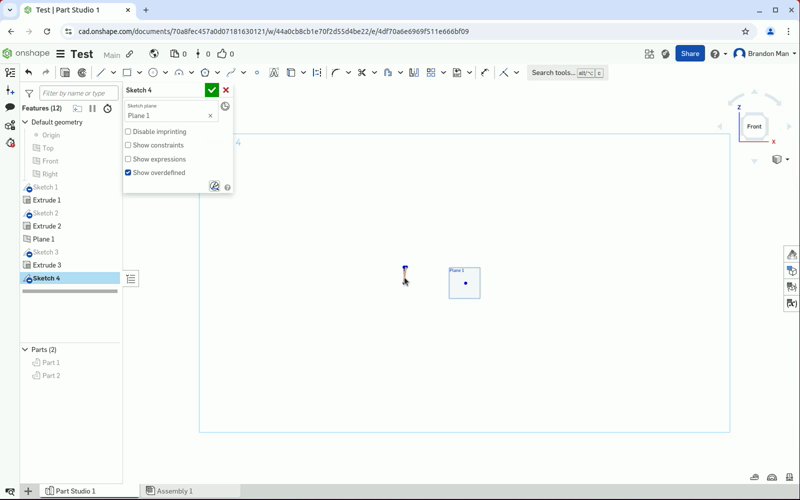
scroll(6)
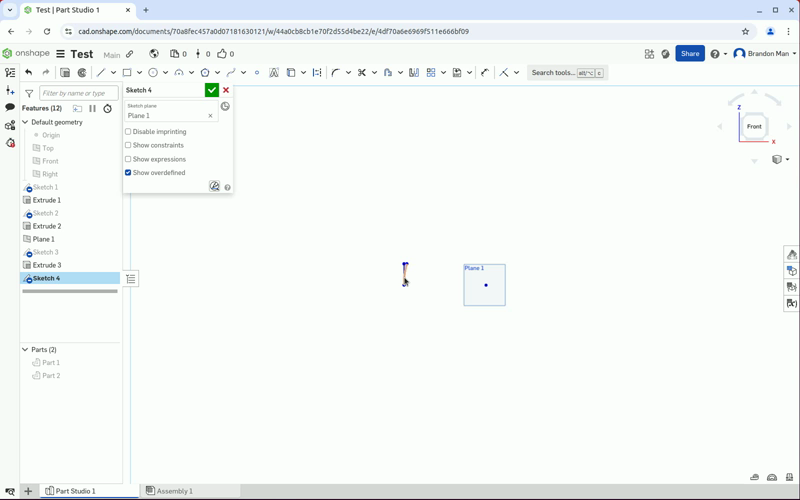
scroll(6)
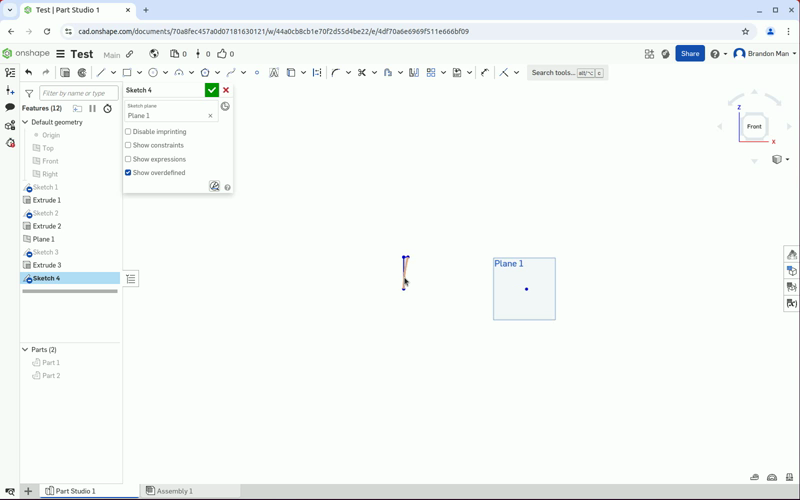
scroll(6)
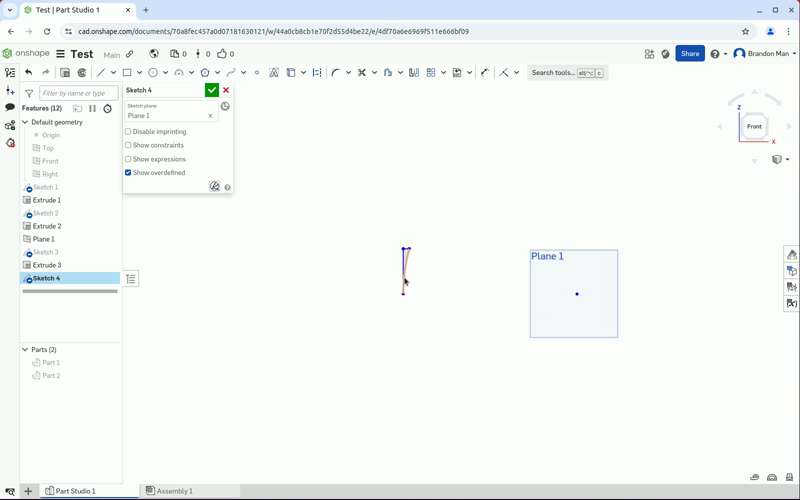
scroll(6)
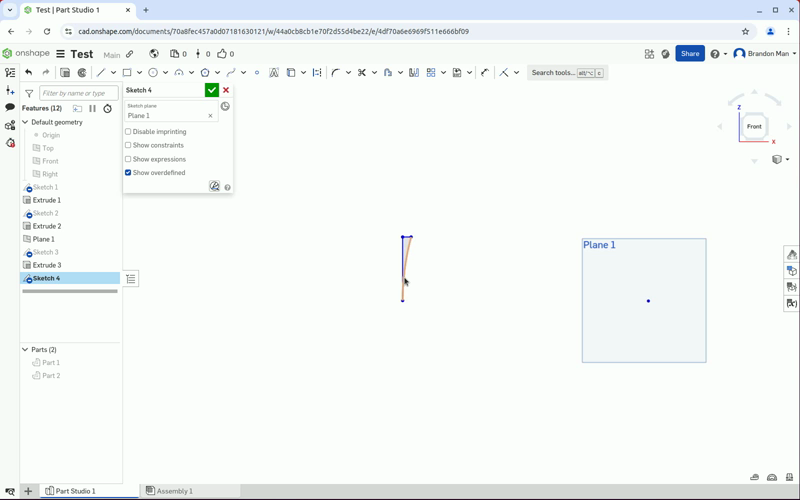
scroll(6)
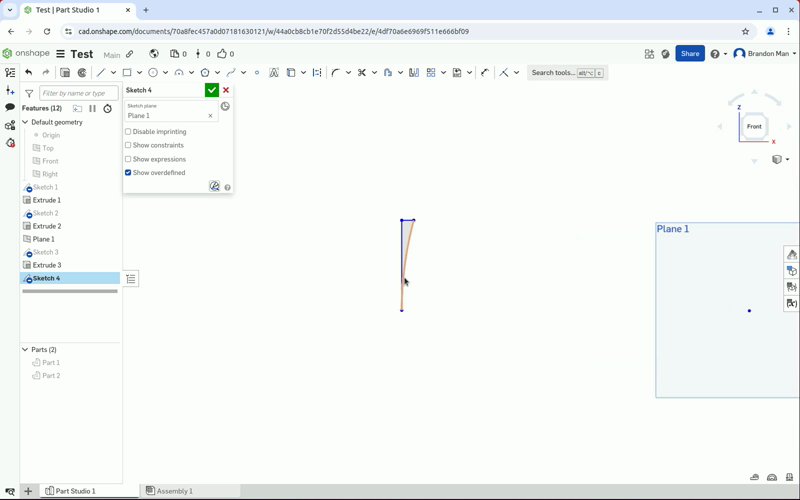
scroll(6)
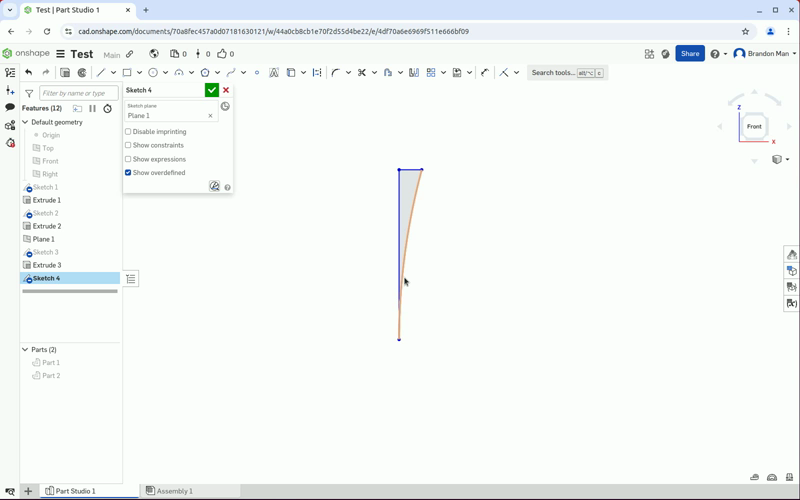
click(404, 277)
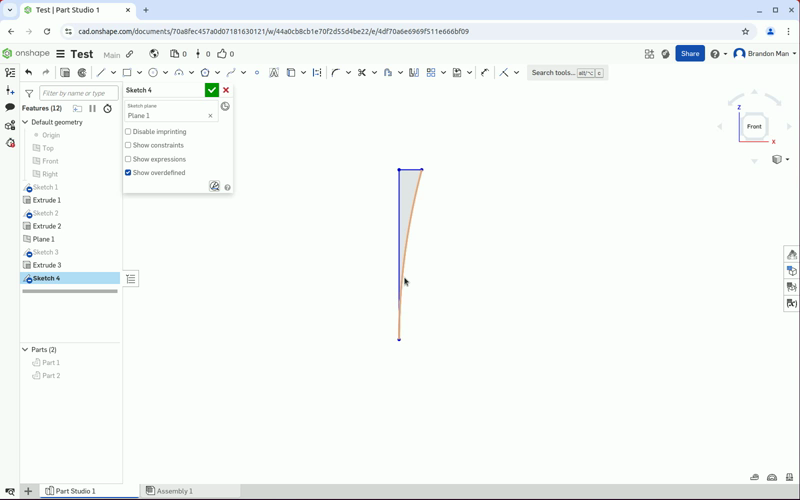
scroll(-6)
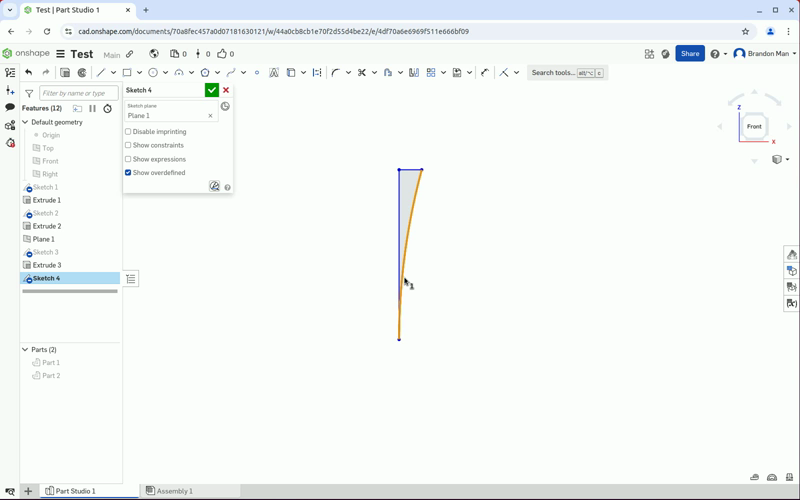
scroll(-6)
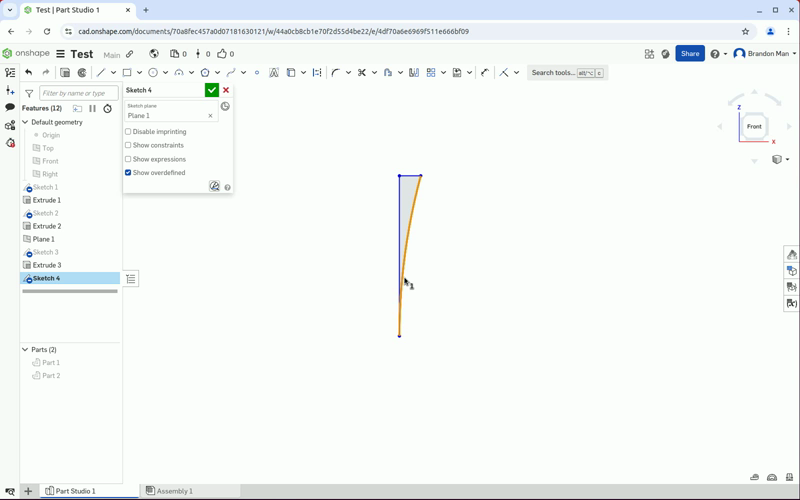
scroll(-6)
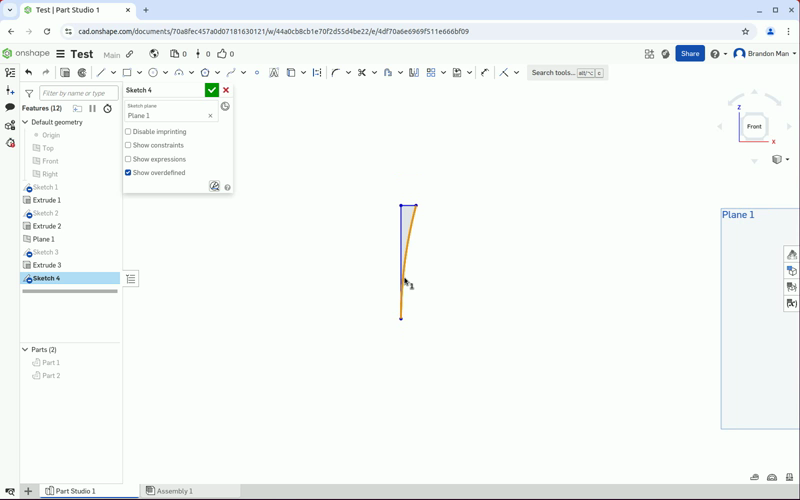
scroll(-6)
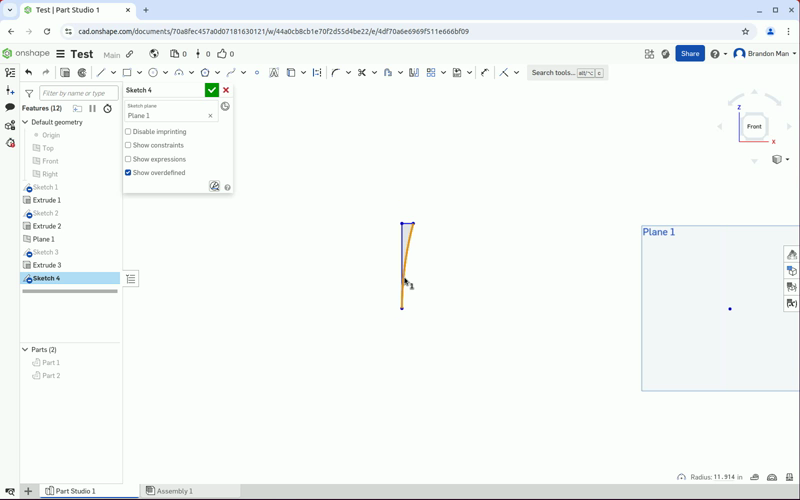
scroll(-6)
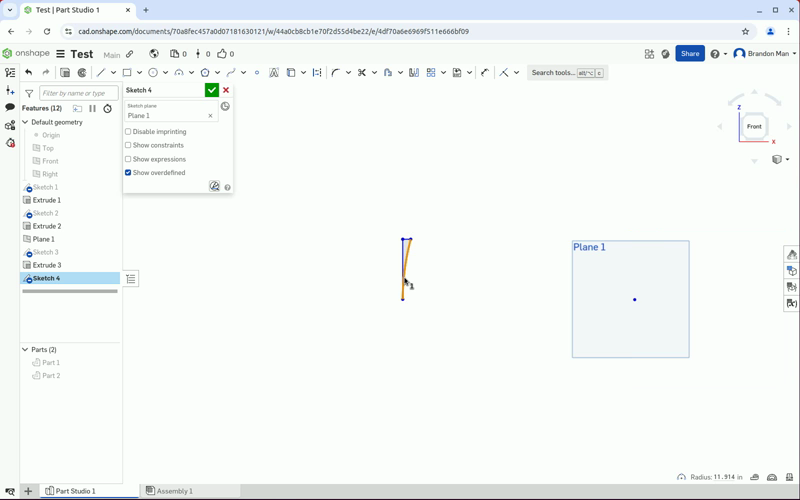
scroll(-6)
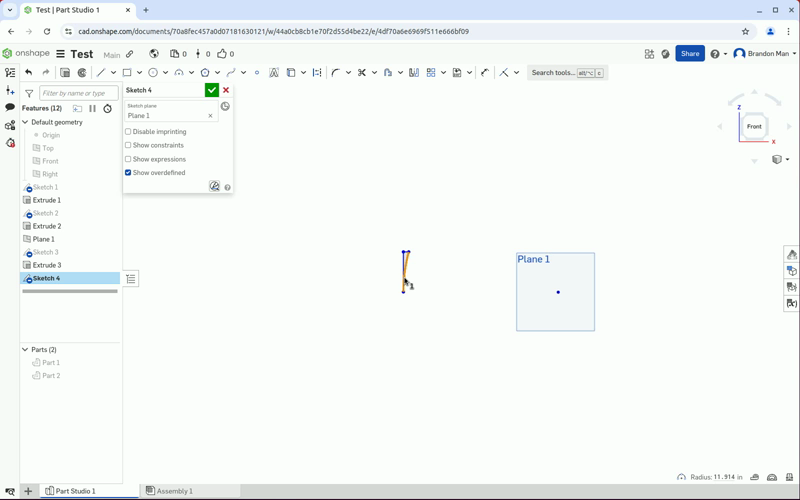
scroll(-6)
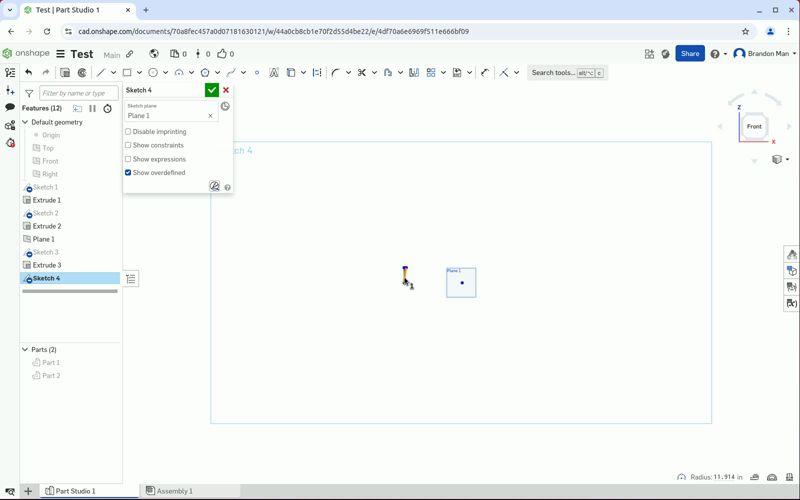
mouse_move(73, 352)
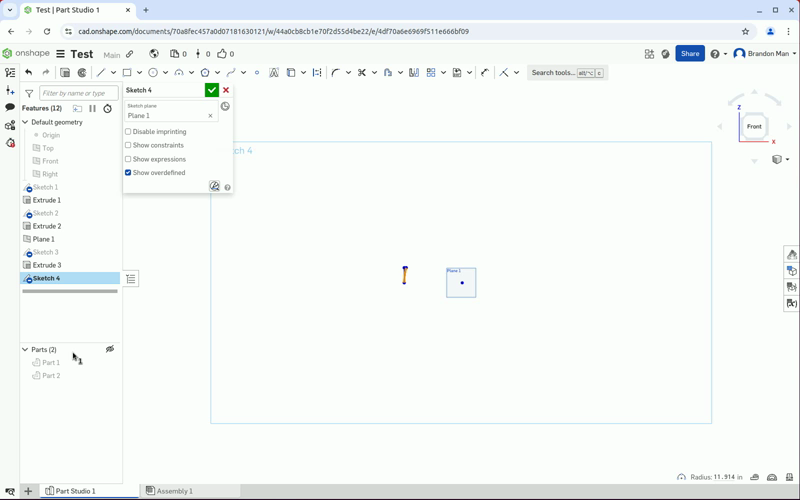
key(shift+y)
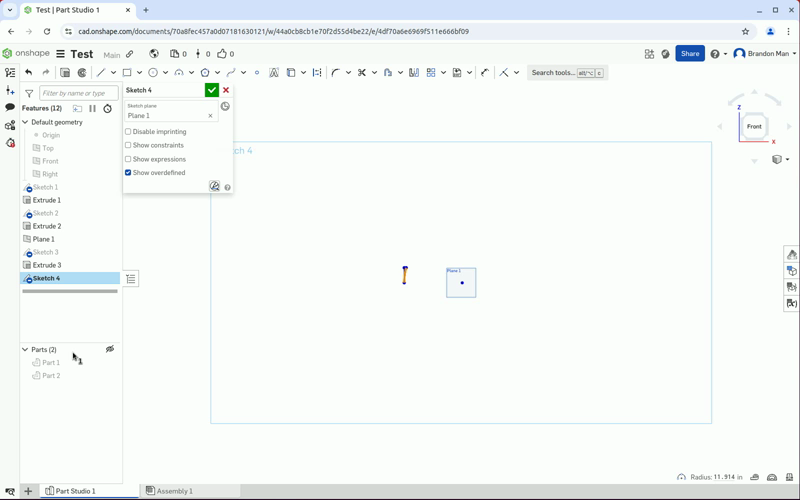
key(shift+e)
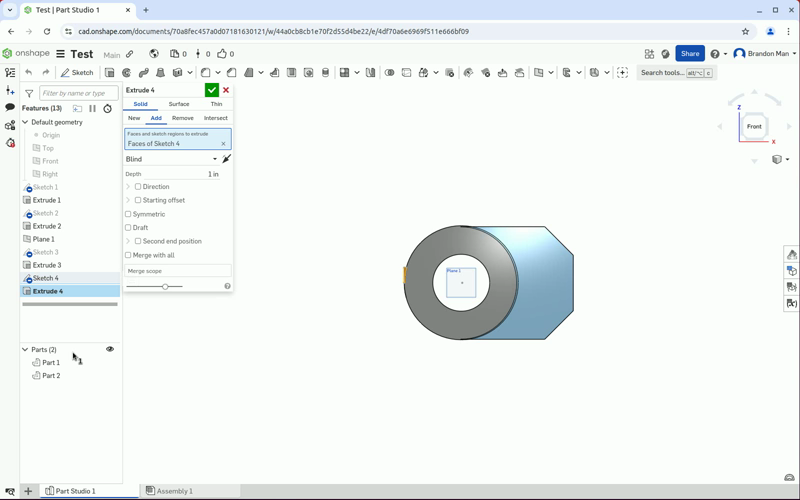
mouse_move(143, 106)
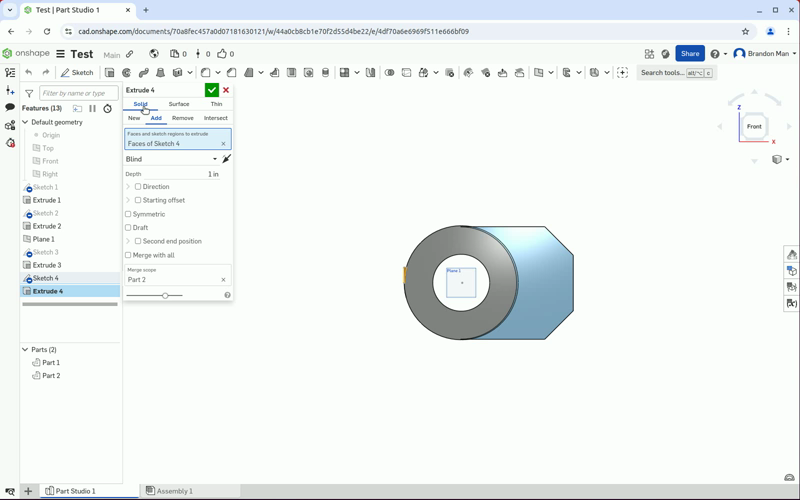
click(143, 106)
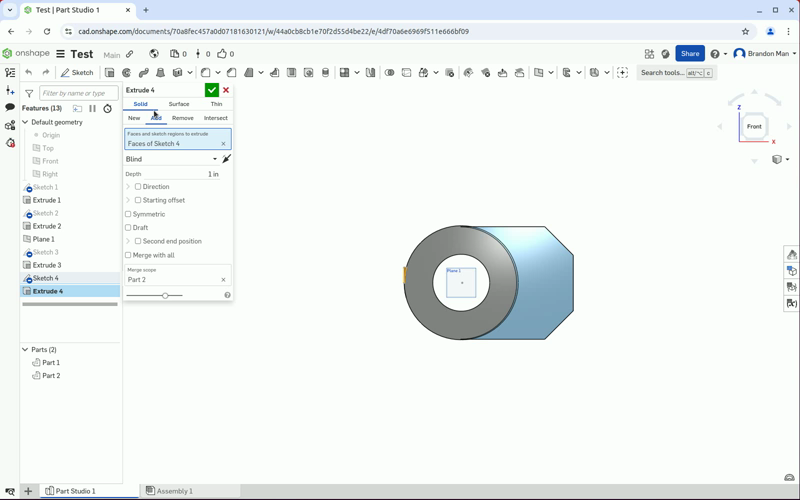
mouse_move(186, 120)
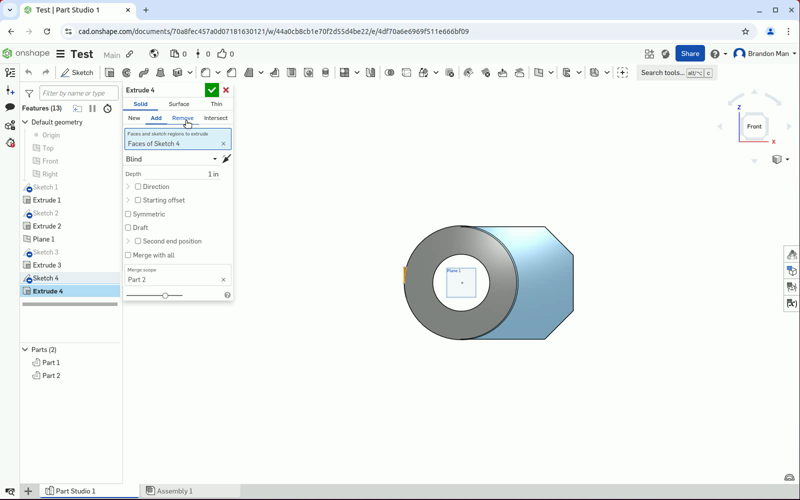
click(186, 120)
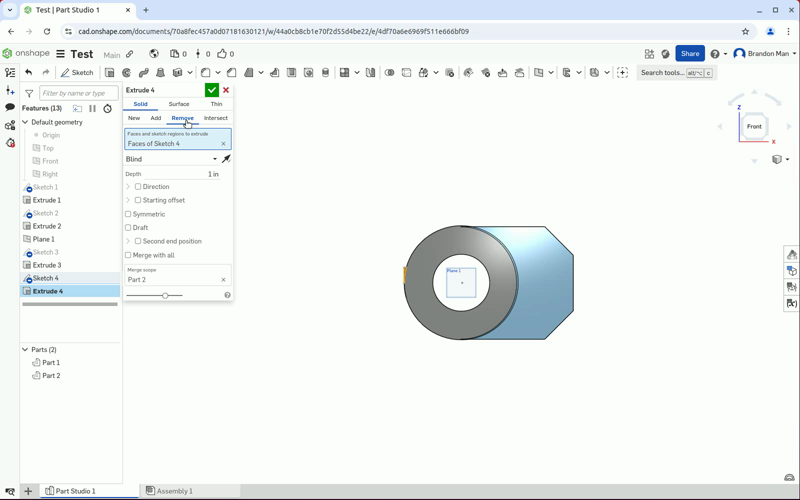
key(tab, 4)
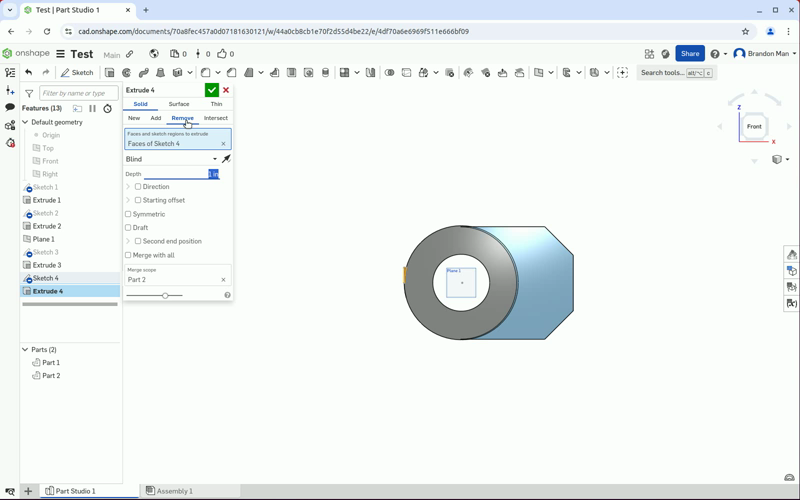
text(11.554)
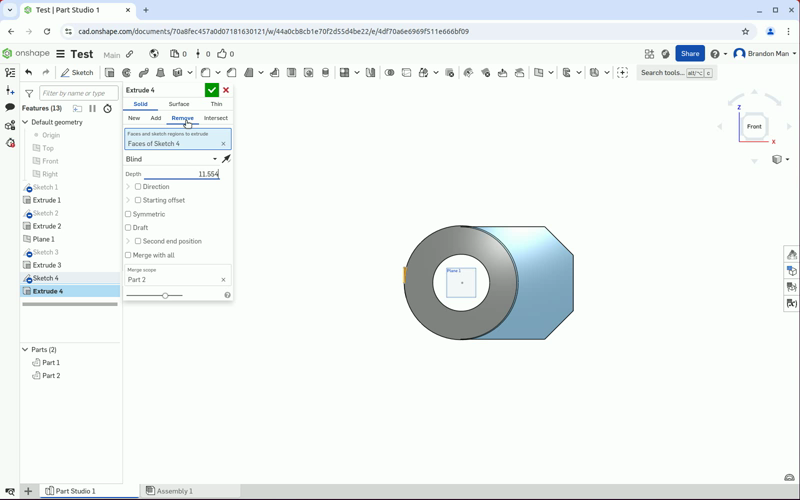
key(tab, 6)
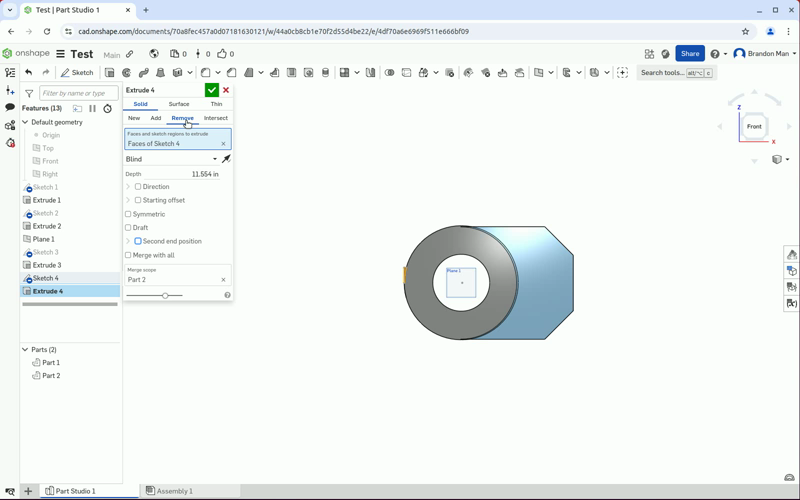
key(space)
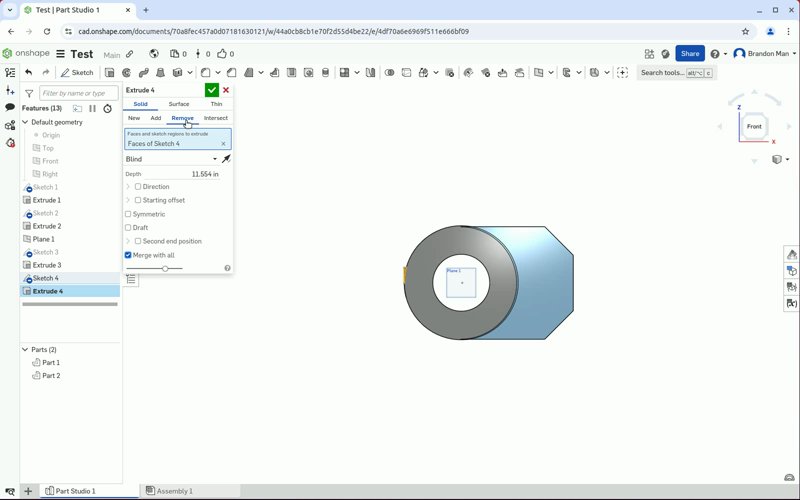
key(enter)
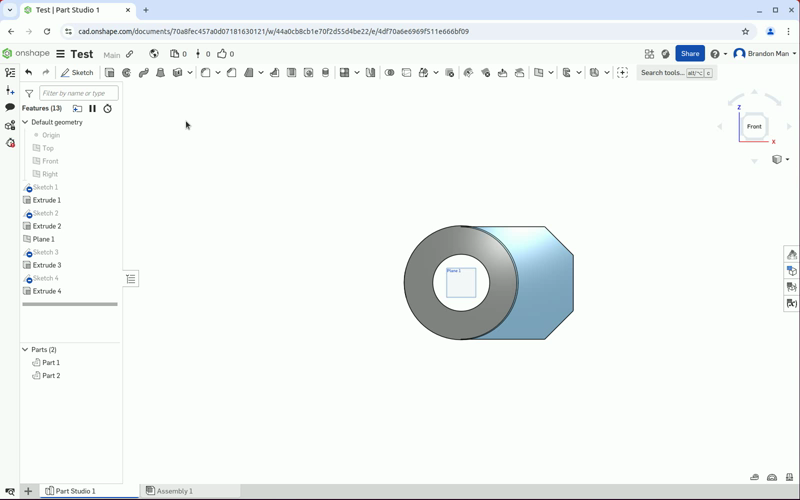
key(shift+h)
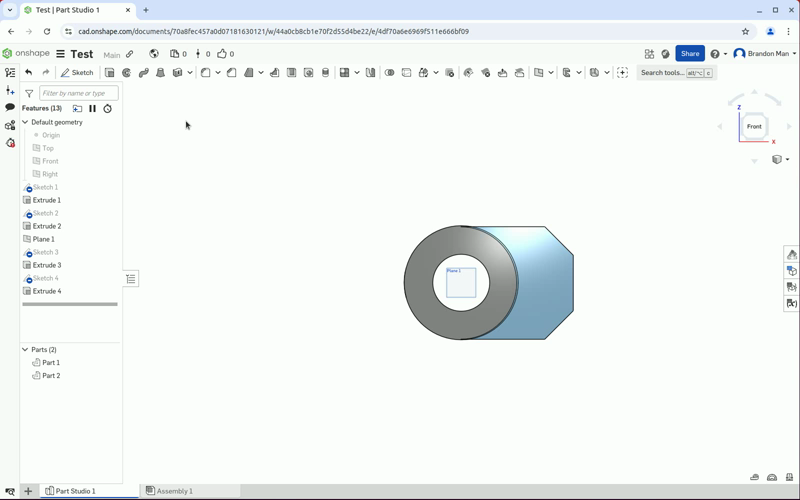
key(shift+h)
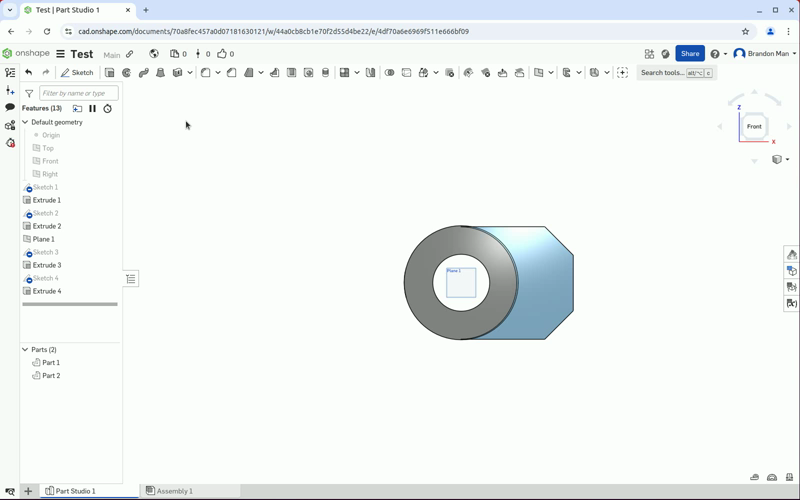
mouse_move(73, 189)
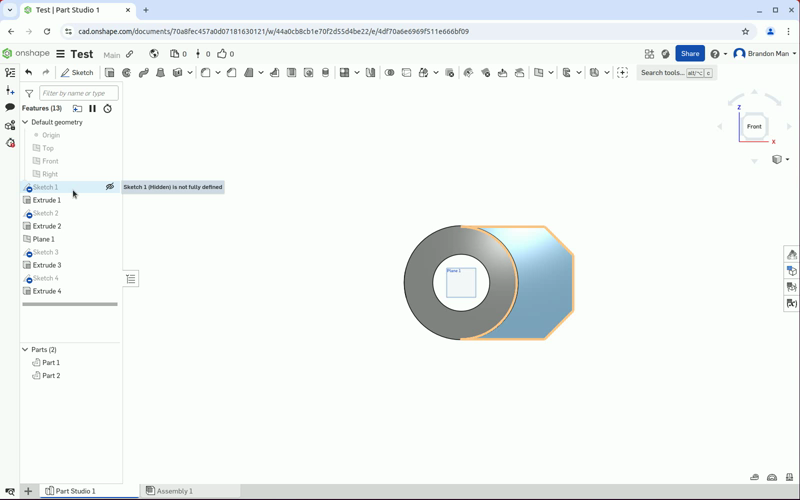
click(73, 189)
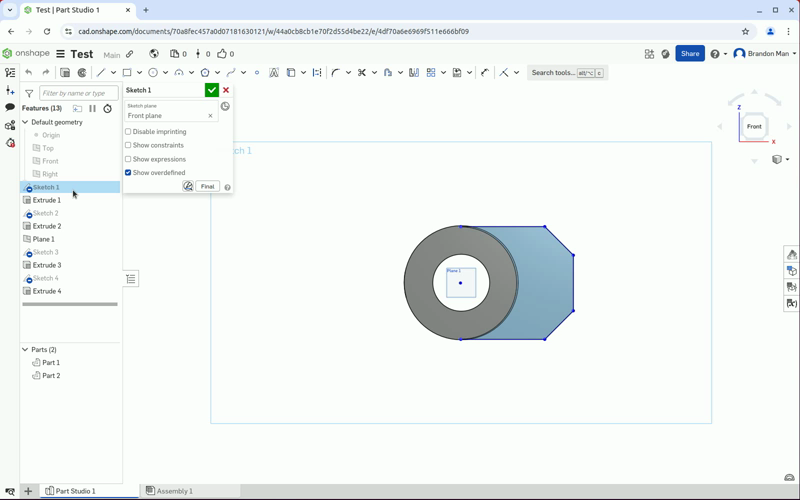
mouse_move(229, 92)
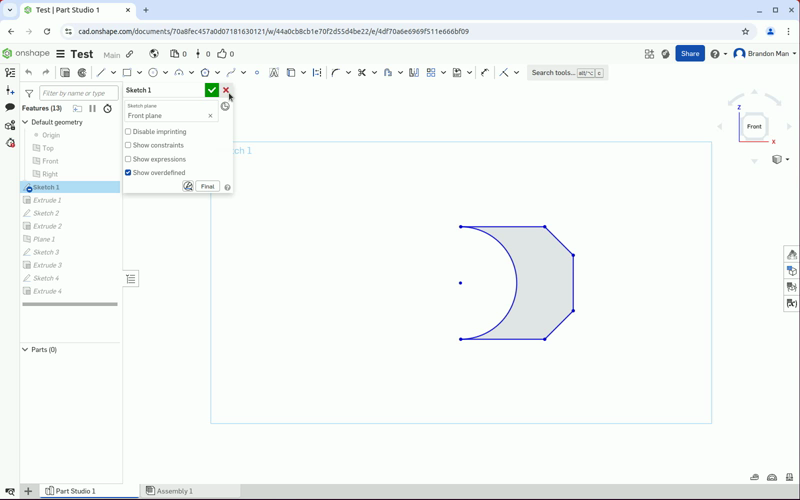
click(229, 92)
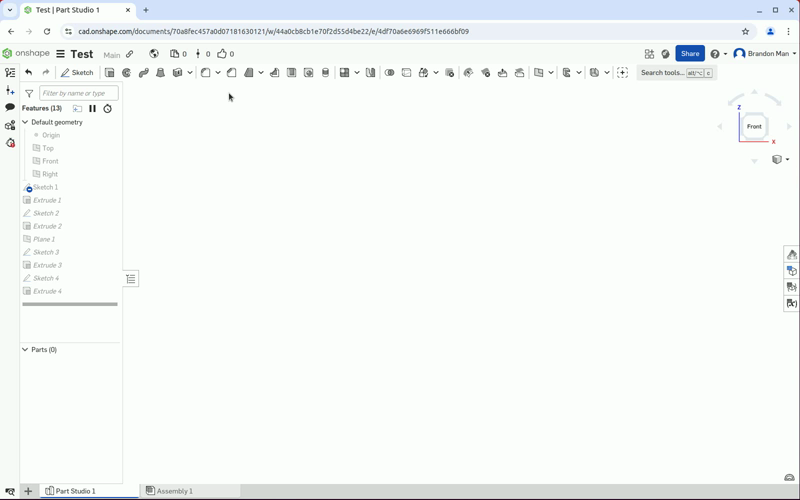
key(shift+s)
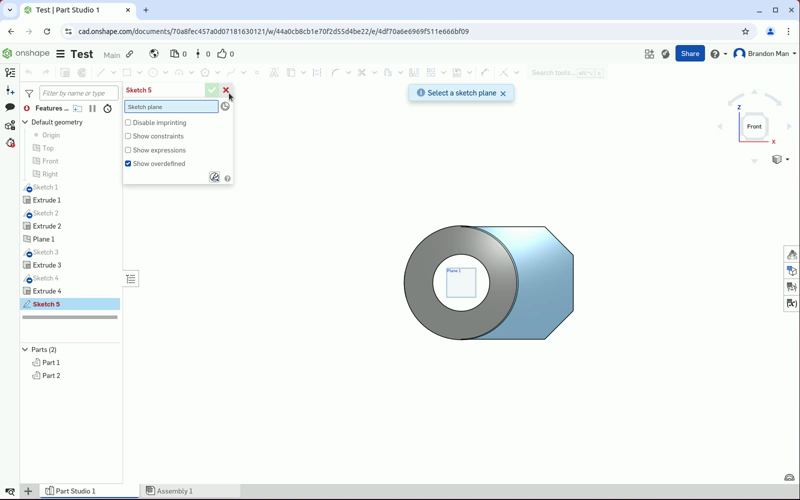
mouse_move(73, 241)
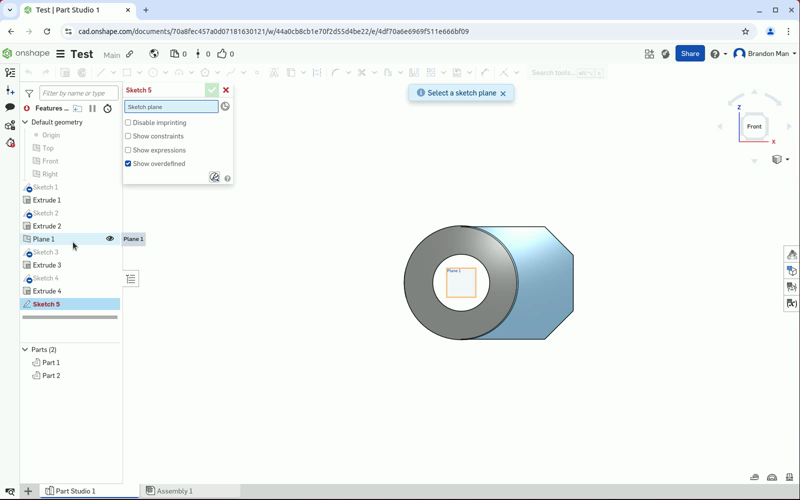
click(73, 241)
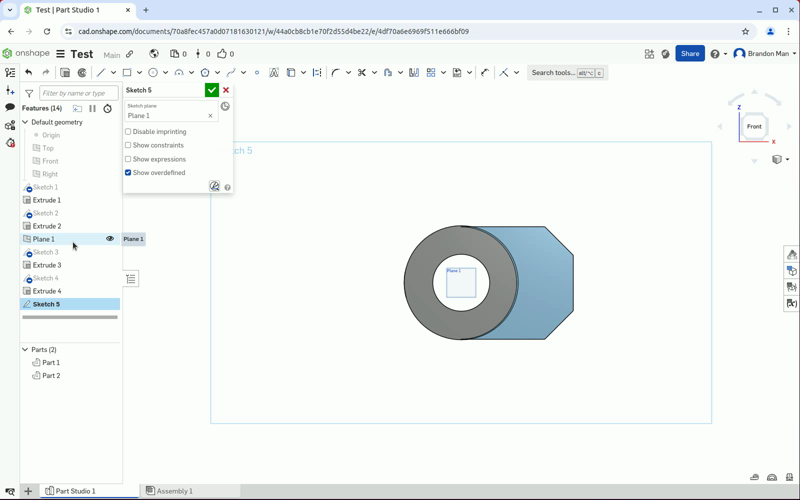
mouse_move(73, 352)
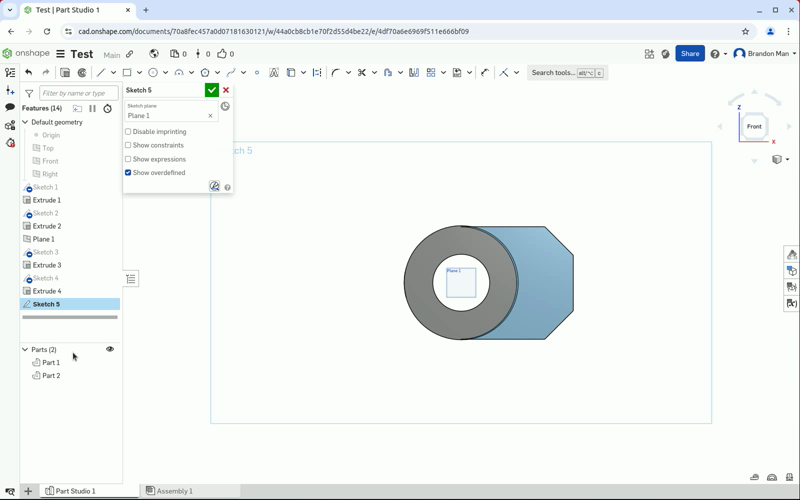
key(y)
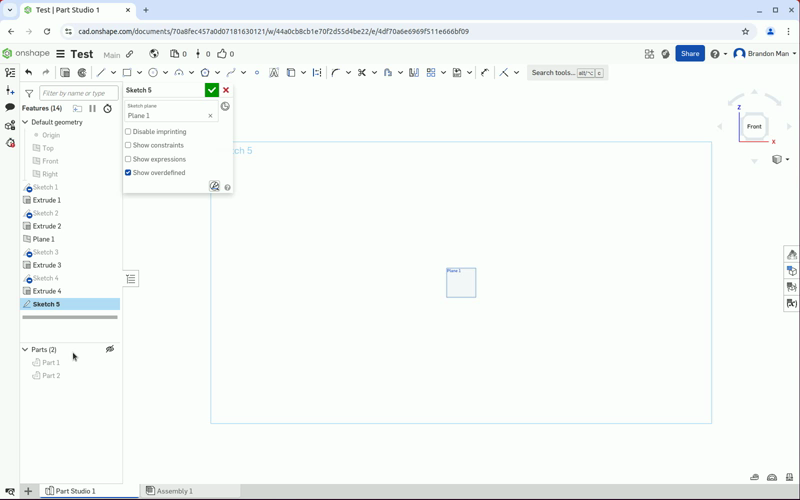
key(l)
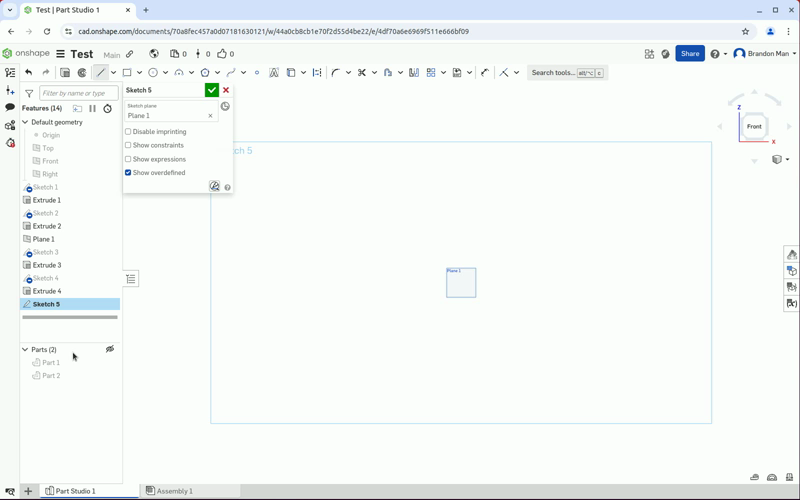
key_down(shift)
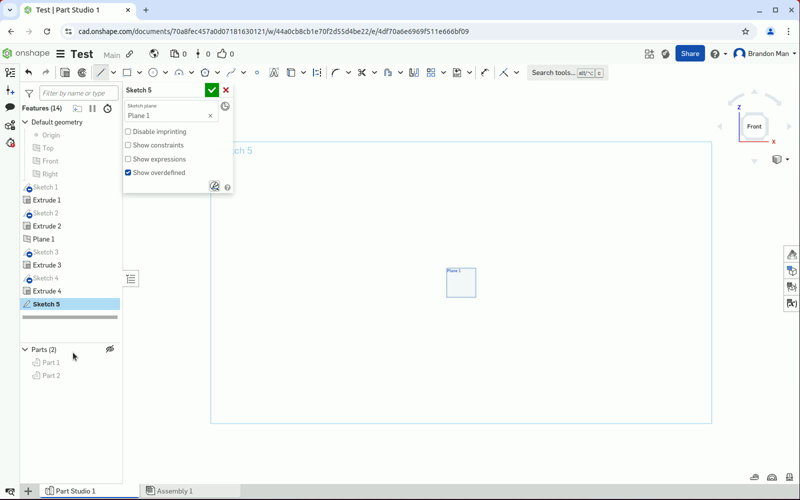
mouse_move(485, 297)
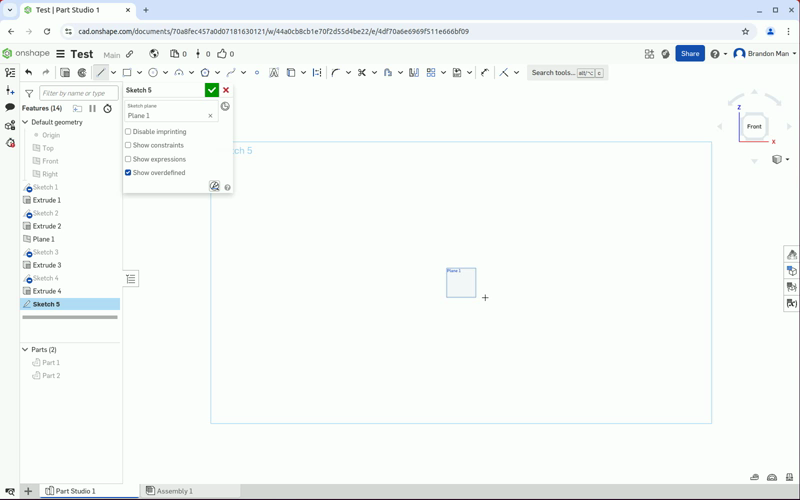
click(485, 297)
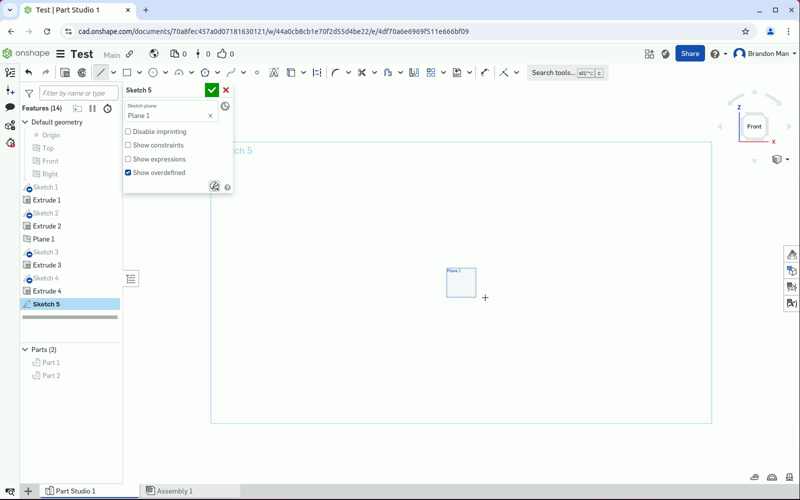
key_up(shift)
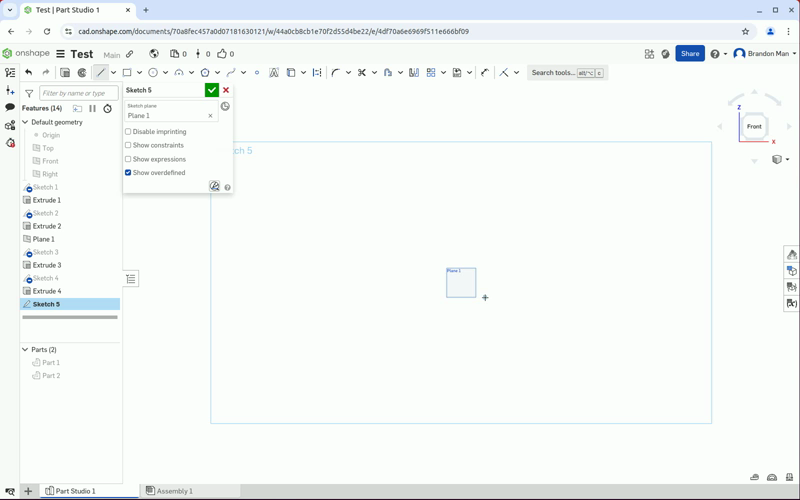
key_down(shift)
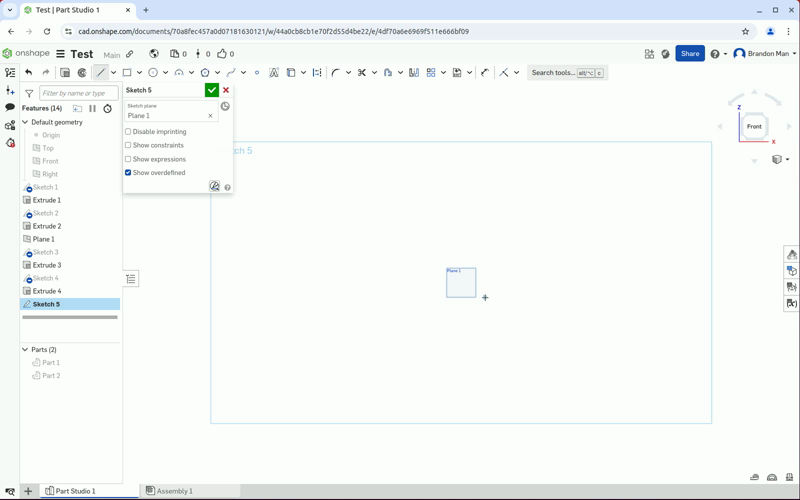
mouse_move(573, 297)
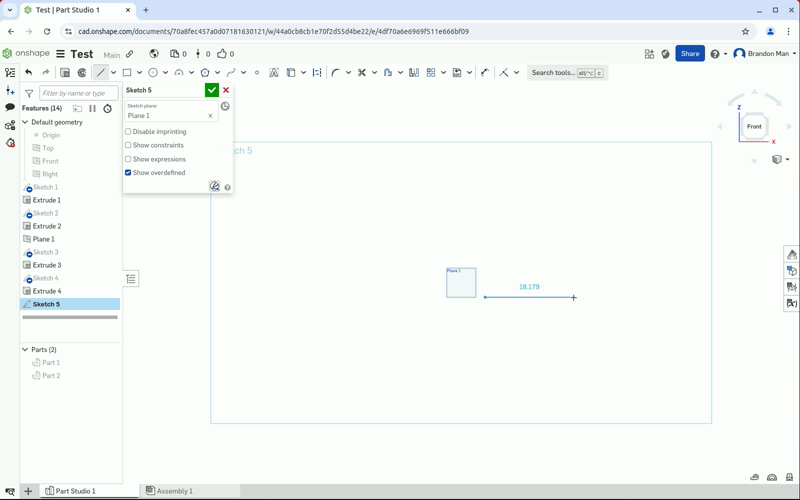
click(573, 297)
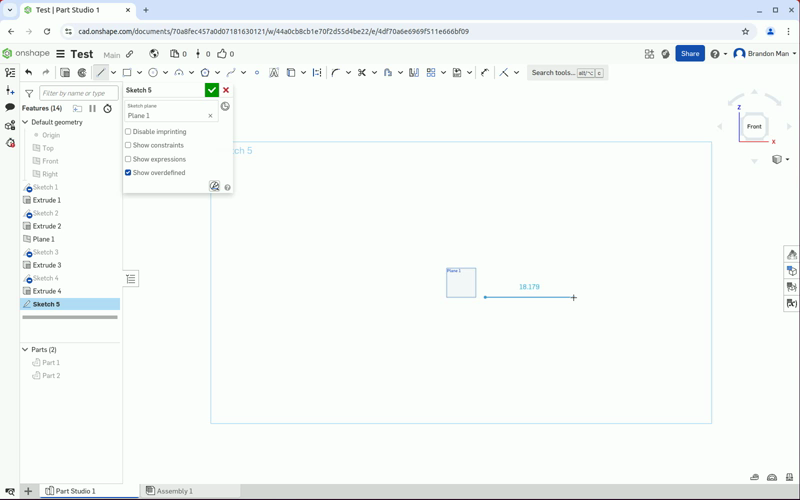
key_up(shift)
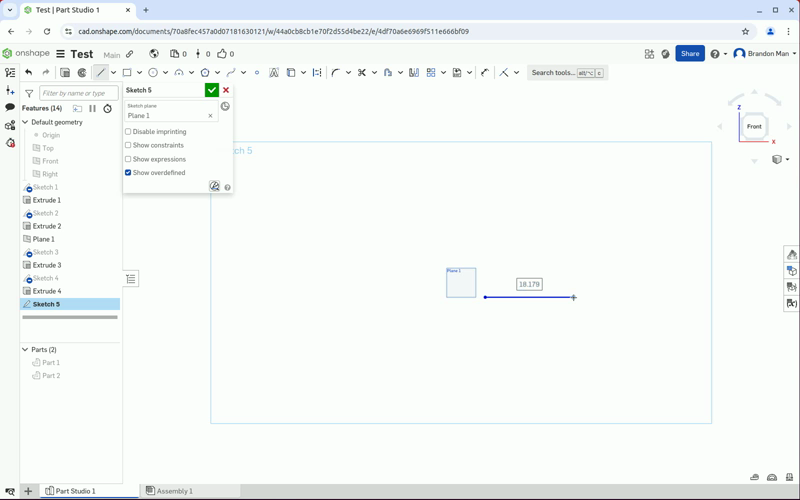
key_down(shift)
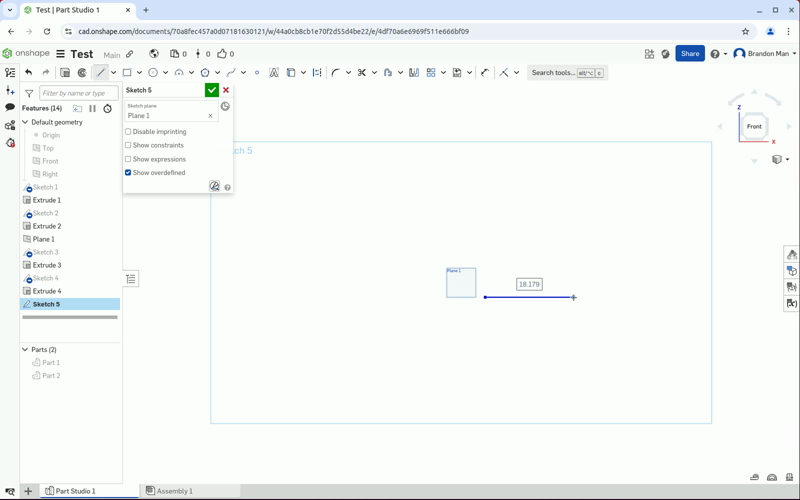
mouse_move(589, 297)
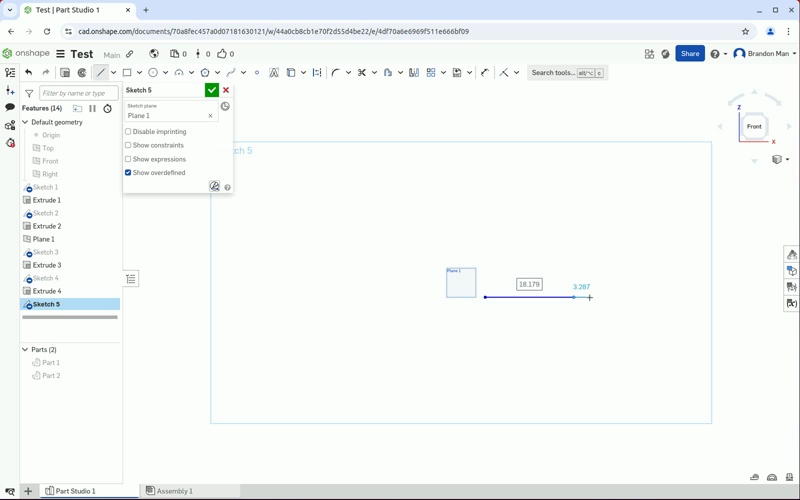
mouse_move(573, 269)
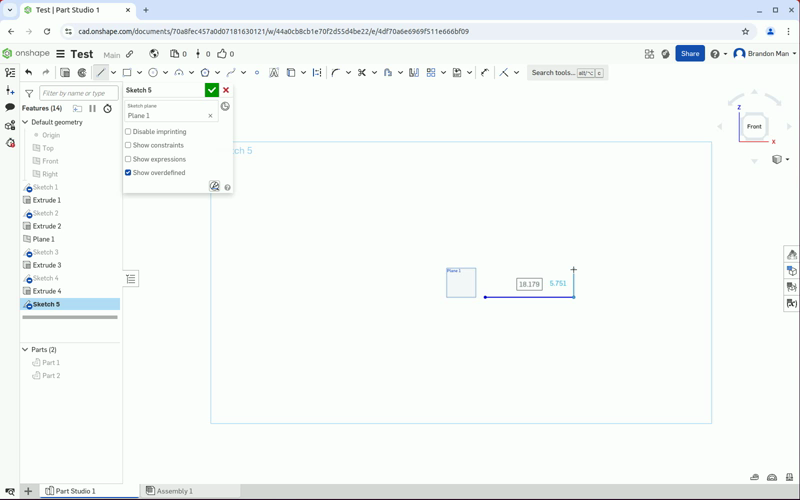
click(573, 269)
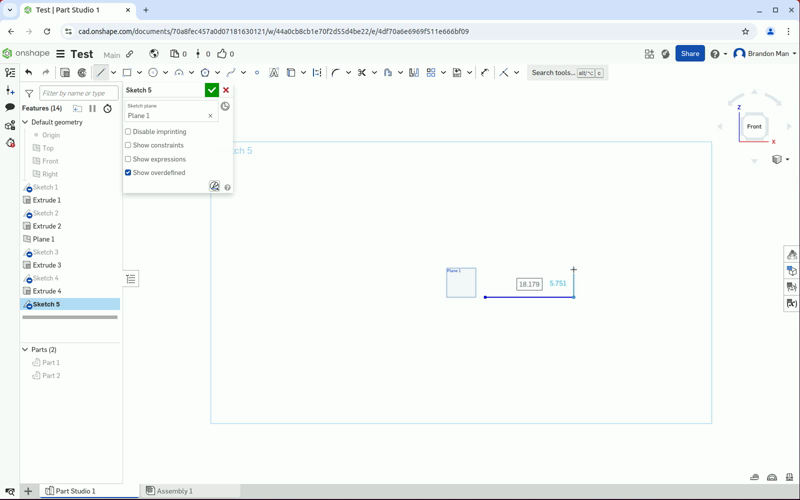
key_up(shift)
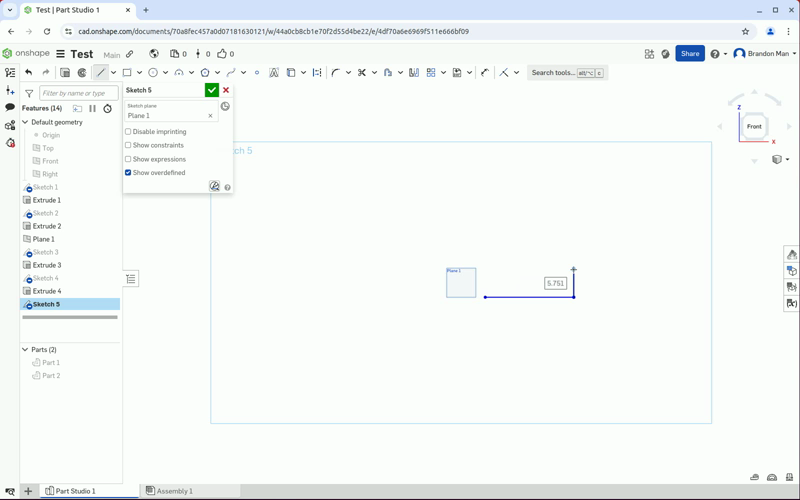
key_down(shift)
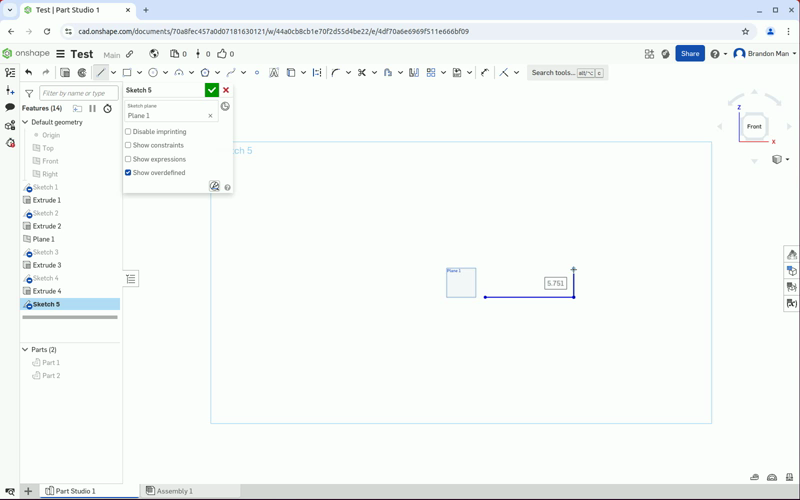
mouse_move(485, 269)
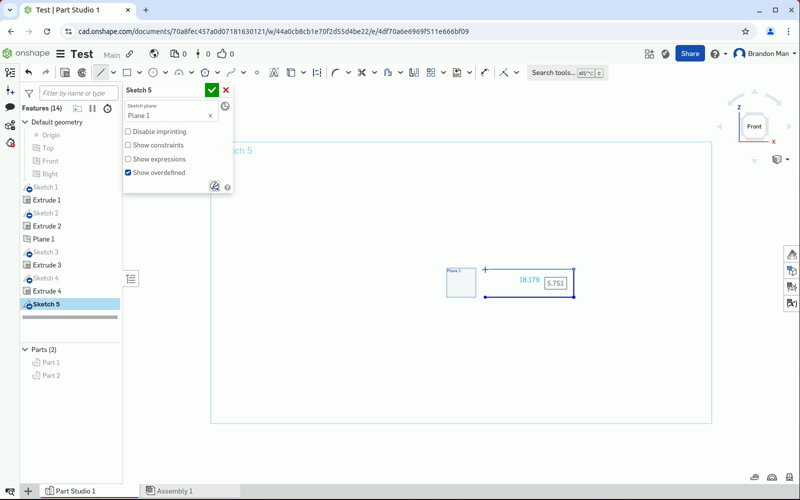
click(485, 269)
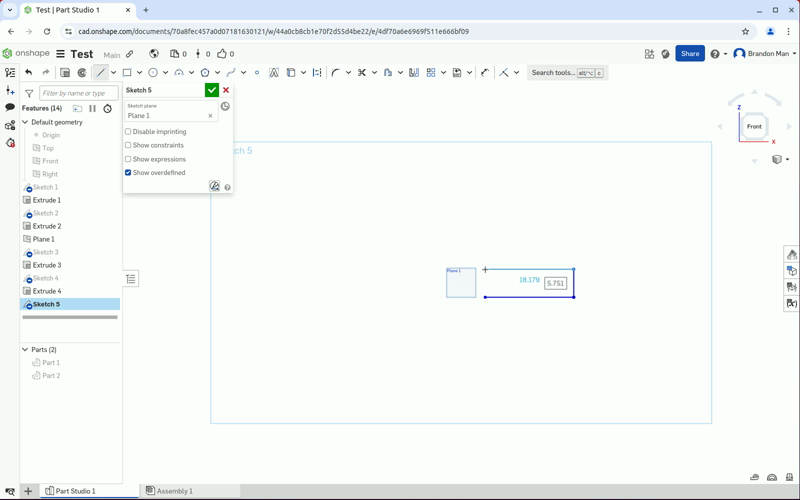
key_up(shift)
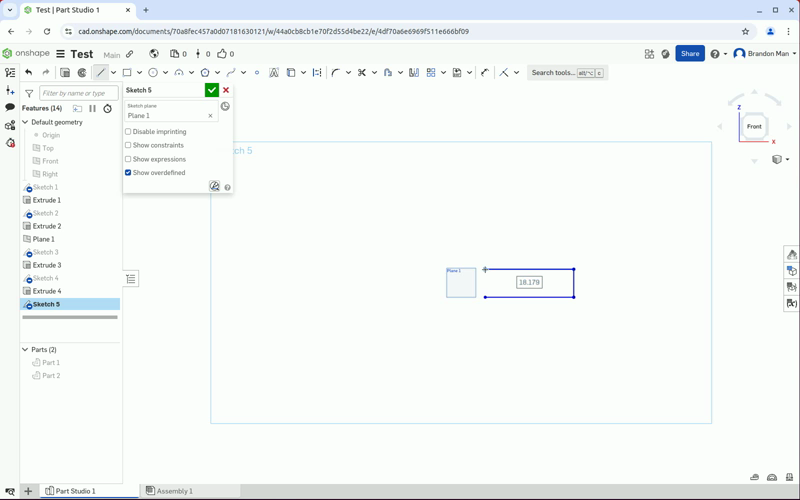
key(esc)
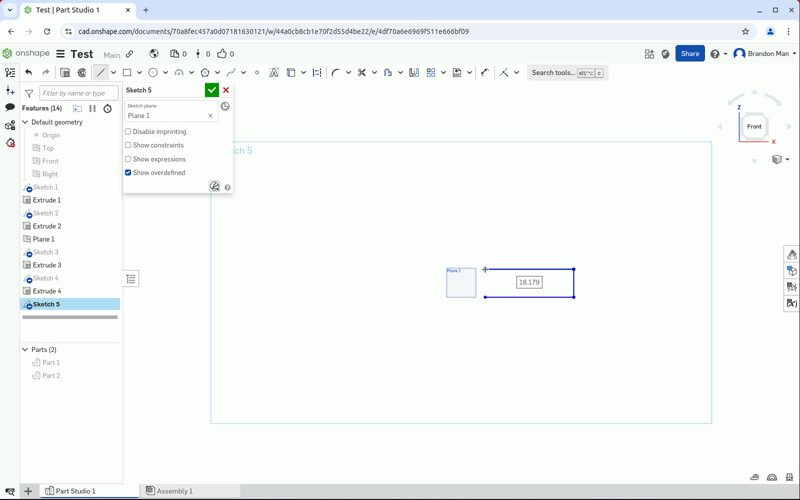
key(a)
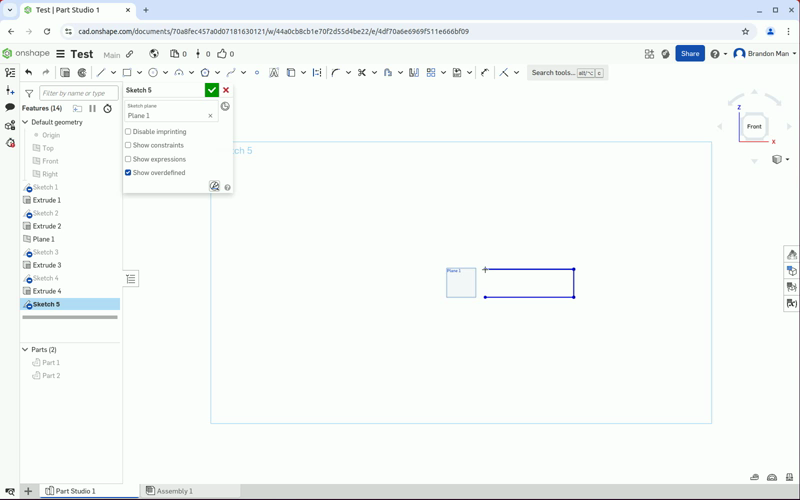
mouse_move(485, 269)
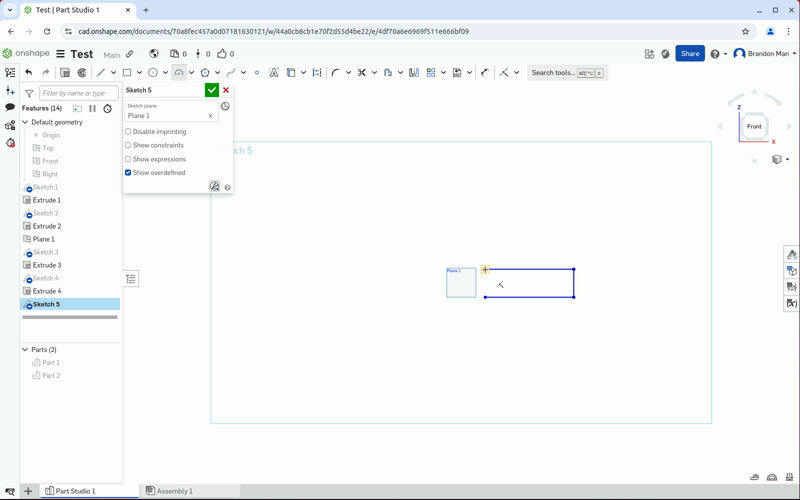
click(485, 269)
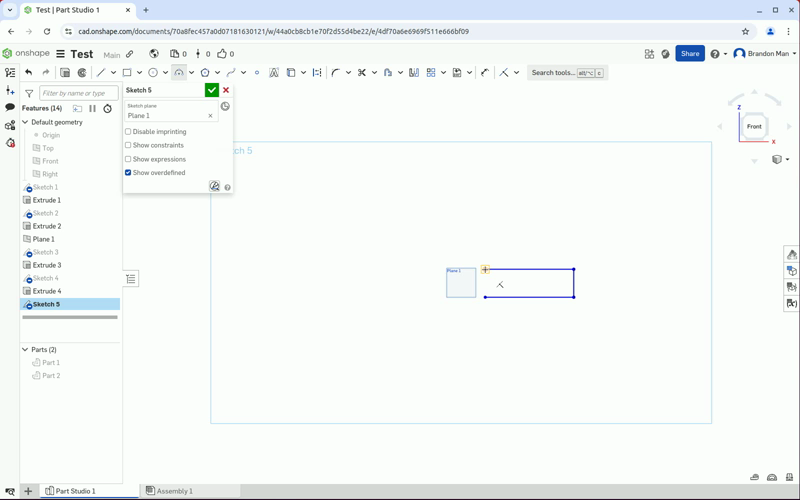
mouse_move(485, 297)
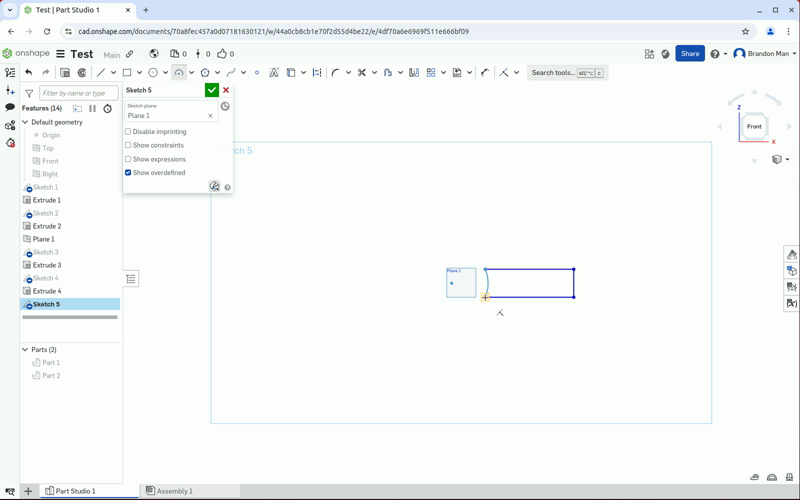
click(485, 297)
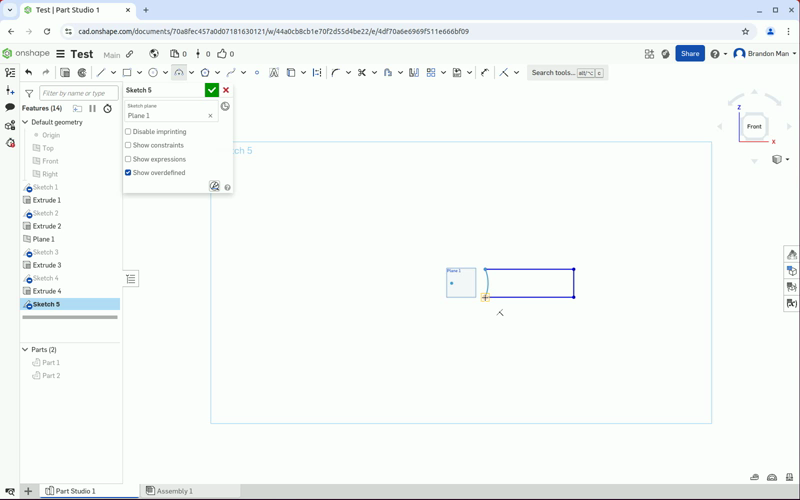
key_down(shift)
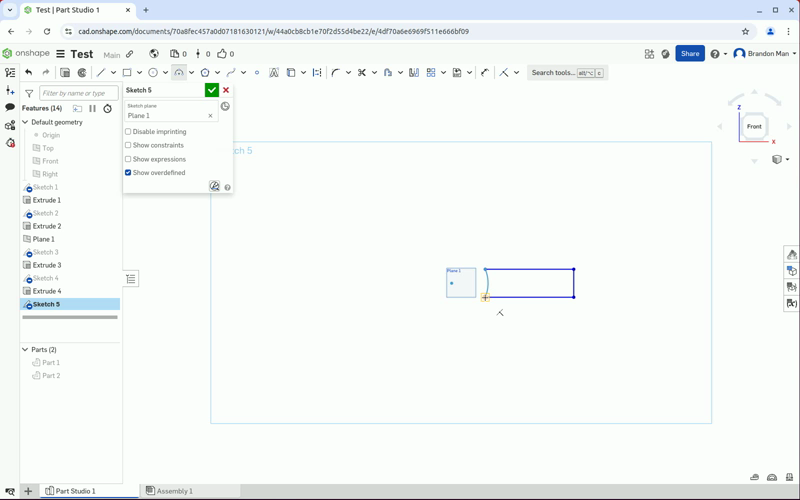
mouse_move(489, 283)
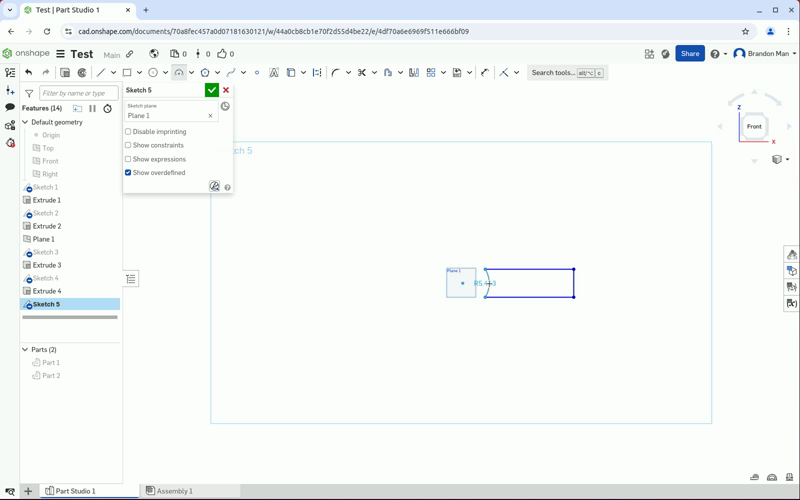
click(489, 283)
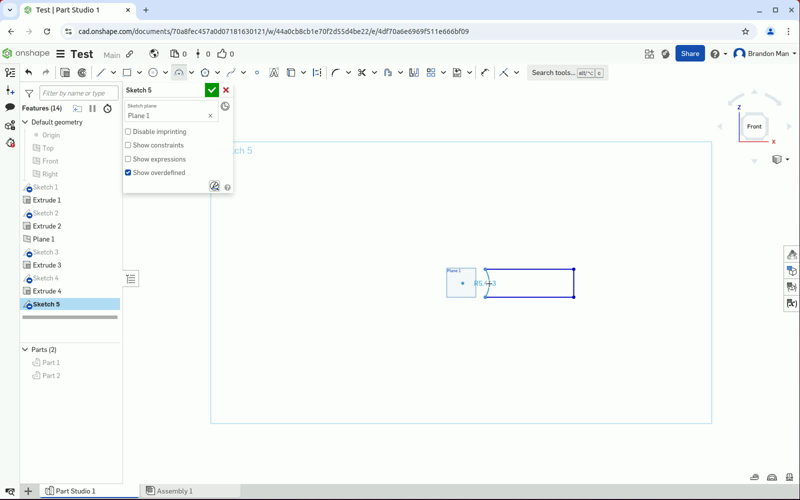
key_up(shift)
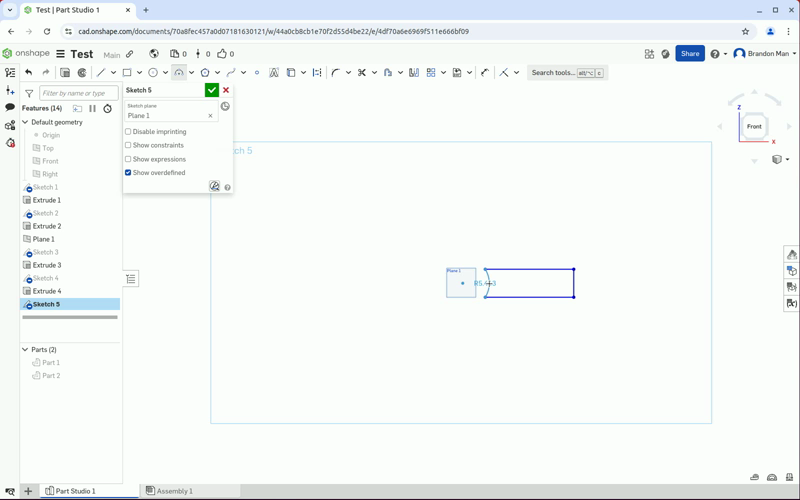
key(esc)
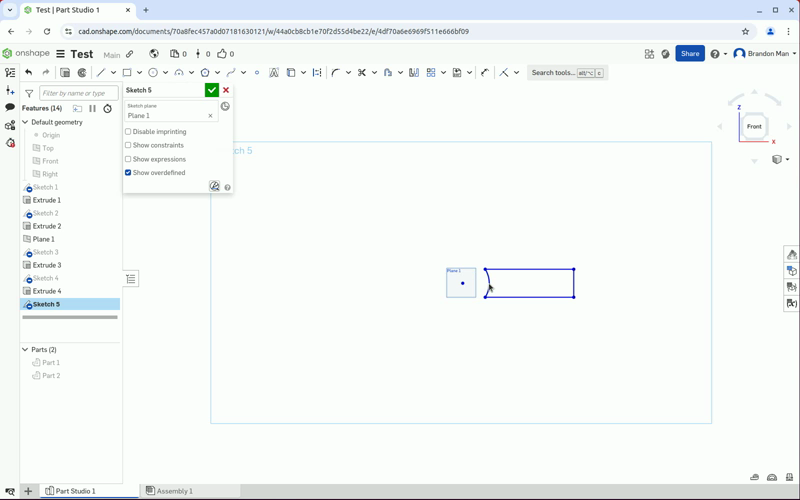
mouse_move(554, 288)
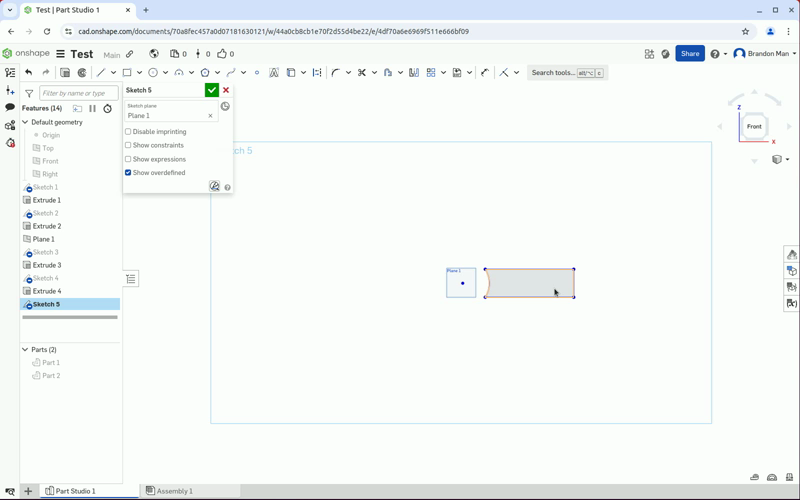
click(554, 288)
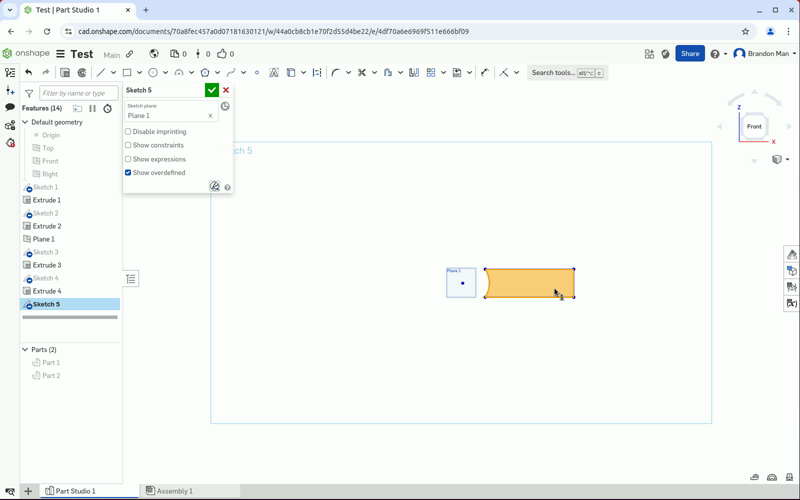
mouse_move(73, 352)
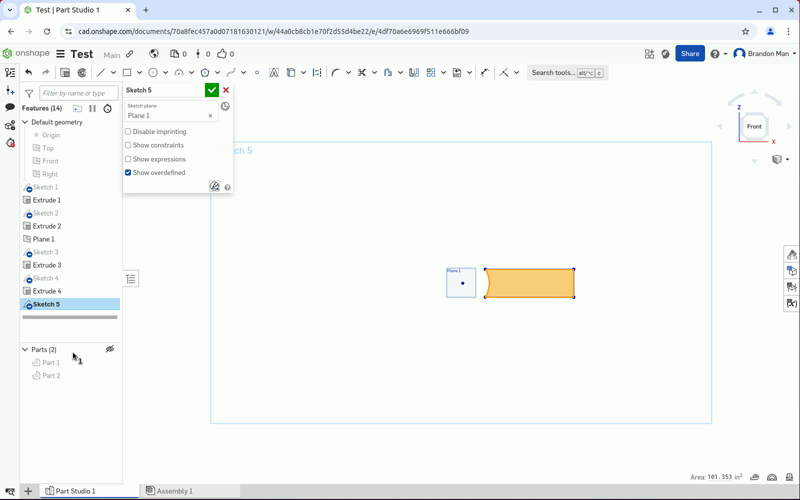
key(shift+y)
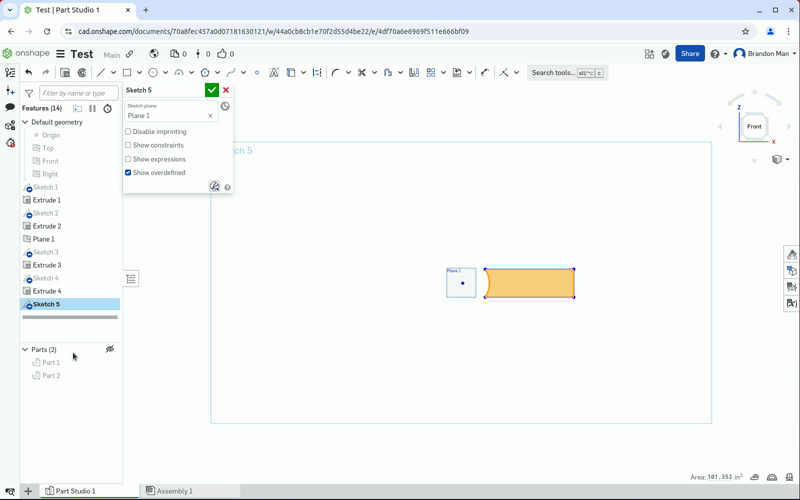
key(shift+e)
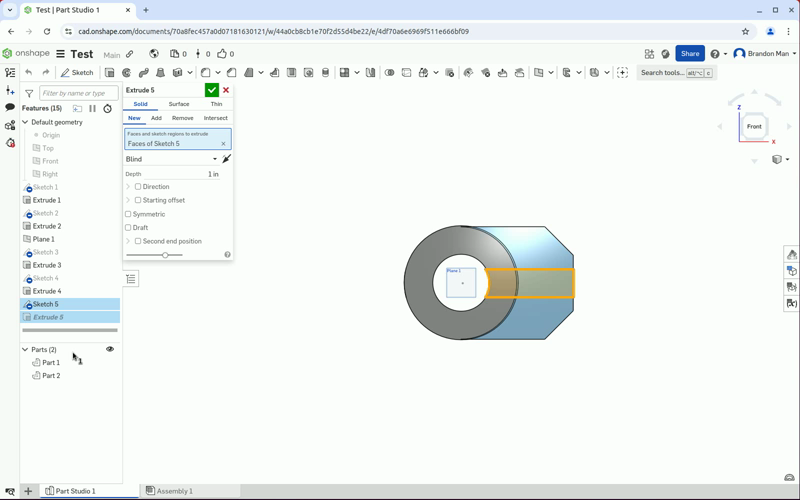
mouse_move(143, 106)
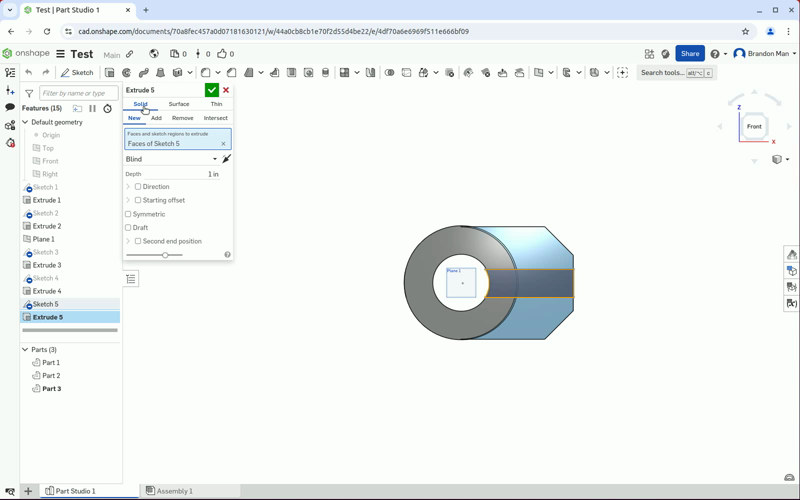
click(143, 106)
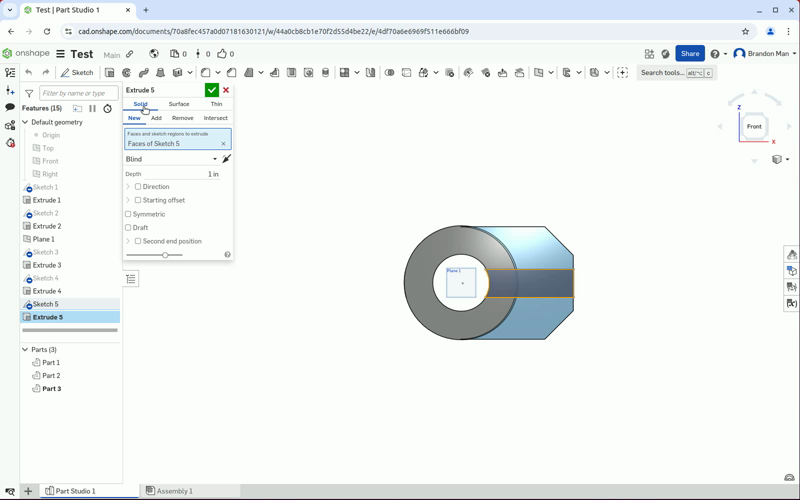
mouse_move(186, 120)
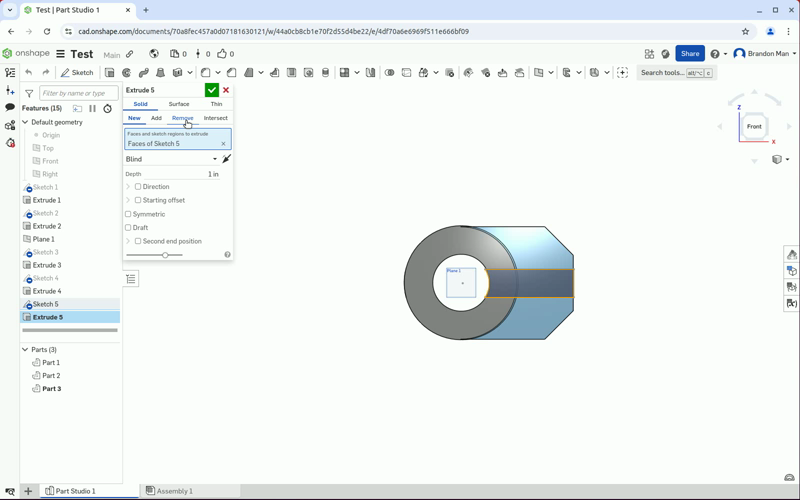
click(186, 120)
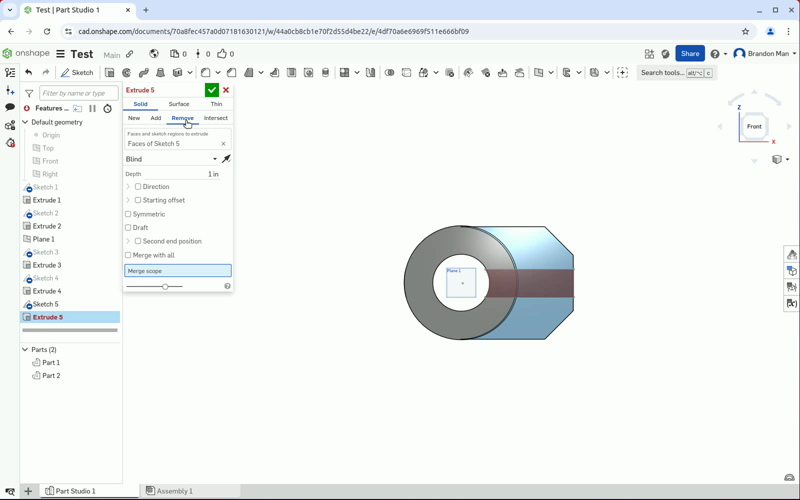
key(tab, 4)
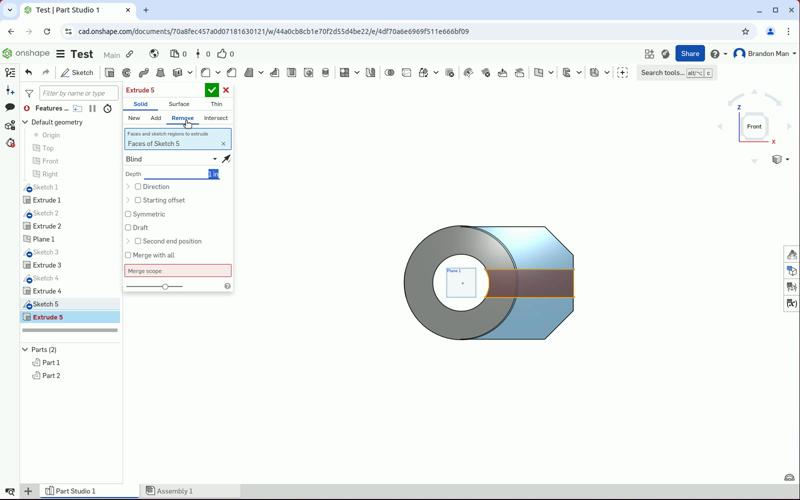
text(11.554)
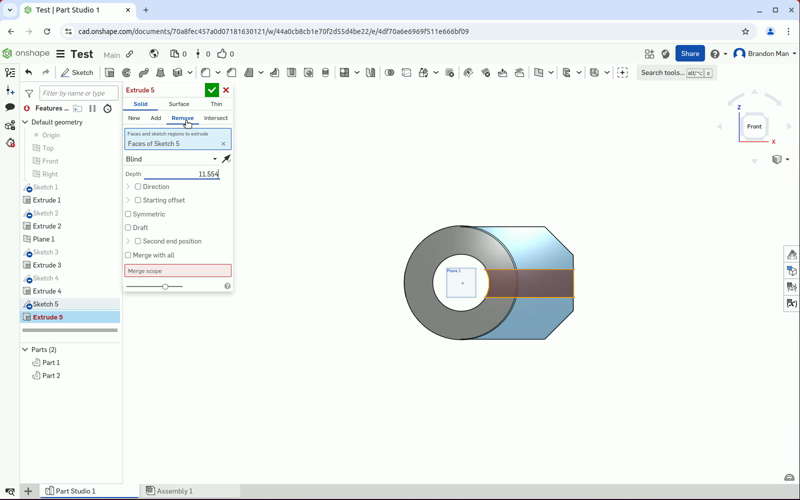
key(tab, 6)
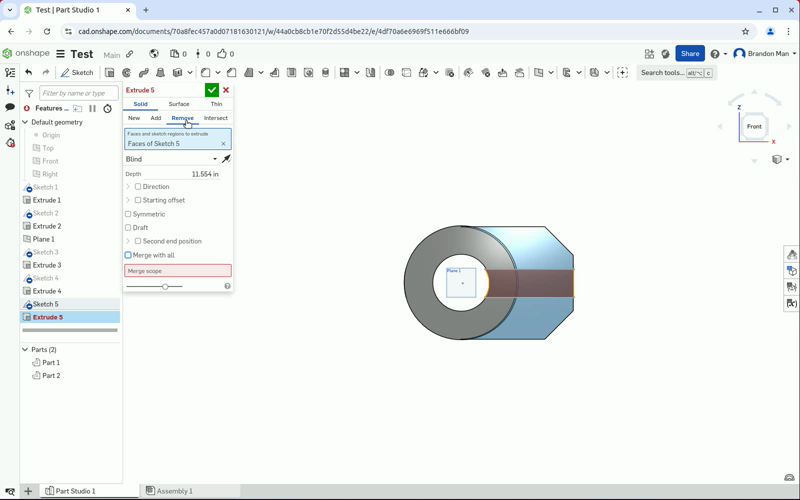
key(space)
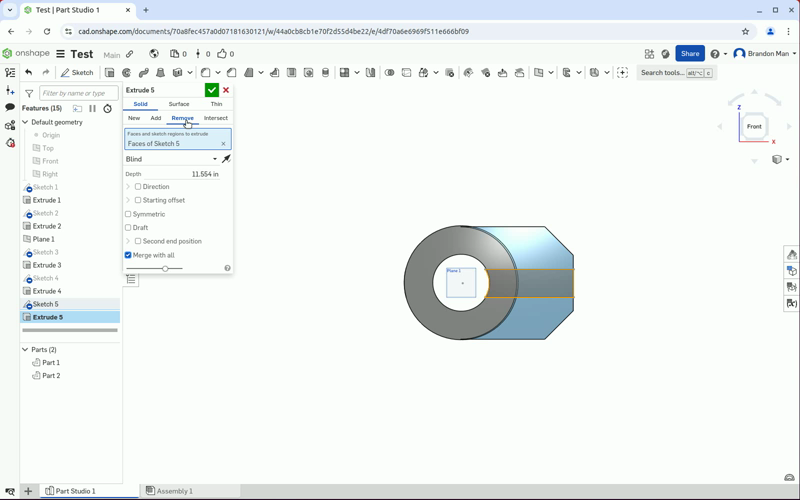
key(enter)
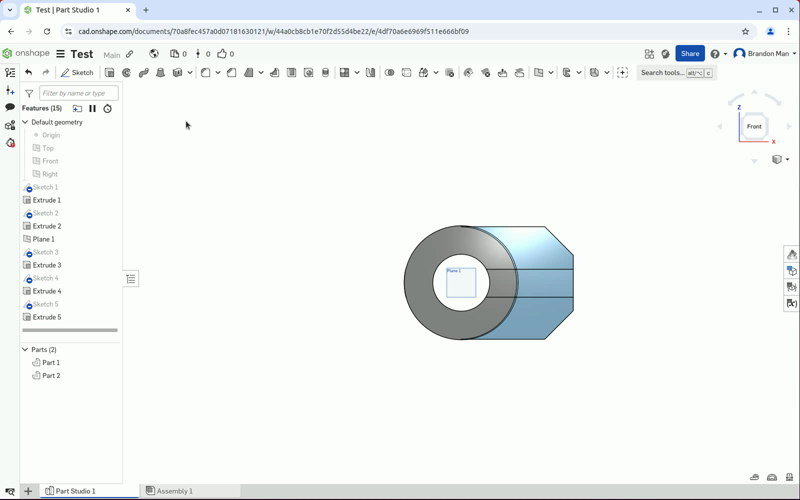
key(shift+h)
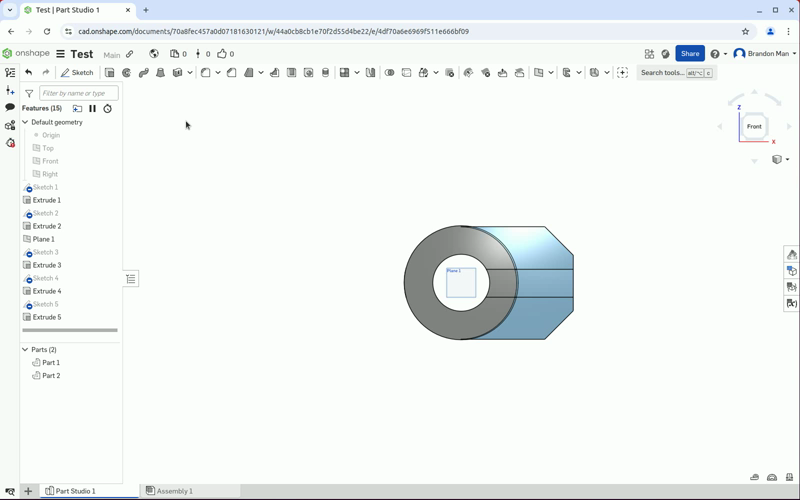
key(shift+h)
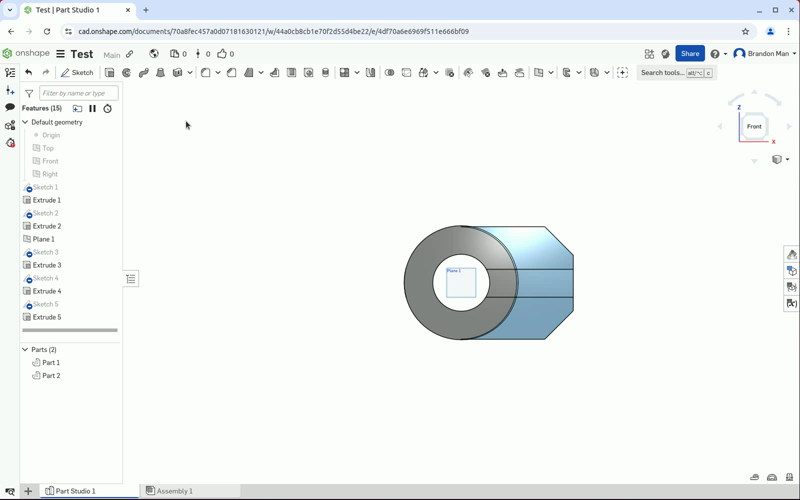
mouse_move(73, 189)
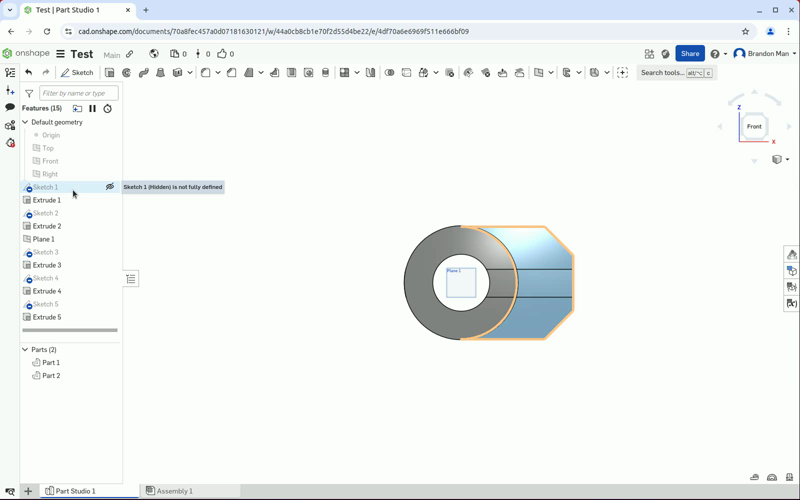
click(73, 189)
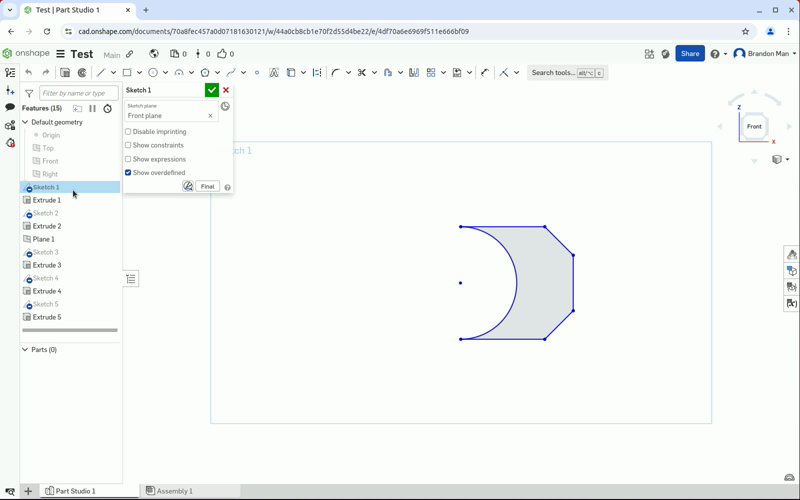
mouse_move(229, 92)
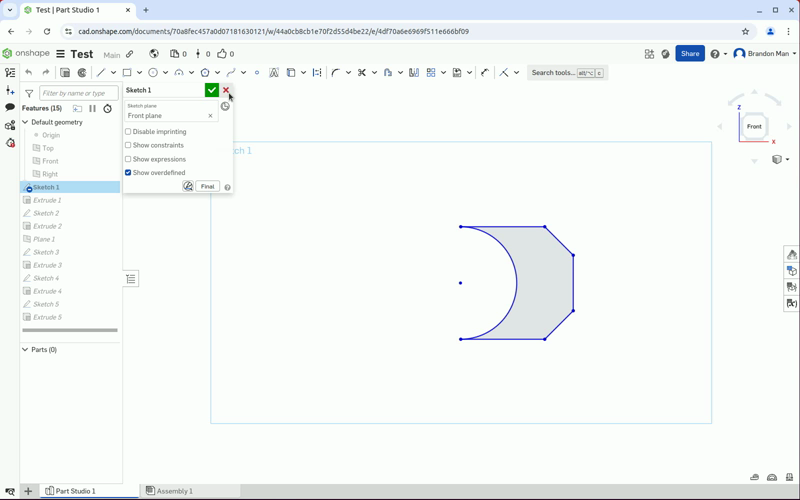
click(229, 92)
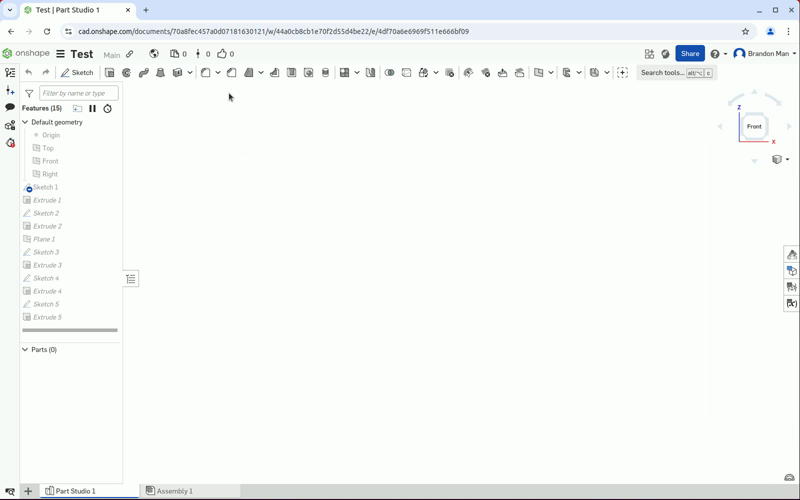
key(shift+s)
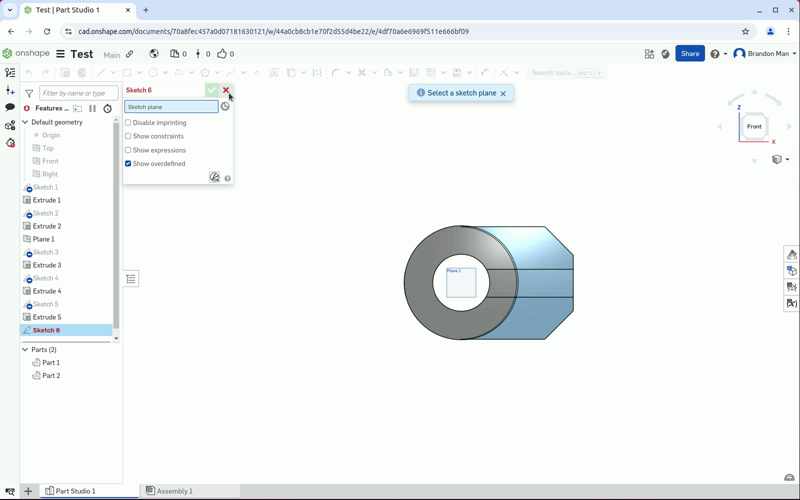
mouse_move(69, 241)
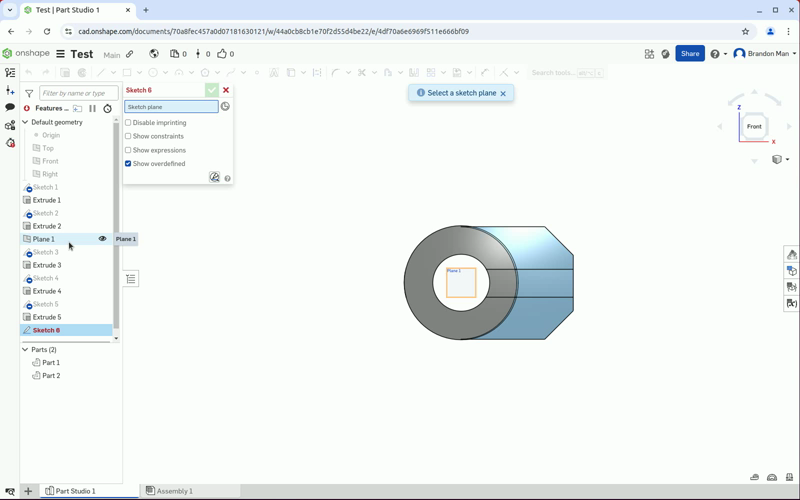
click(69, 241)
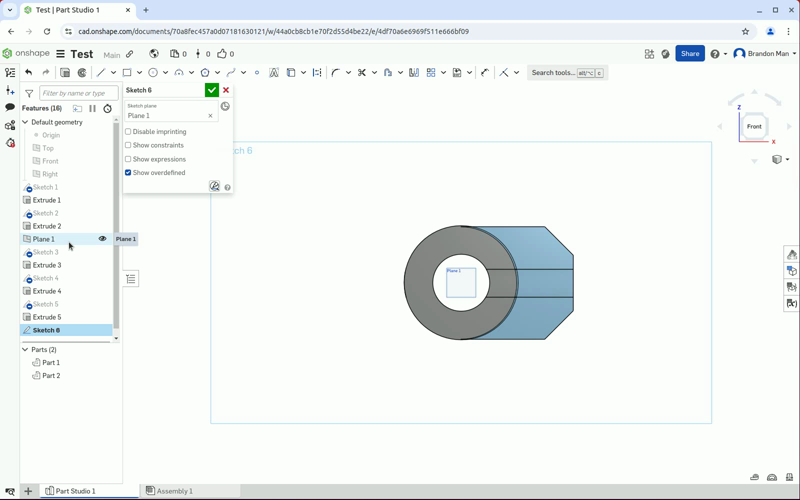
mouse_move(73, 352)
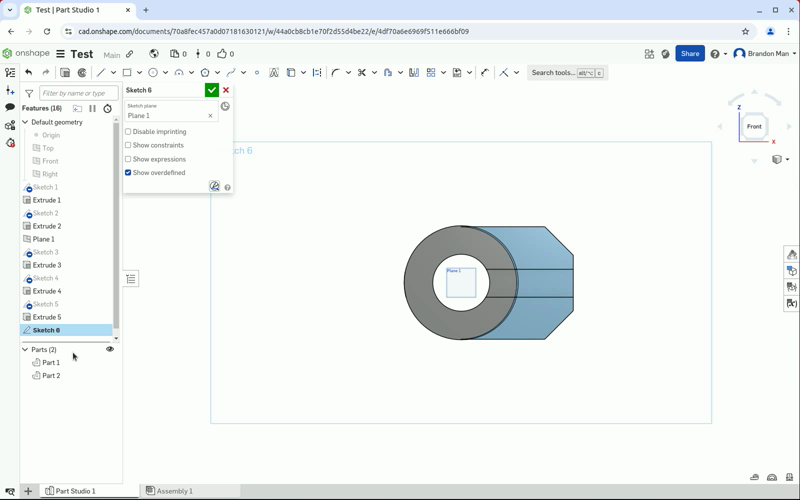
key(y)
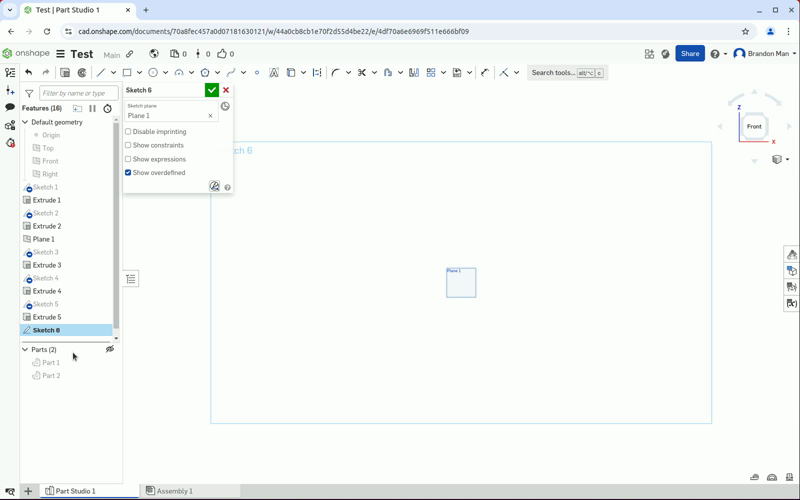
key(l)
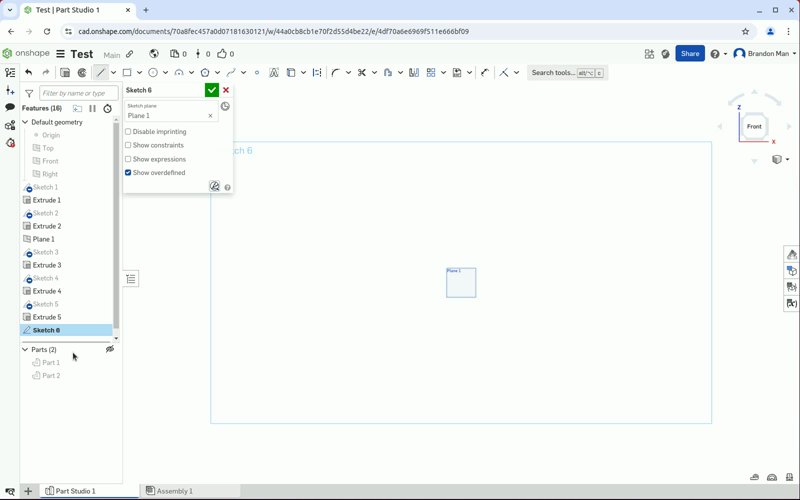
key_down(shift)
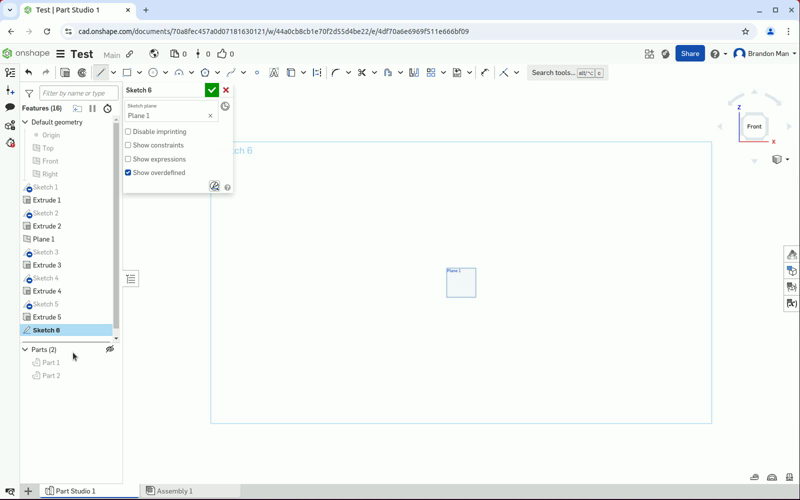
mouse_move(436, 297)
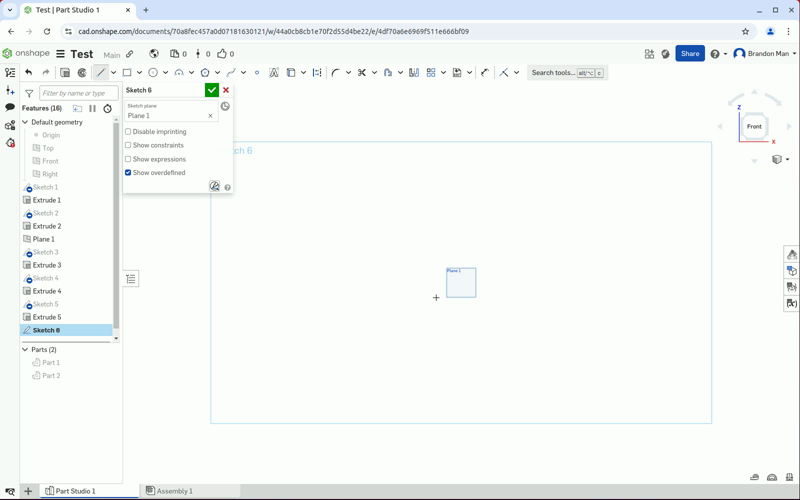
click(436, 297)
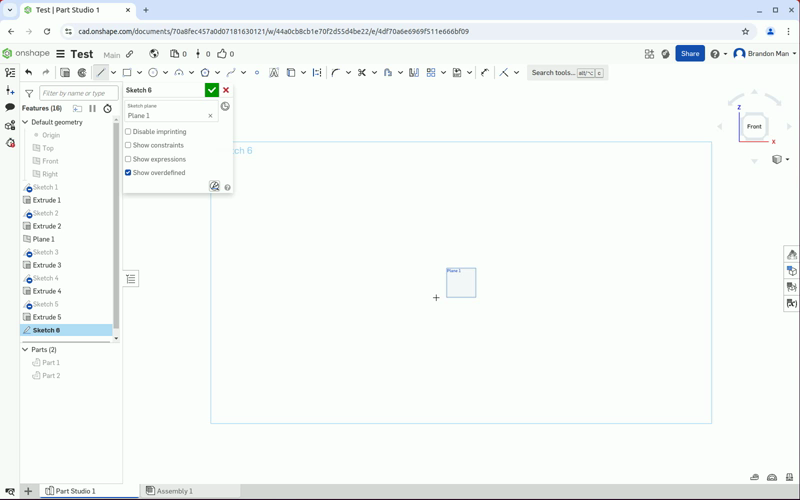
key_up(shift)
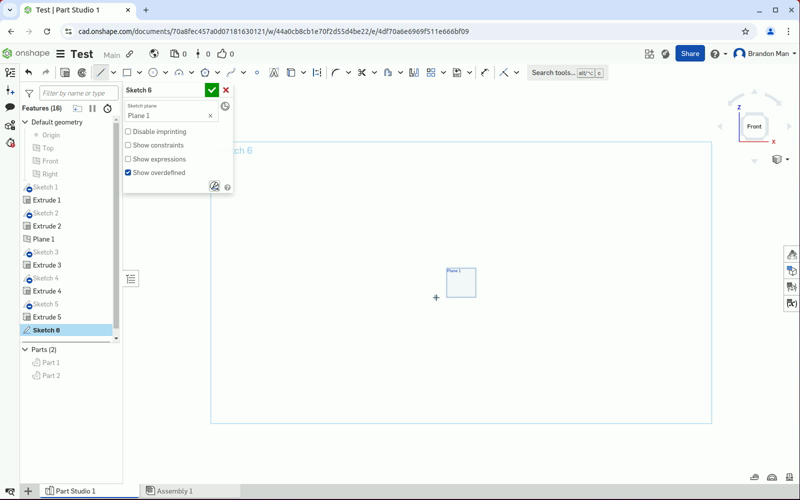
key_down(shift)
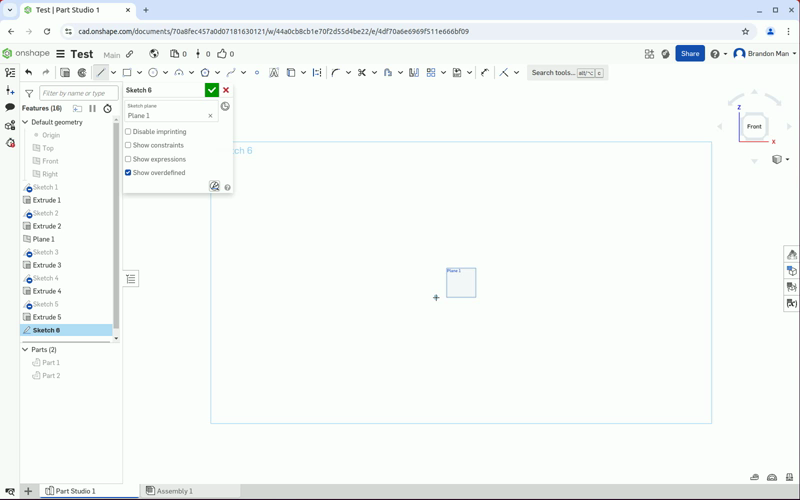
mouse_move(466, 297)
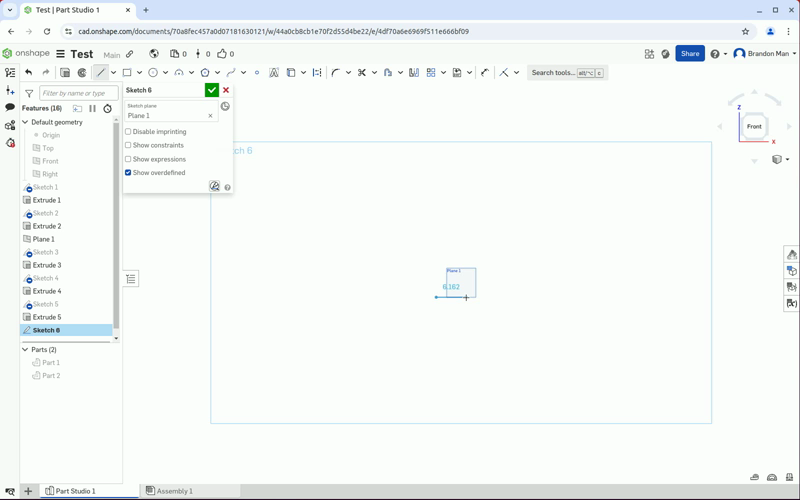
mouse_move(485, 297)
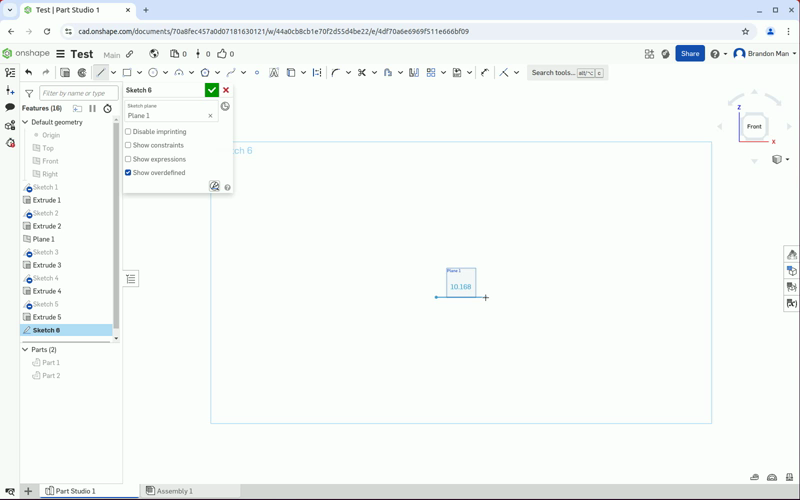
click(485, 297)
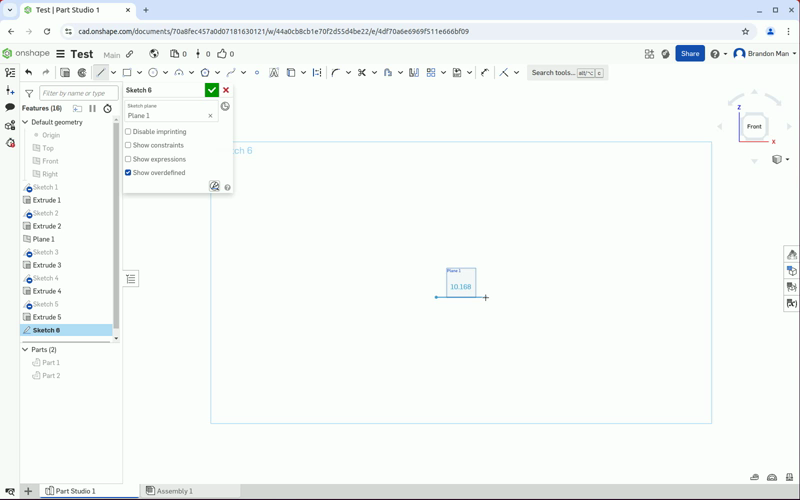
key_up(shift)
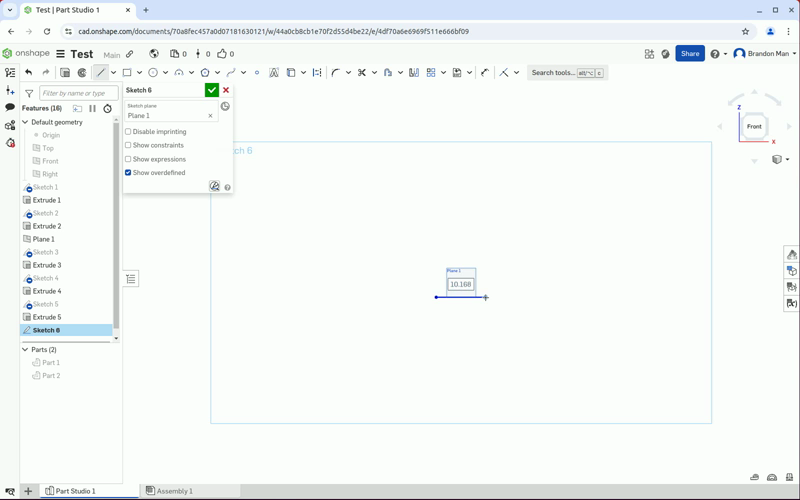
key(esc)
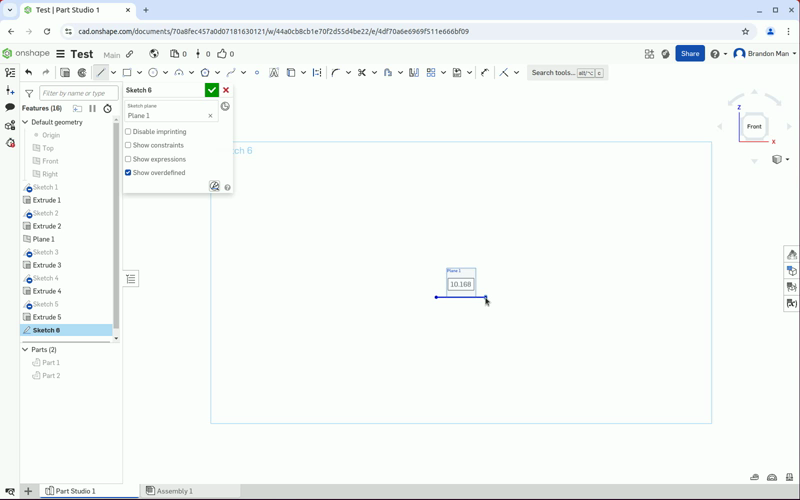
key(a)
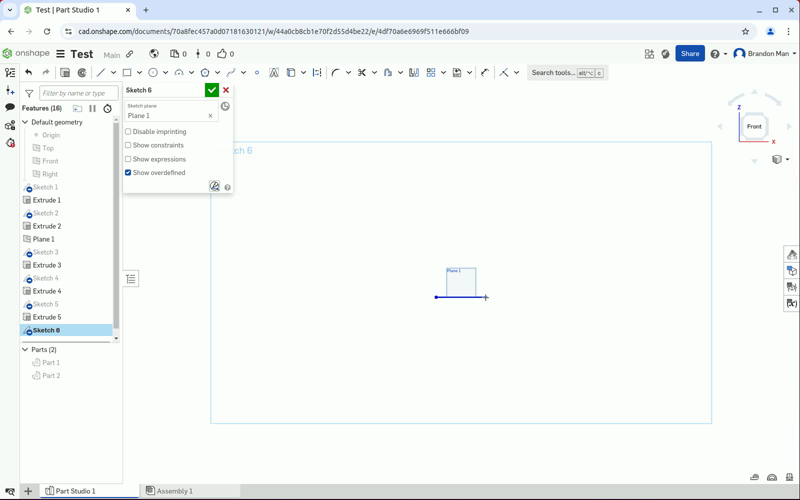
mouse_move(485, 297)
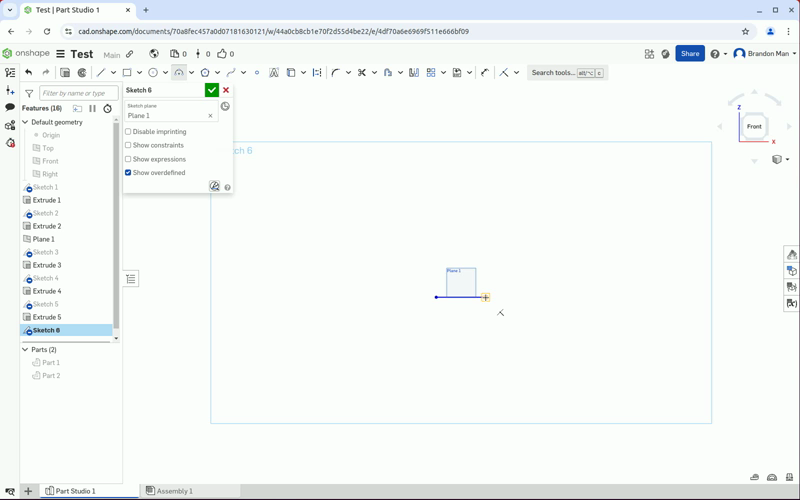
click(485, 297)
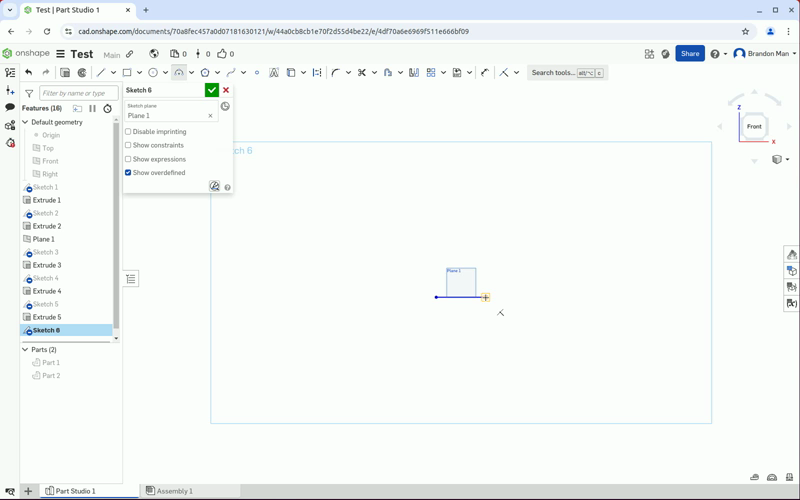
key_down(shift)
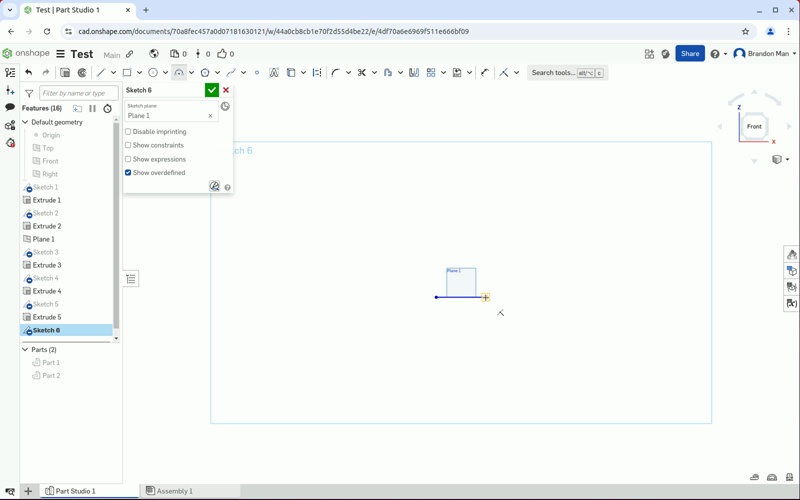
mouse_move(485, 268)
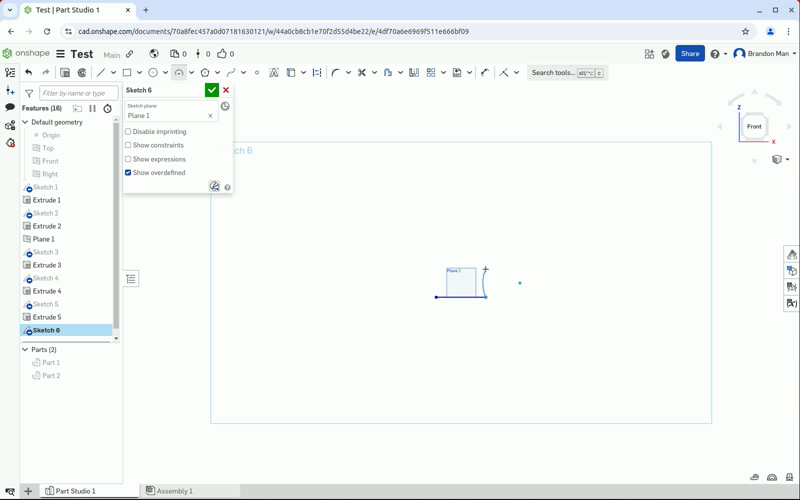
click(485, 268)
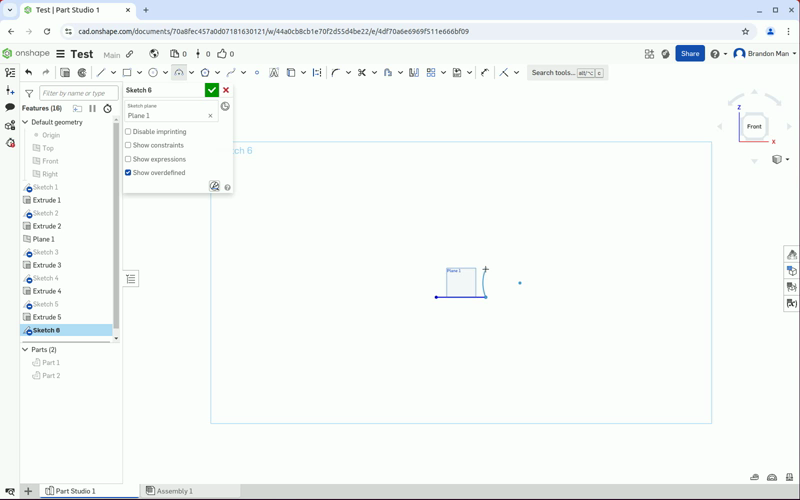
mouse_move(489, 282)
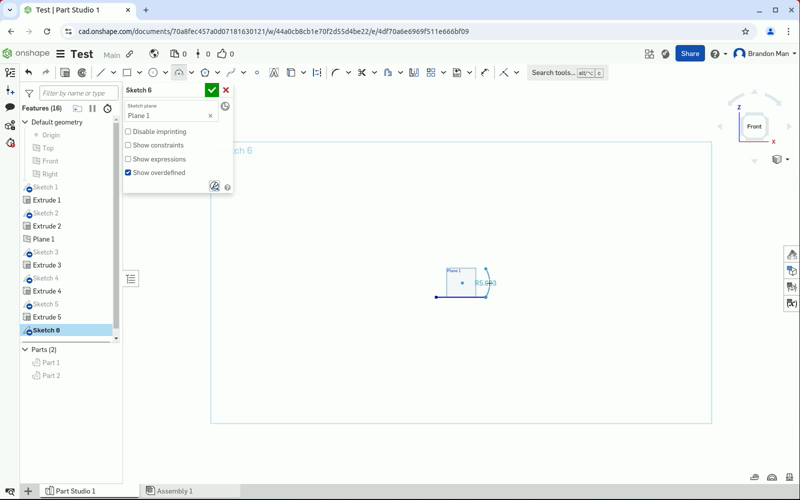
click(489, 282)
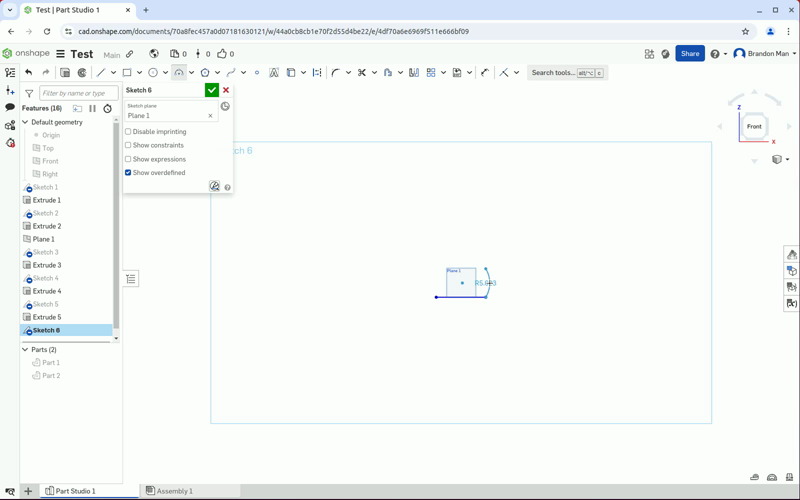
key_up(shift)
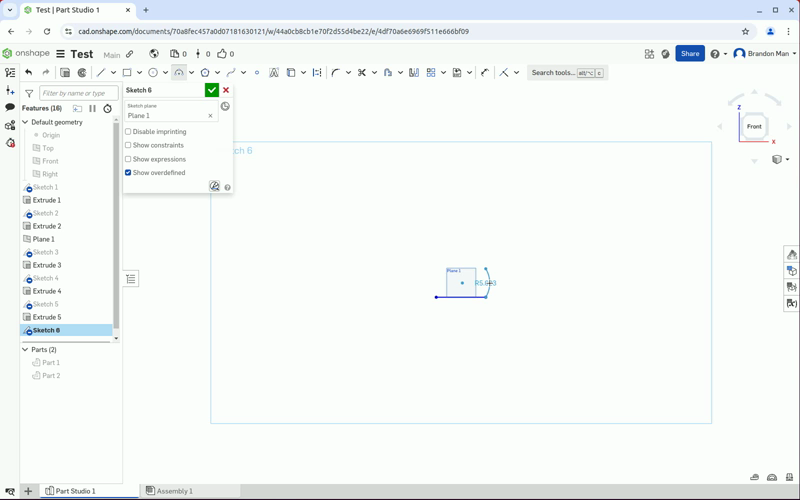
key(esc)
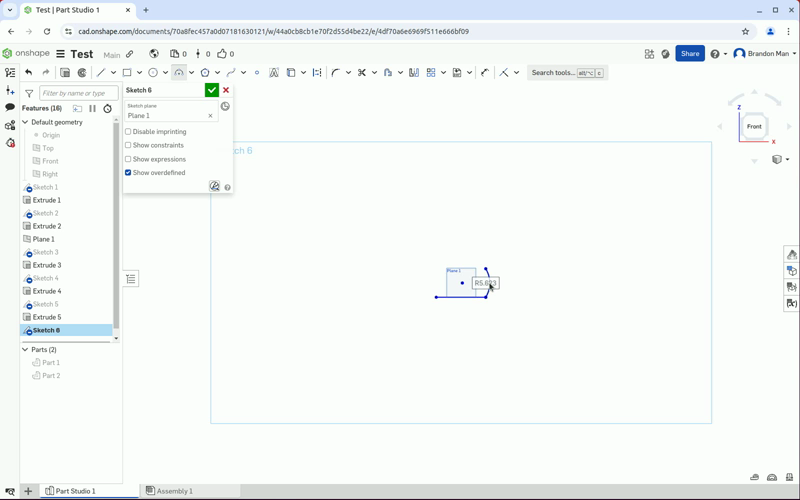
key(l)
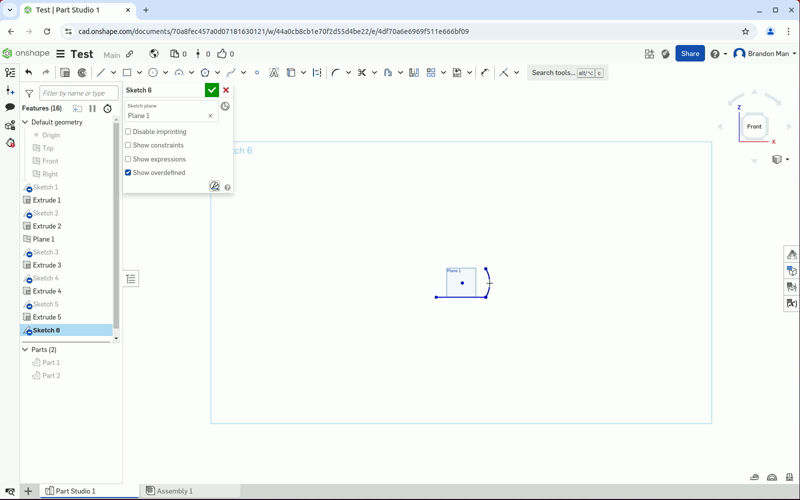
mouse_move(485, 268)
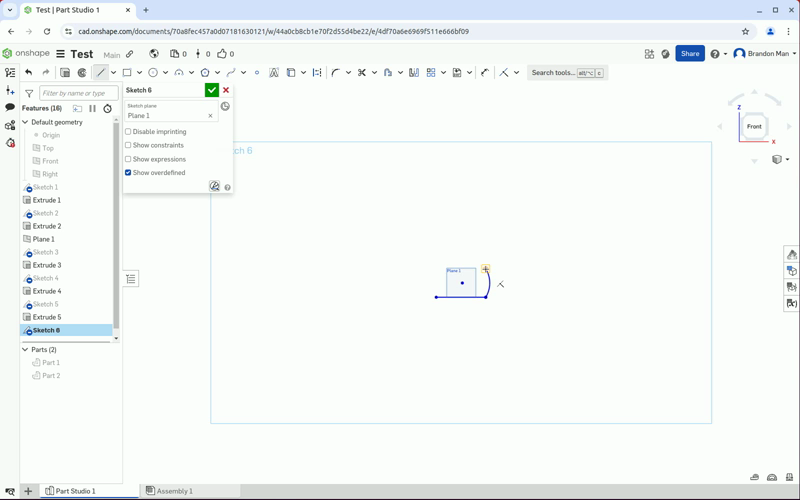
click(485, 268)
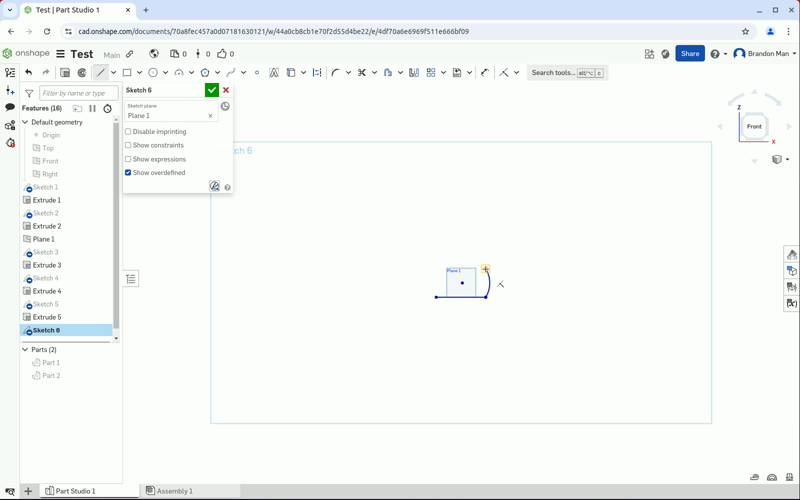
key_down(shift)
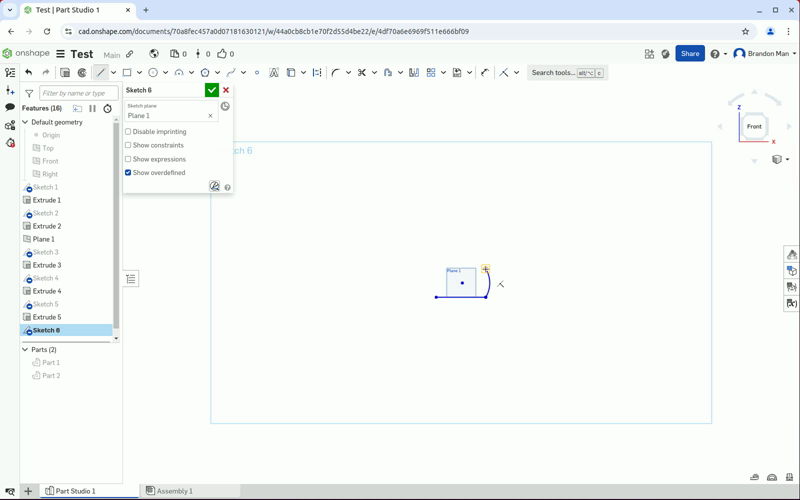
mouse_move(515, 268)
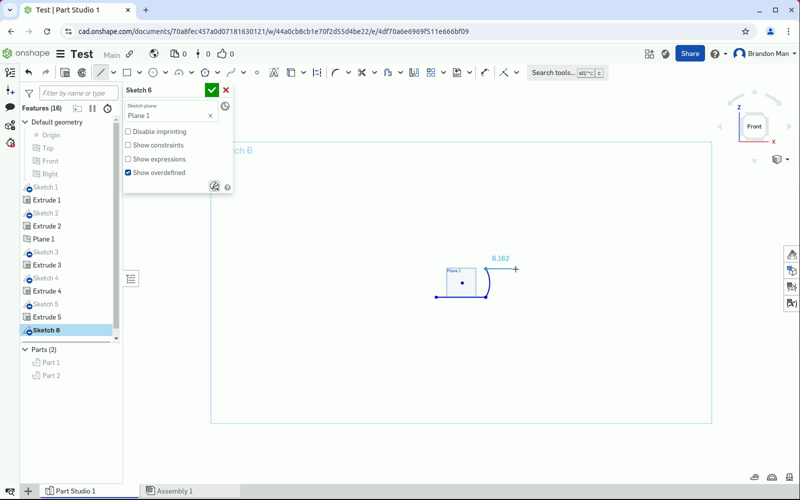
mouse_move(436, 268)
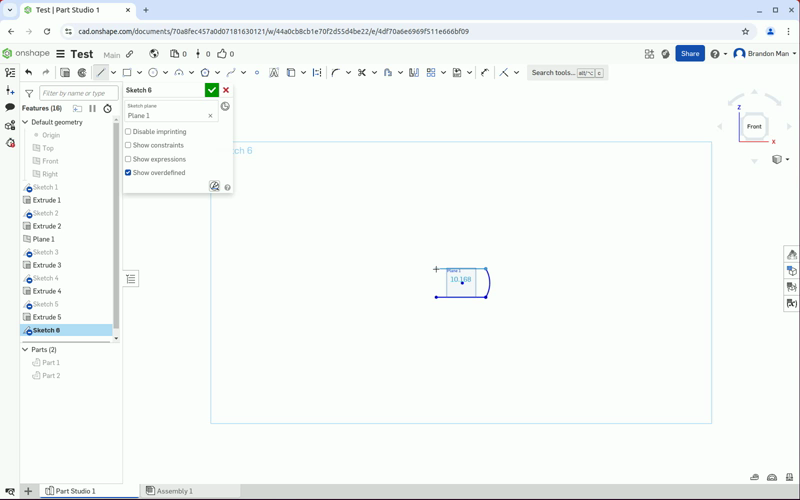
click(436, 268)
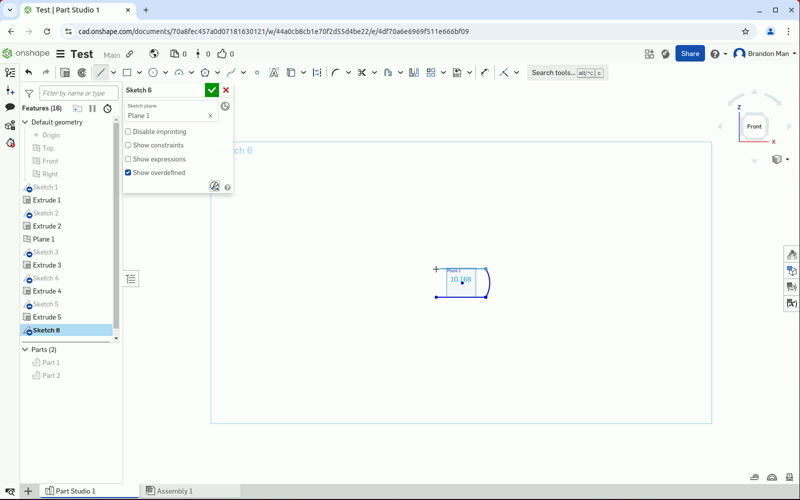
key_up(shift)
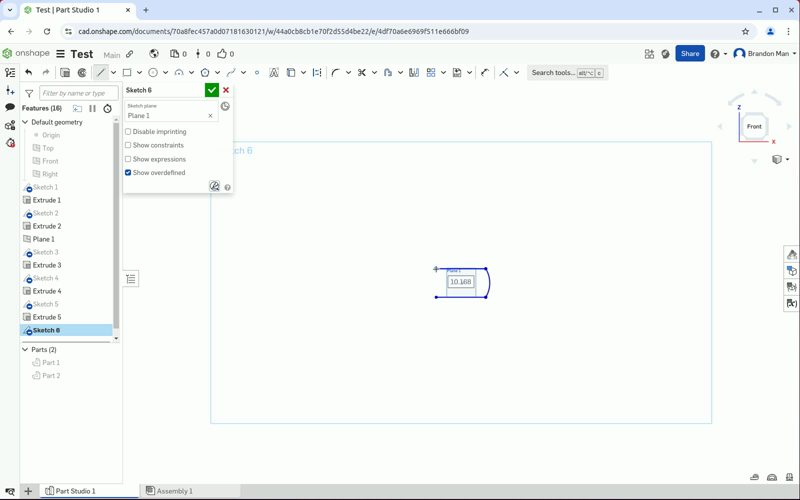
key(esc)
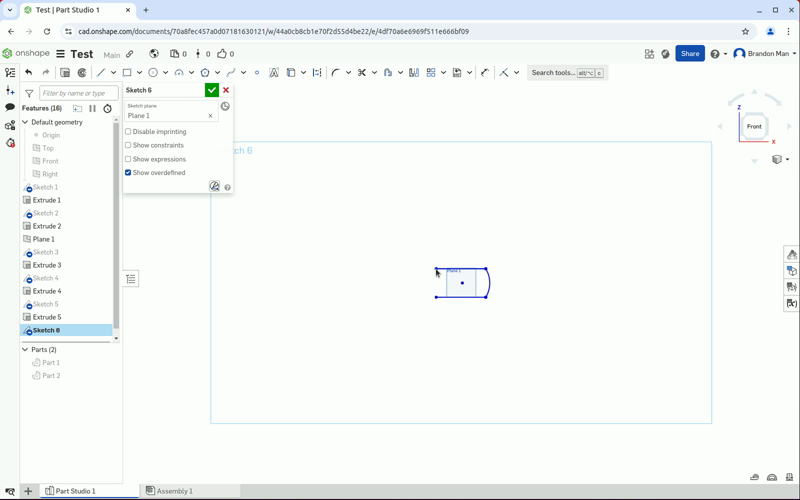
key(a)
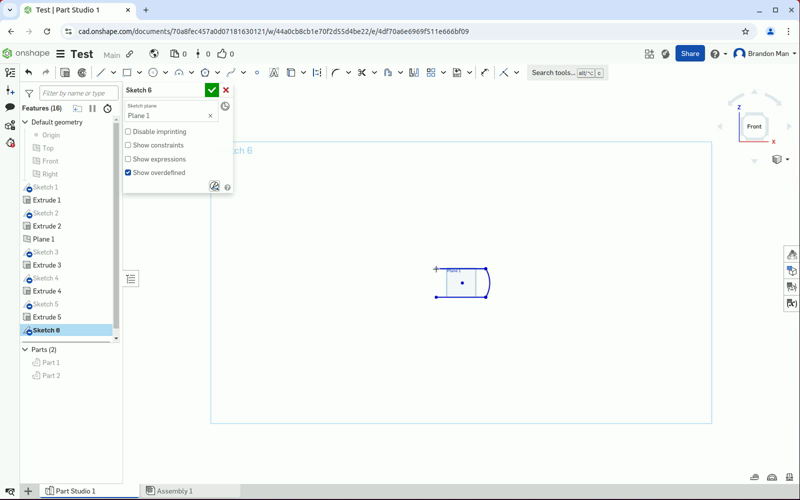
mouse_move(436, 268)
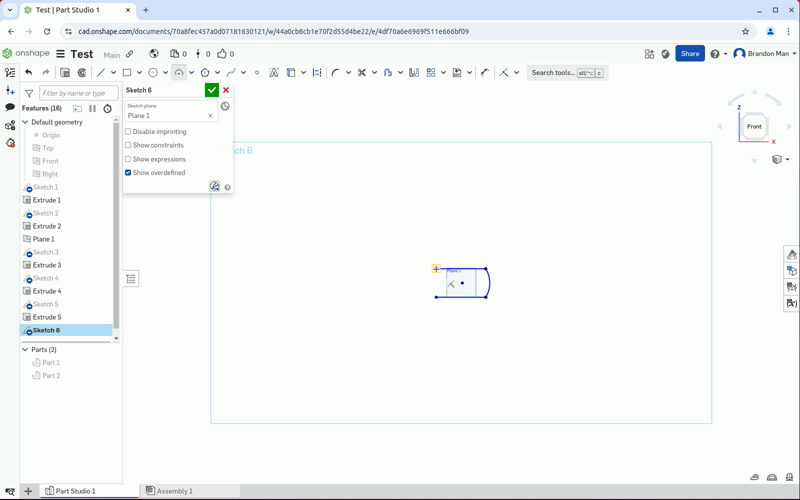
click(436, 268)
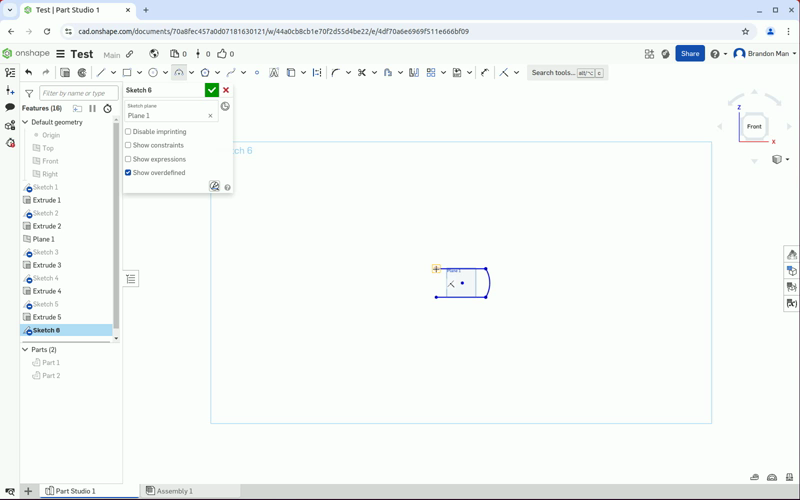
mouse_move(436, 297)
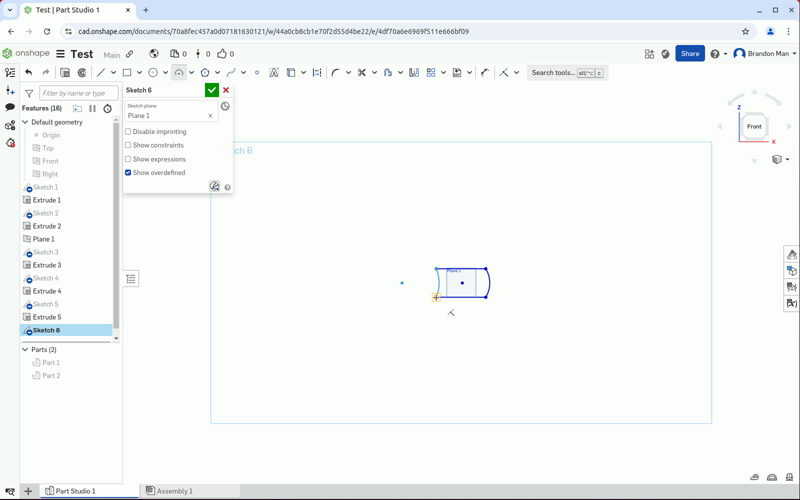
click(436, 297)
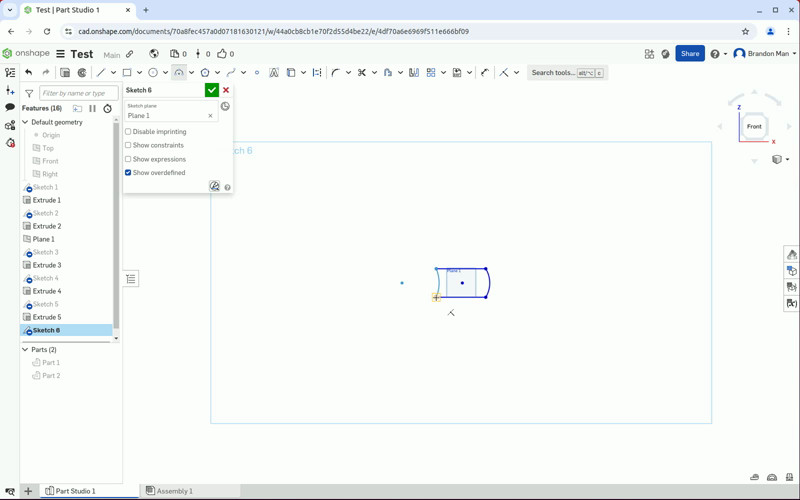
key_down(shift)
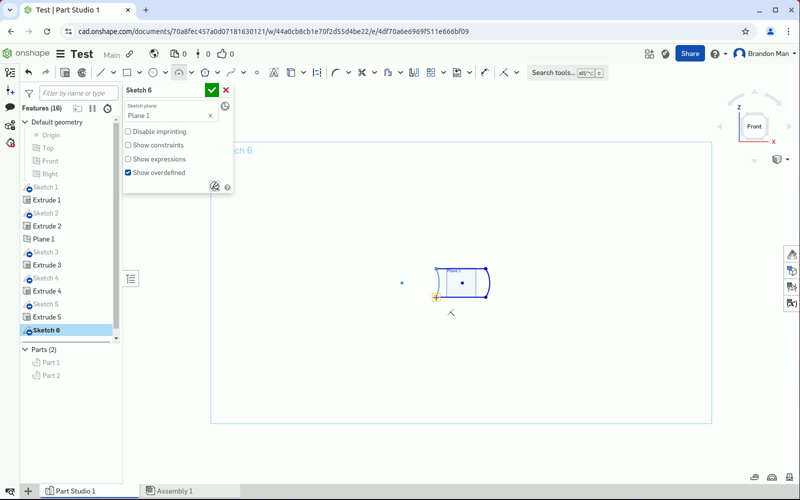
mouse_move(432, 282)
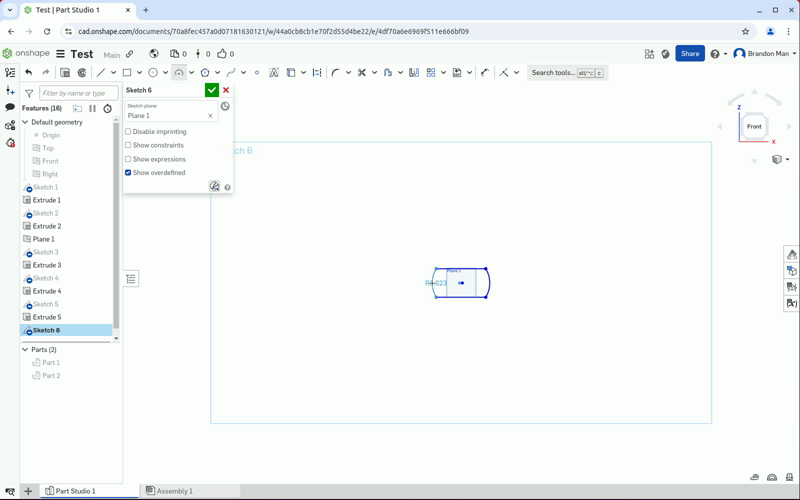
click(432, 282)
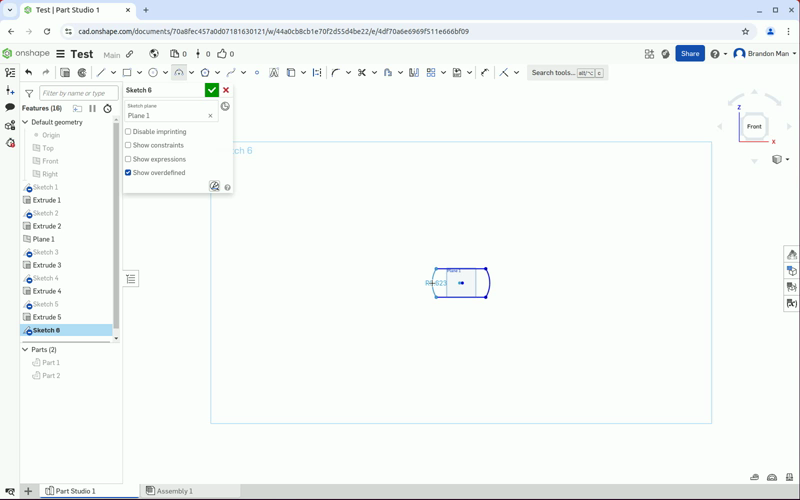
key_up(shift)
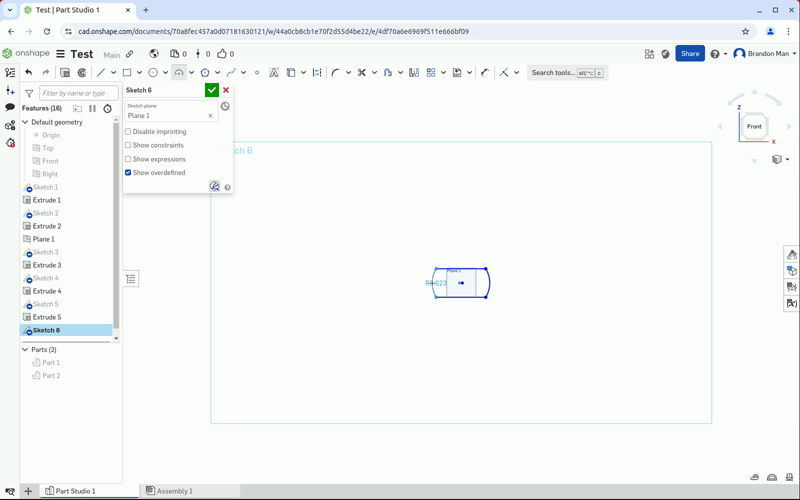
key(esc)
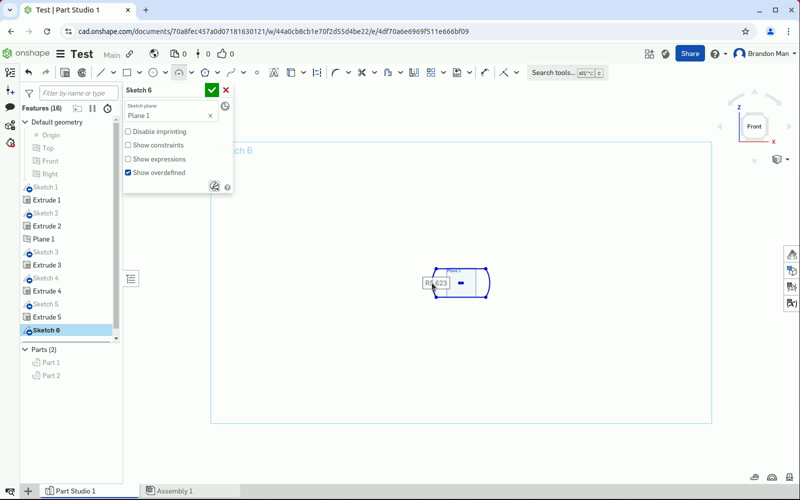
mouse_move(469, 285)
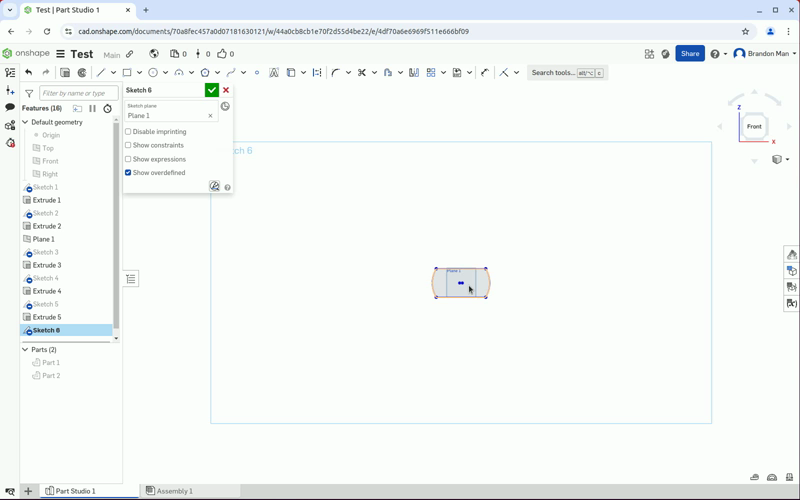
scroll(6)
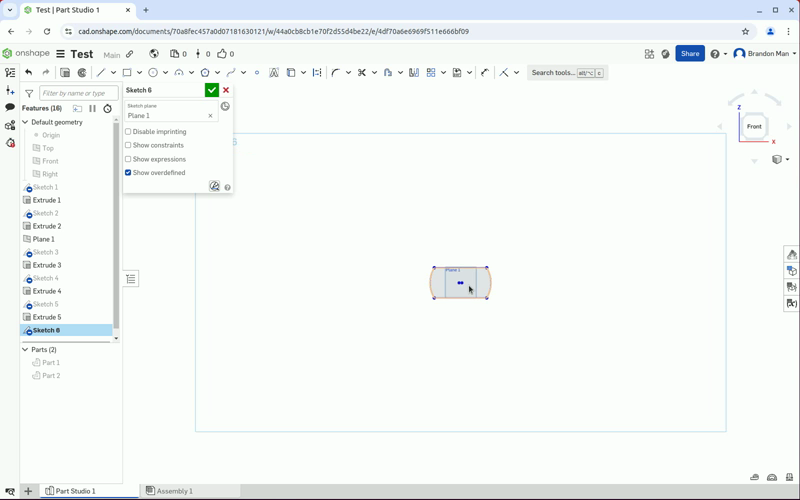
scroll(6)
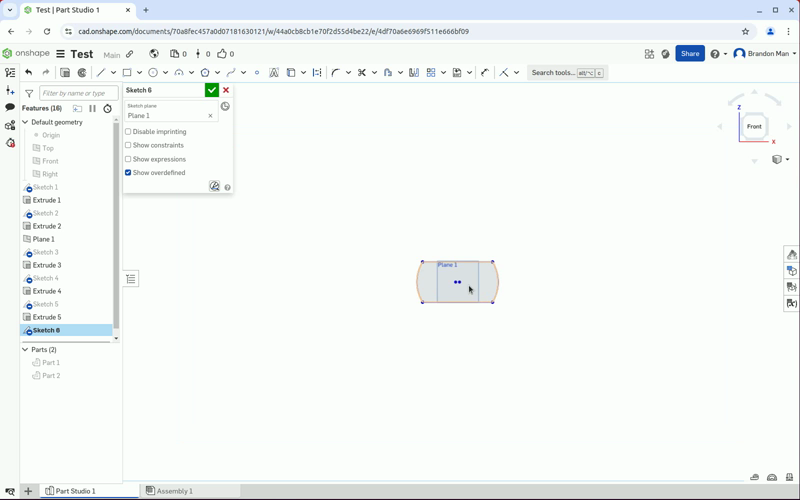
scroll(6)
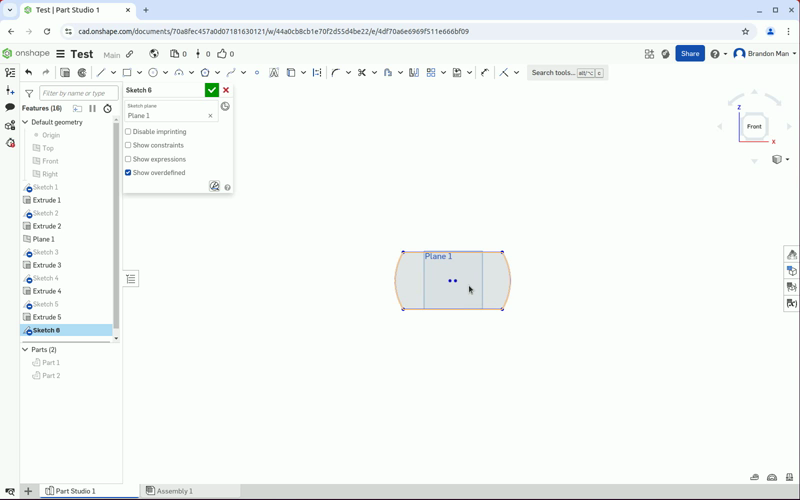
scroll(6)
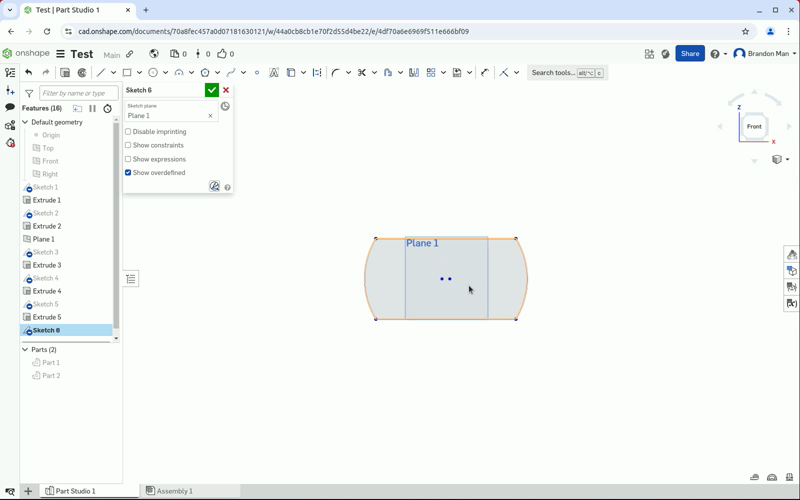
scroll(6)
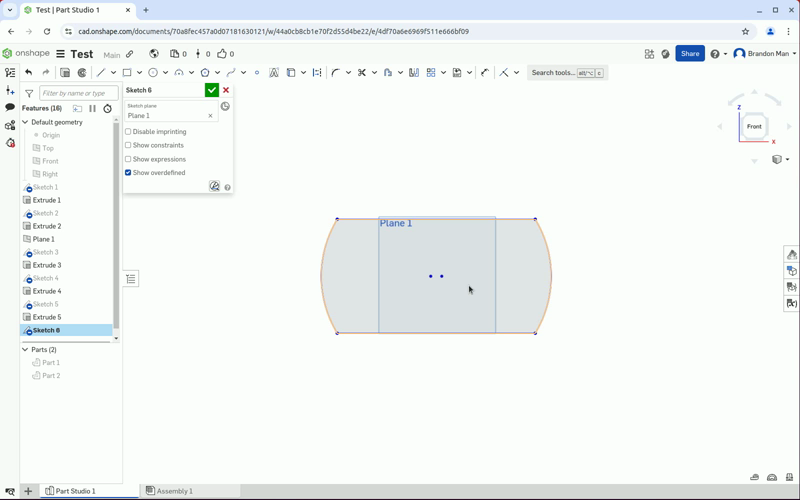
scroll(6)
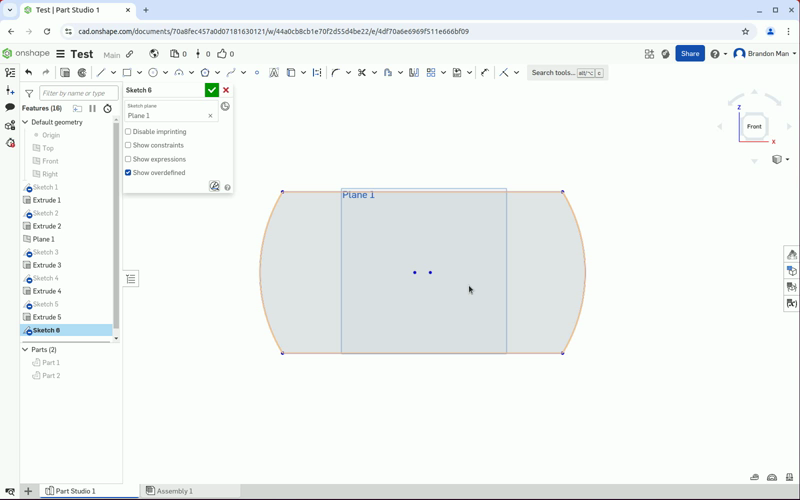
scroll(6)
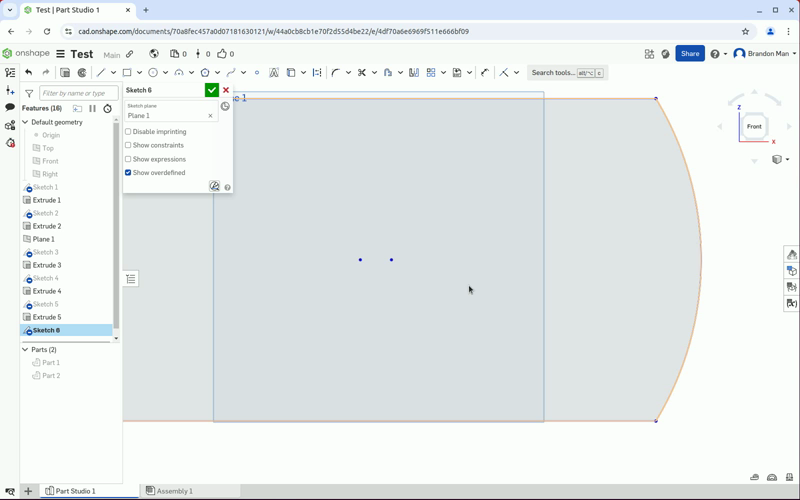
click(469, 285)
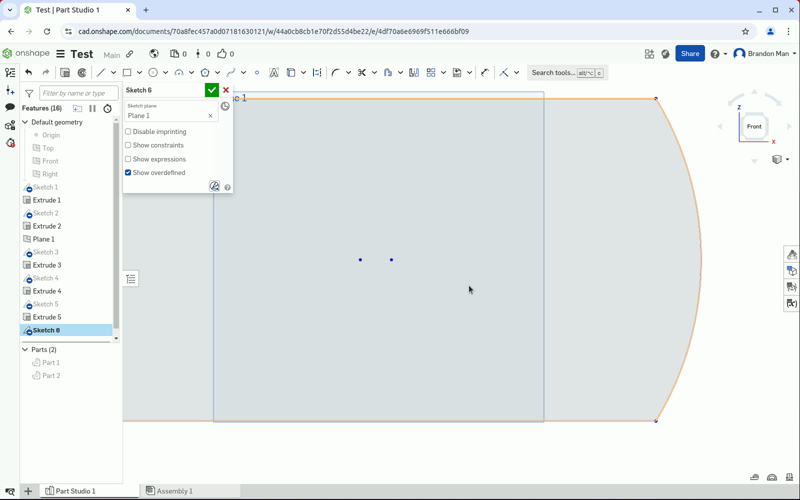
scroll(-6)
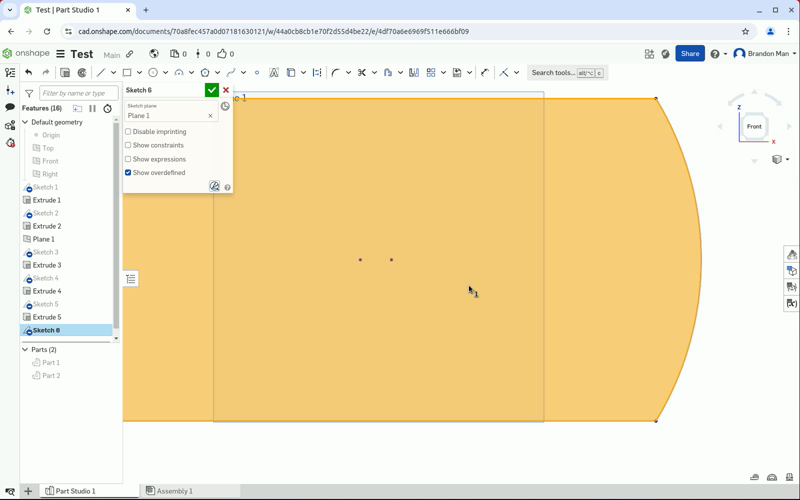
scroll(-6)
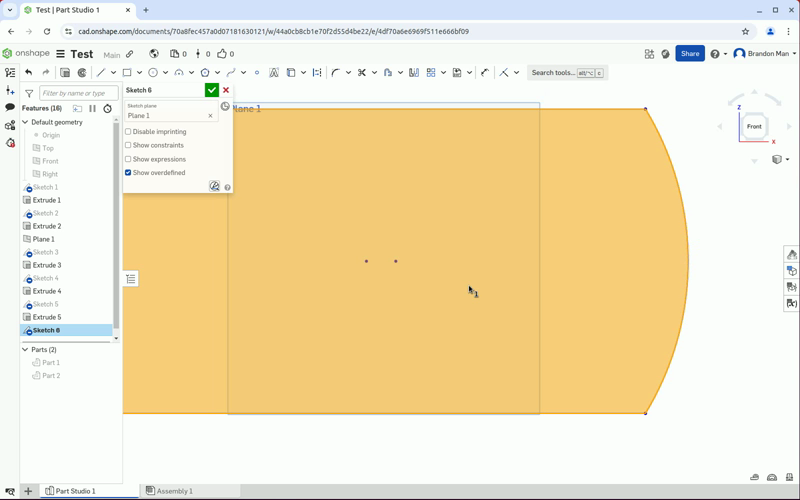
scroll(-6)
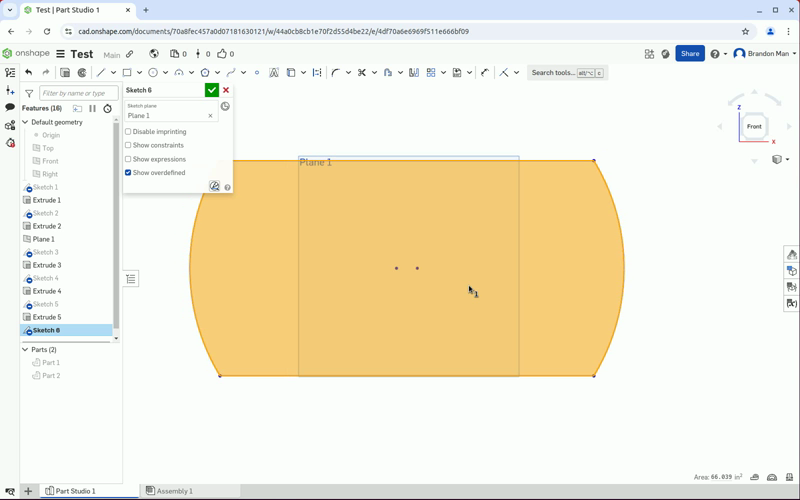
scroll(-6)
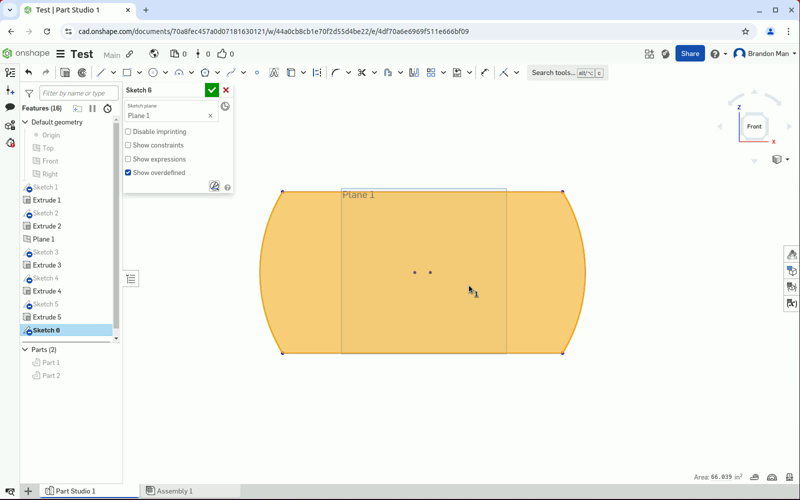
scroll(-6)
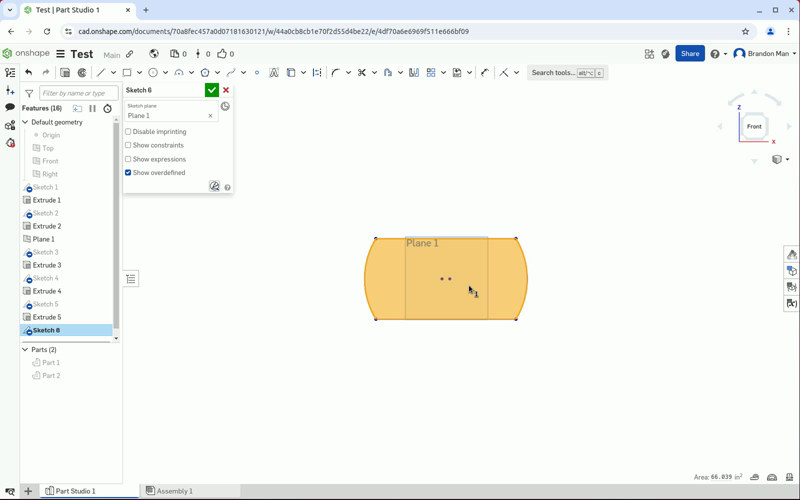
scroll(-6)
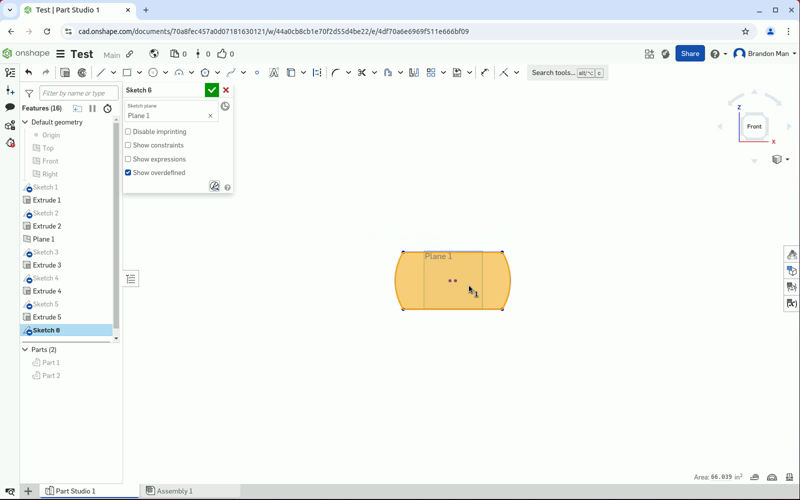
scroll(-6)
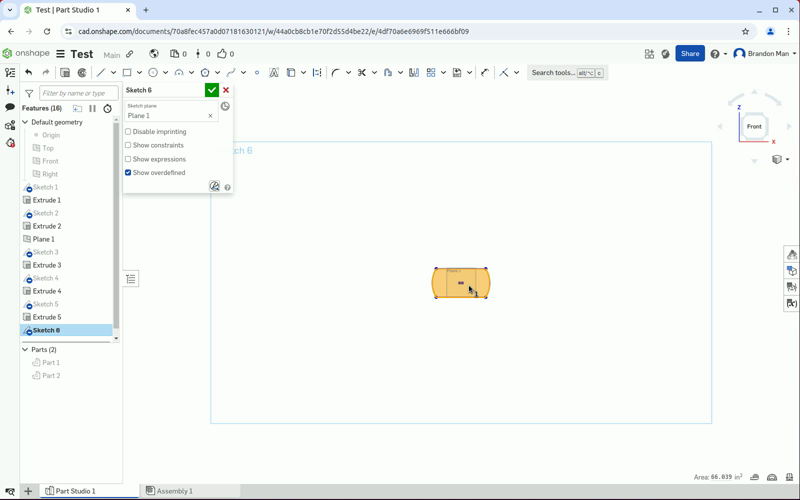
mouse_move(73, 352)
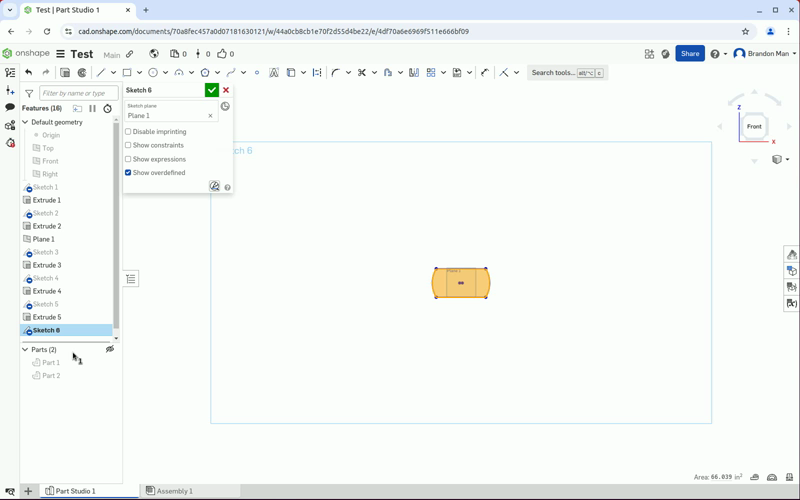
key(shift+y)
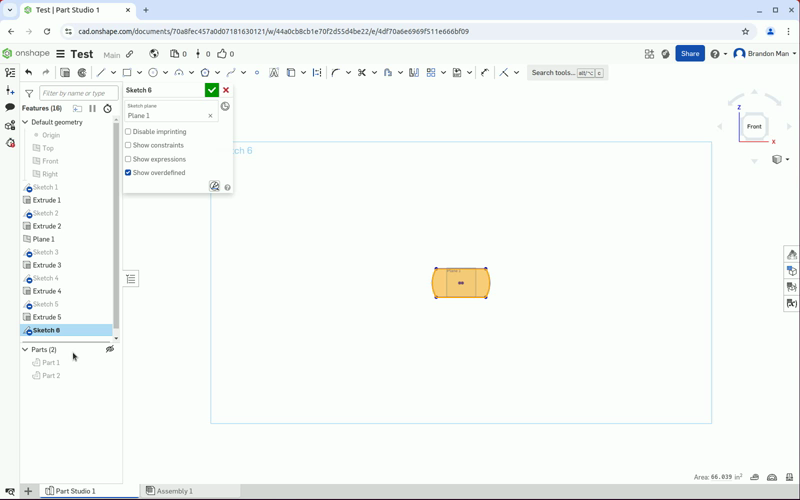
key(shift+e)
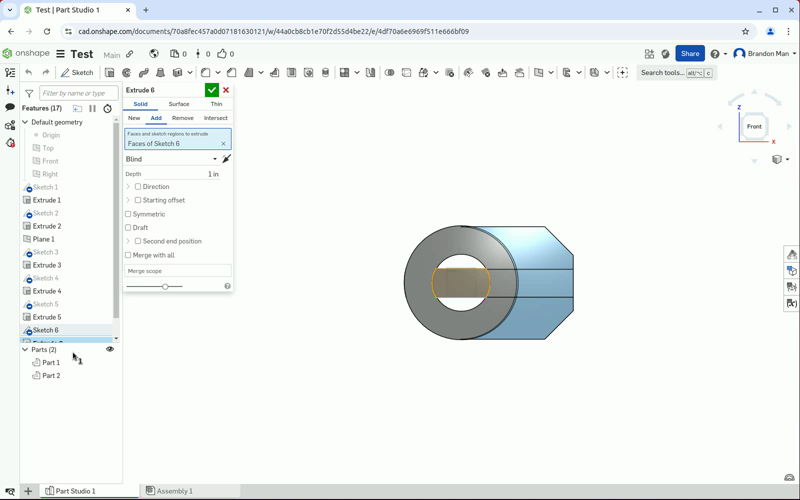
mouse_move(143, 106)
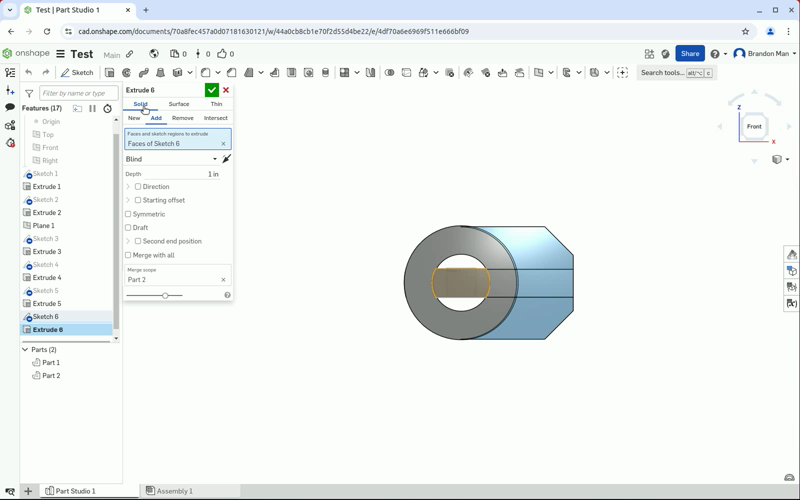
click(143, 106)
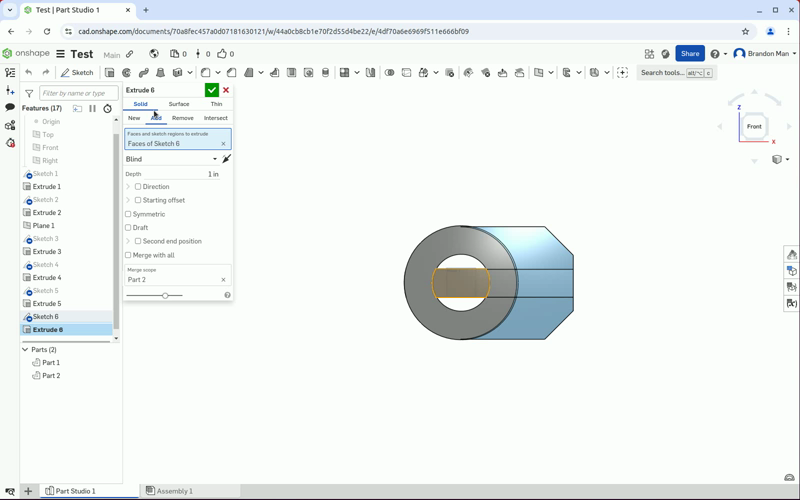
mouse_move(186, 120)
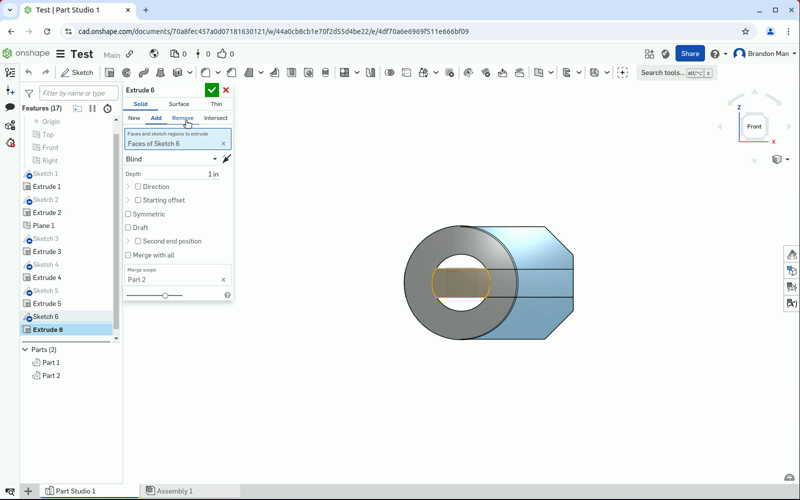
click(186, 120)
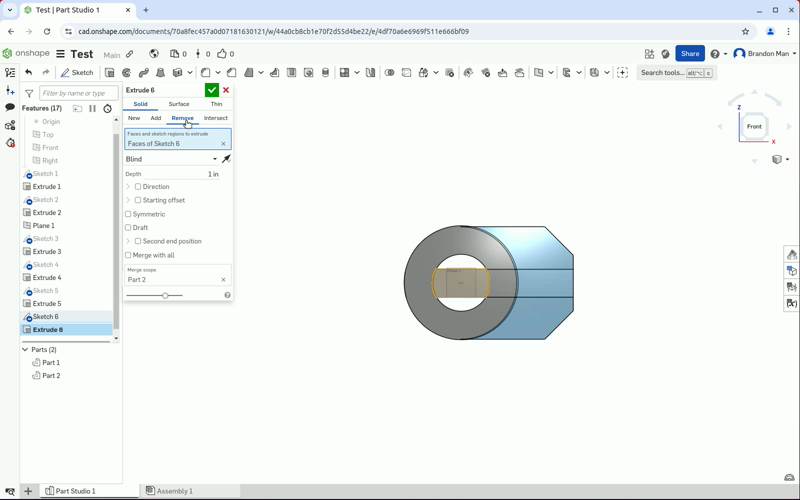
key(tab, 4)
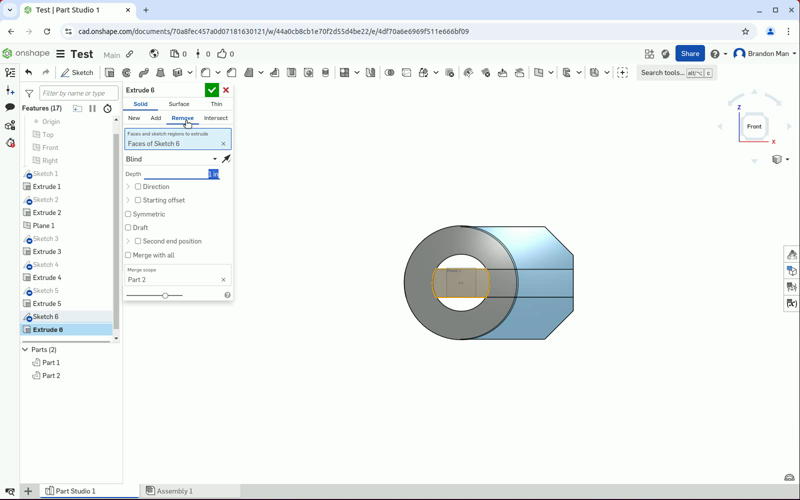
text(11.554)
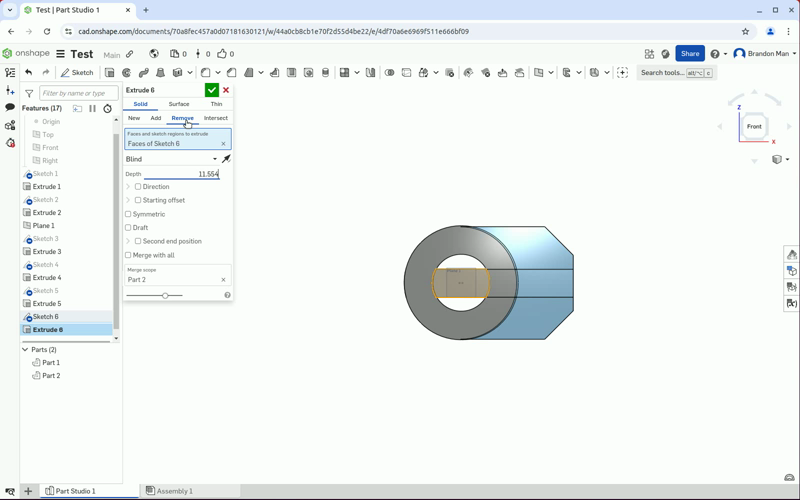
key(tab, 6)
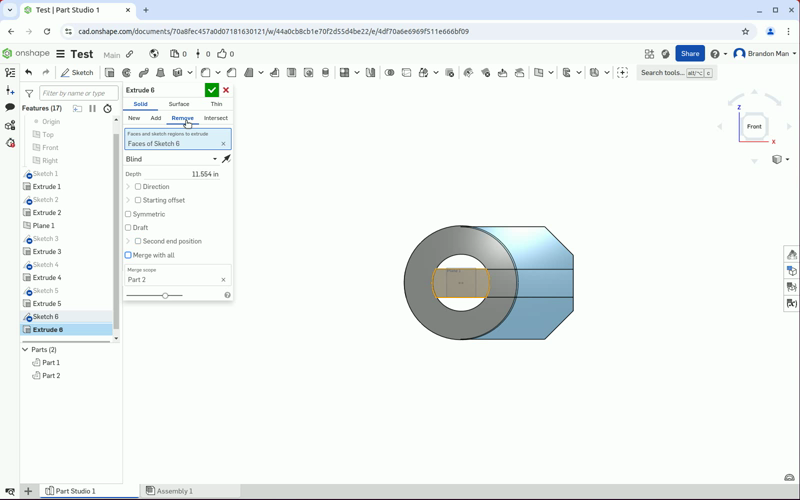
key(space)
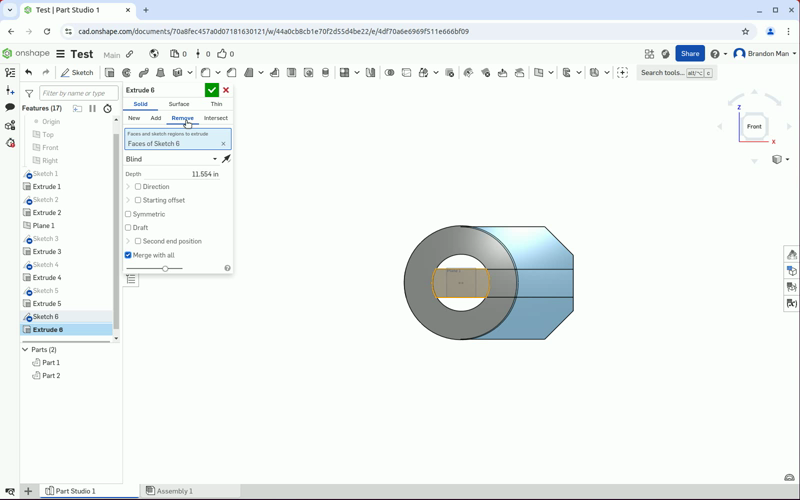
key(enter)
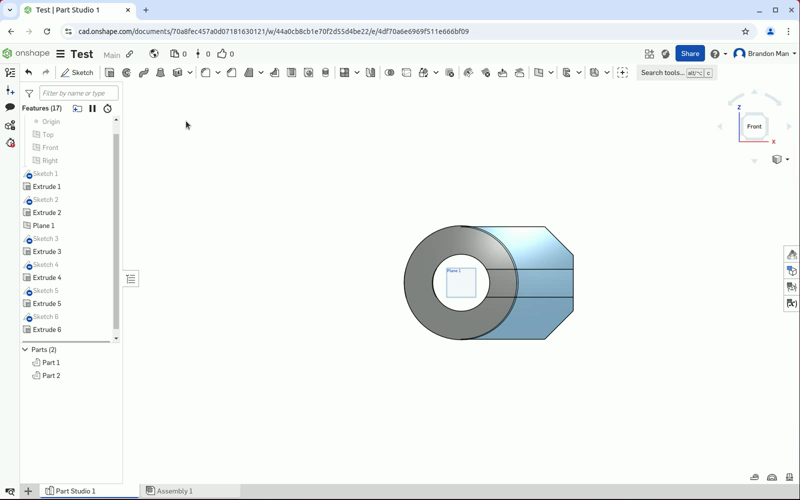
key(shift+h)
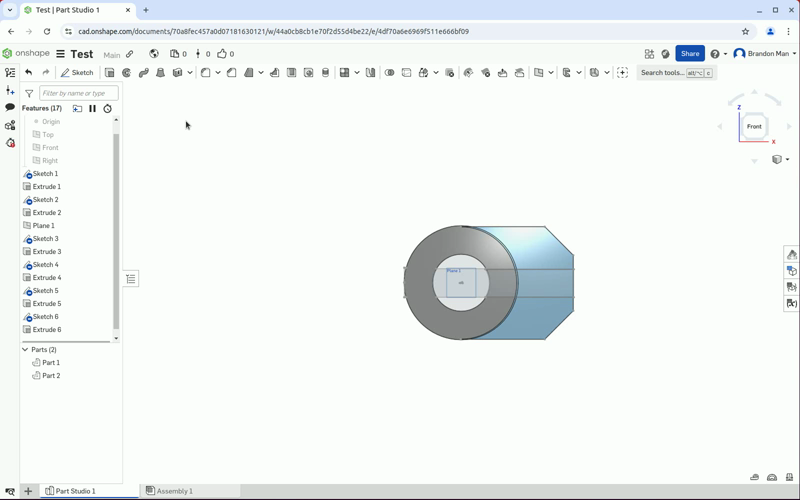
key(shift+h)
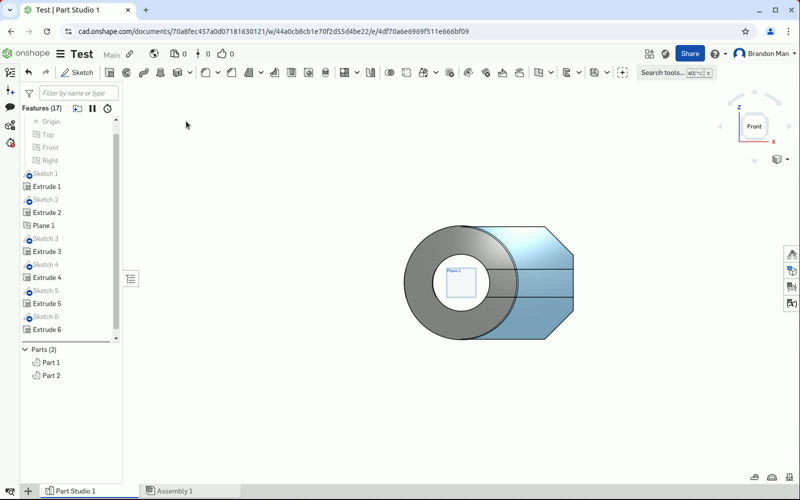
mouse_move(69, 176)
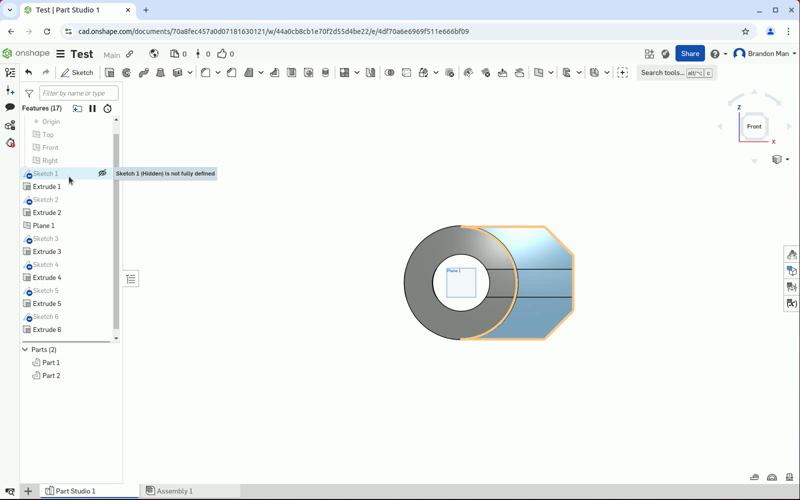
click(69, 176)
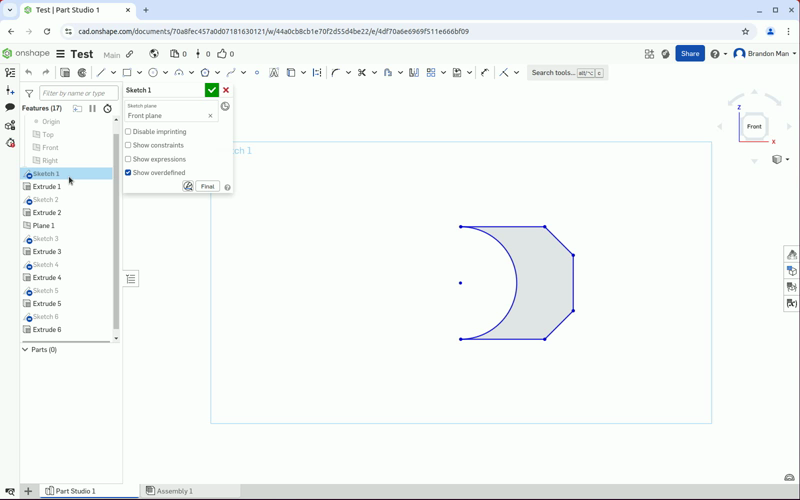
mouse_move(229, 92)
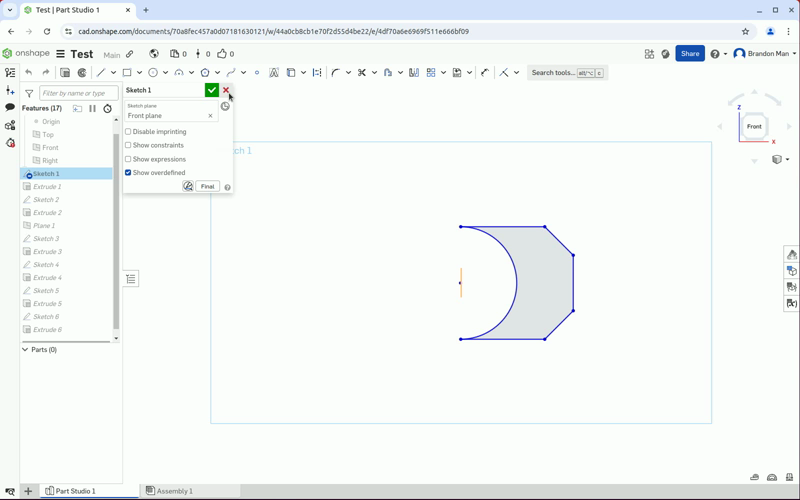
click(229, 92)
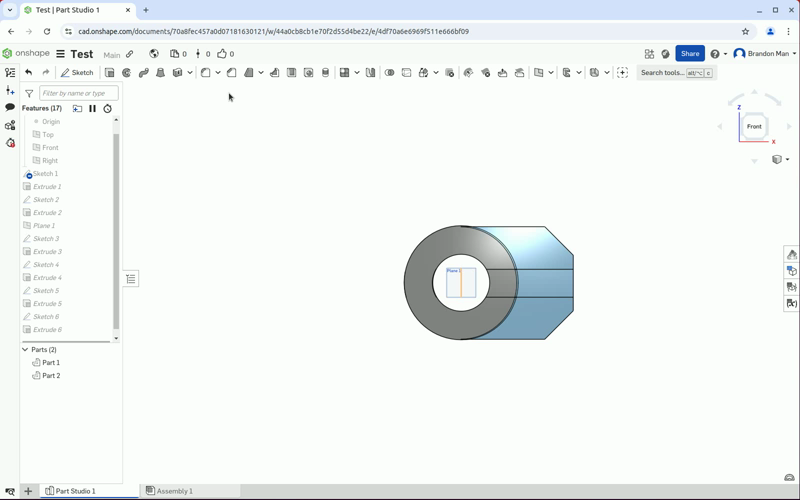
key(shift+s)
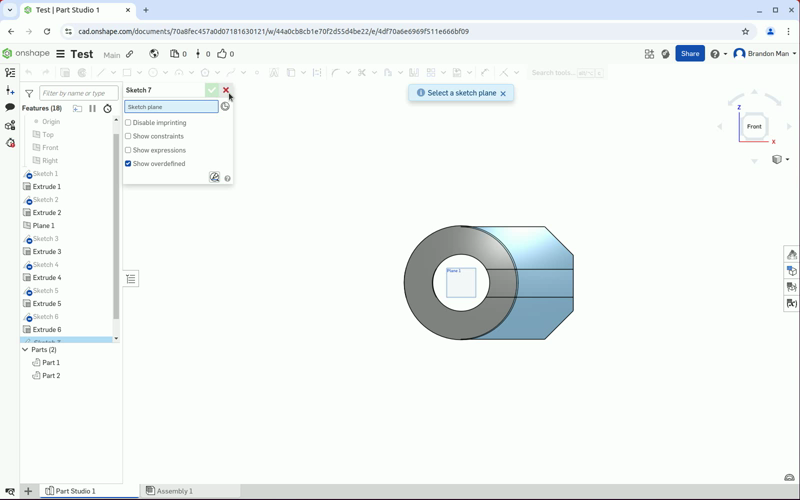
mouse_move(69, 215)
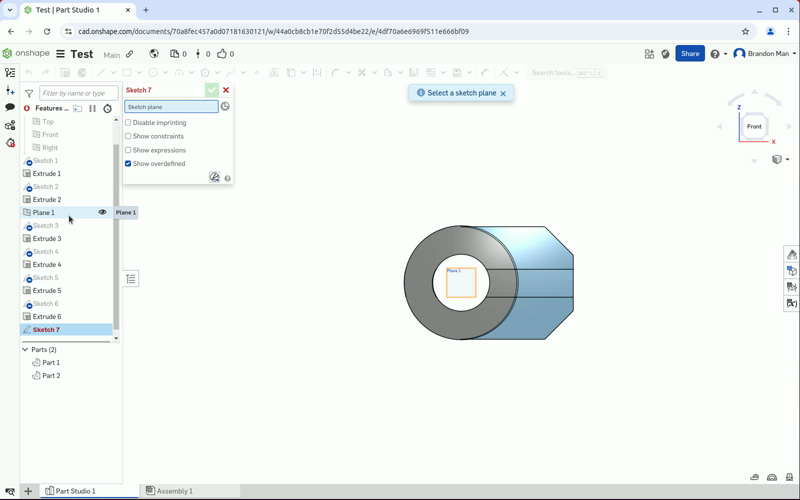
click(69, 215)
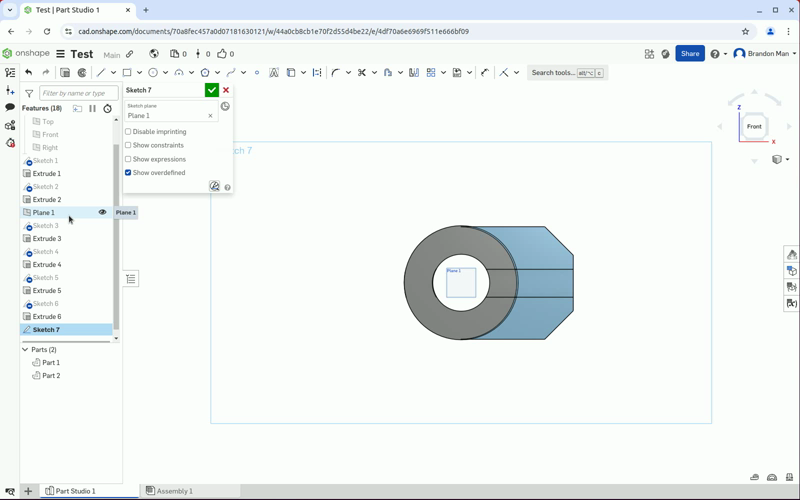
mouse_move(73, 352)
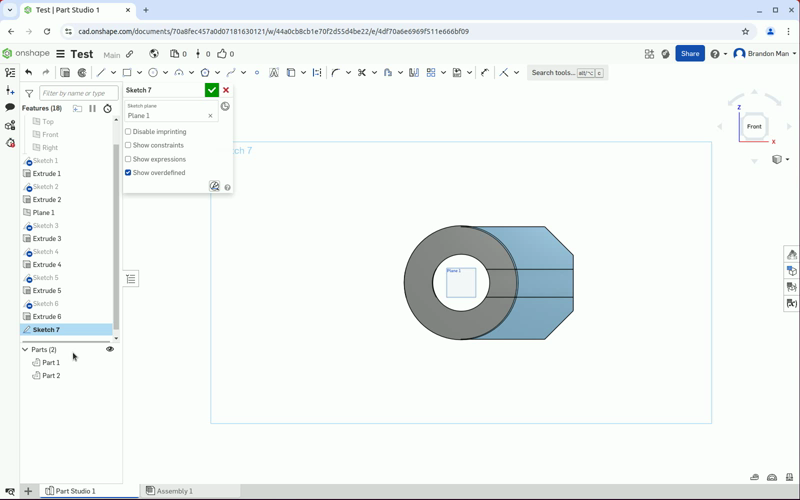
key(y)
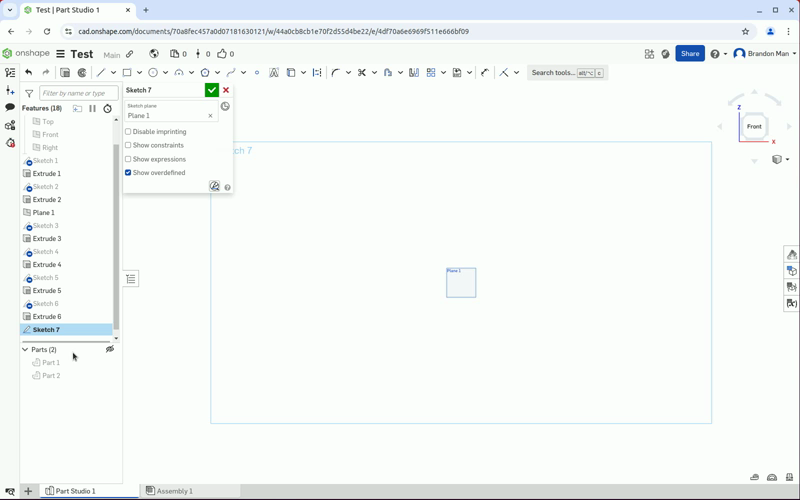
key(l)
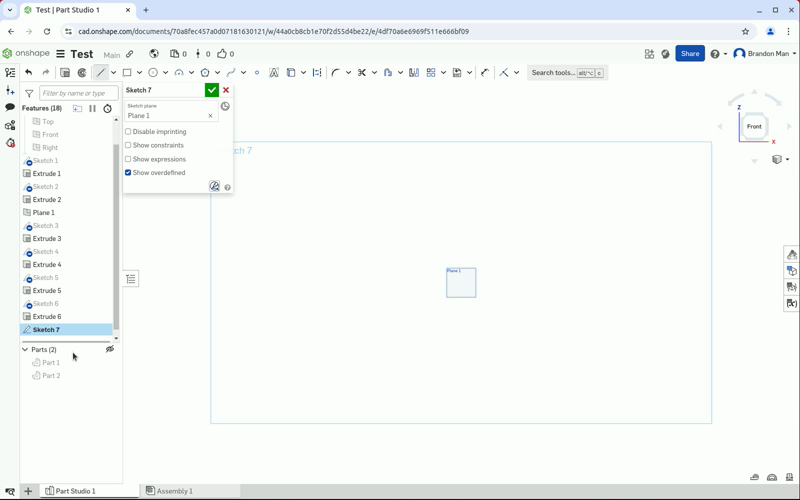
key_down(shift)
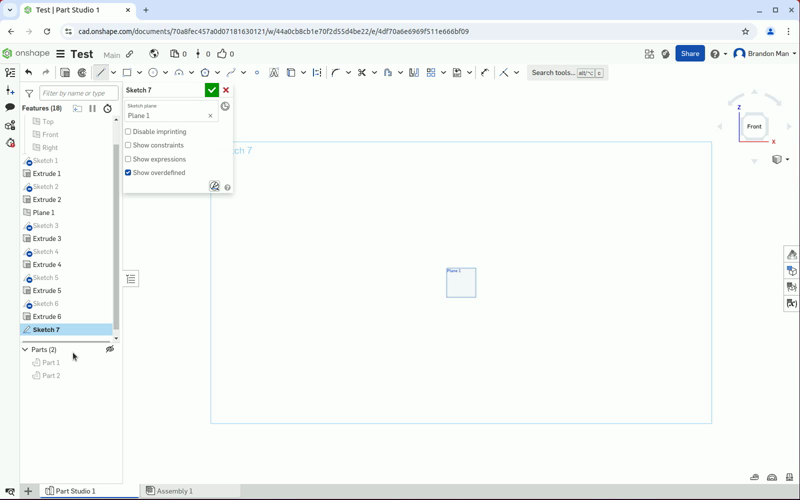
mouse_move(406, 297)
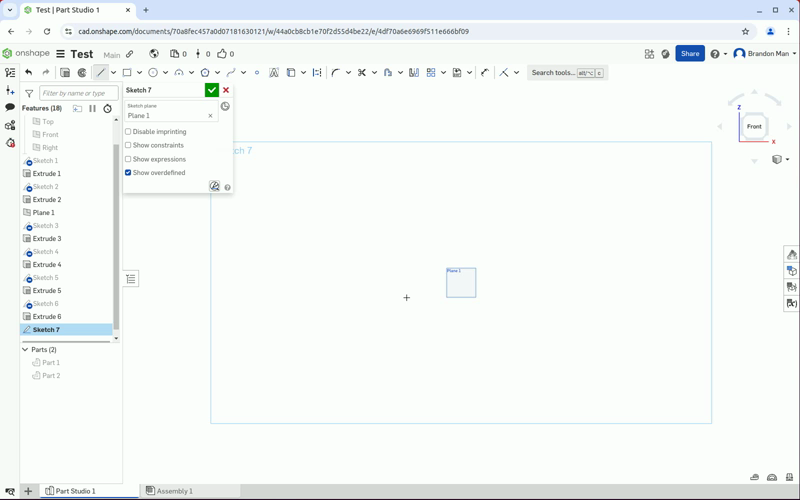
click(406, 297)
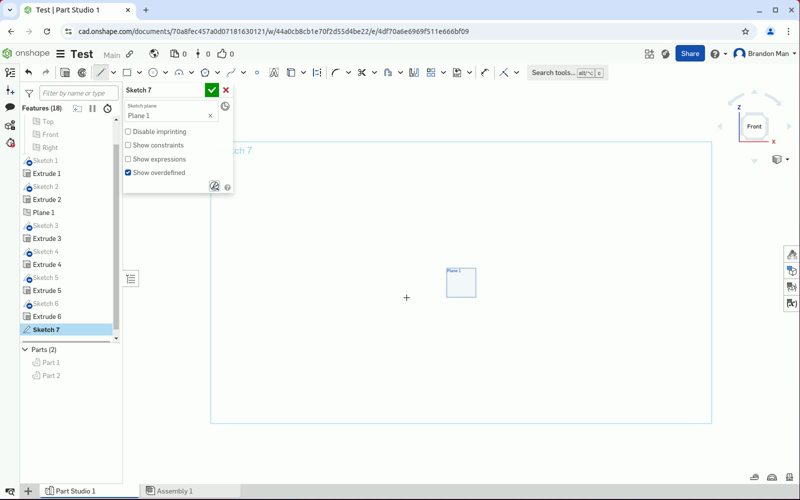
key_up(shift)
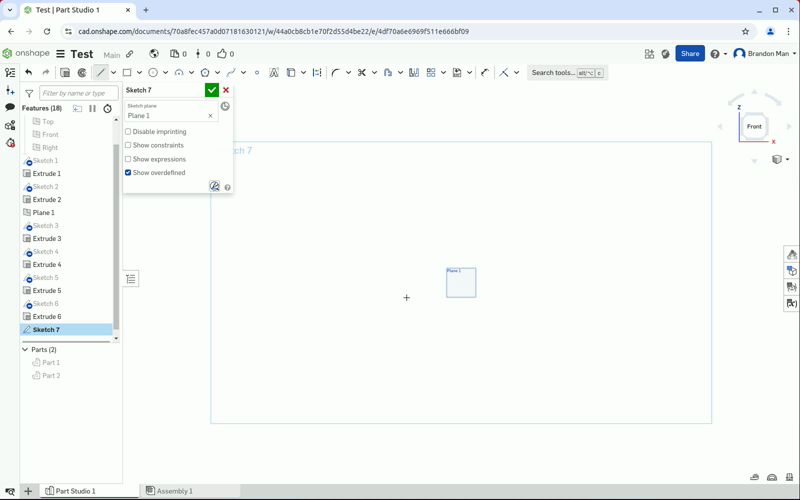
key_down(shift)
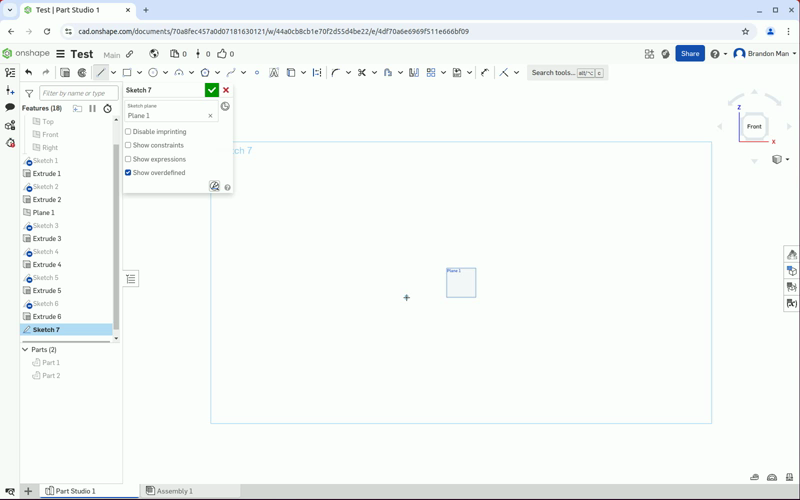
mouse_move(436, 297)
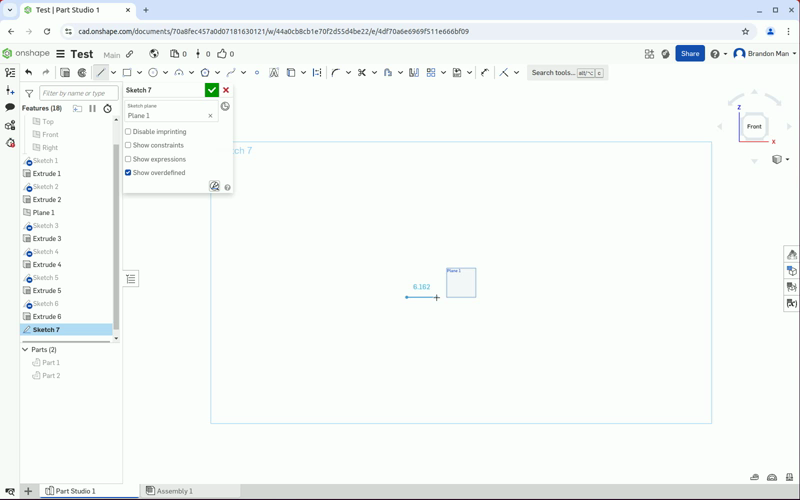
mouse_move(438, 297)
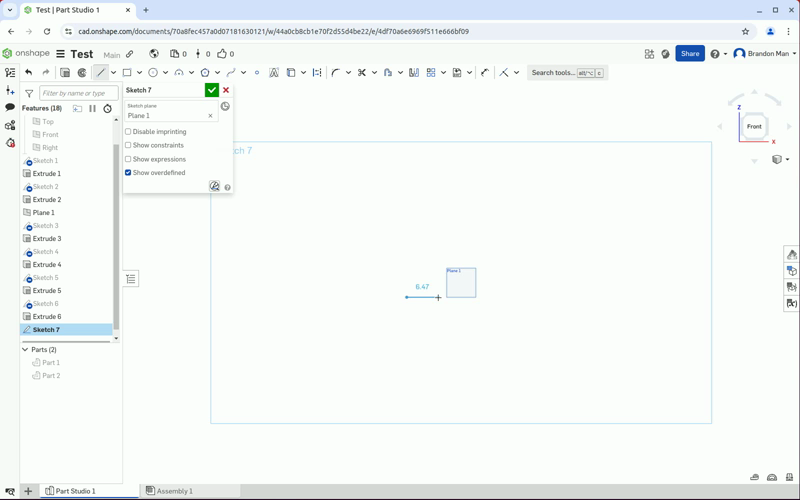
click(438, 297)
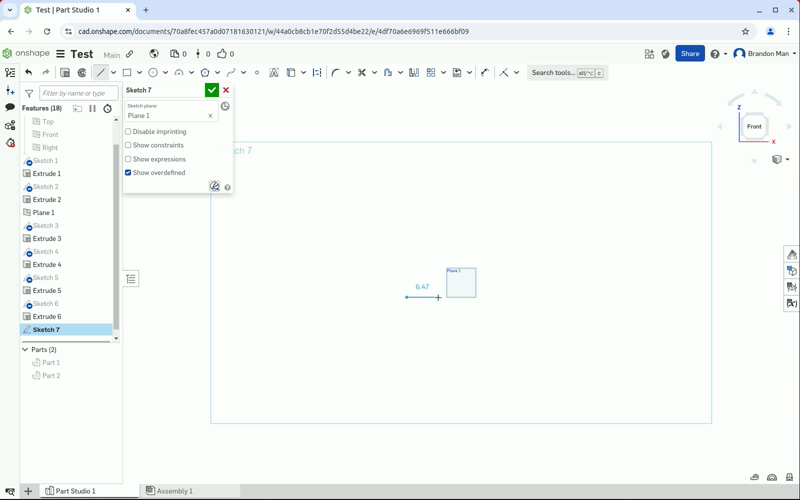
key_up(shift)
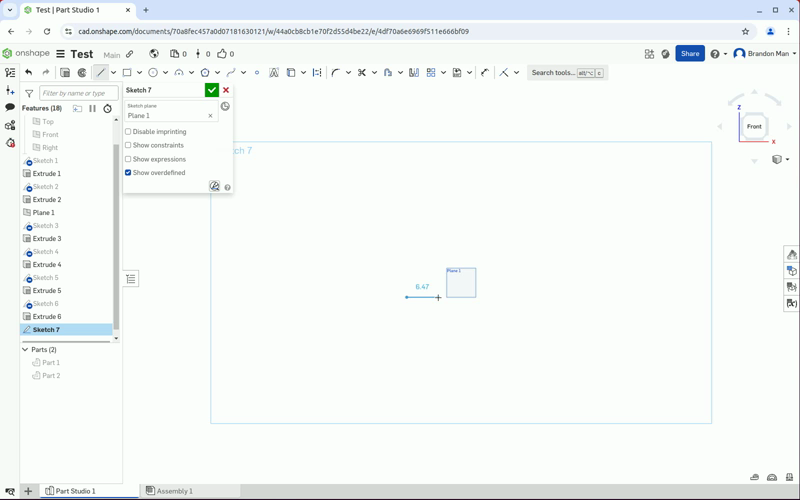
key(esc)
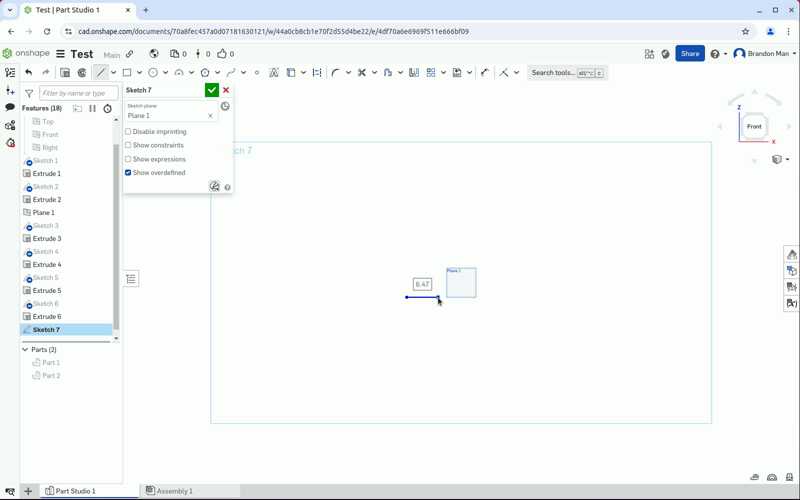
key(a)
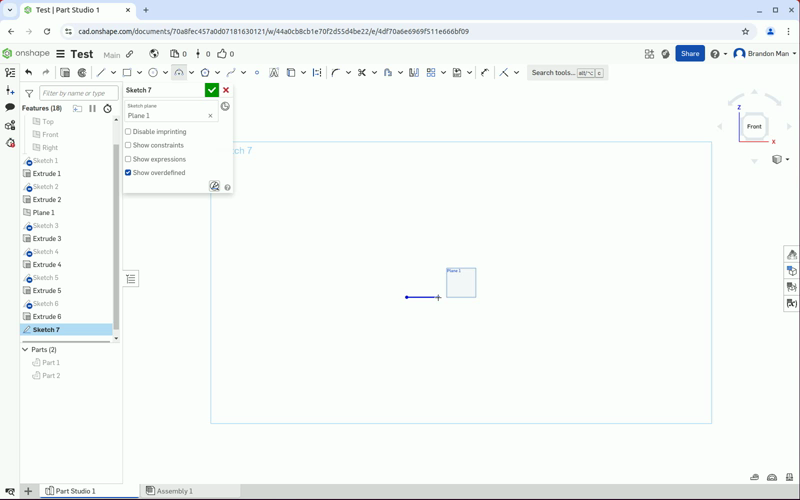
mouse_move(438, 297)
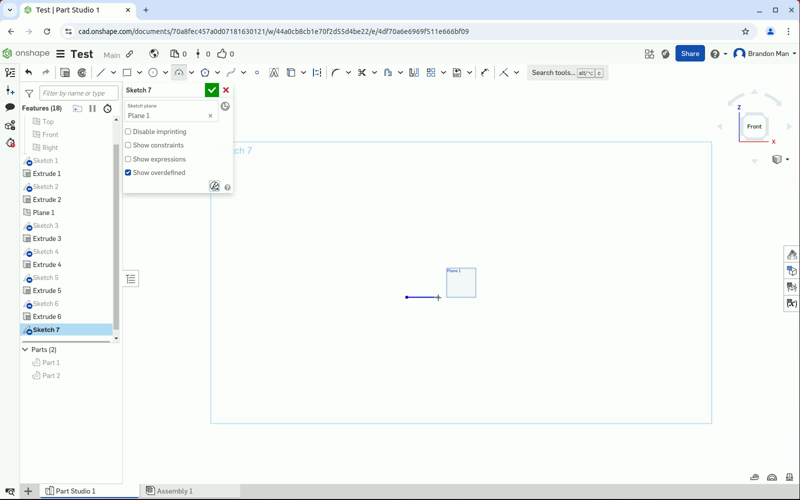
click(438, 297)
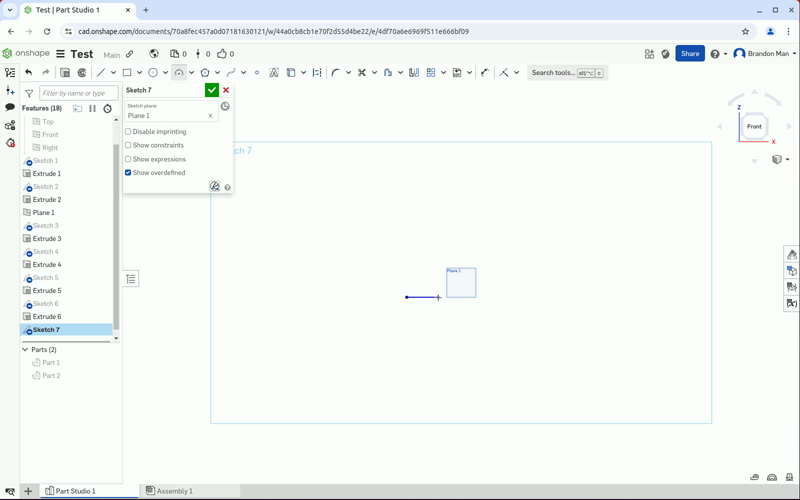
key_down(shift)
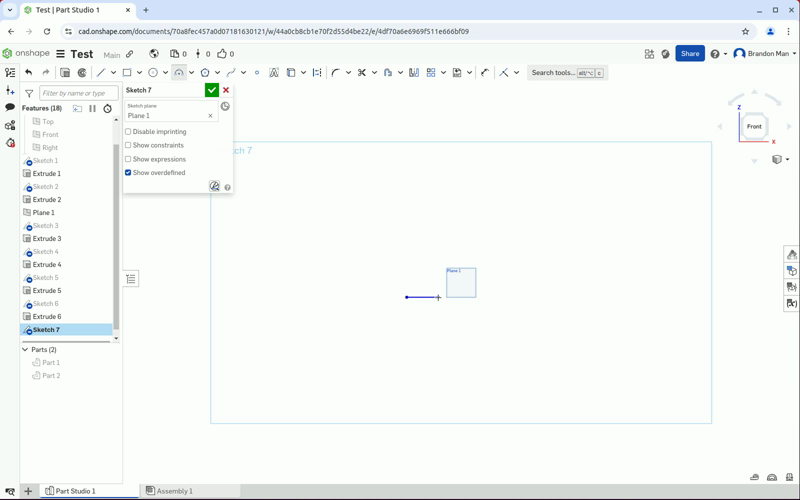
mouse_move(438, 267)
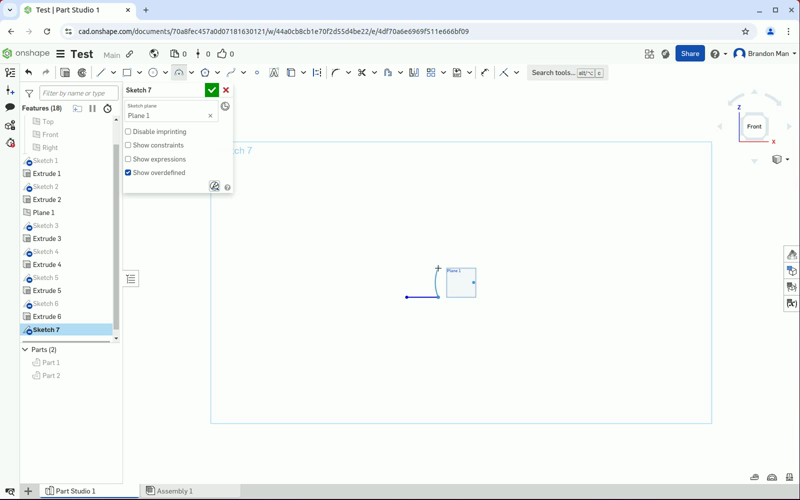
click(438, 267)
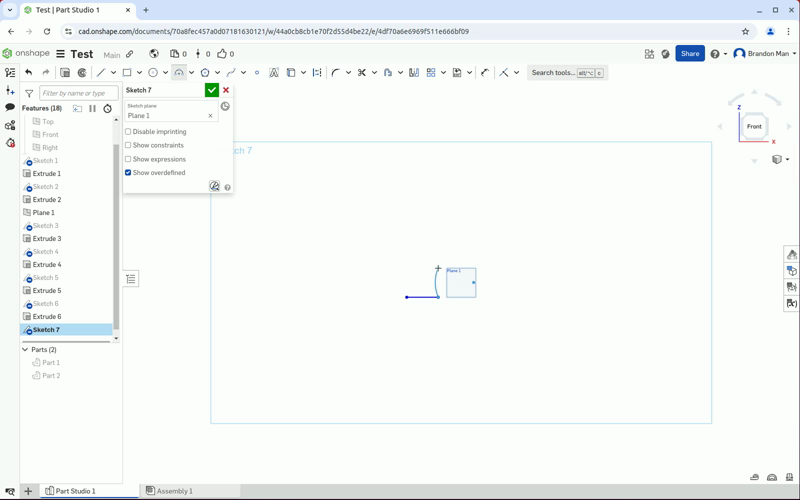
mouse_move(434, 282)
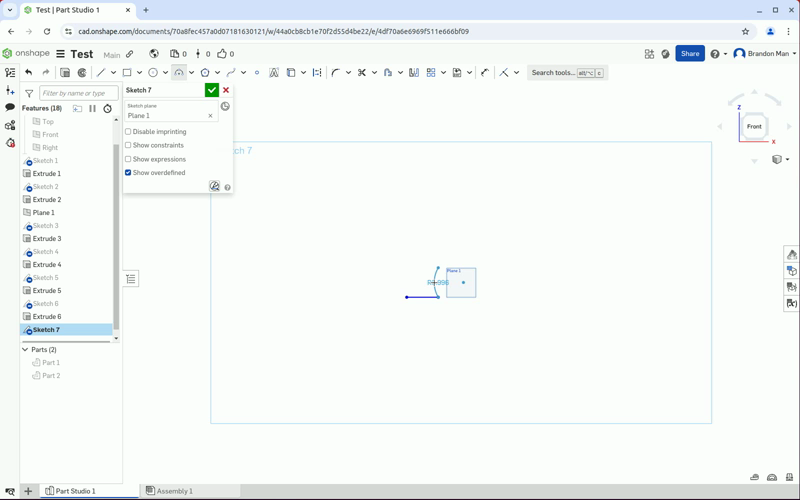
click(434, 282)
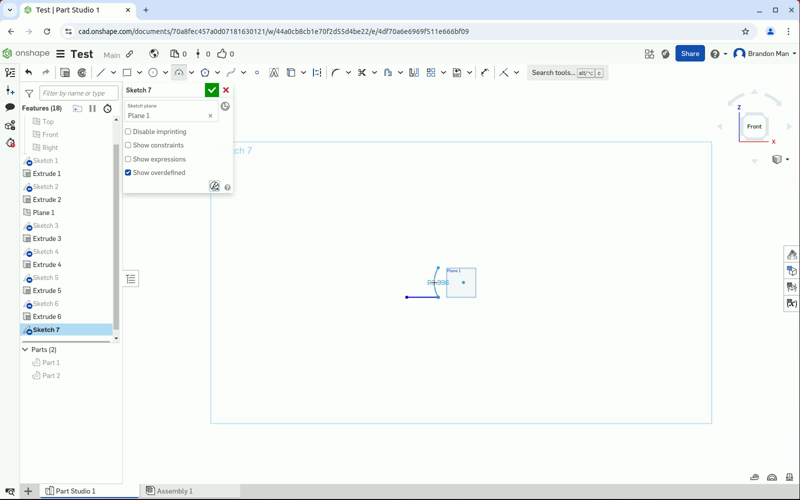
key_up(shift)
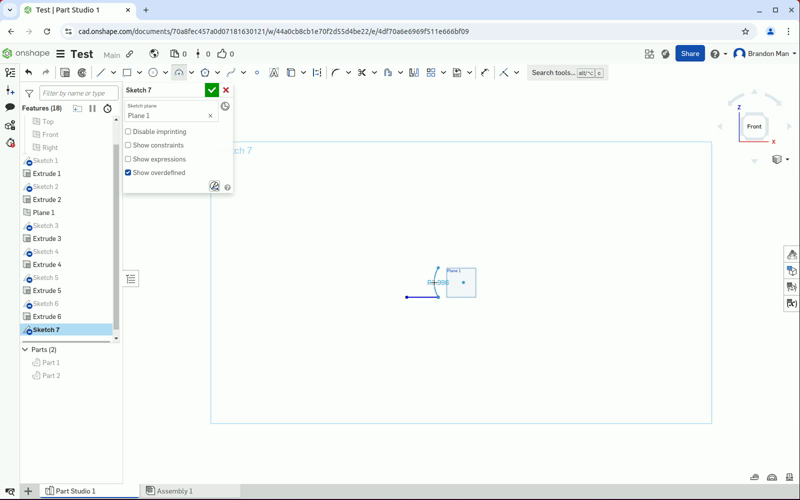
key(esc)
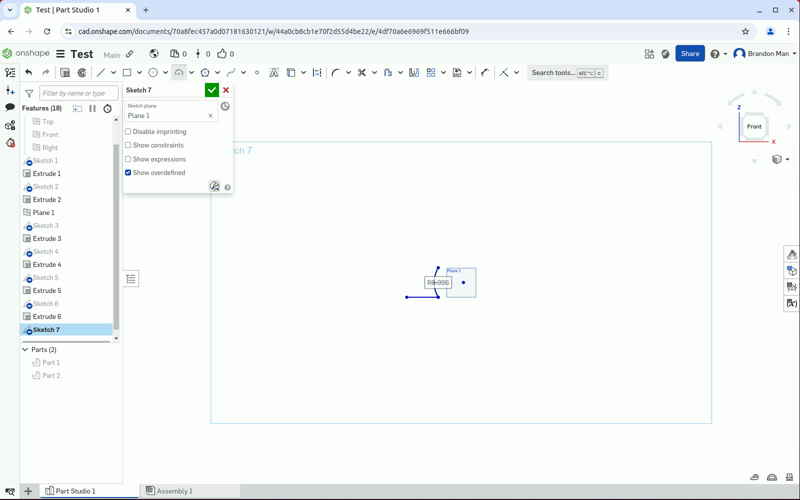
key(l)
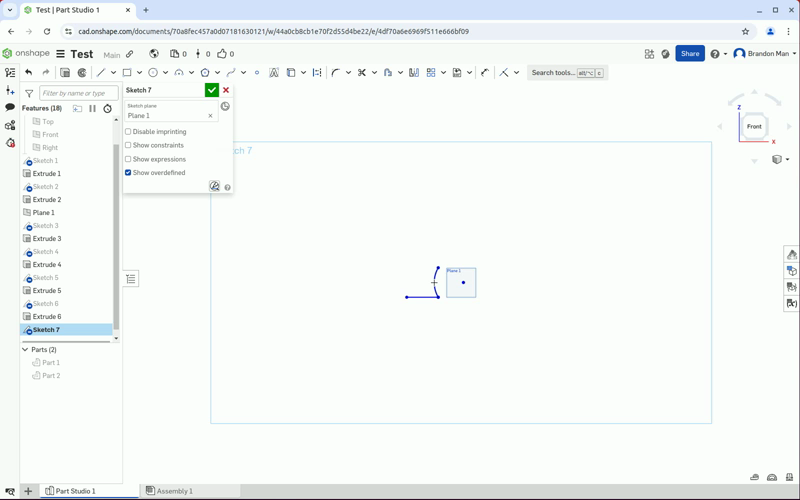
mouse_move(438, 267)
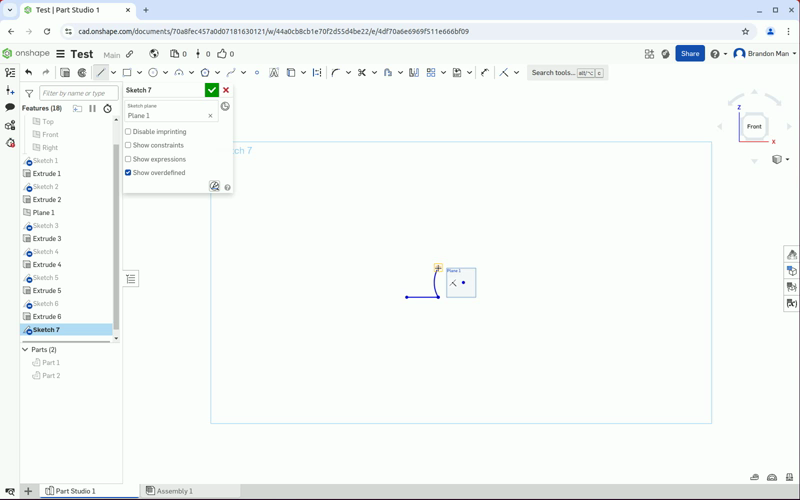
click(438, 267)
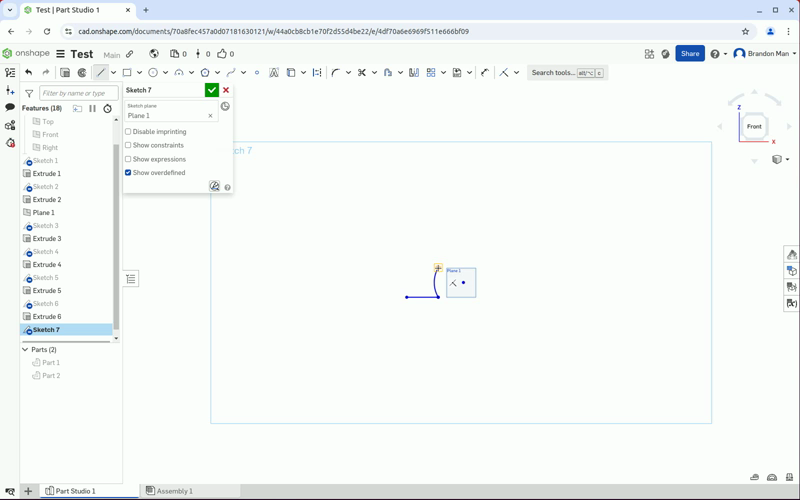
key_down(shift)
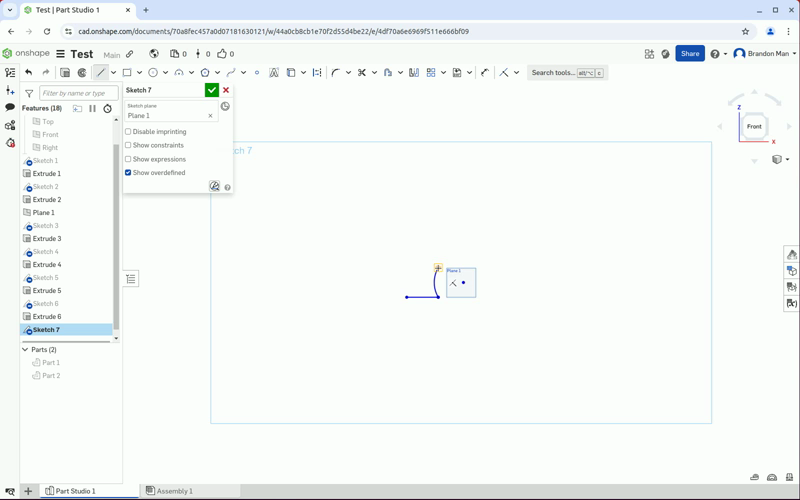
mouse_move(468, 267)
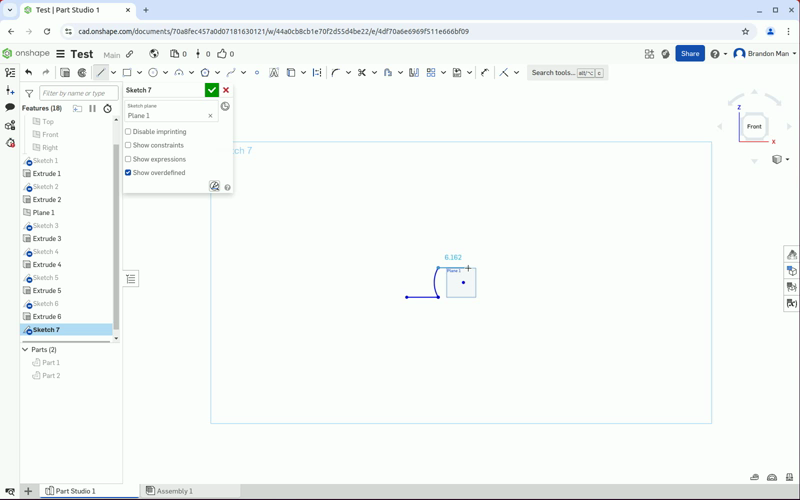
mouse_move(406, 267)
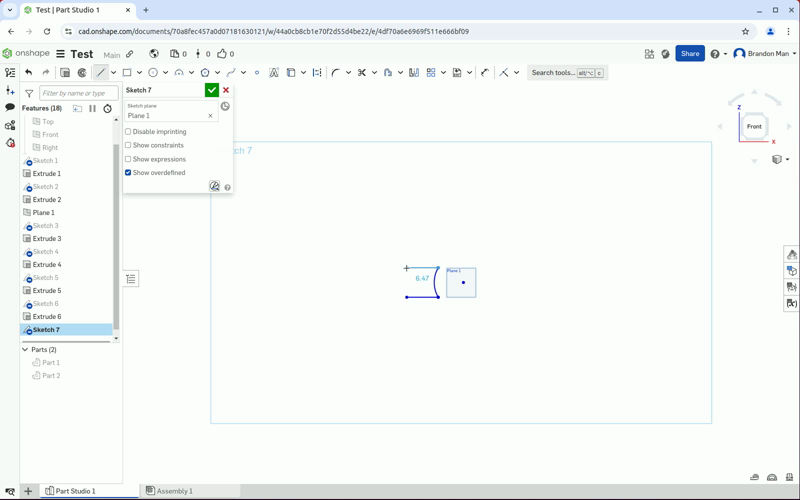
click(406, 267)
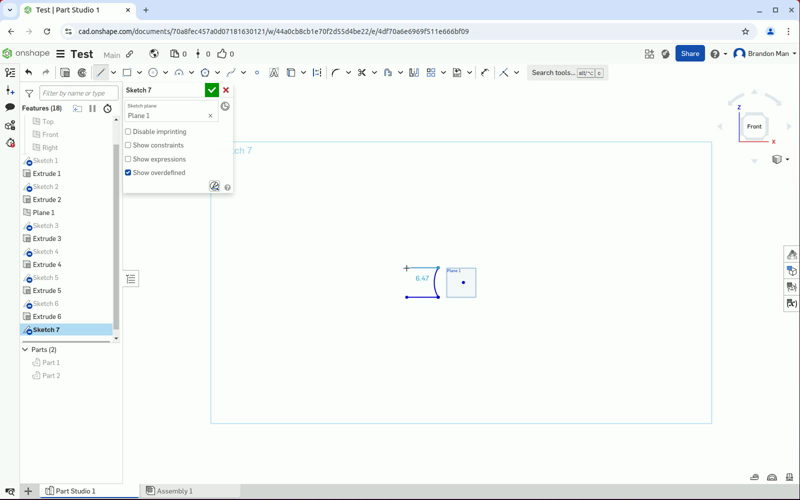
key_up(shift)
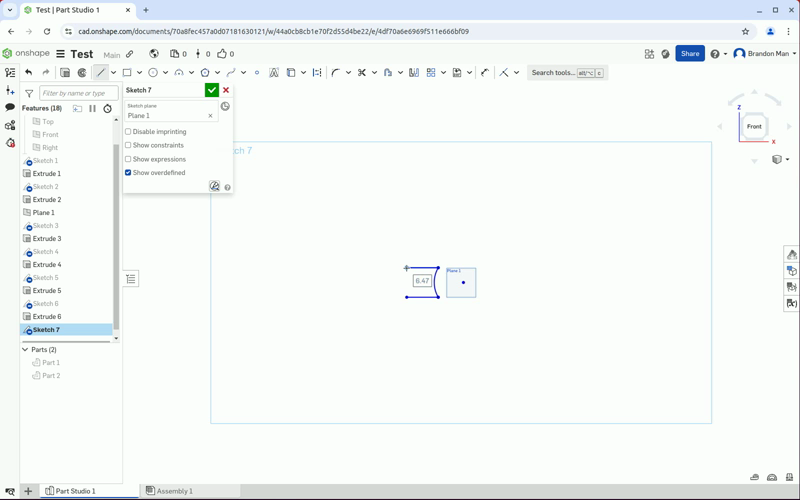
key(esc)
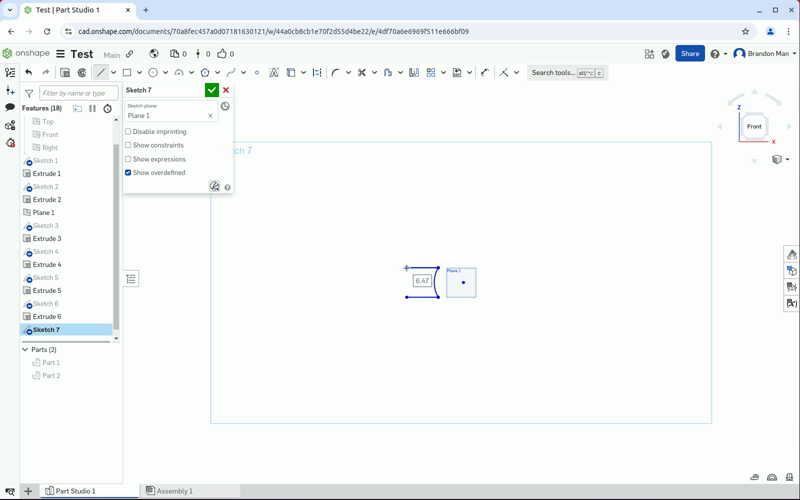
key(a)
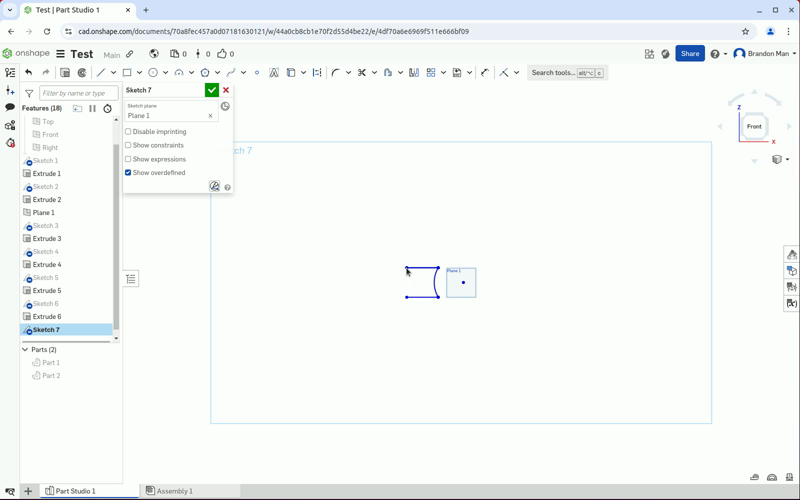
mouse_move(406, 267)
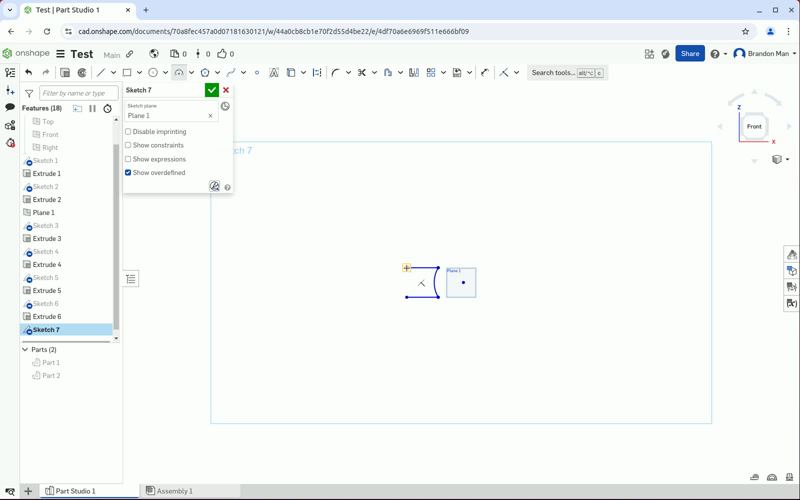
click(406, 267)
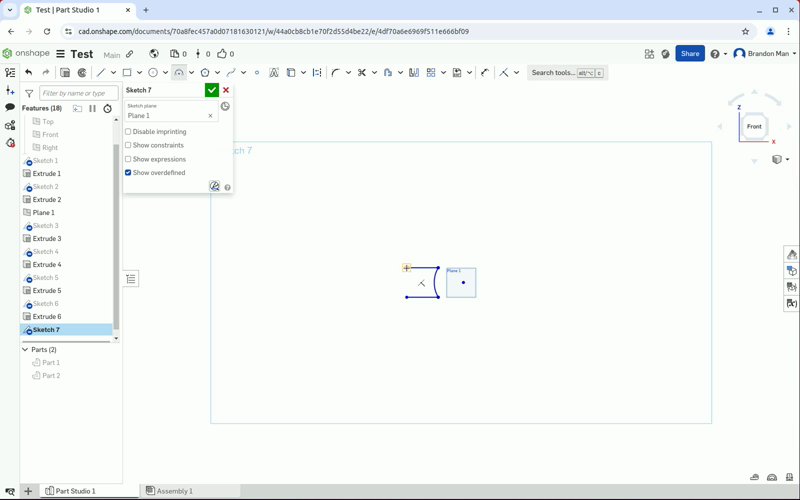
mouse_move(406, 297)
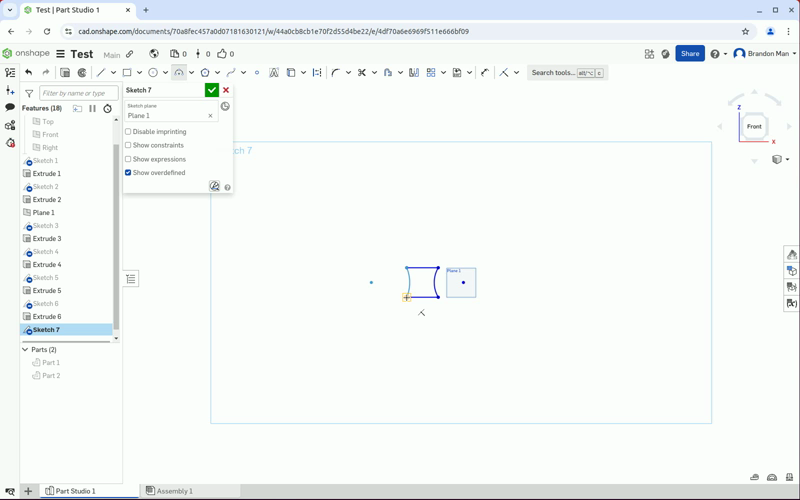
click(406, 297)
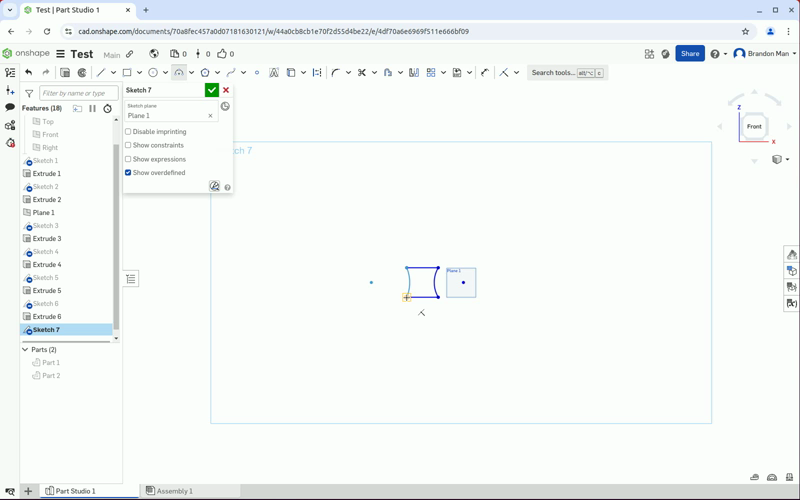
key_down(shift)
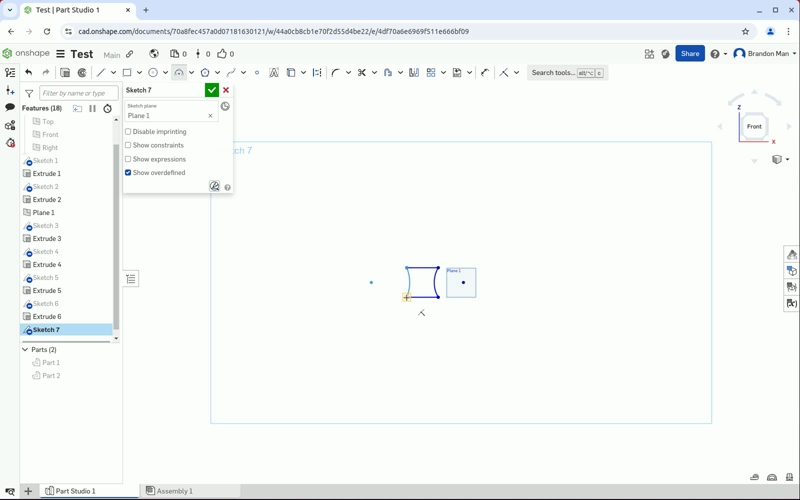
mouse_move(404, 282)
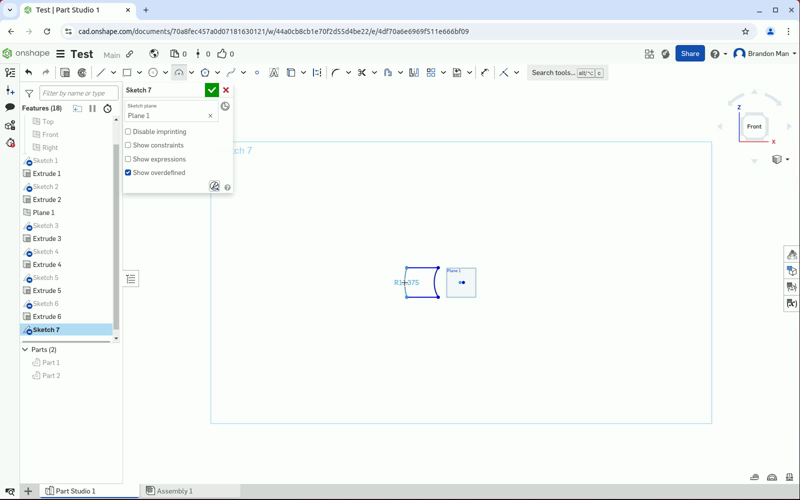
click(404, 282)
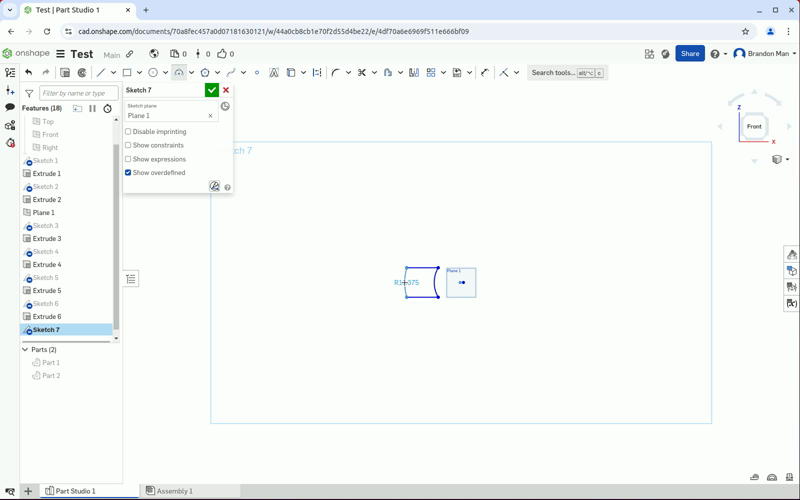
key_up(shift)
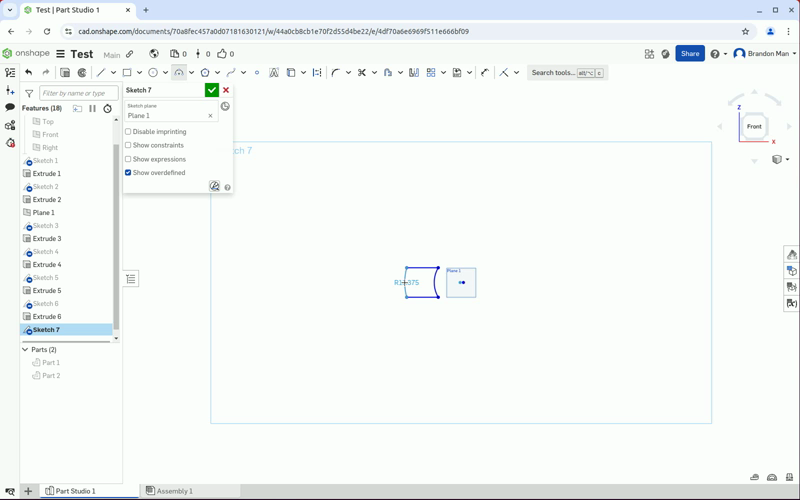
key(esc)
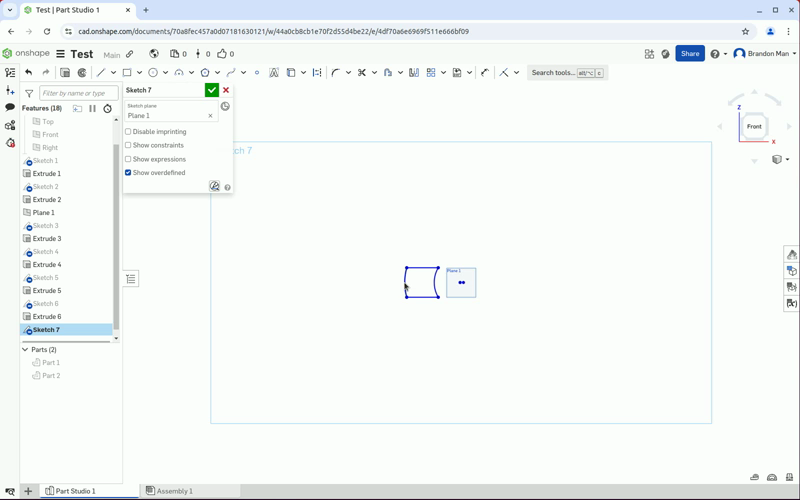
mouse_move(431, 287)
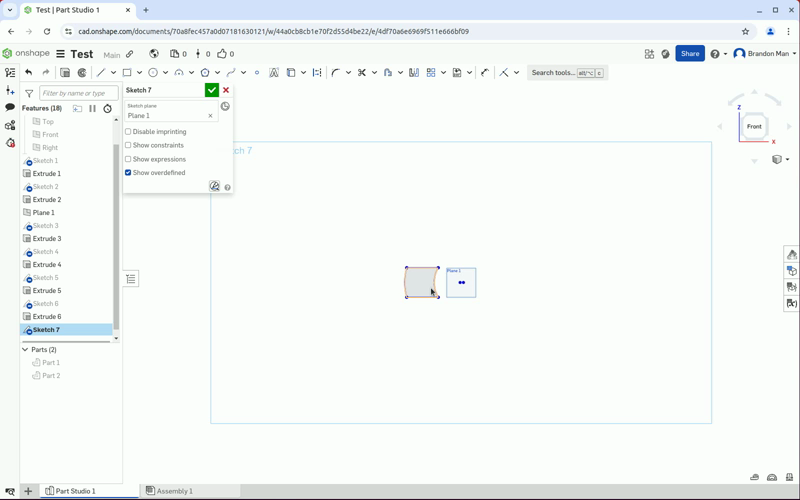
scroll(6)
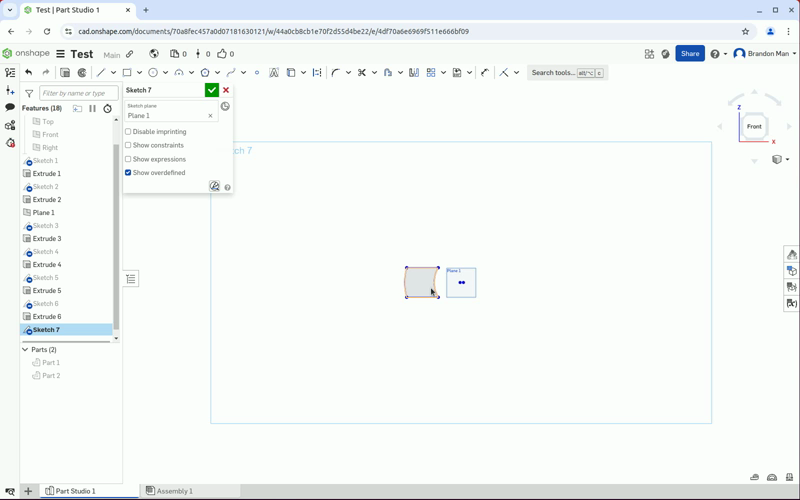
scroll(6)
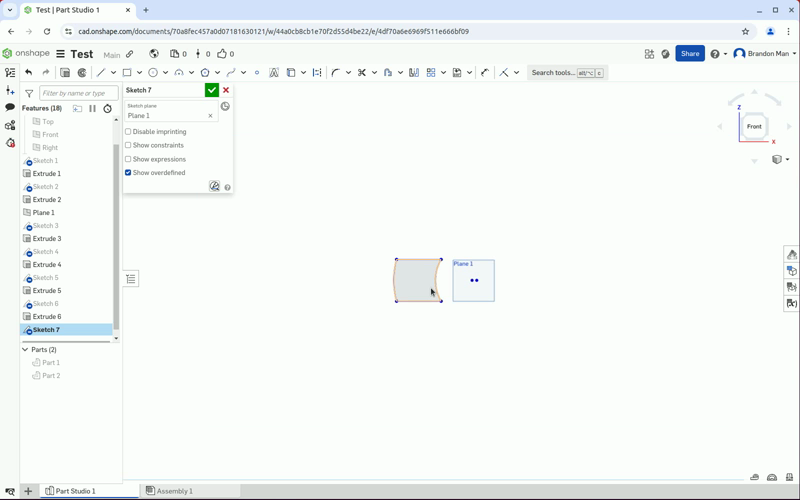
scroll(6)
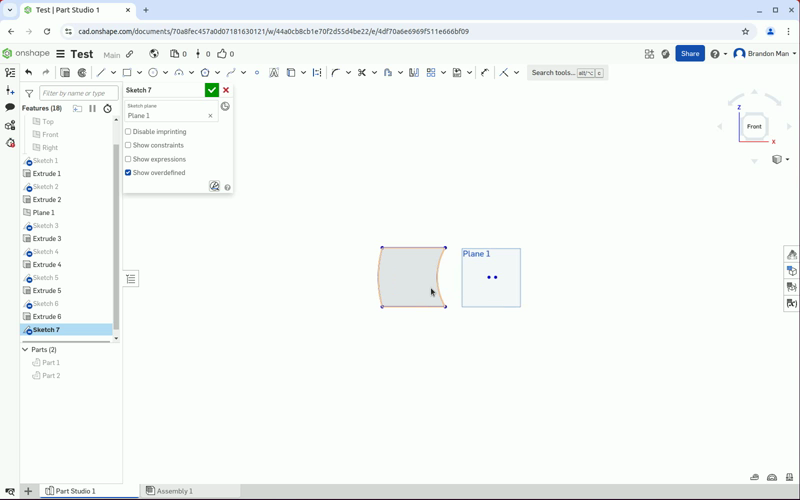
scroll(6)
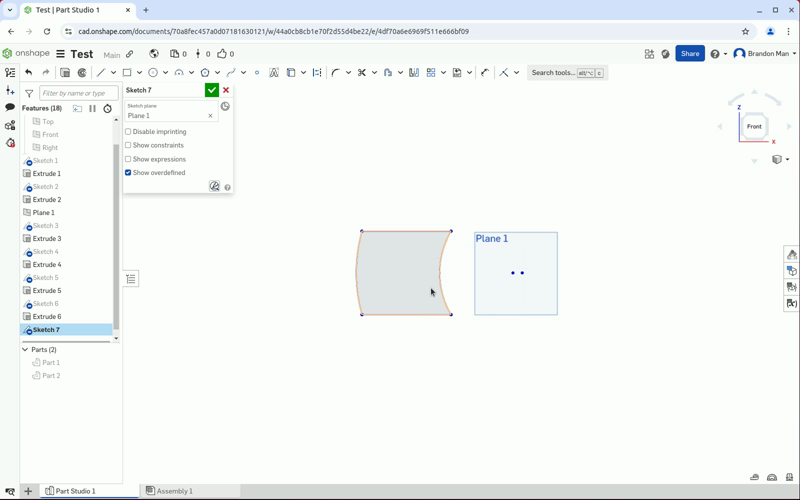
scroll(6)
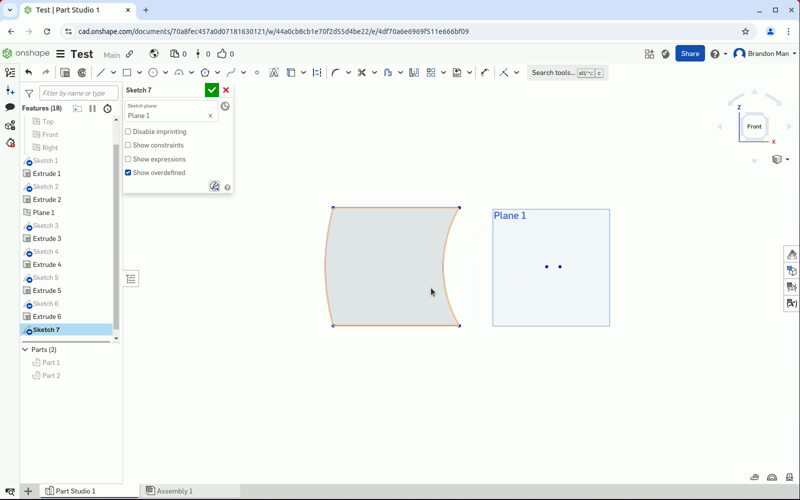
scroll(6)
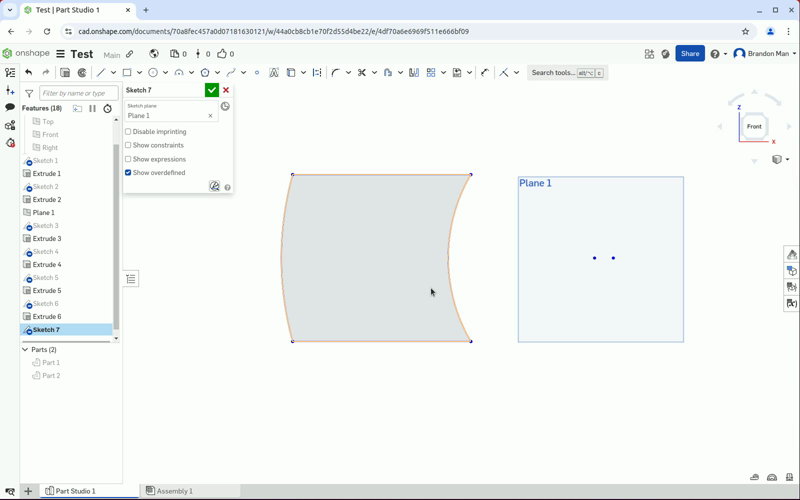
scroll(6)
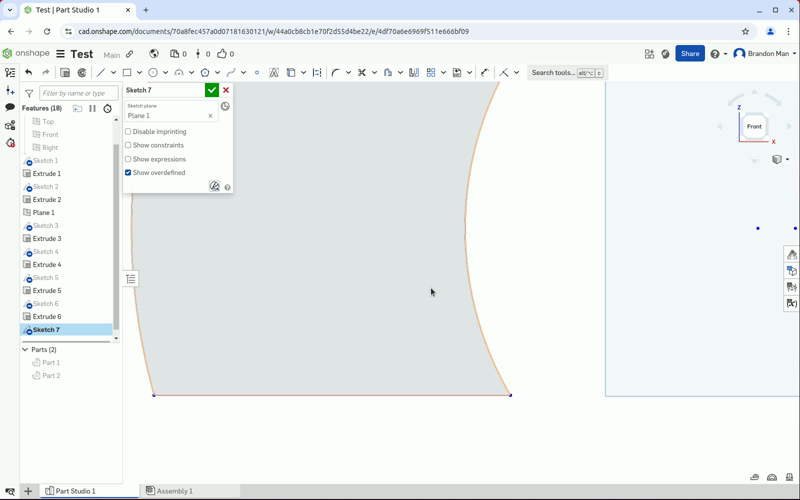
click(431, 287)
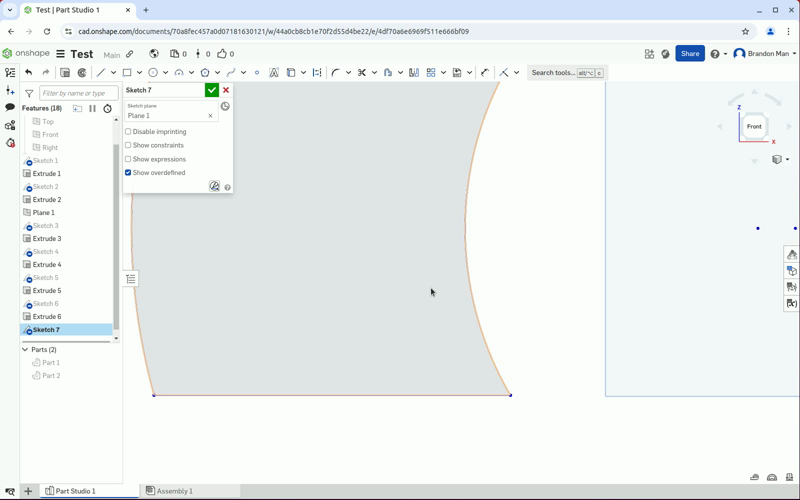
scroll(-6)
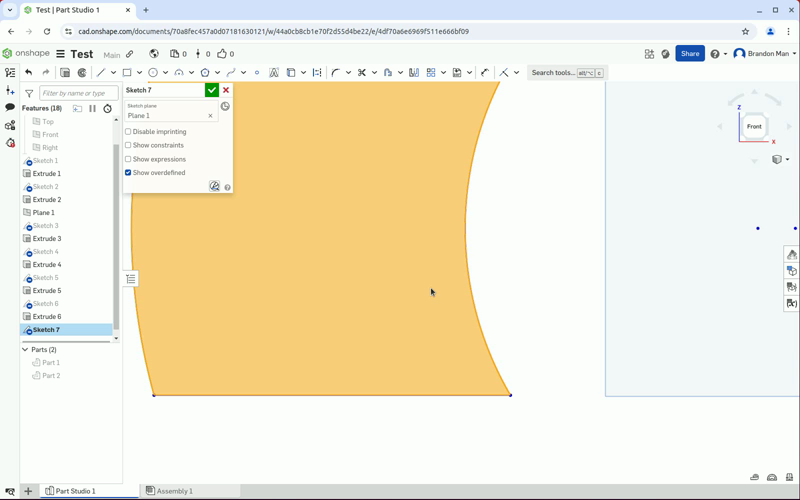
scroll(-6)
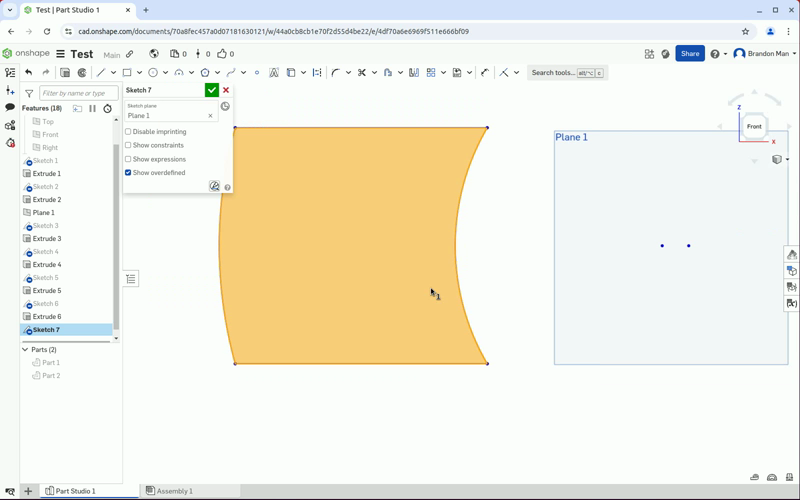
scroll(-6)
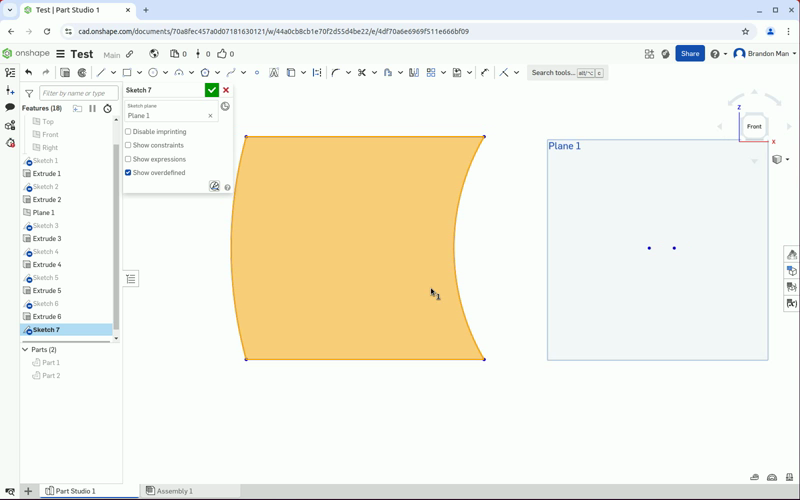
scroll(-6)
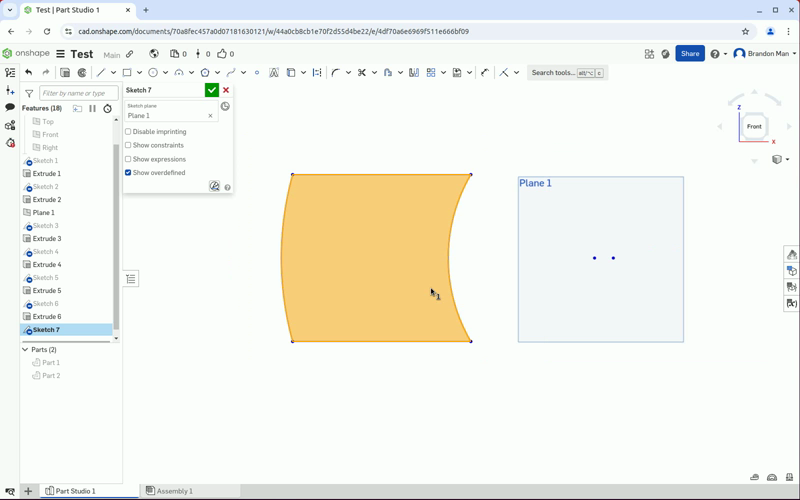
scroll(-6)
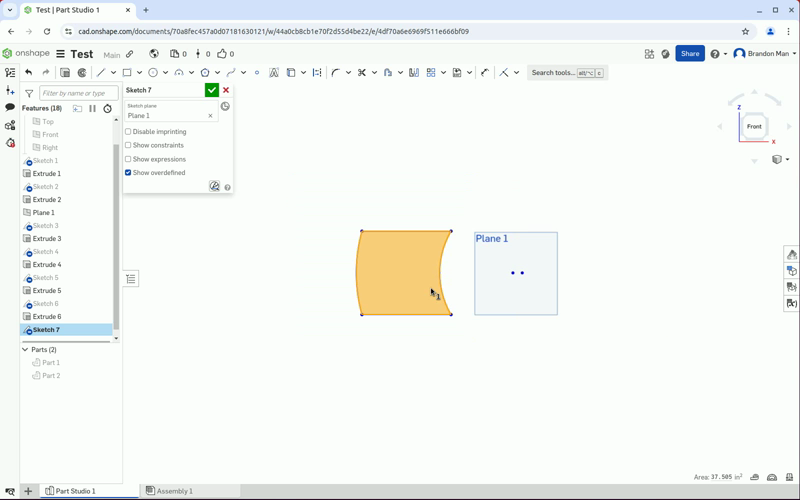
scroll(-6)
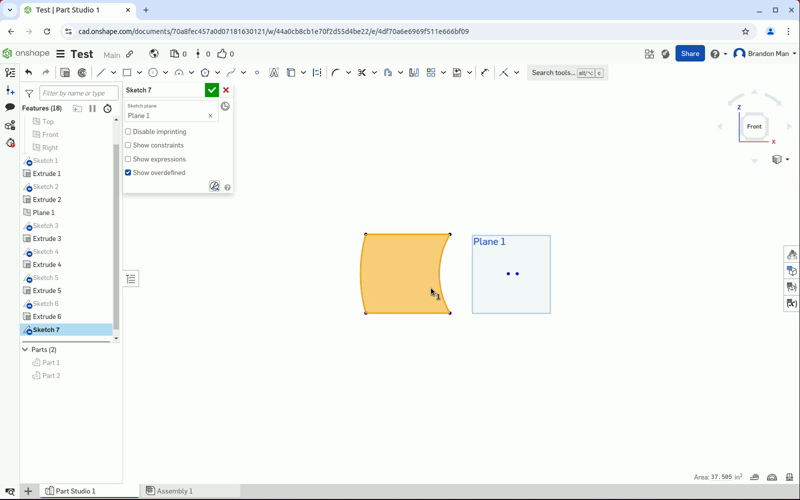
scroll(-6)
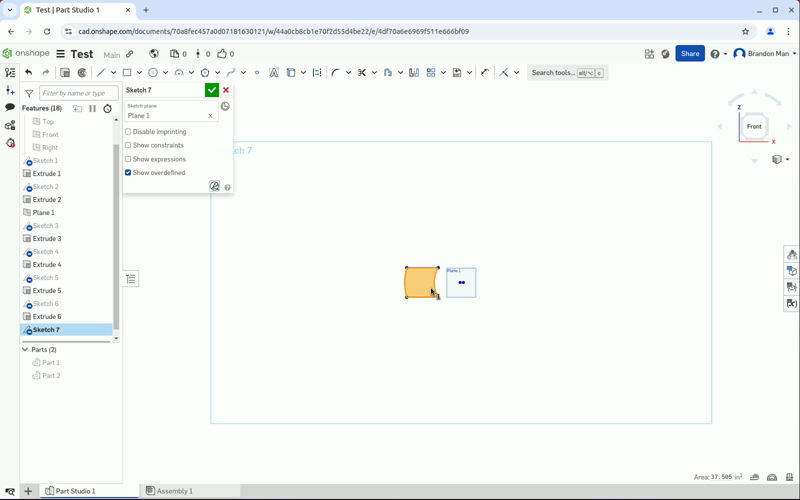
mouse_move(73, 352)
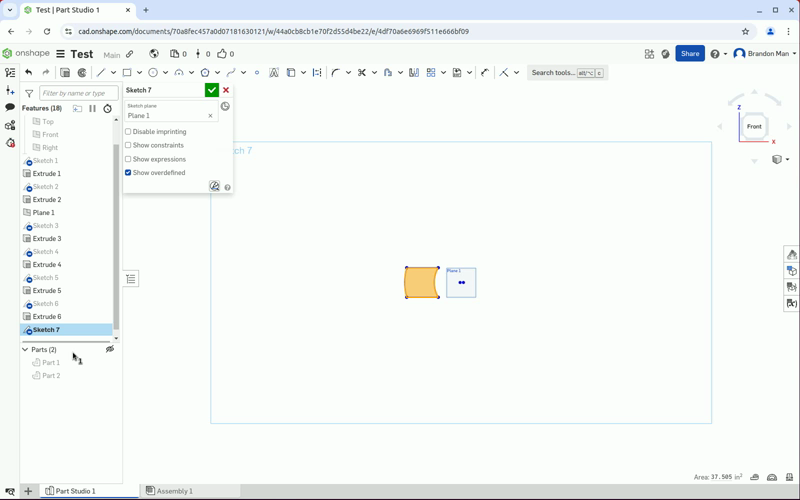
key(shift+y)
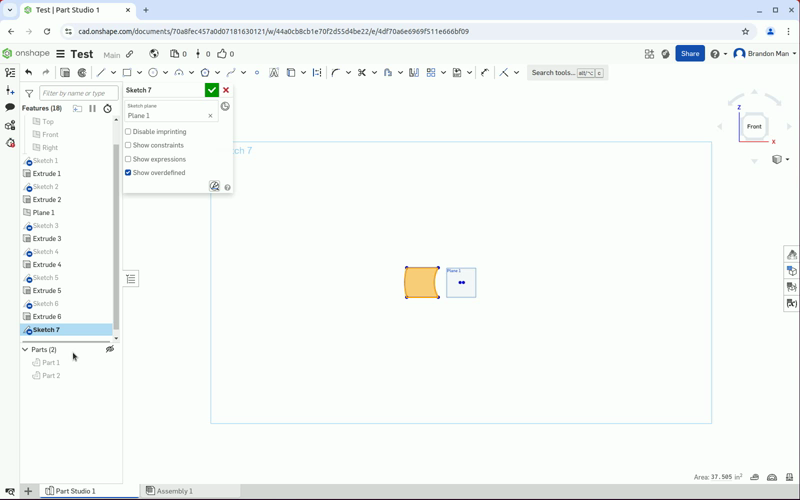
key(shift+e)
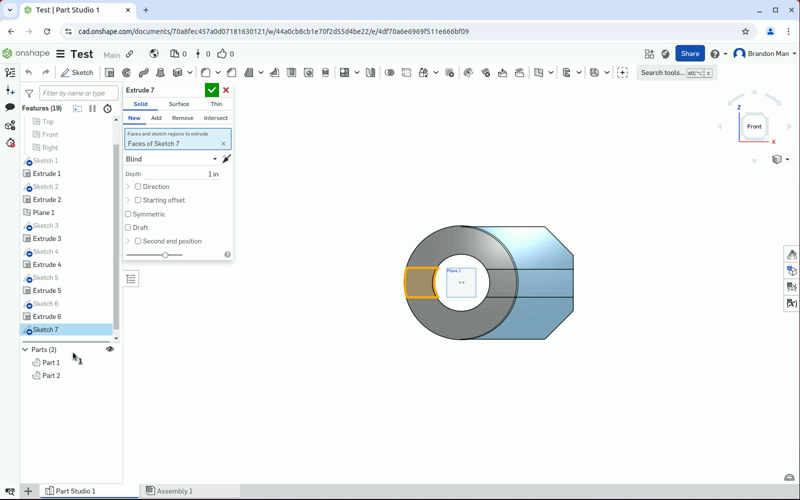
mouse_move(143, 106)
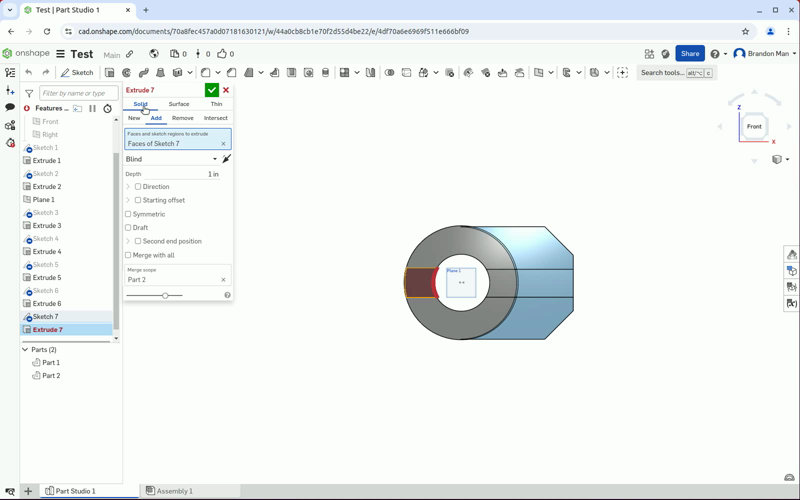
click(143, 106)
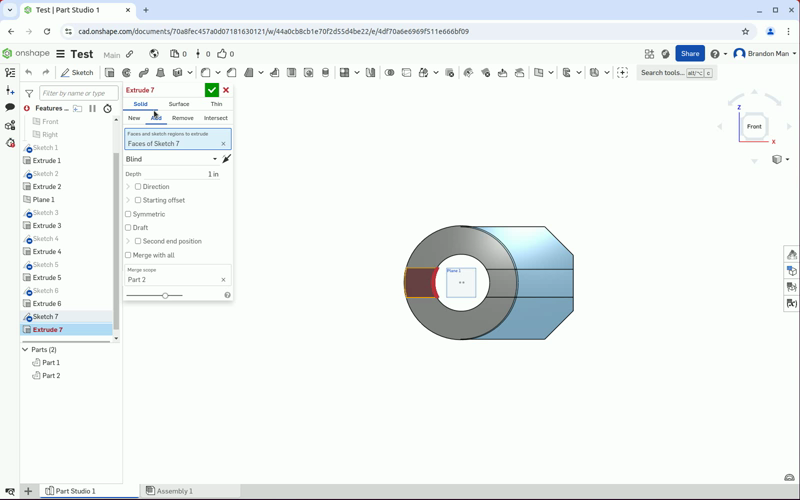
mouse_move(186, 120)
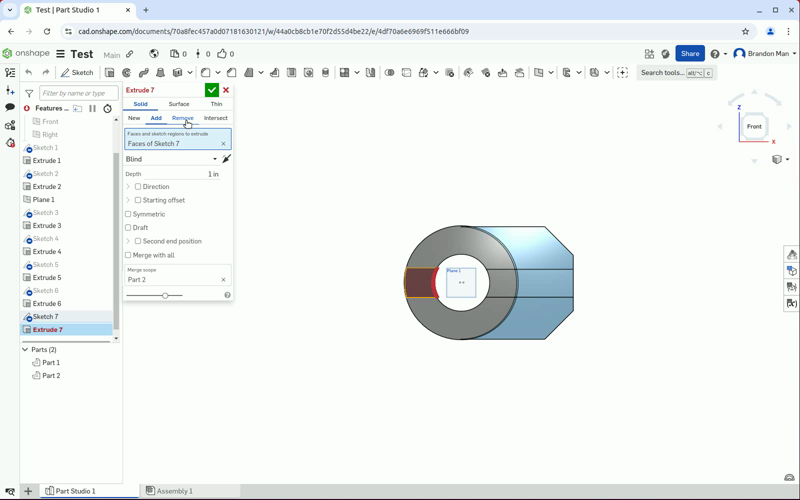
click(186, 120)
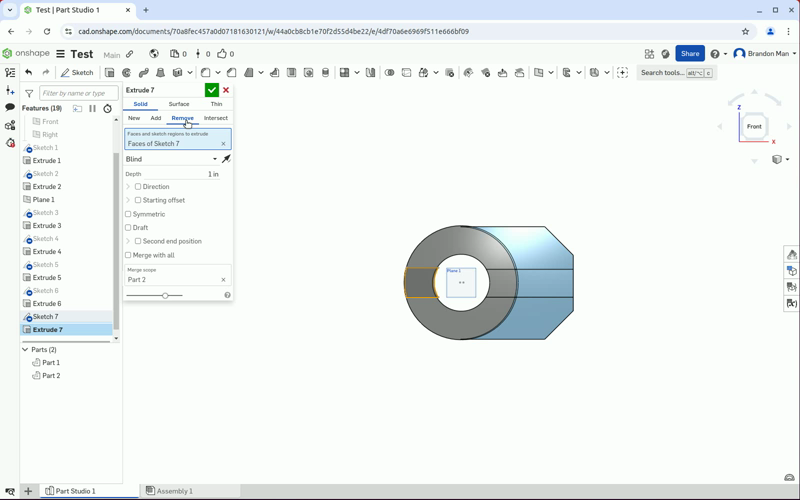
key(tab, 4)
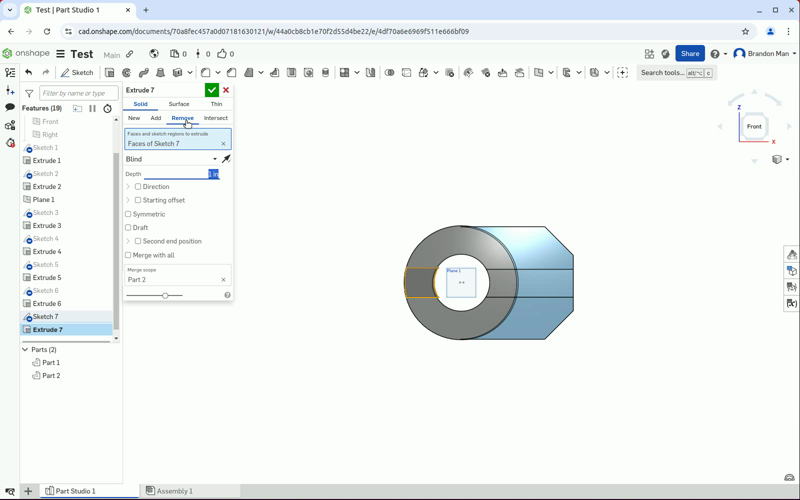
text(11.554)
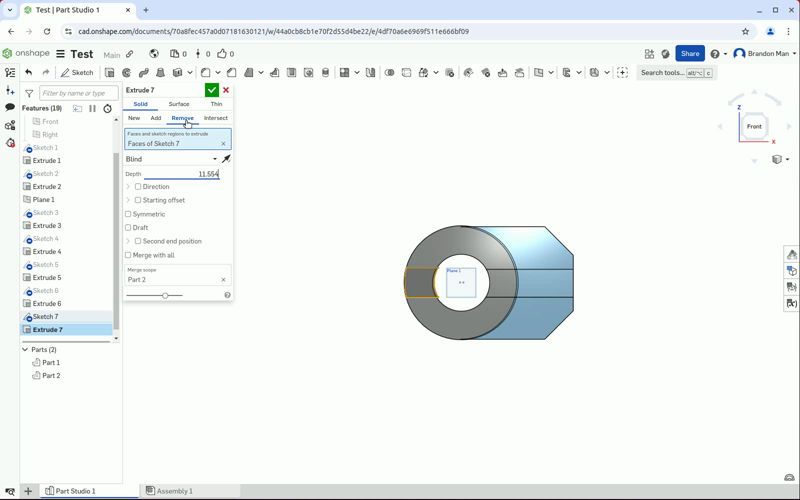
key(tab, 6)
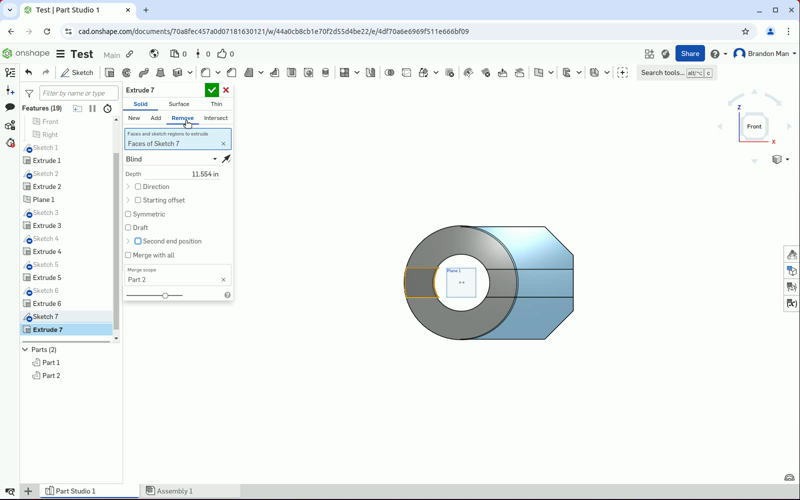
key(space)
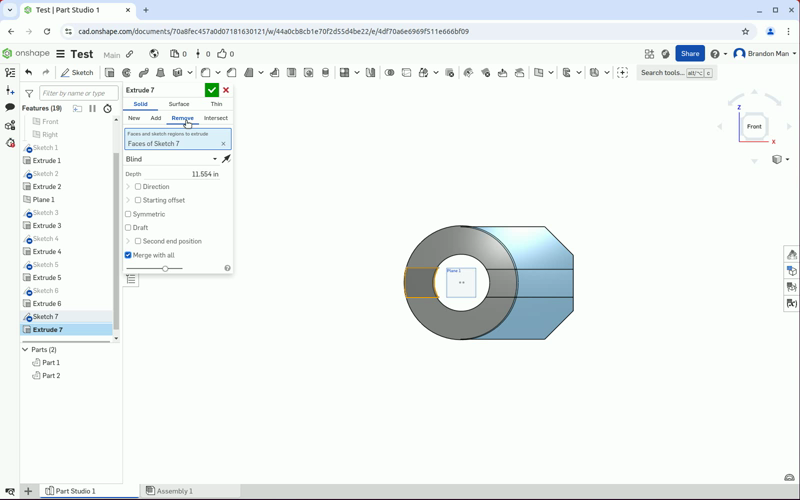
key(enter)
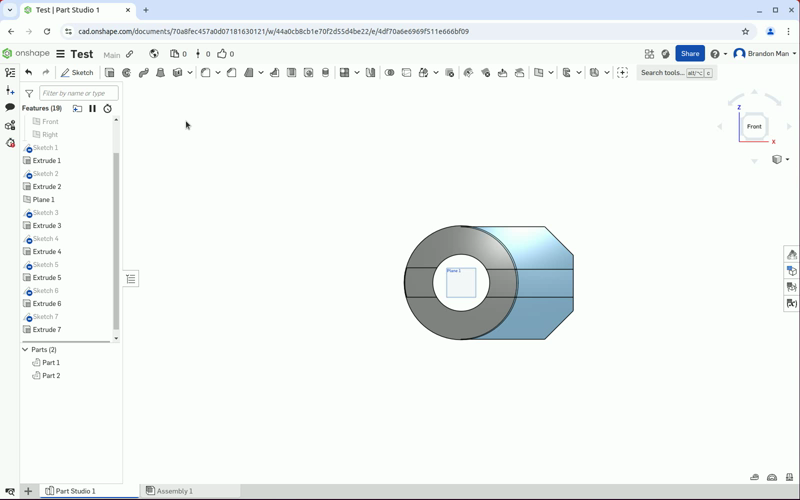
key(shift+h)
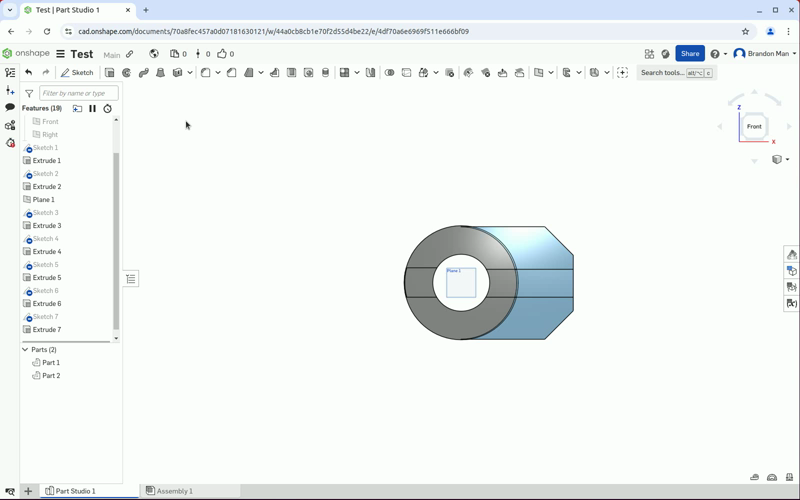
key(shift+h)
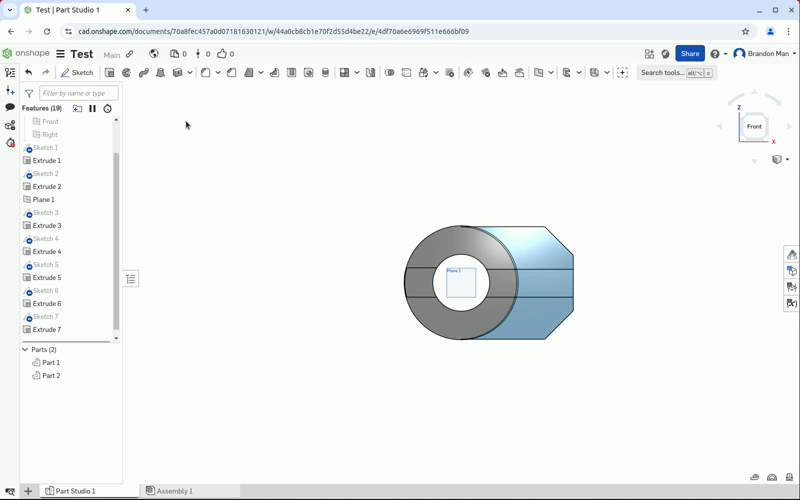
mouse_move(69, 150)
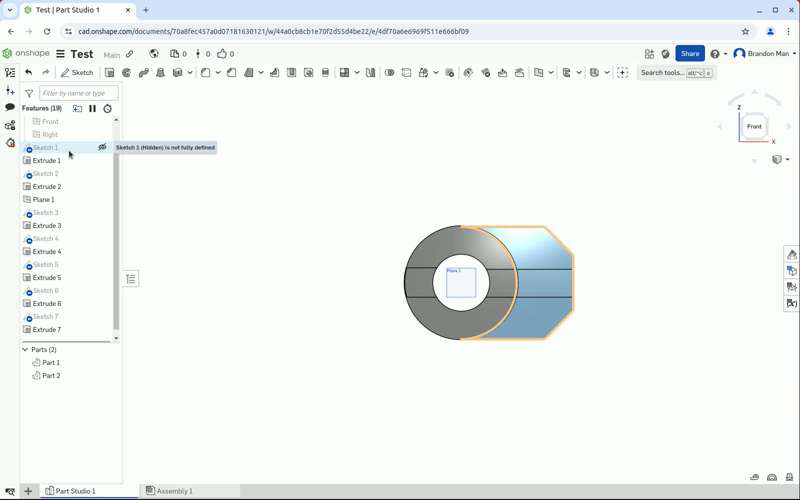
click(69, 150)
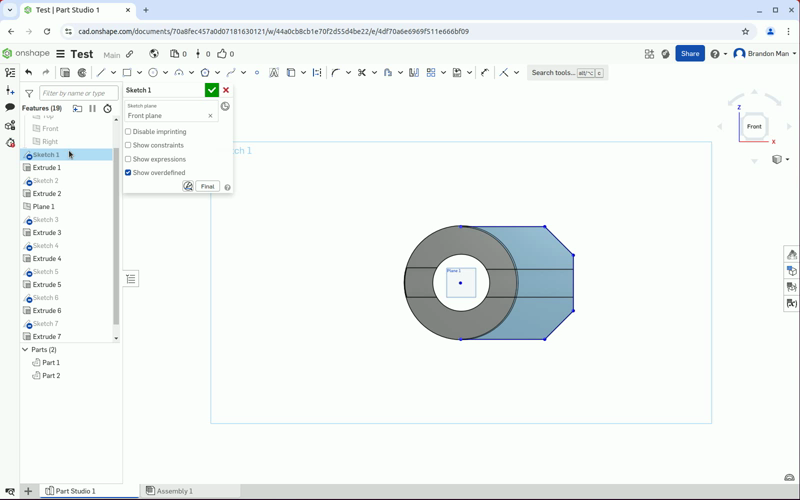
mouse_move(229, 92)
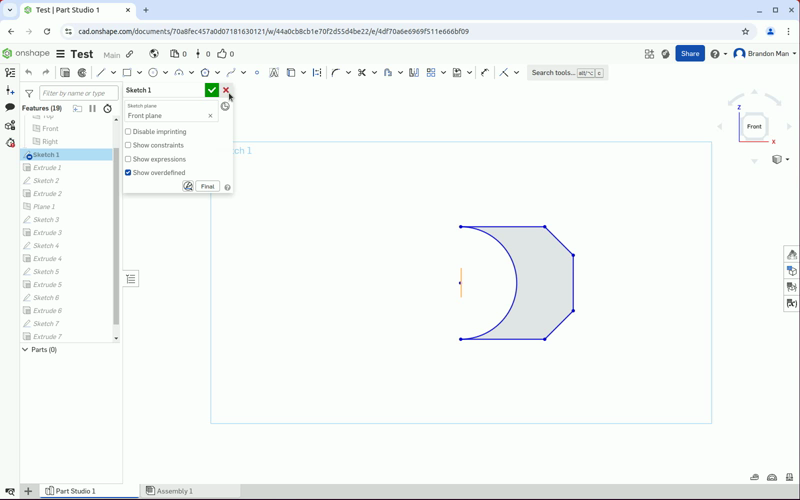
click(229, 92)
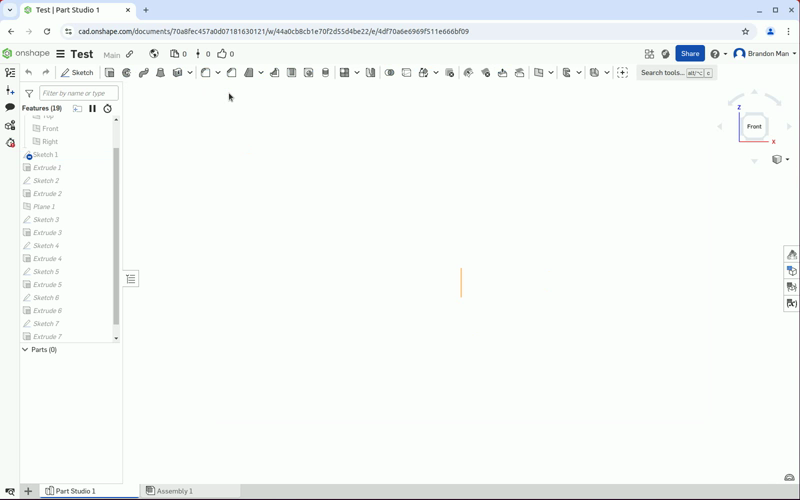
key(shift+s)
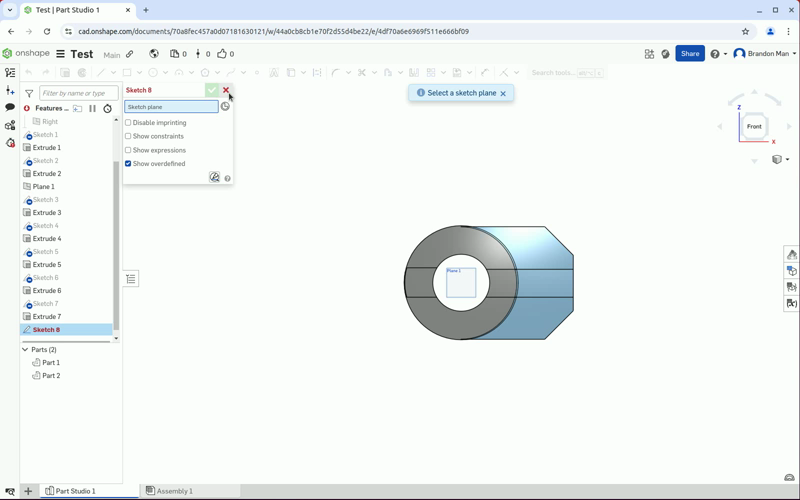
mouse_move(69, 189)
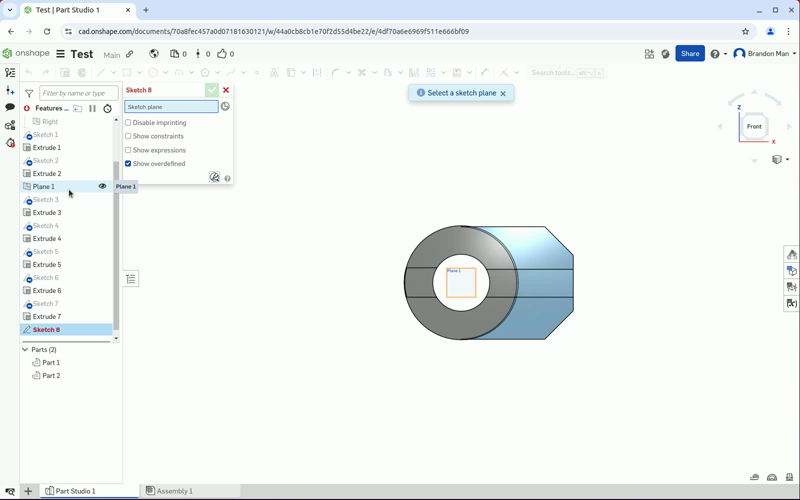
click(69, 189)
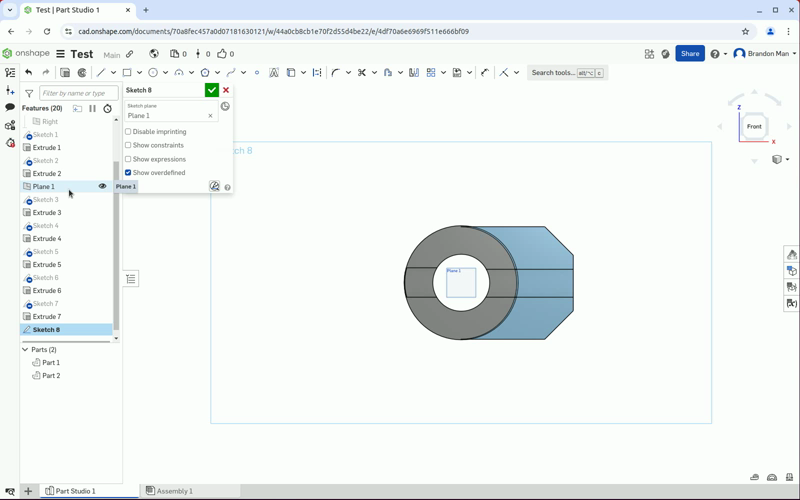
mouse_move(73, 352)
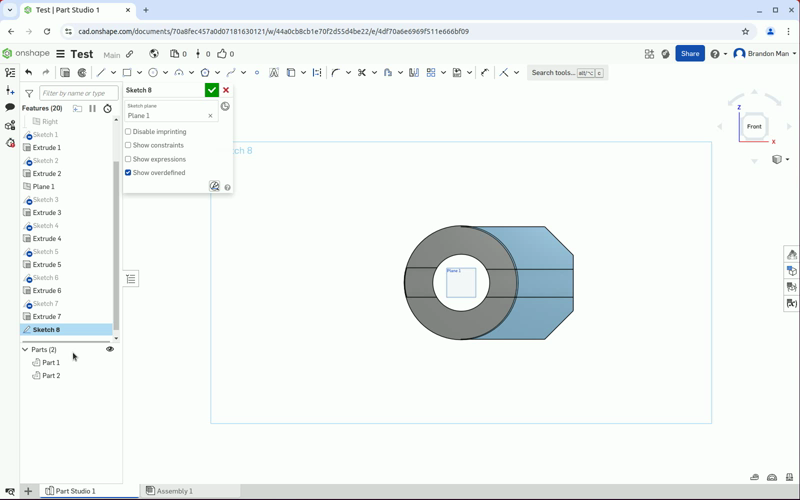
key(y)
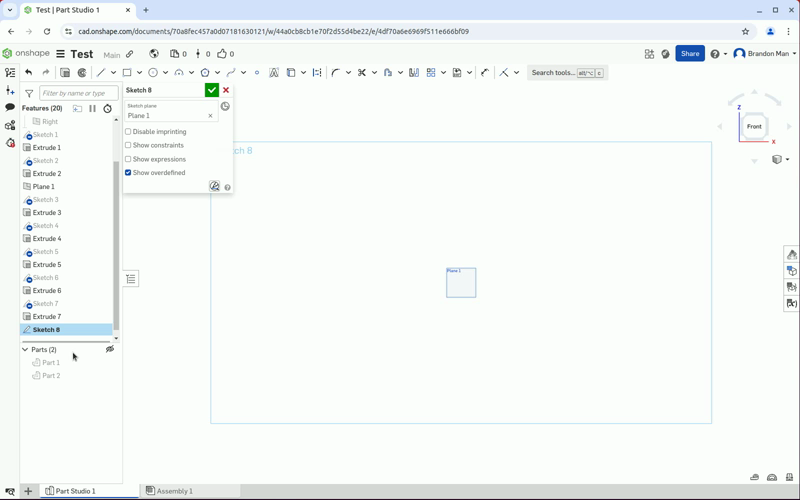
key(l)
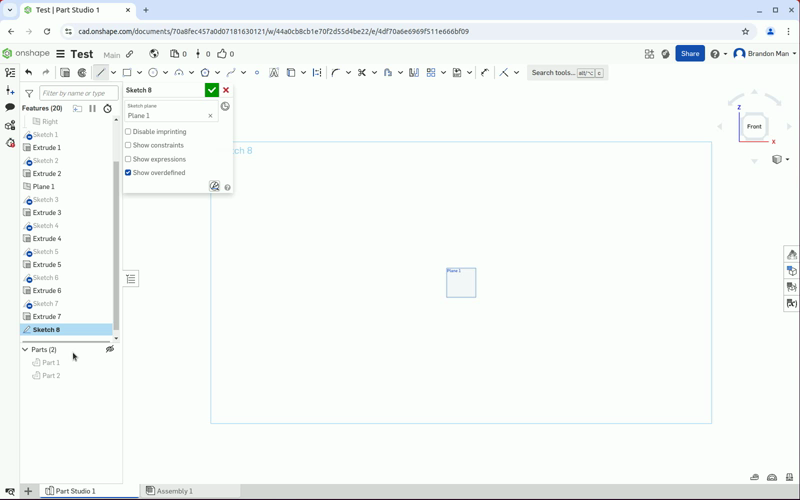
key_down(shift)
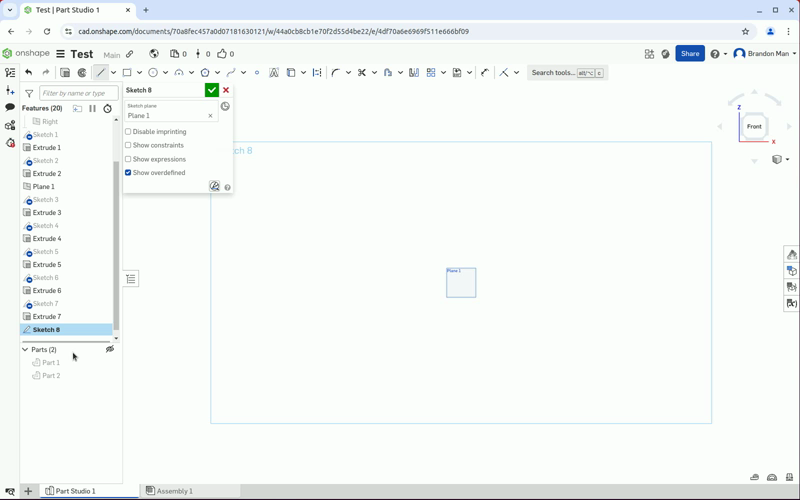
mouse_move(460, 339)
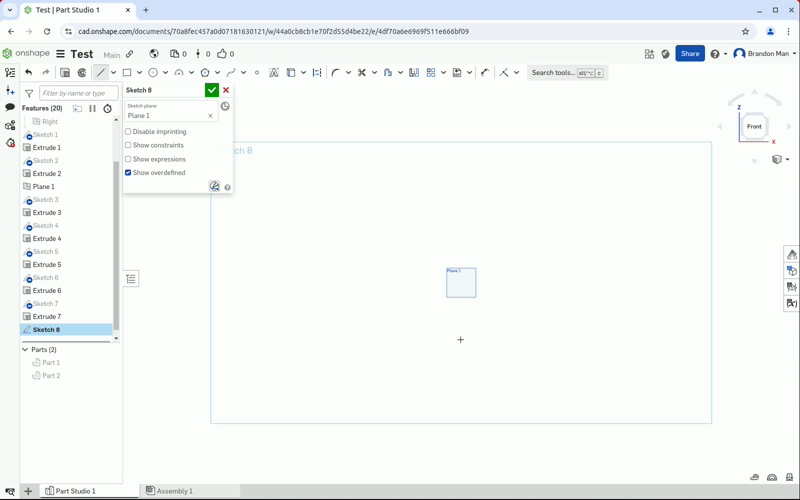
click(460, 339)
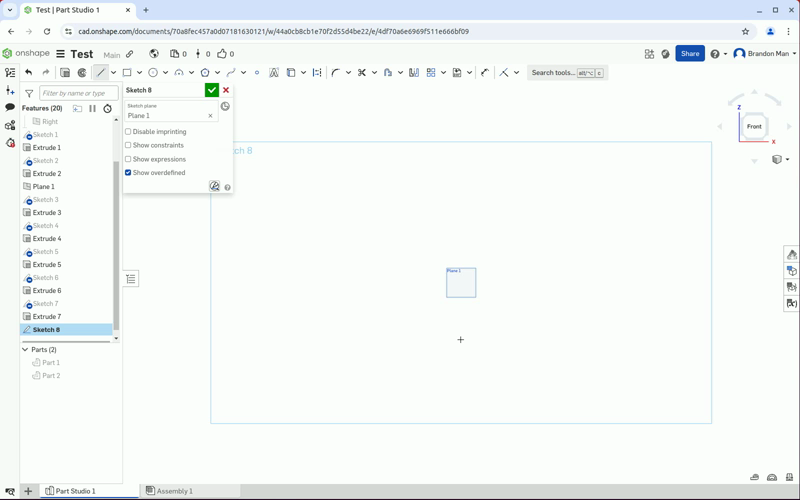
key_up(shift)
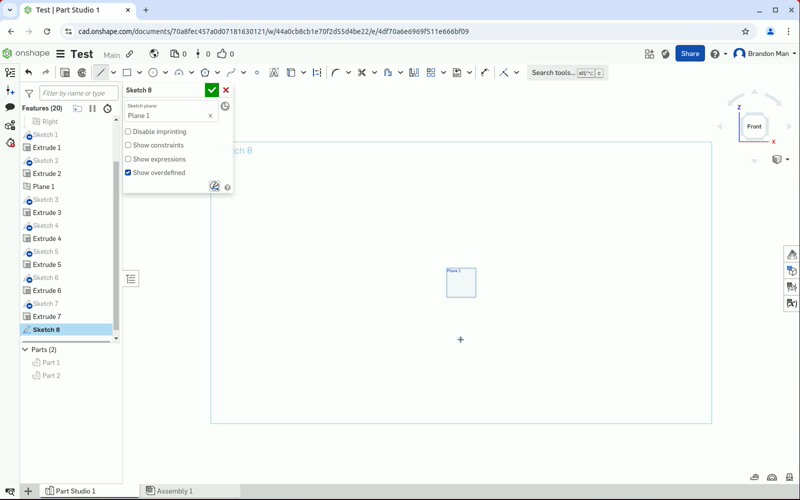
key_down(shift)
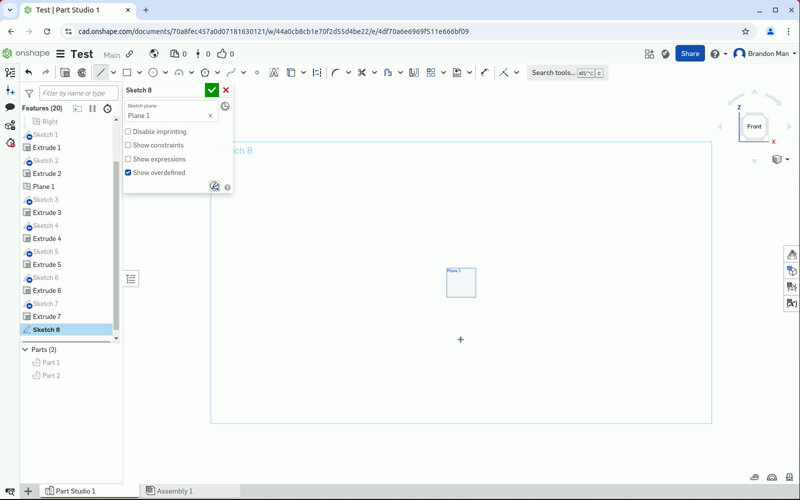
mouse_move(544, 339)
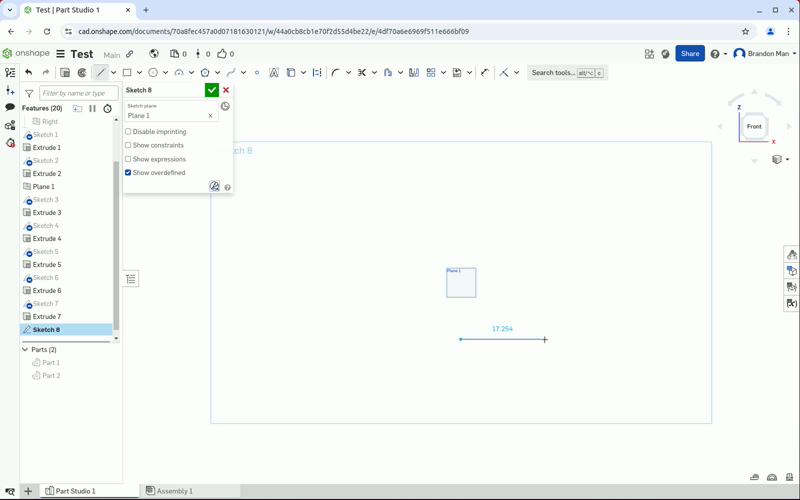
click(544, 339)
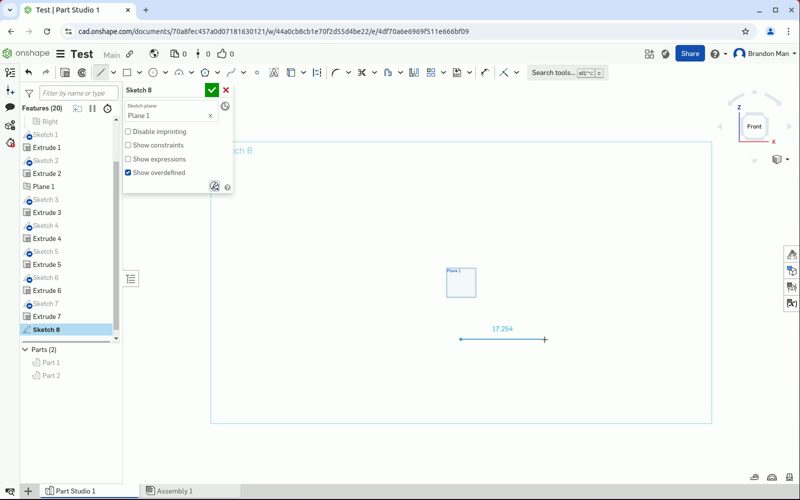
key_up(shift)
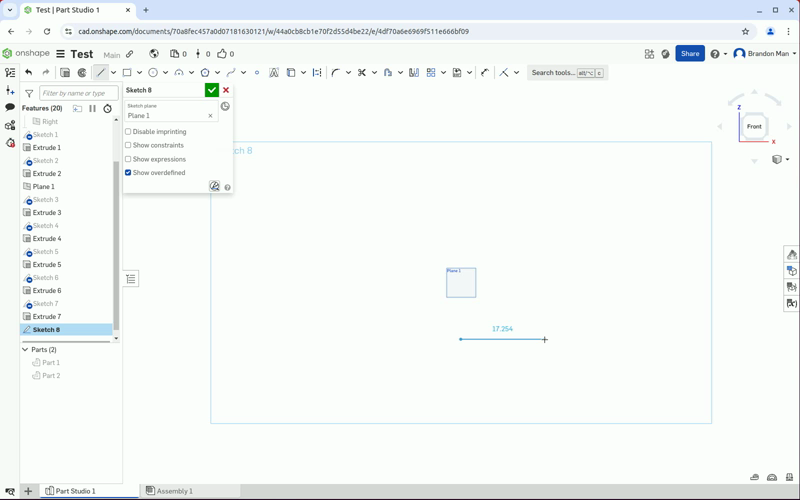
key_down(shift)
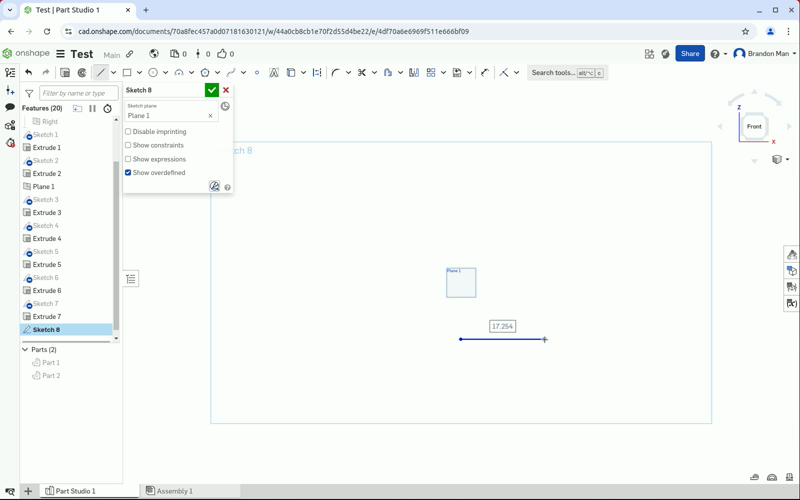
mouse_move(574, 339)
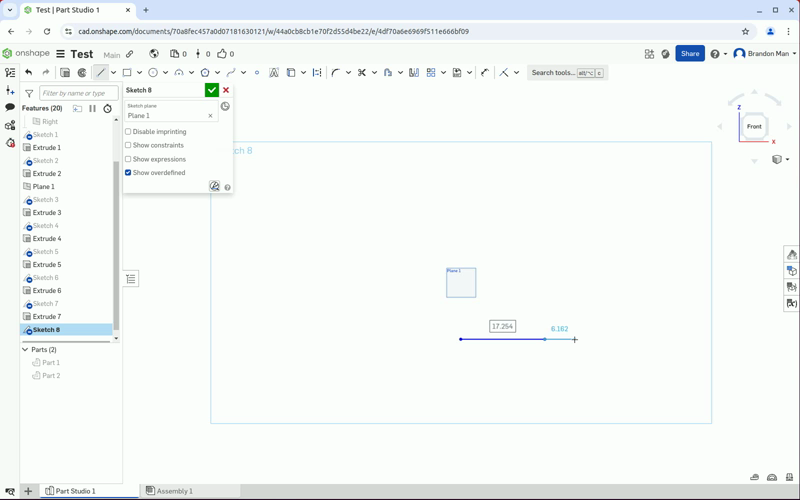
mouse_move(573, 310)
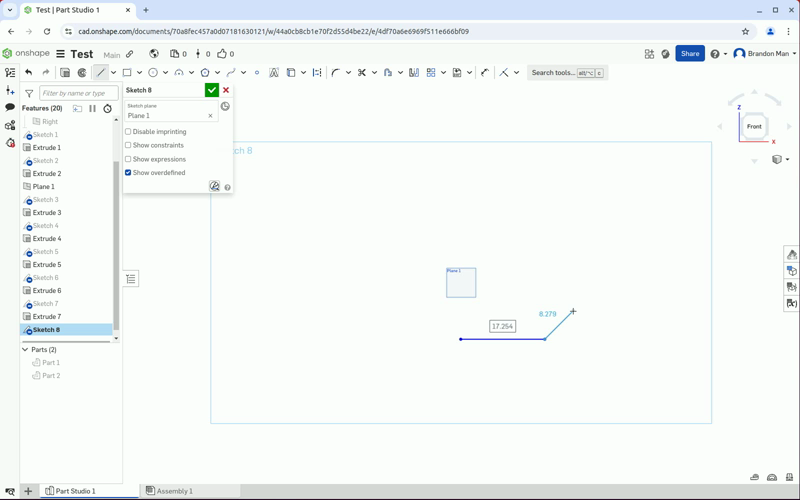
click(573, 310)
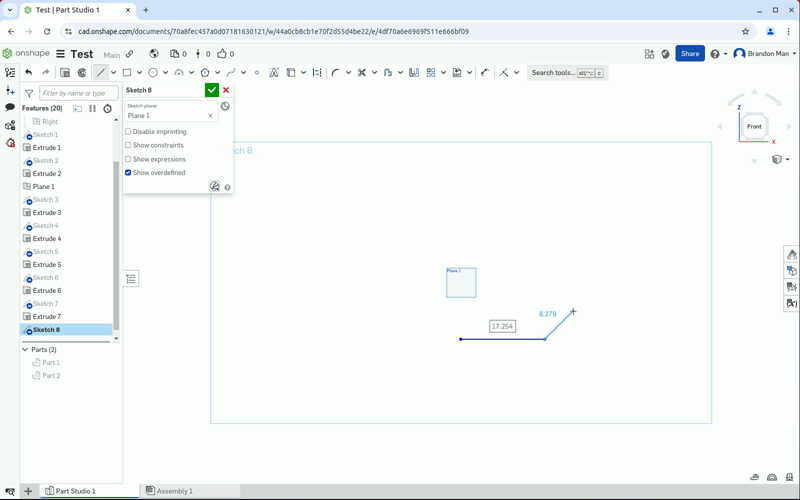
key_up(shift)
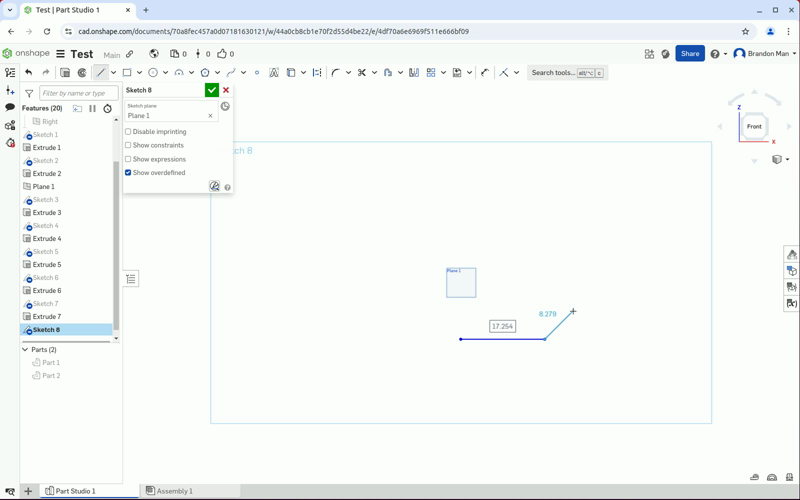
key_down(shift)
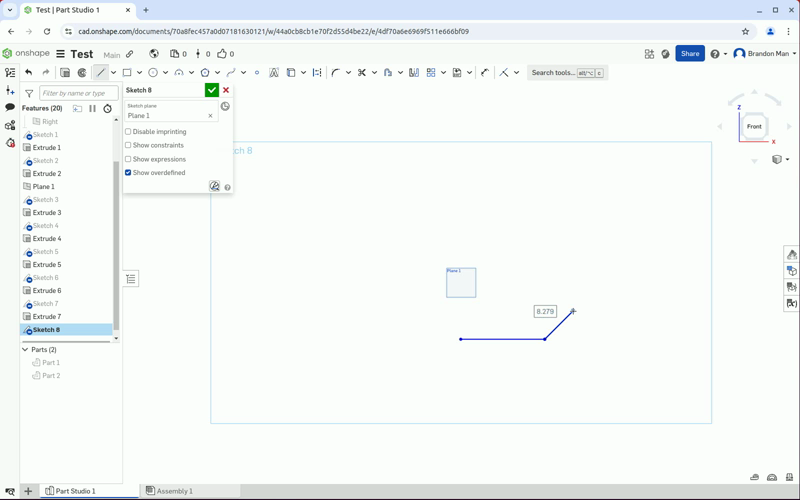
mouse_move(589, 310)
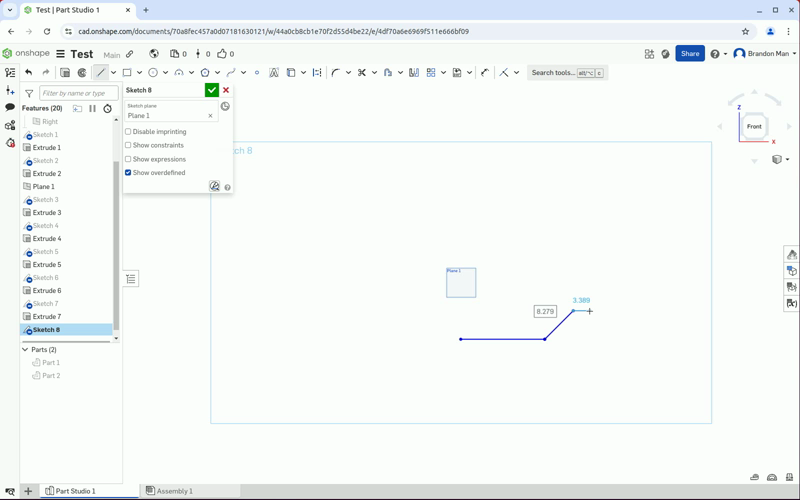
mouse_move(573, 269)
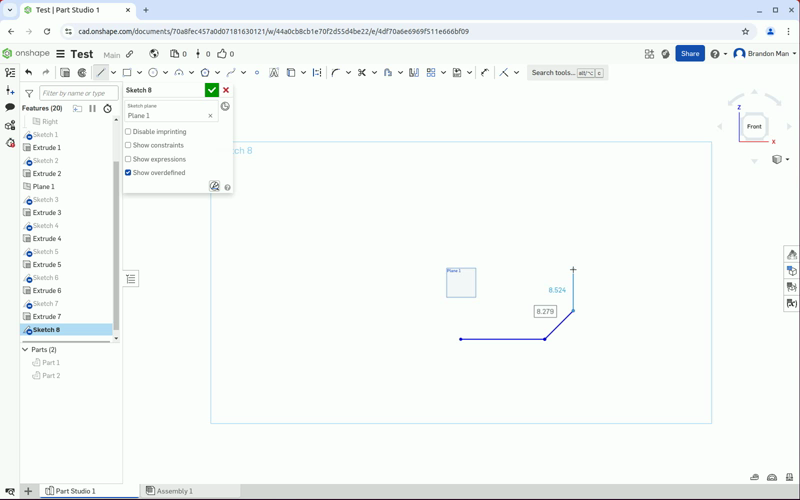
click(573, 269)
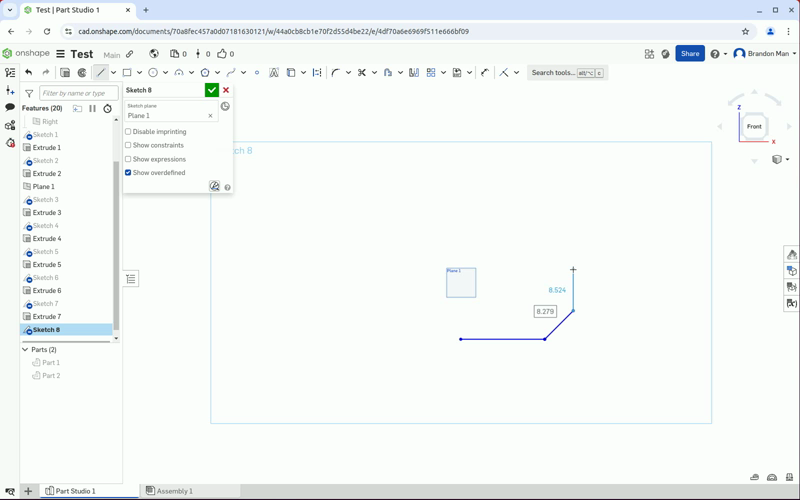
key_up(shift)
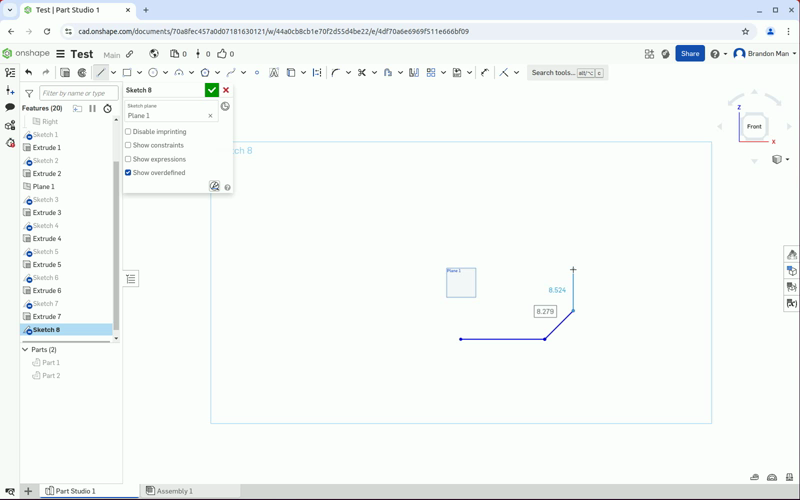
key_down(shift)
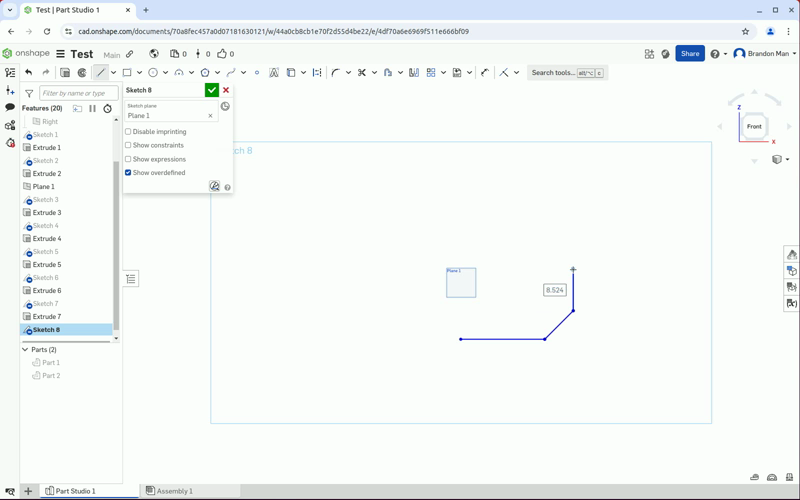
mouse_move(589, 269)
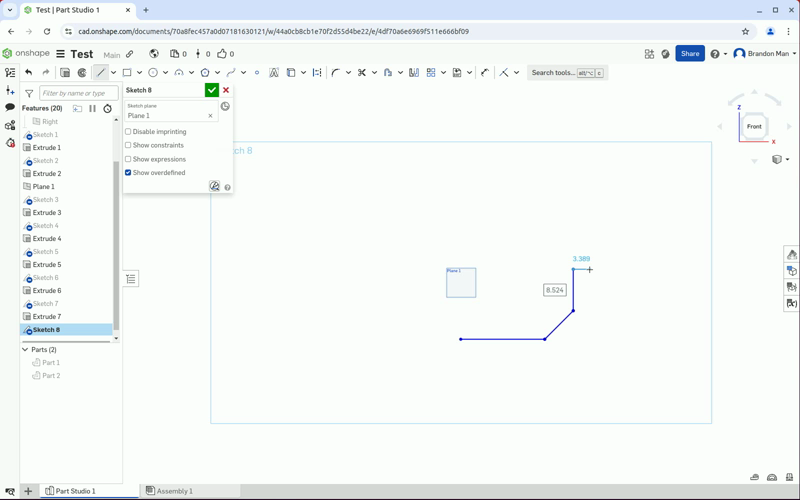
mouse_move(515, 269)
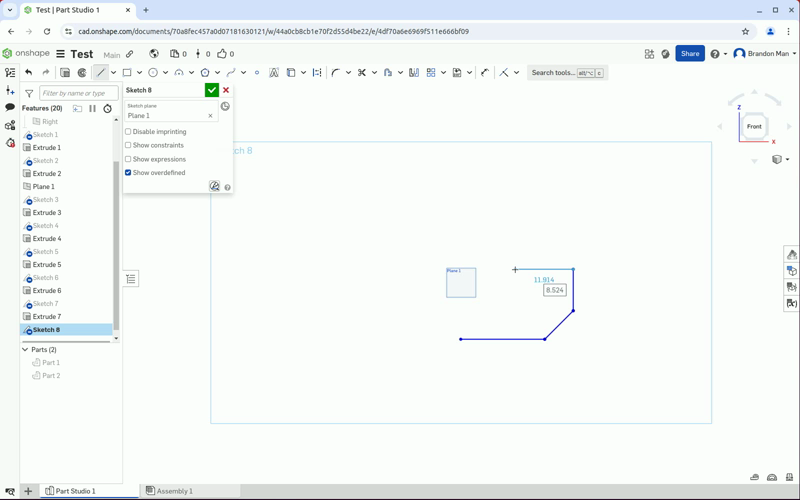
click(515, 269)
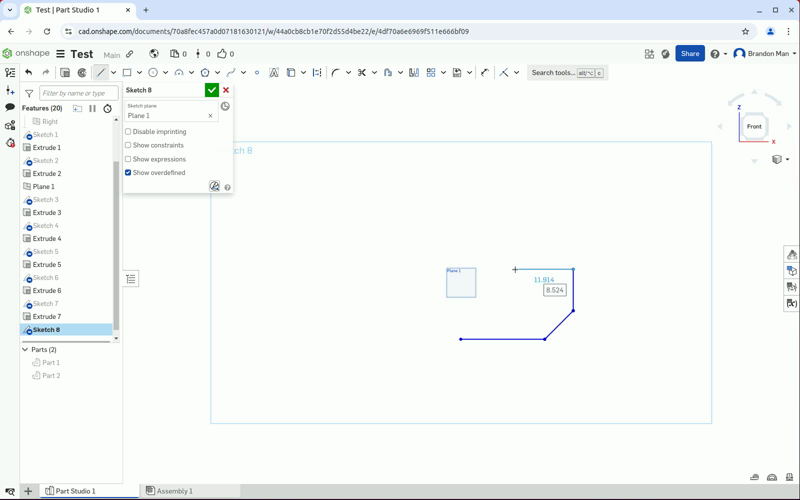
key_up(shift)
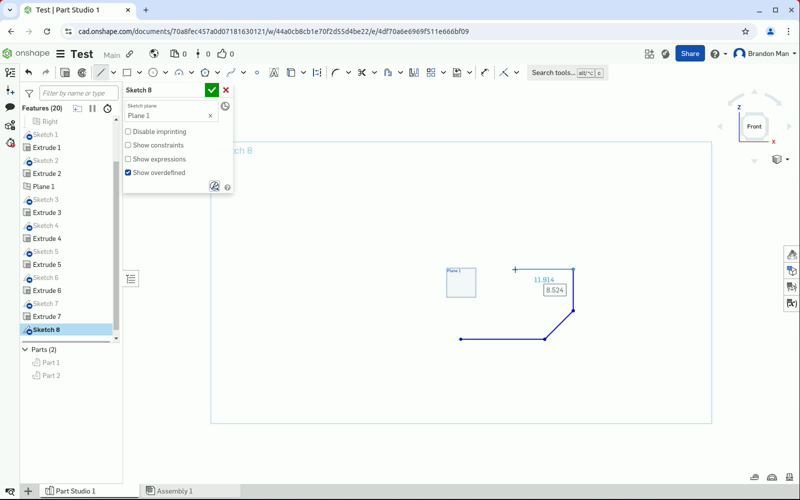
key(esc)
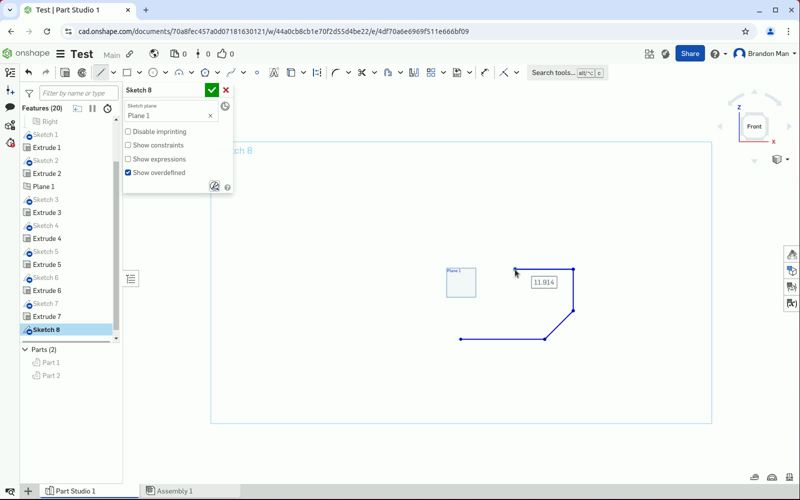
key(a)
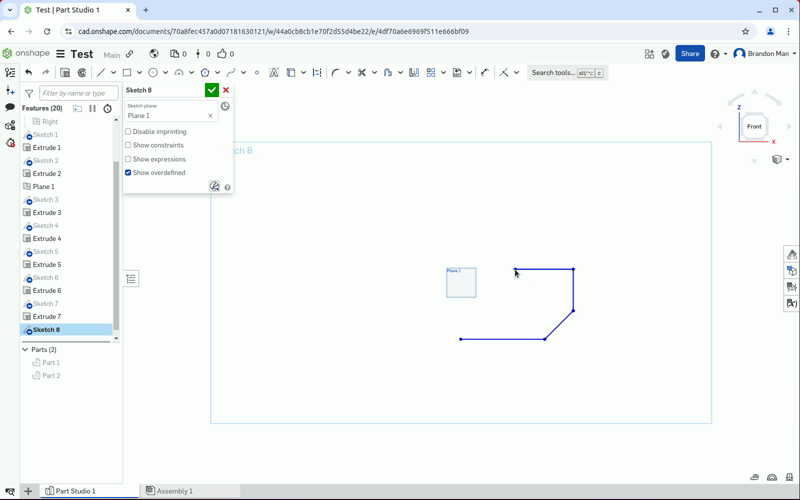
mouse_move(515, 269)
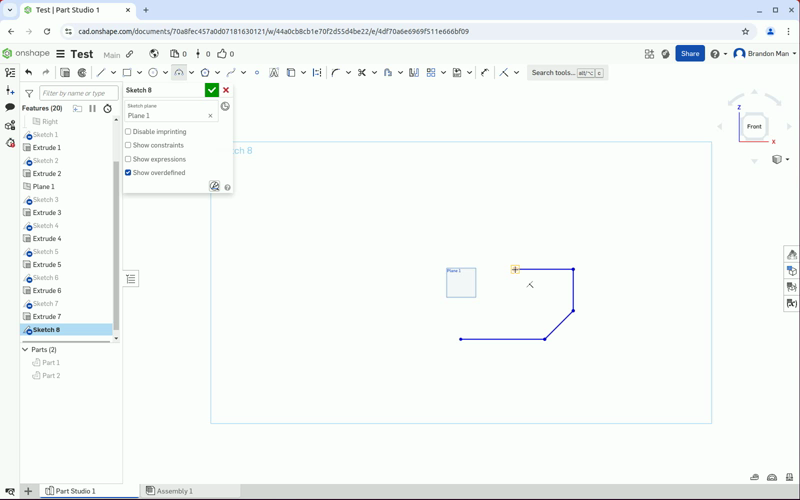
click(515, 269)
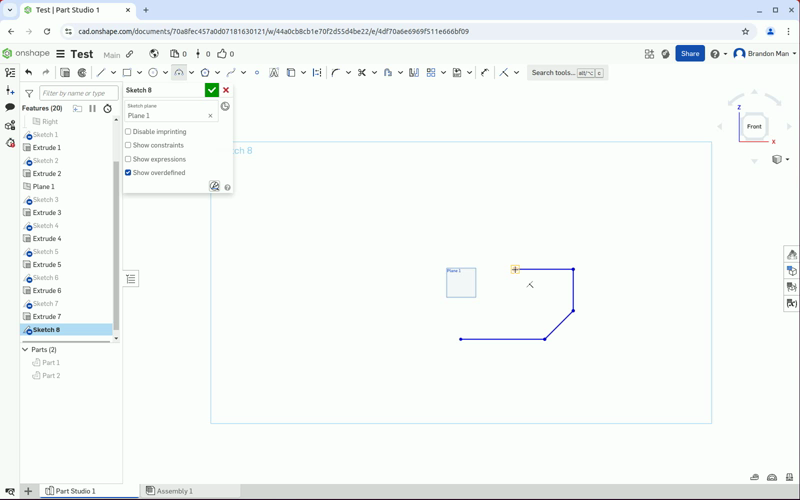
mouse_move(460, 339)
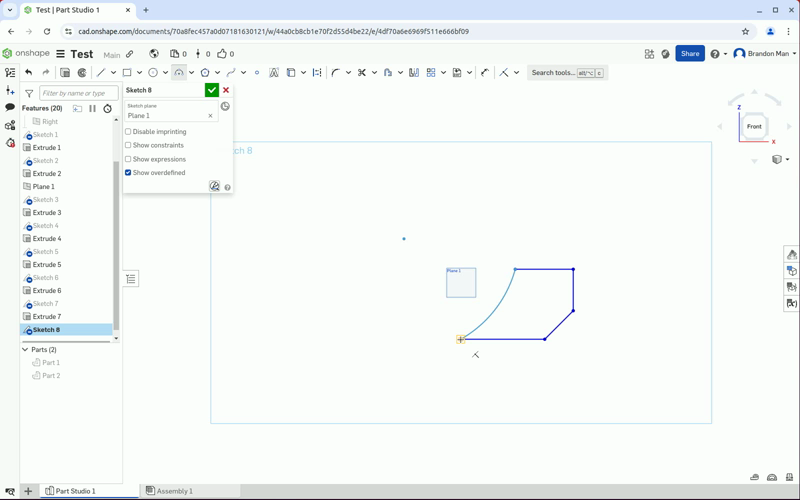
click(460, 339)
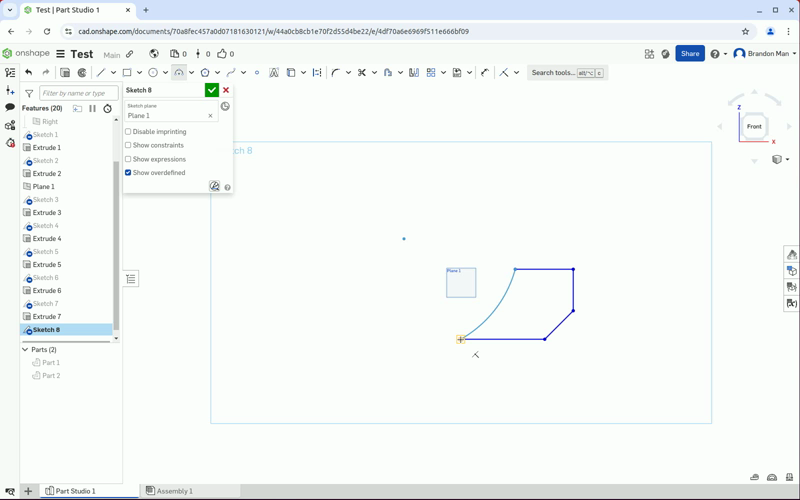
key_down(shift)
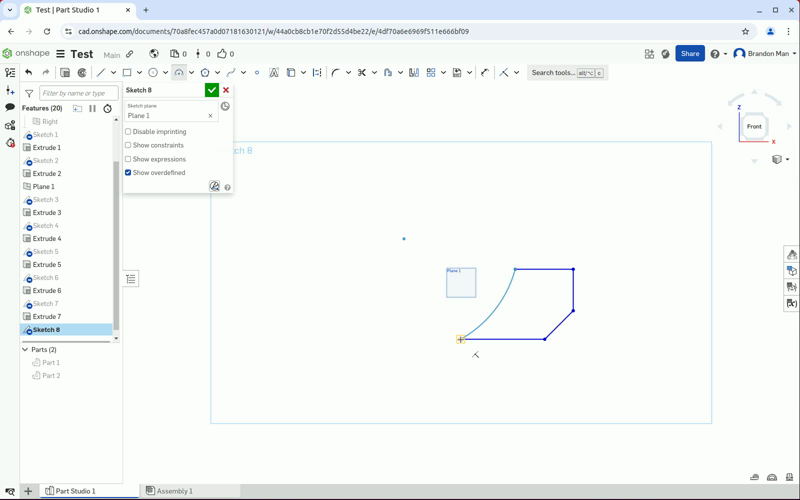
mouse_move(505, 317)
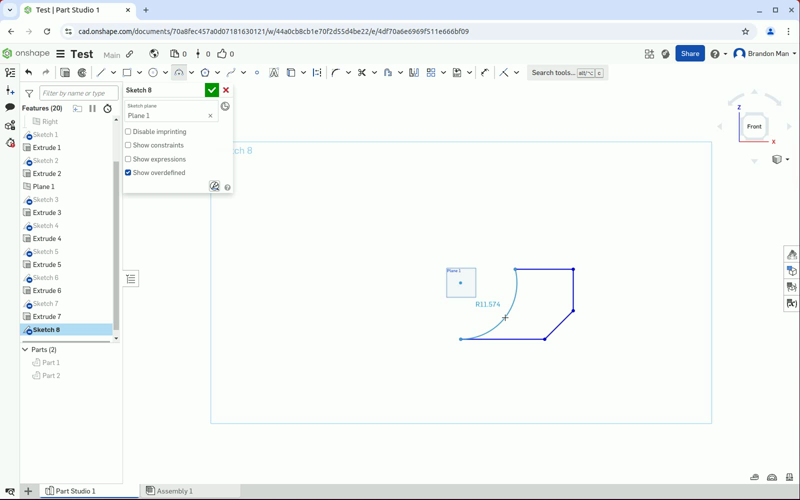
click(505, 317)
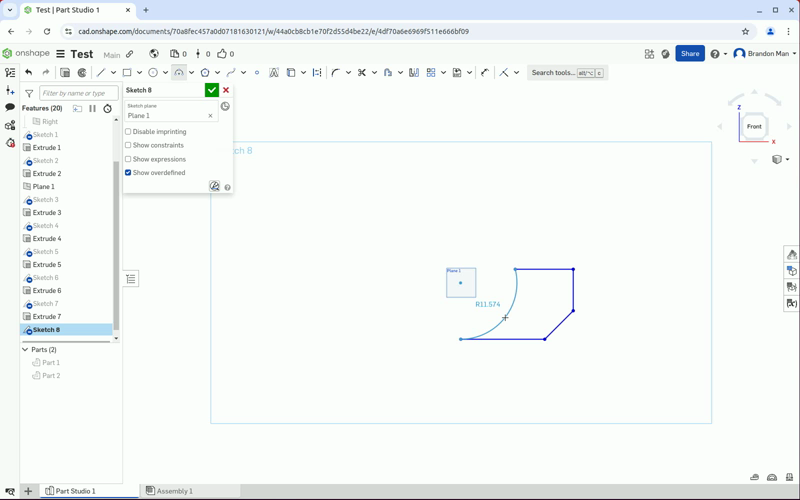
key_up(shift)
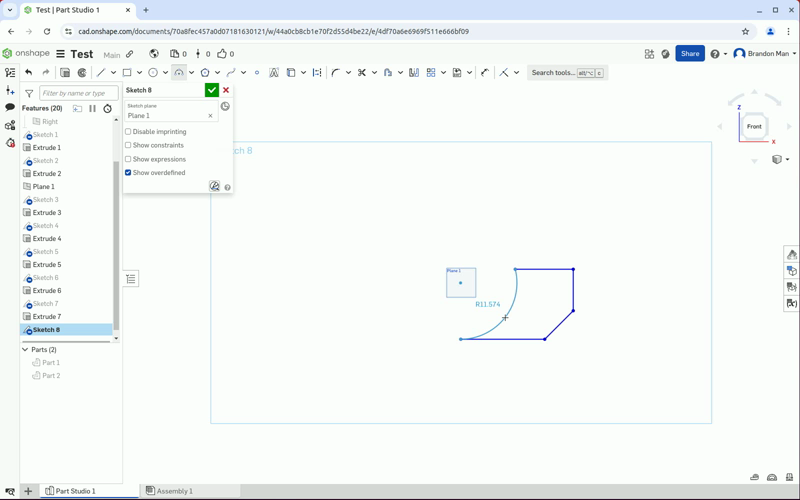
key(esc)
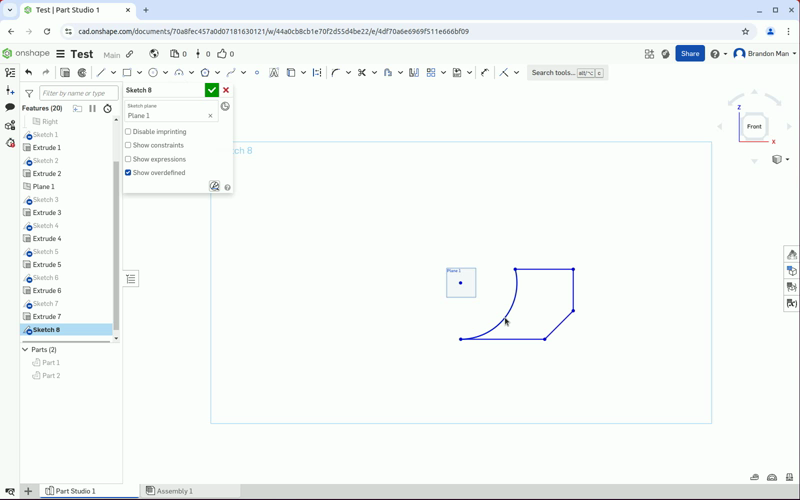
mouse_move(552, 318)
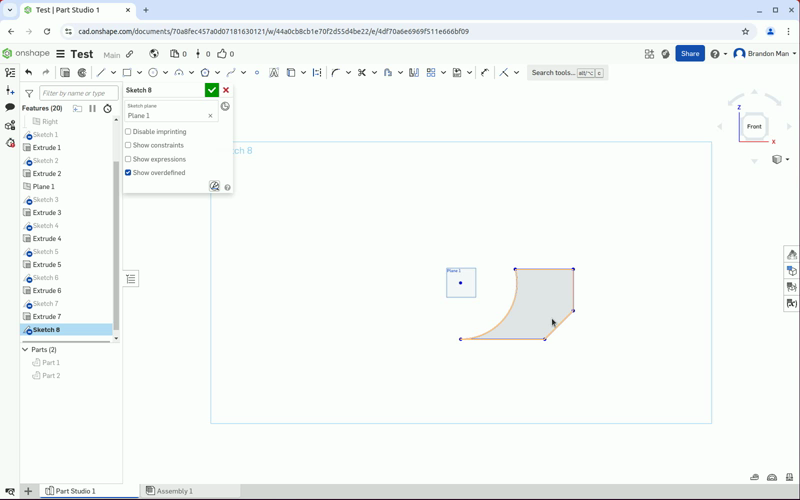
click(552, 318)
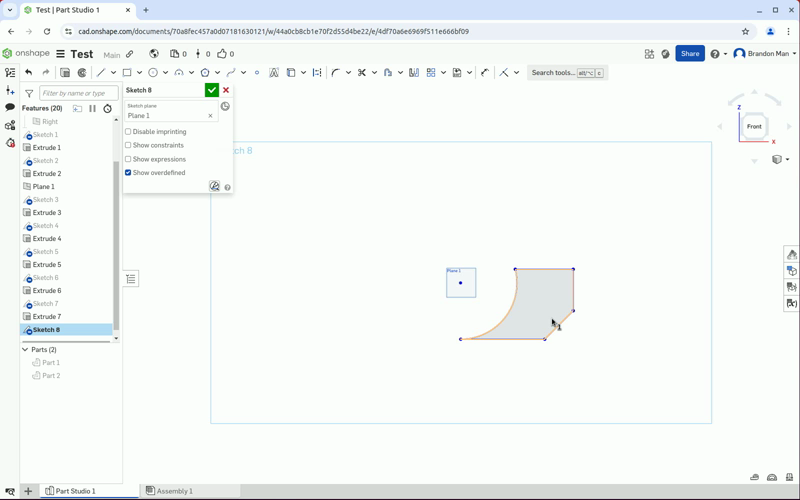
mouse_move(73, 352)
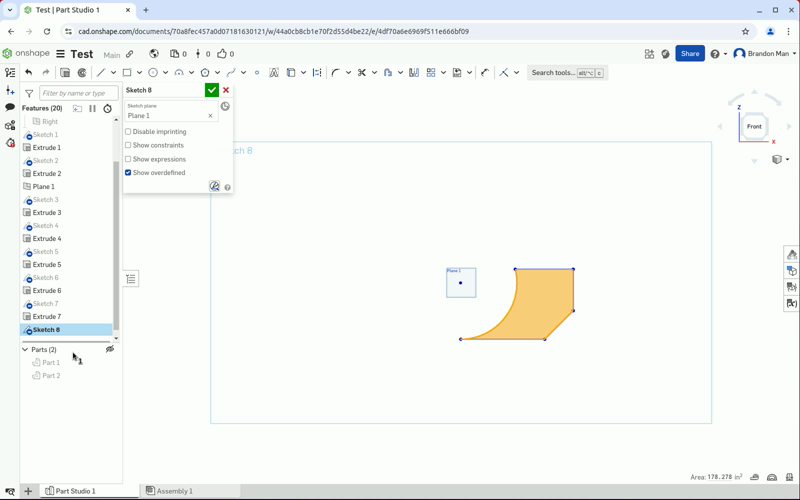
key(shift+y)
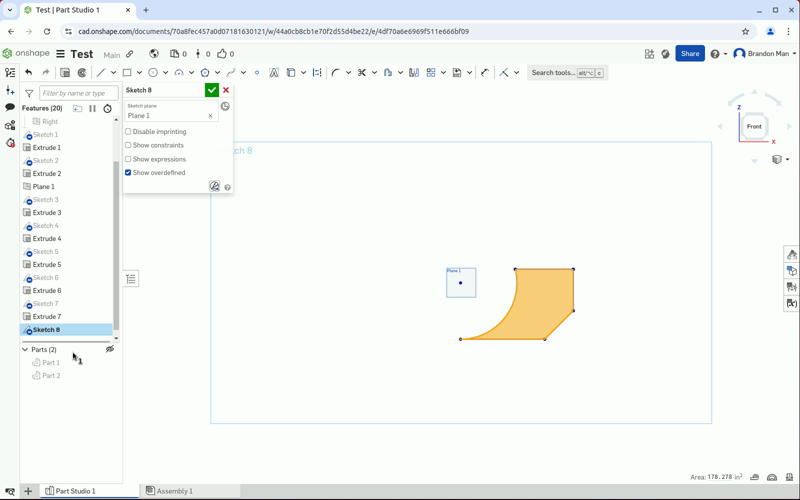
key(shift+e)
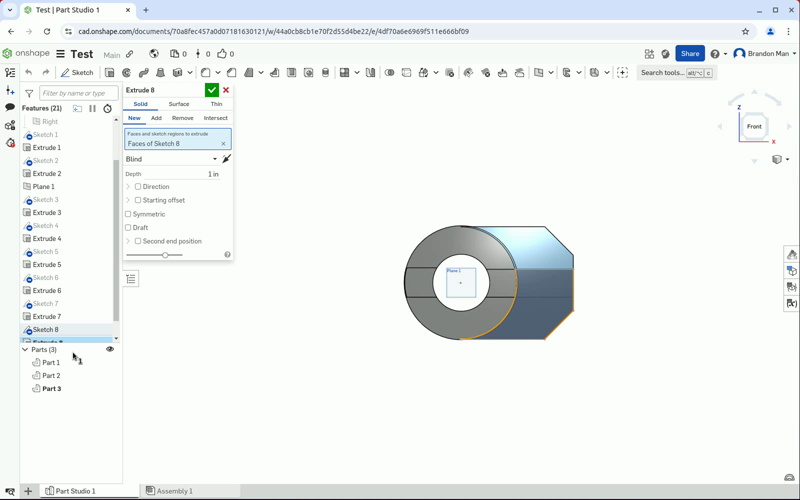
mouse_move(143, 106)
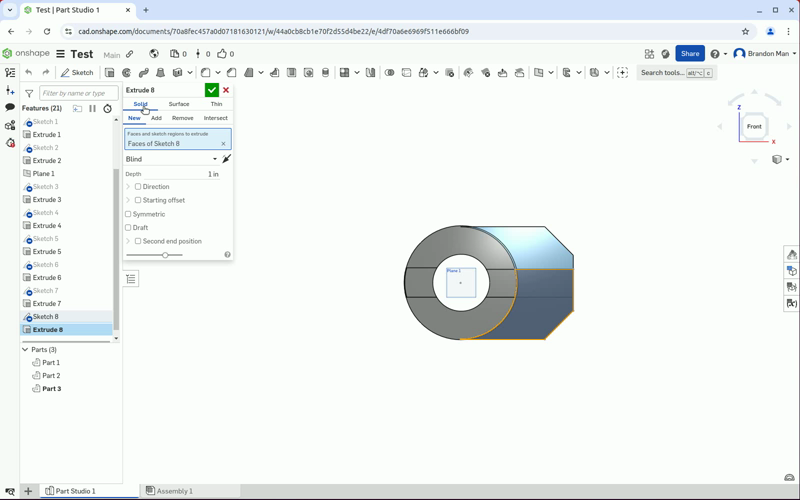
click(143, 106)
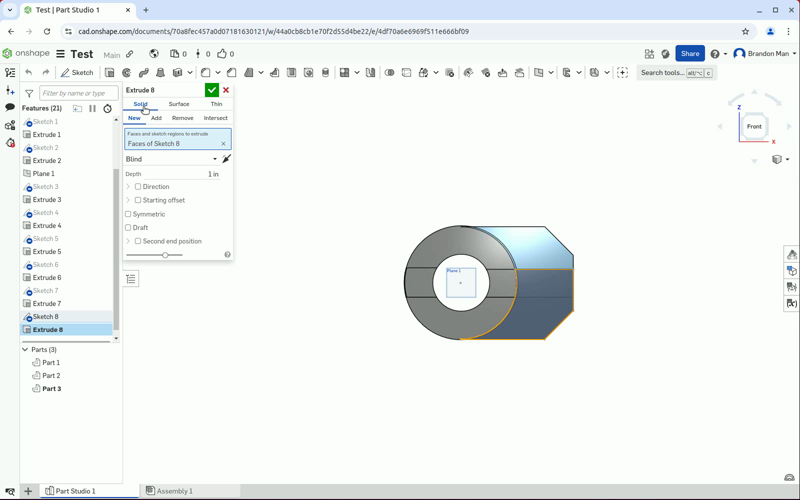
mouse_move(186, 120)
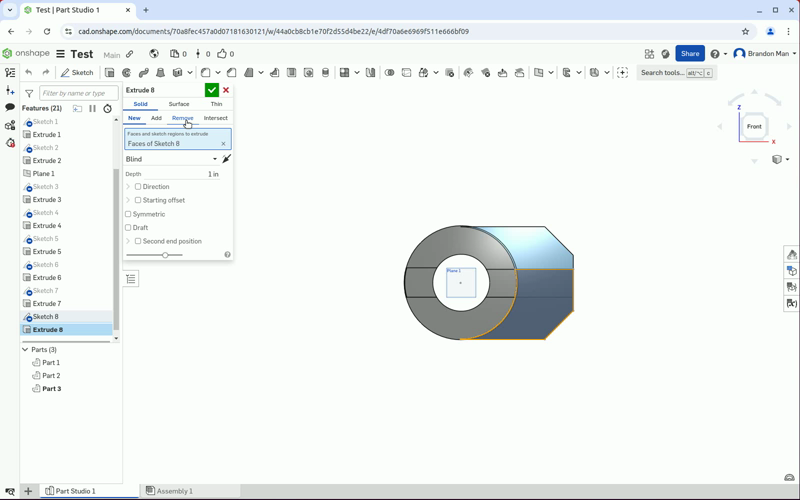
click(186, 120)
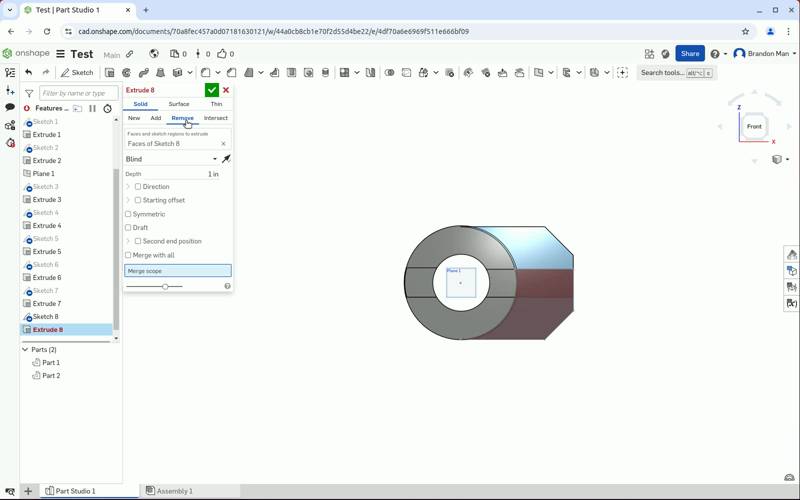
key(tab, 4)
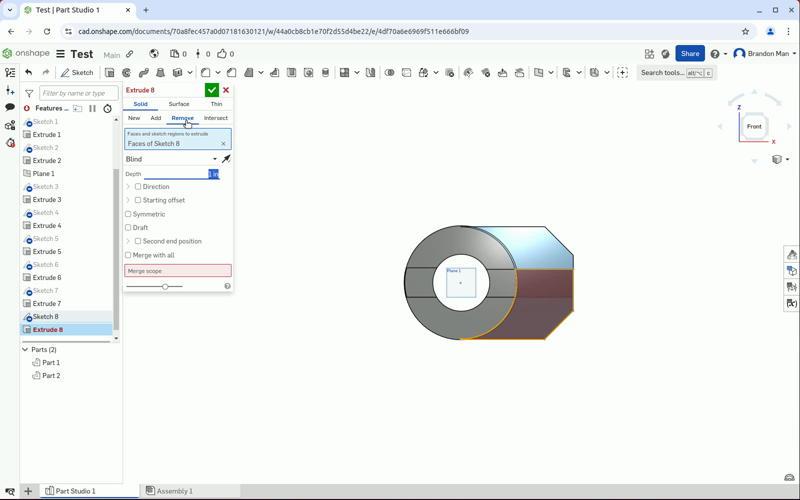
text(5.777)
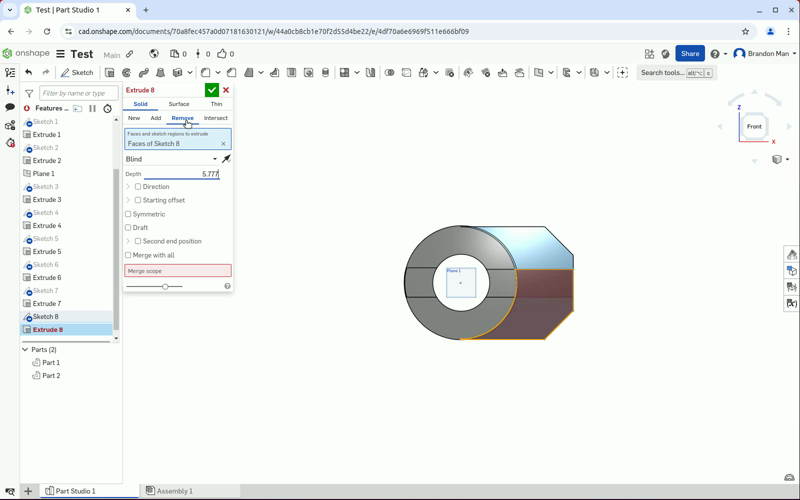
key(tab, 6)
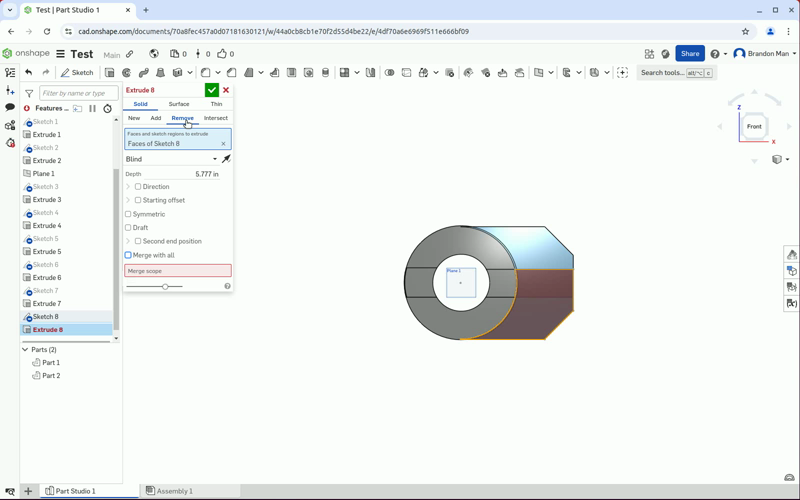
key(space)
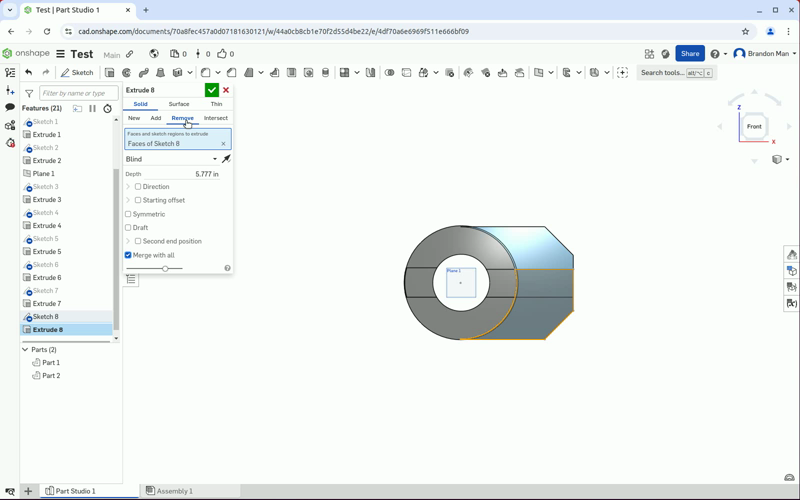
key(enter)
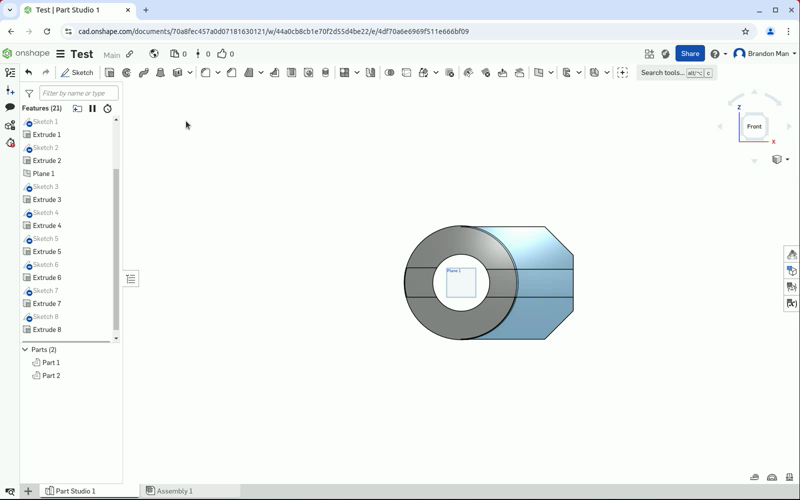
key(shift+h)
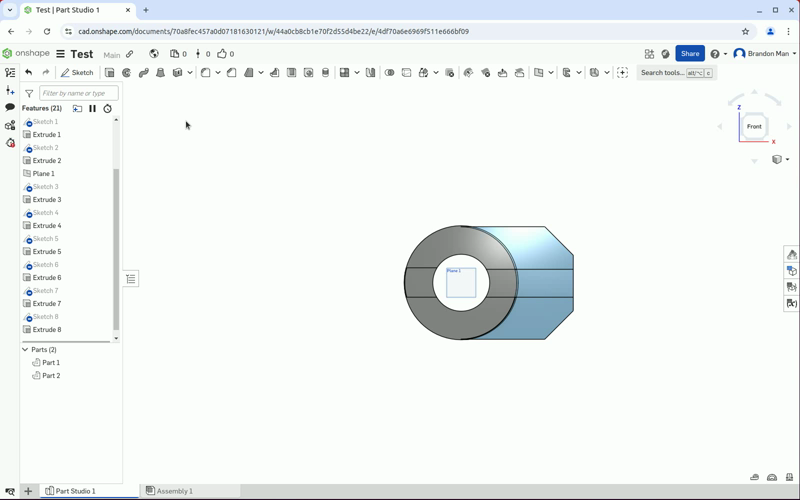
key(shift+h)
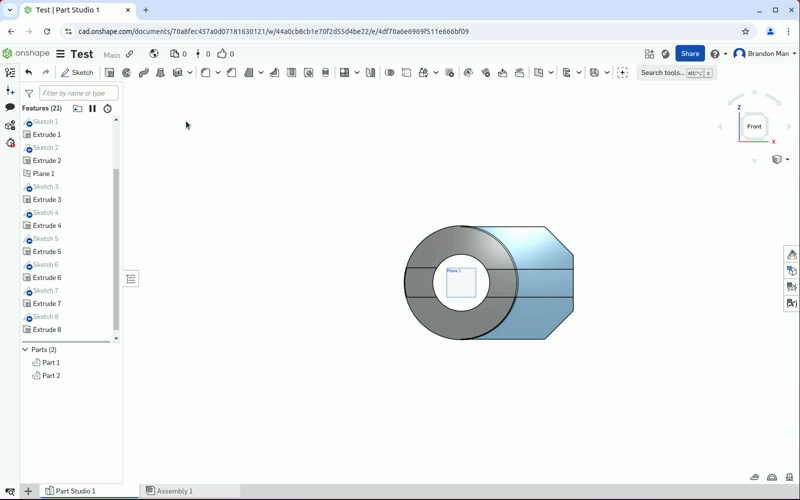
mouse_move(69, 124)
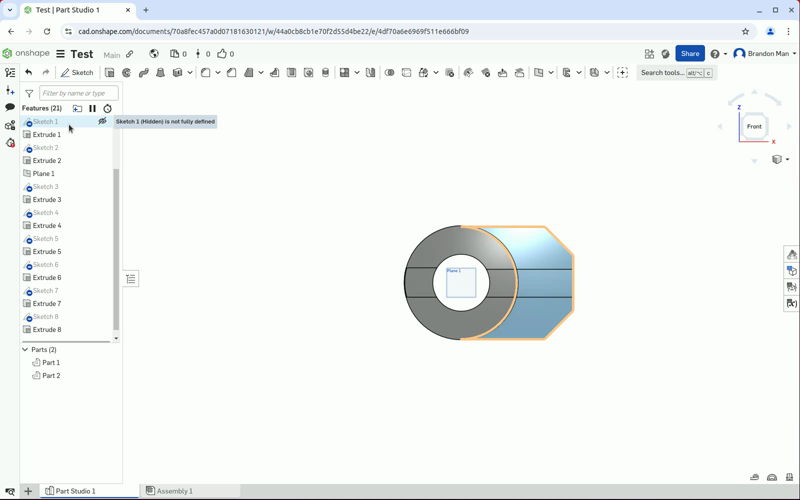
click(69, 124)
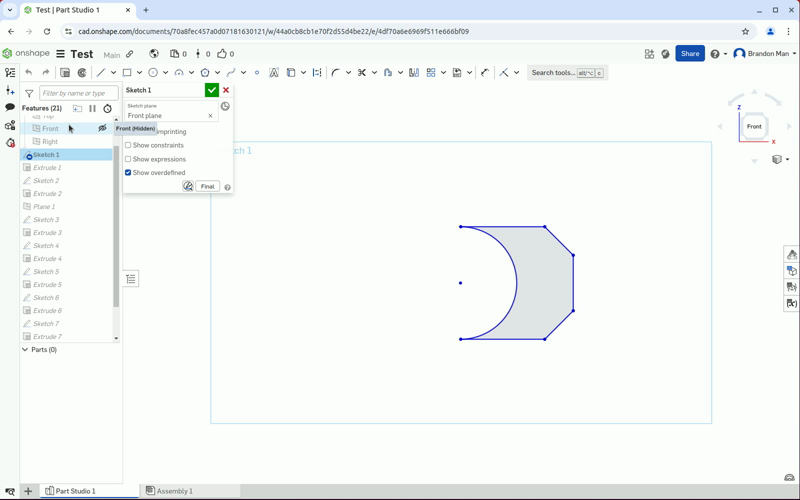
mouse_move(229, 92)
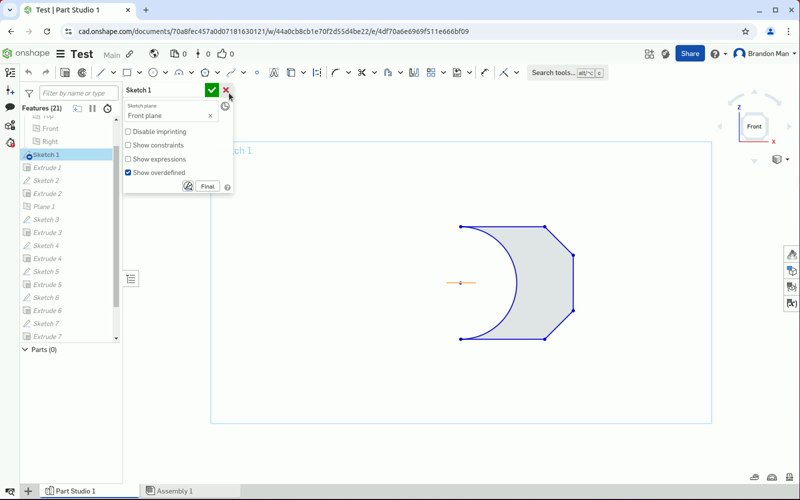
click(229, 92)
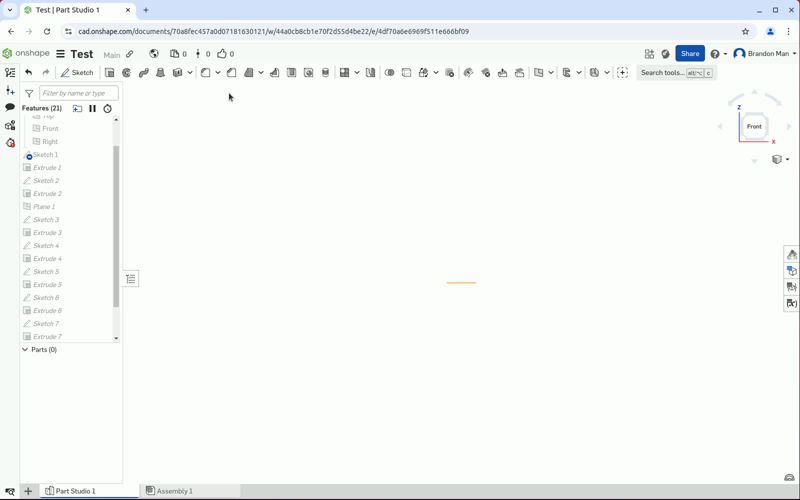
key(shift+s)
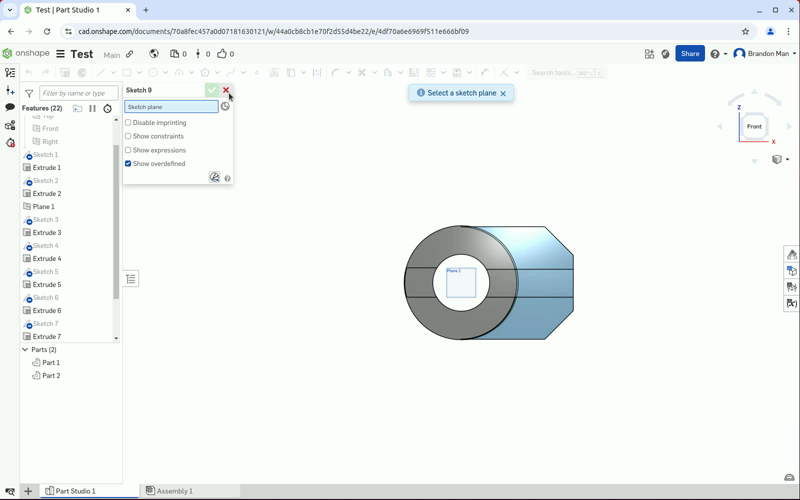
mouse_move(69, 163)
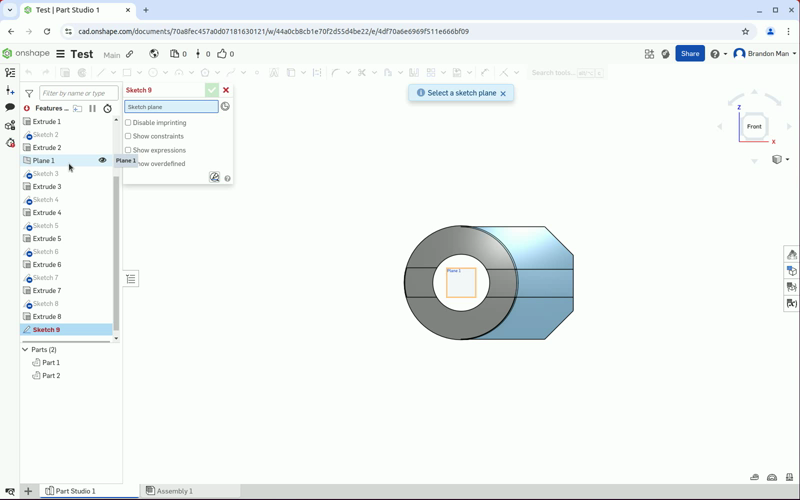
click(69, 163)
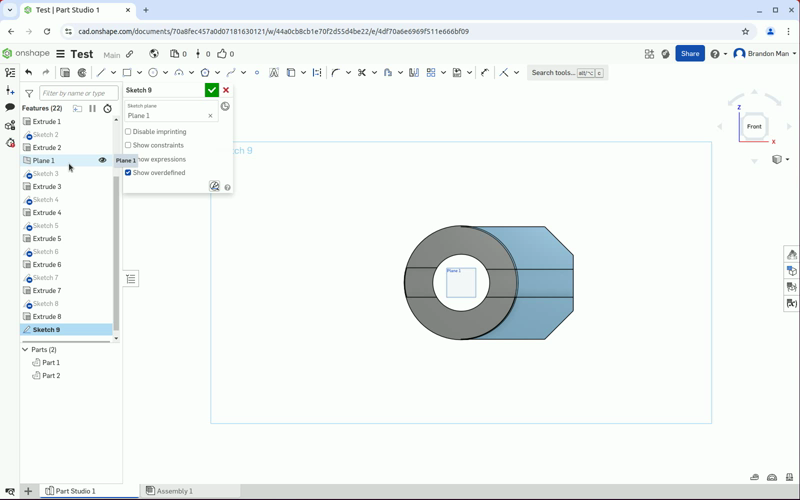
mouse_move(73, 352)
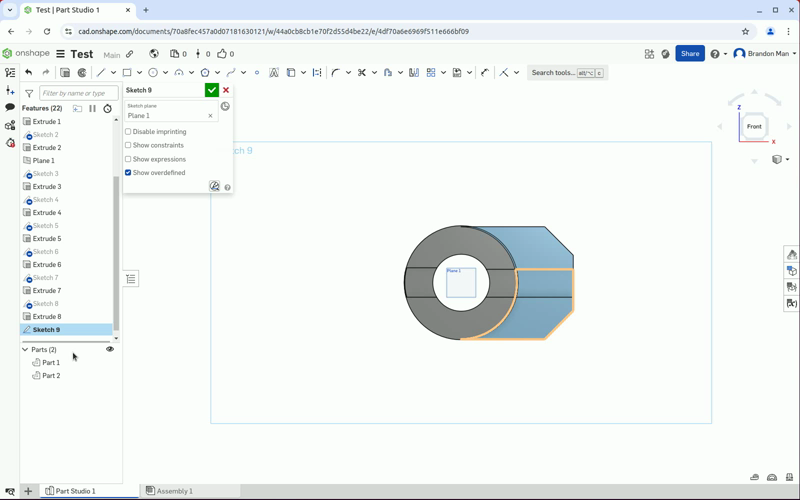
key(y)
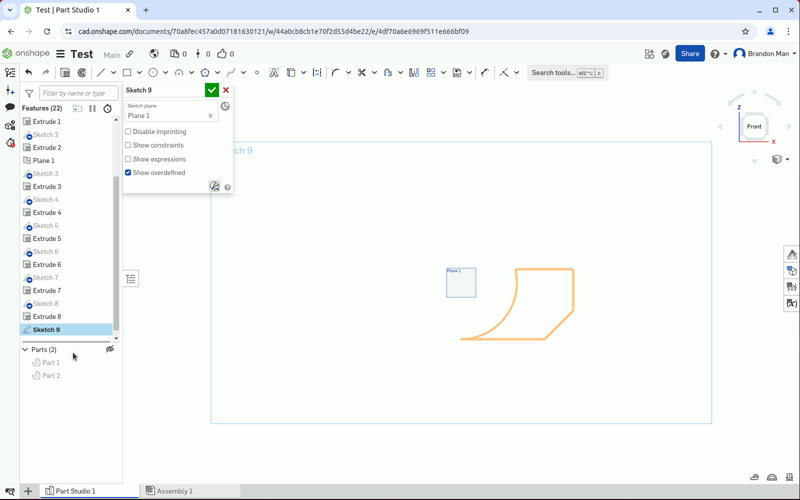
key(a)
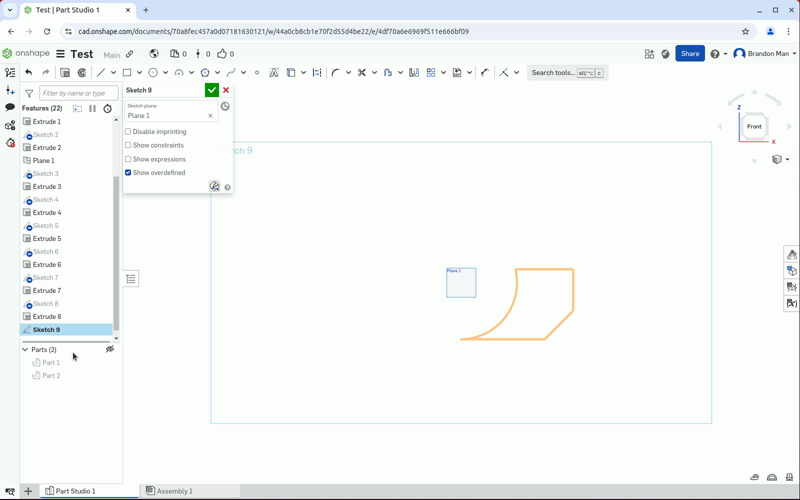
key_down(shift)
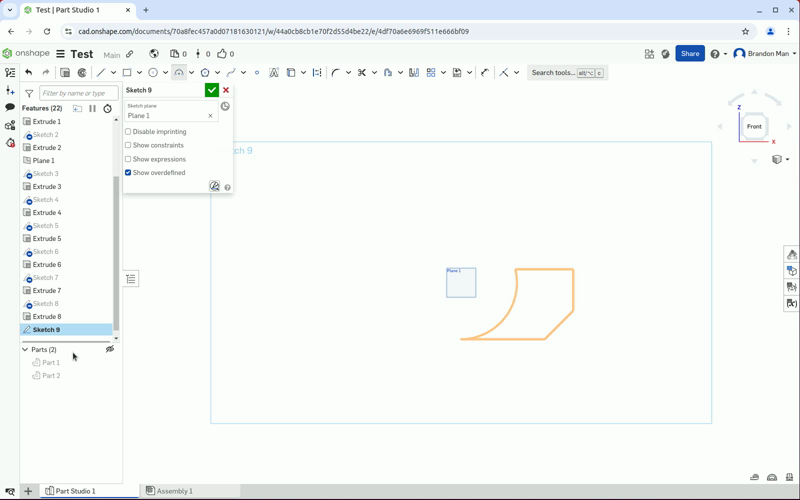
mouse_move(460, 226)
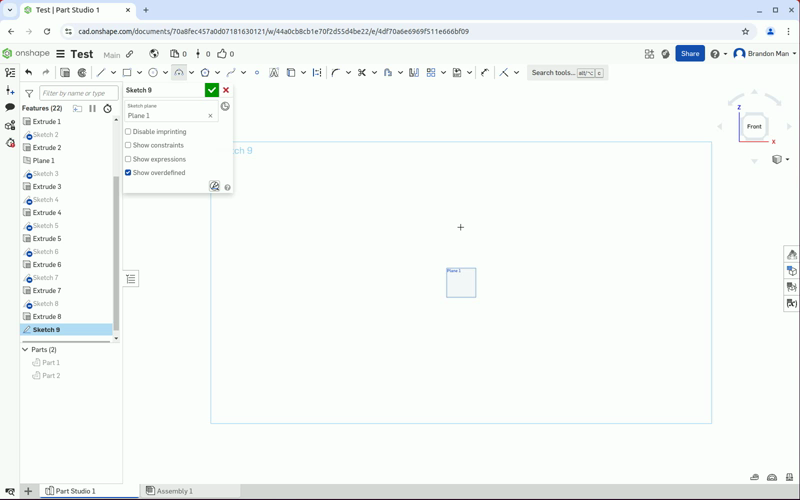
click(460, 226)
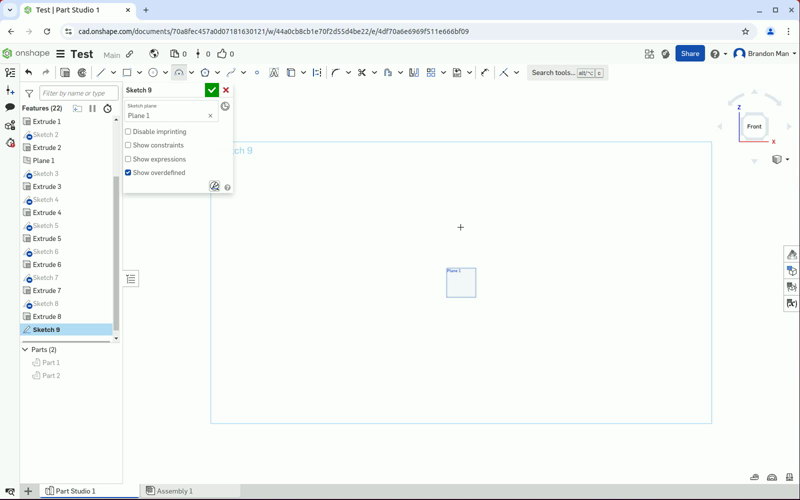
key_up(shift)
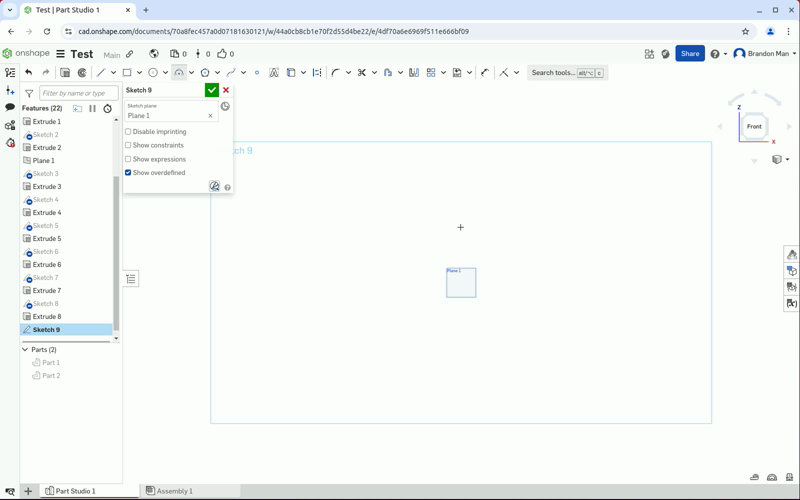
key_down(shift)
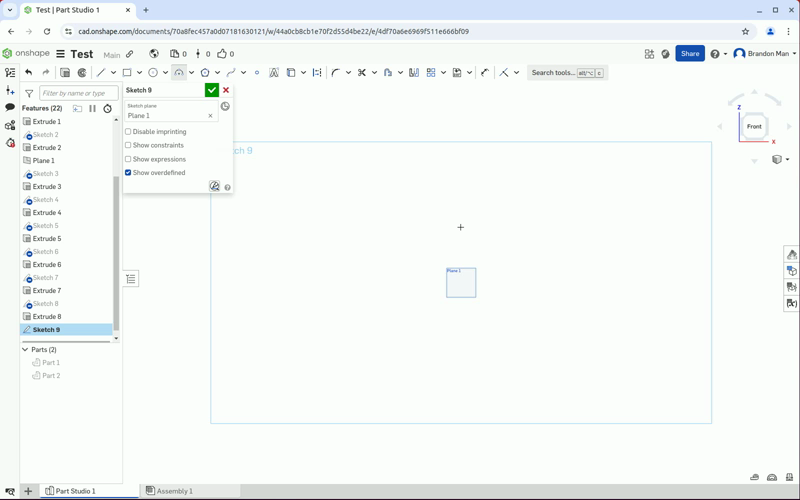
mouse_move(515, 269)
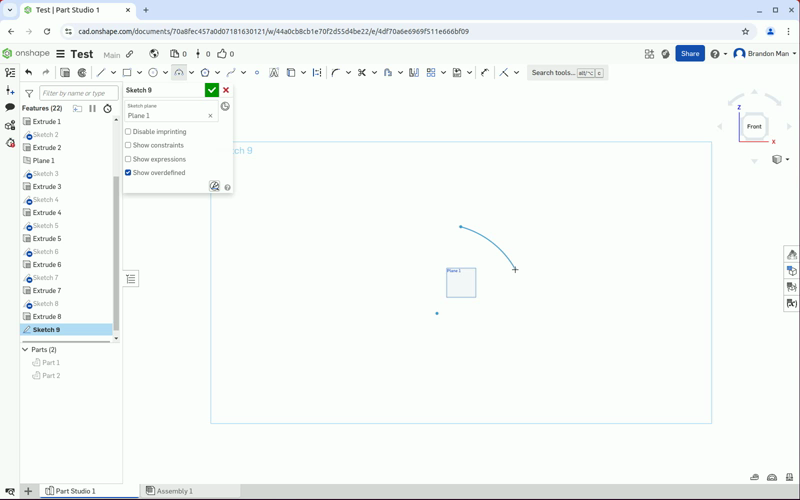
click(515, 269)
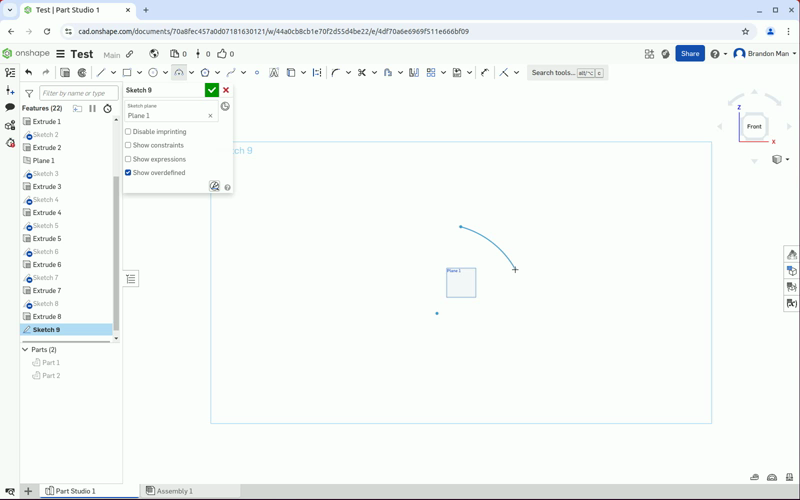
mouse_move(495, 238)
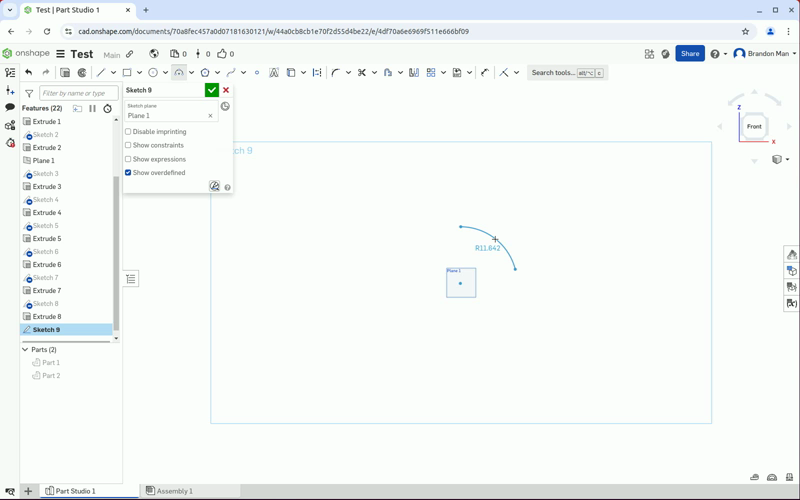
click(495, 238)
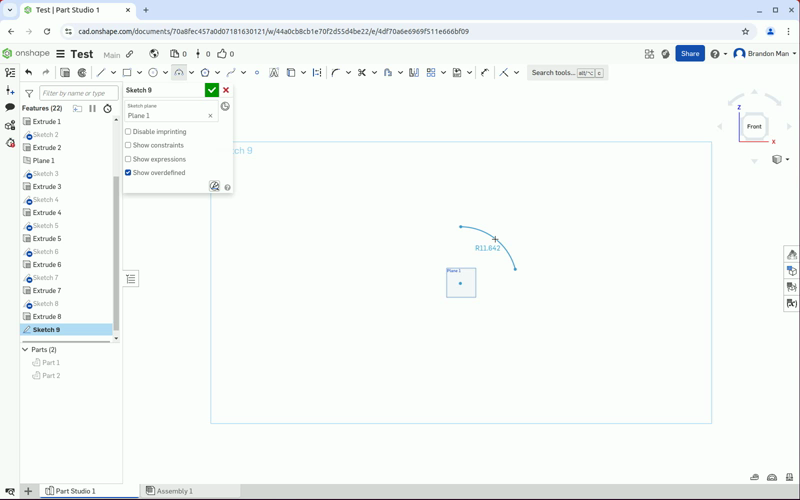
key_up(shift)
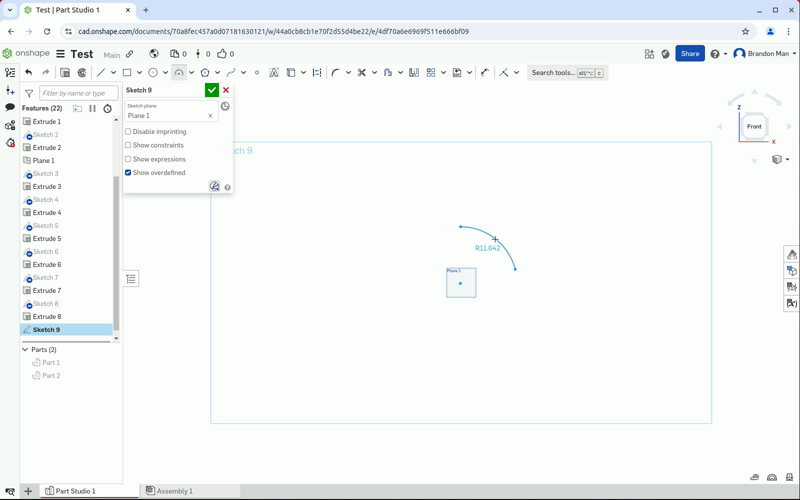
key(esc)
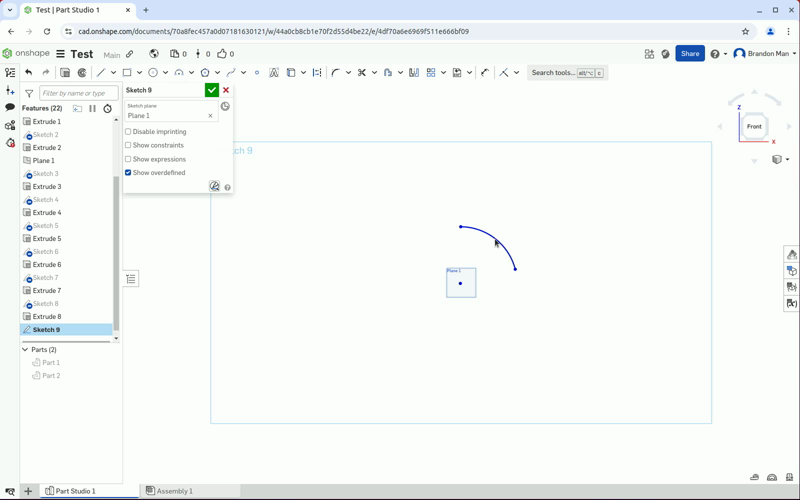
key(l)
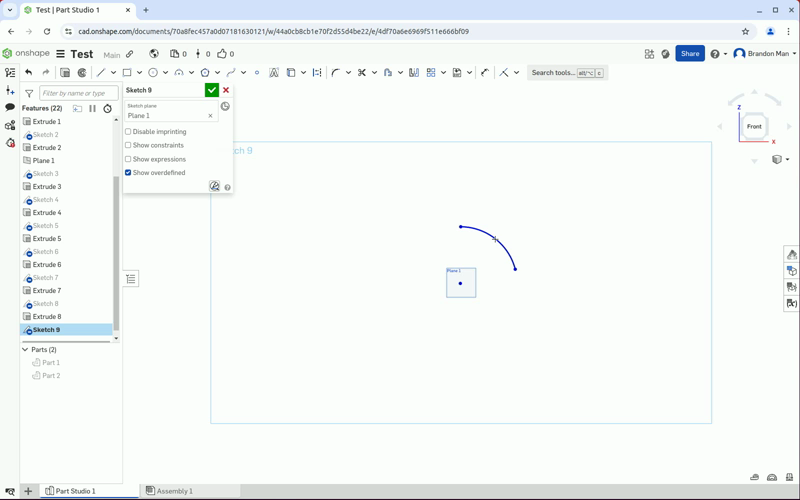
mouse_move(515, 269)
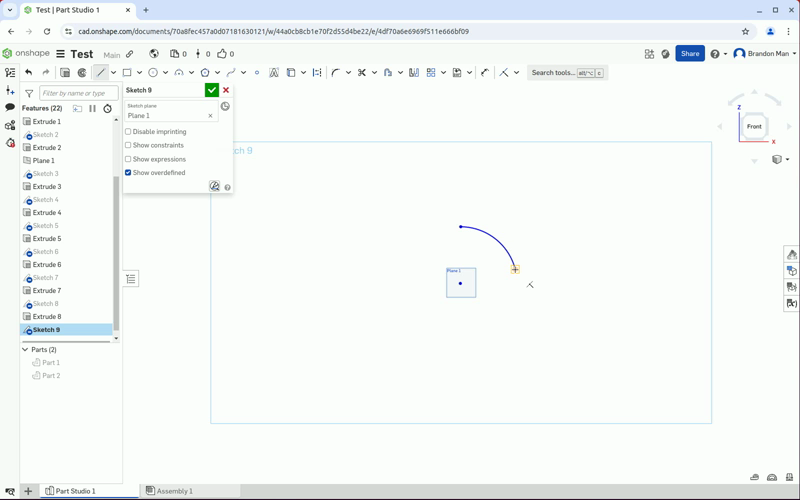
click(515, 269)
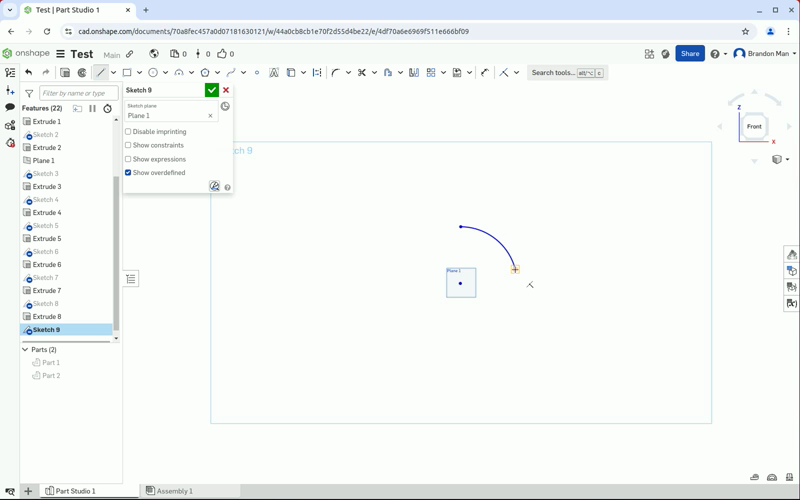
key_down(shift)
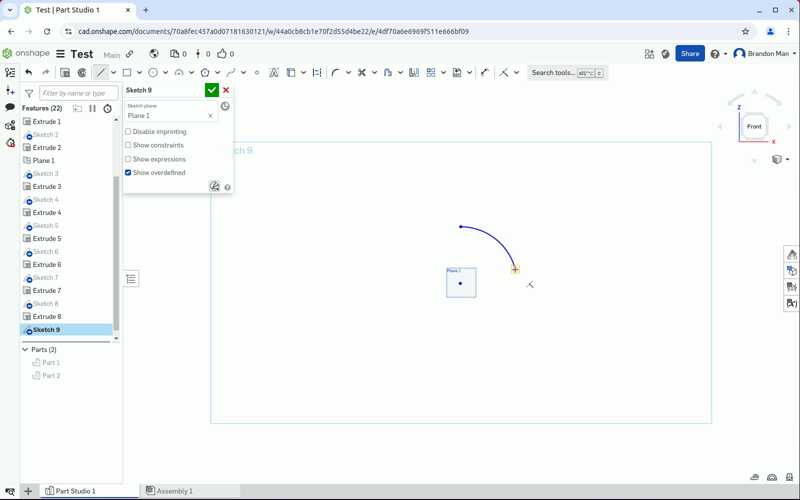
mouse_move(545, 269)
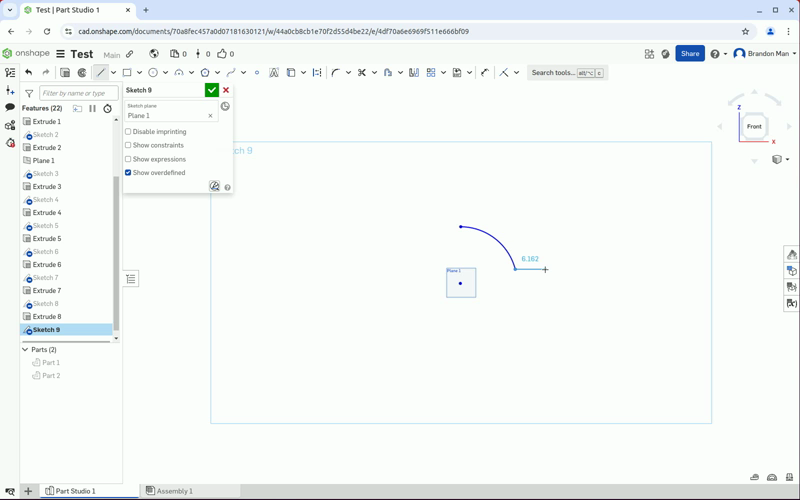
mouse_move(573, 269)
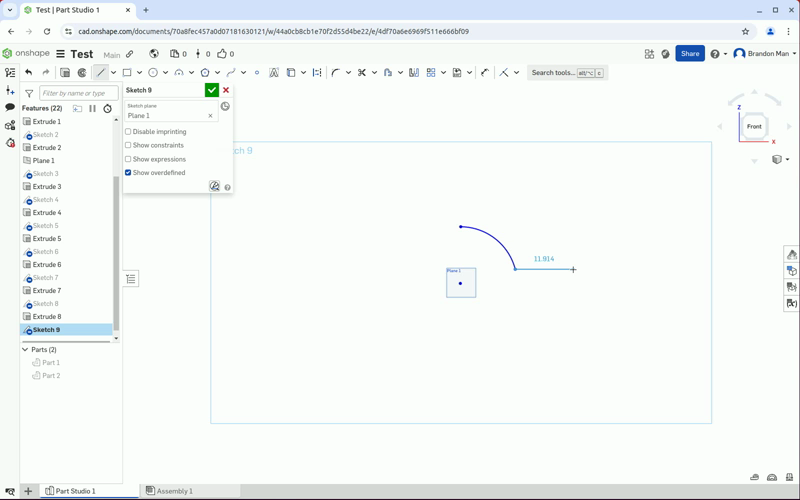
click(573, 269)
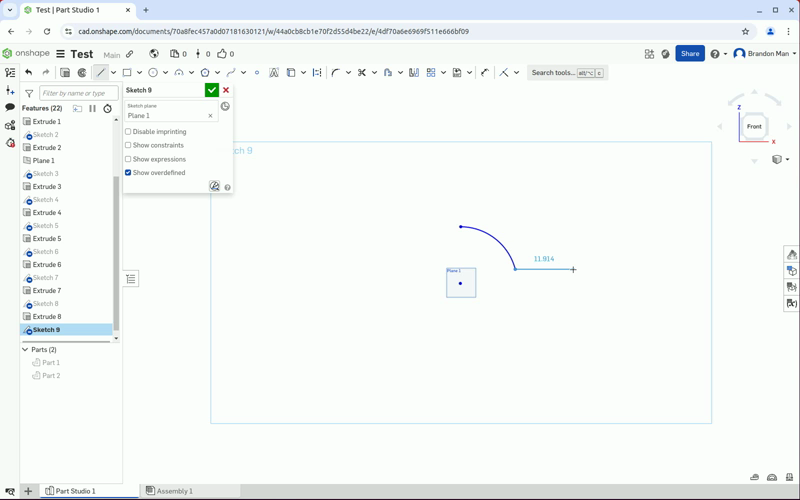
key_up(shift)
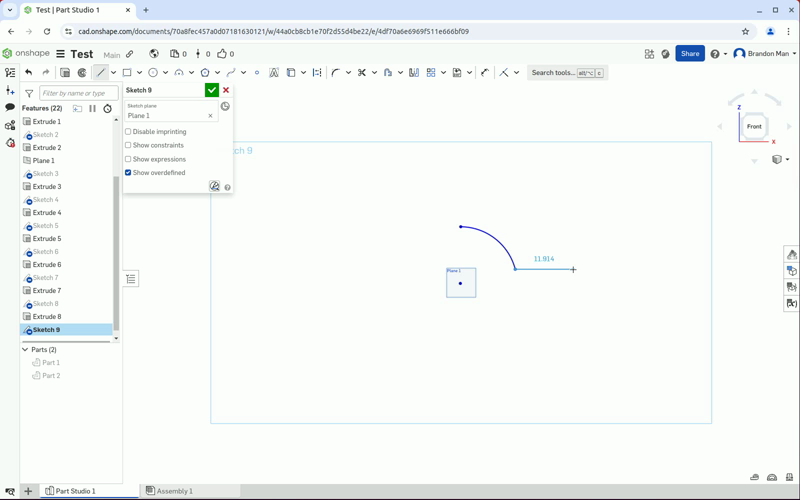
key_down(shift)
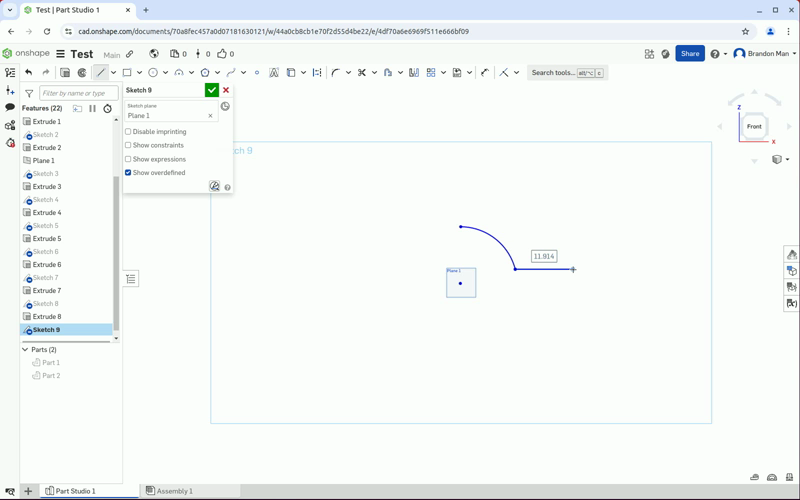
mouse_move(589, 269)
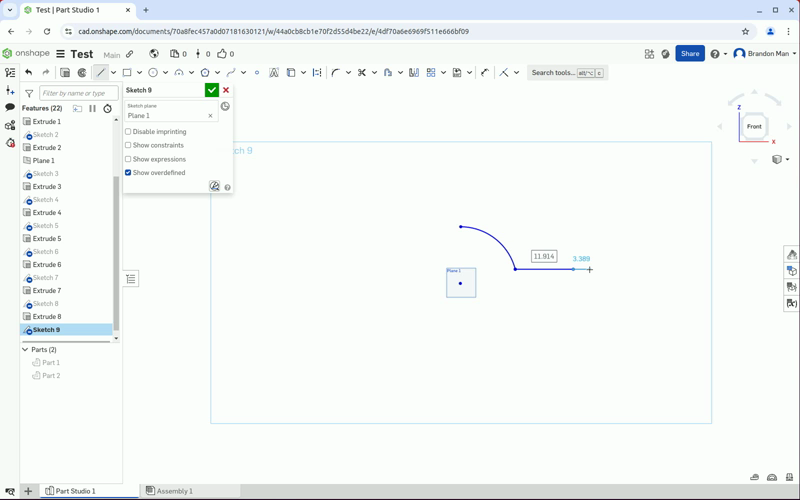
mouse_move(573, 255)
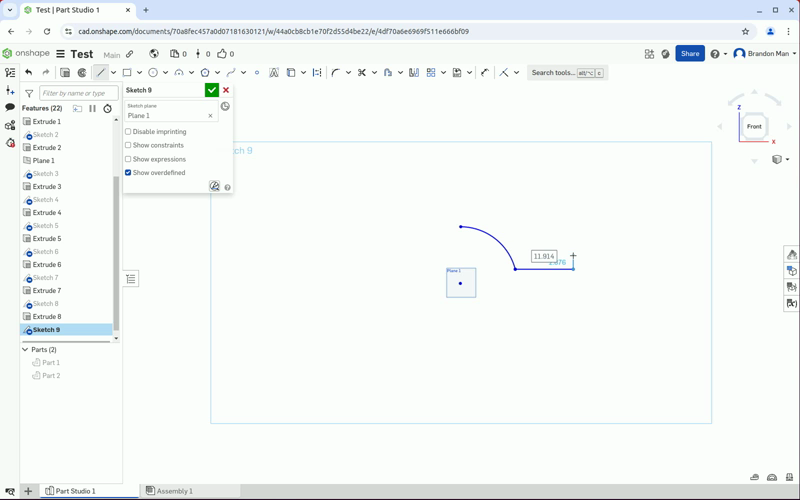
click(573, 255)
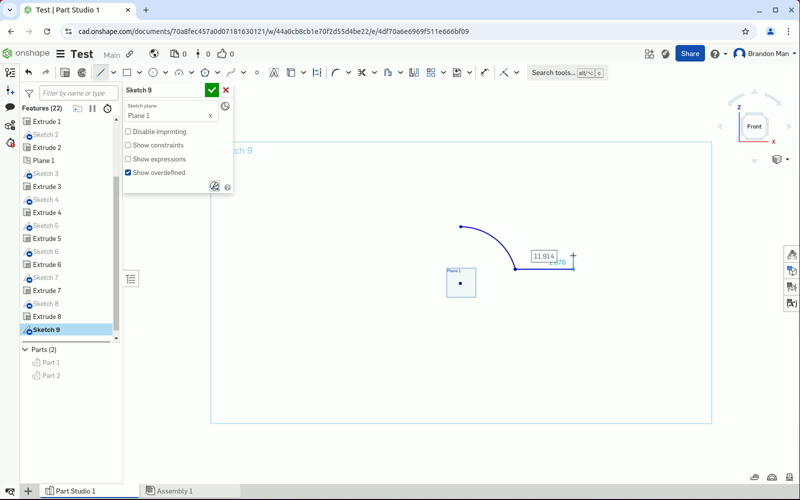
key_up(shift)
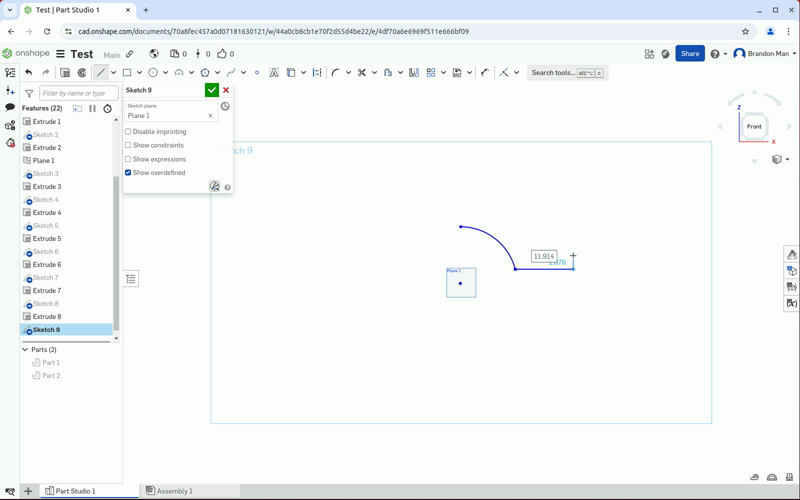
key_down(shift)
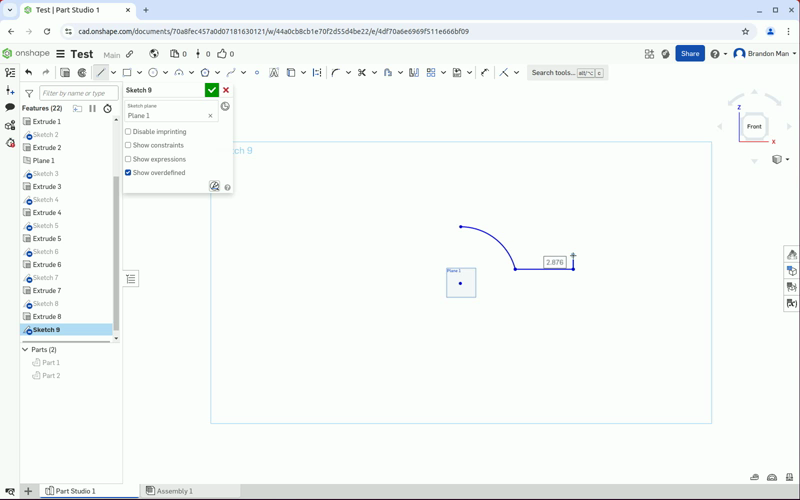
mouse_move(589, 255)
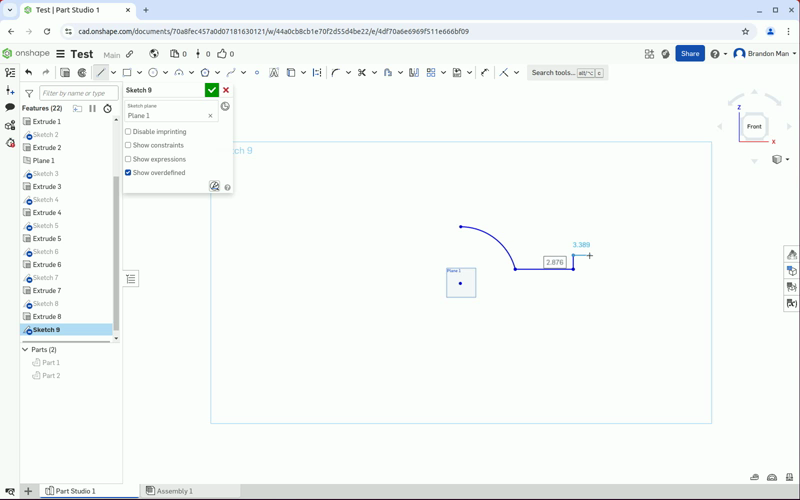
mouse_move(544, 226)
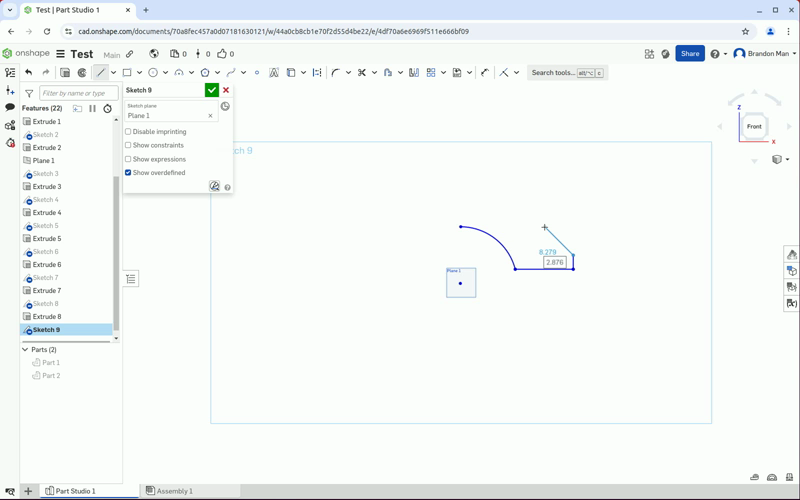
click(544, 226)
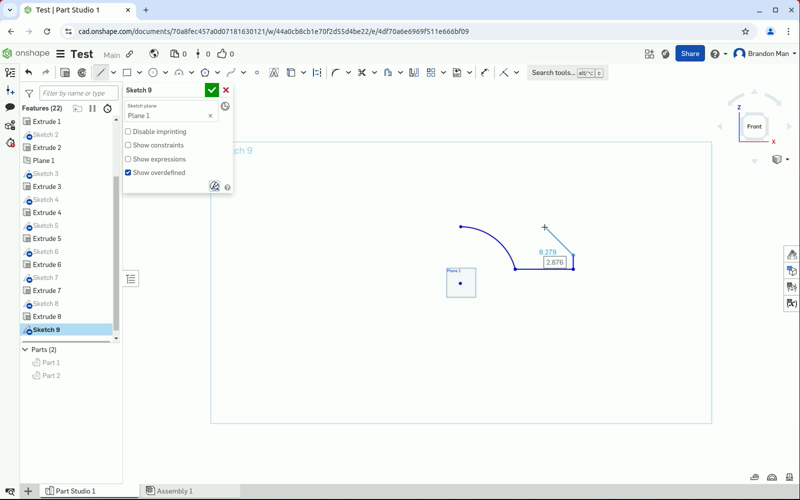
key_up(shift)
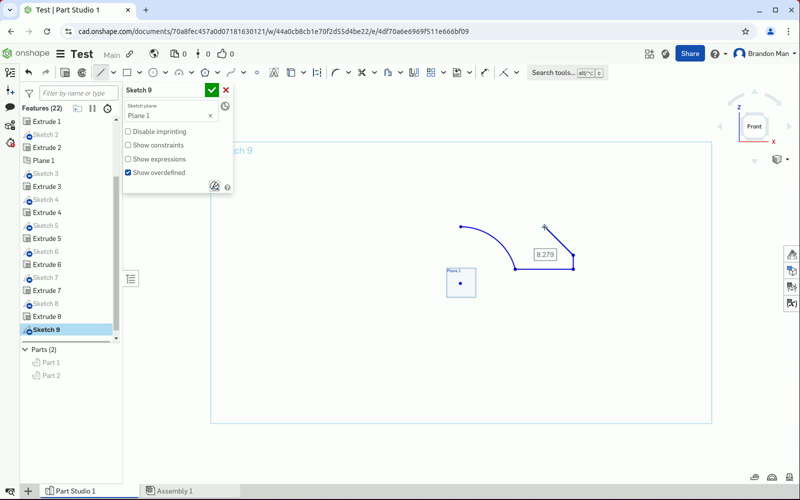
key_down(shift)
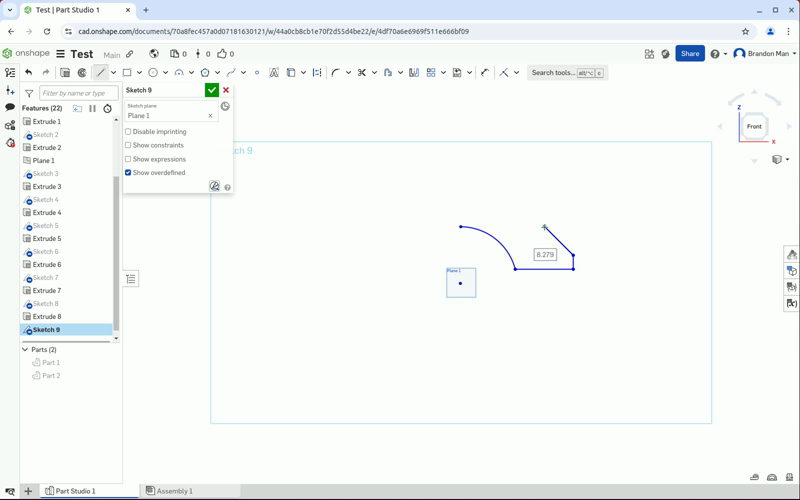
mouse_move(460, 226)
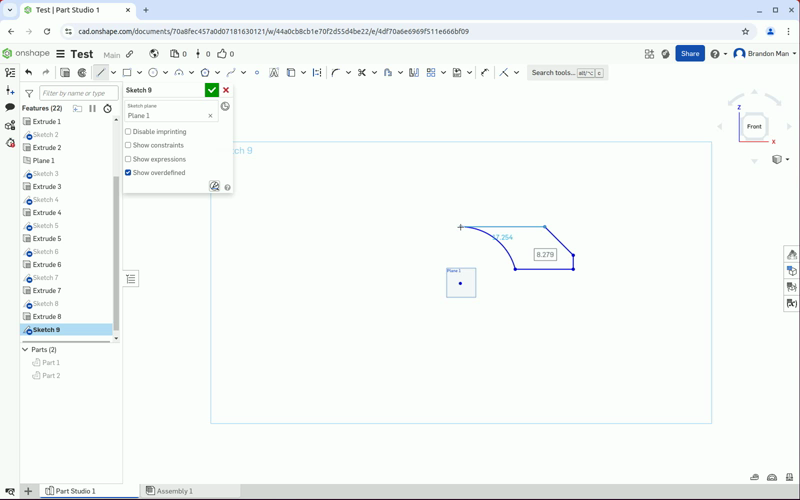
key_up(shift)
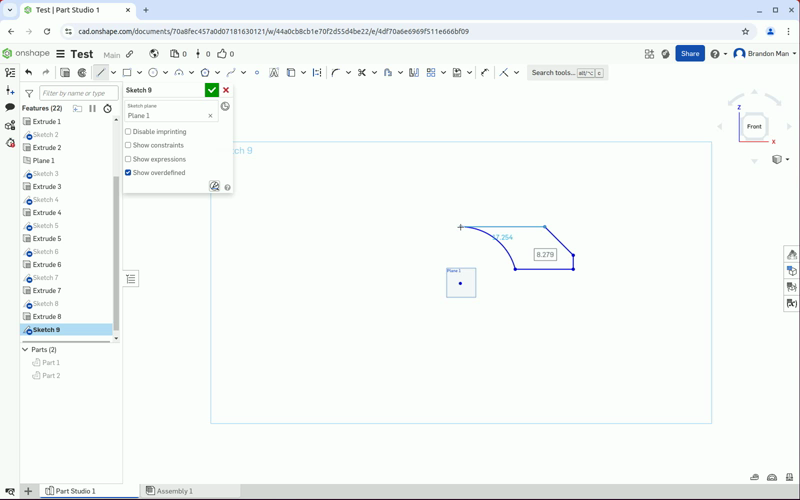
click(460, 226)
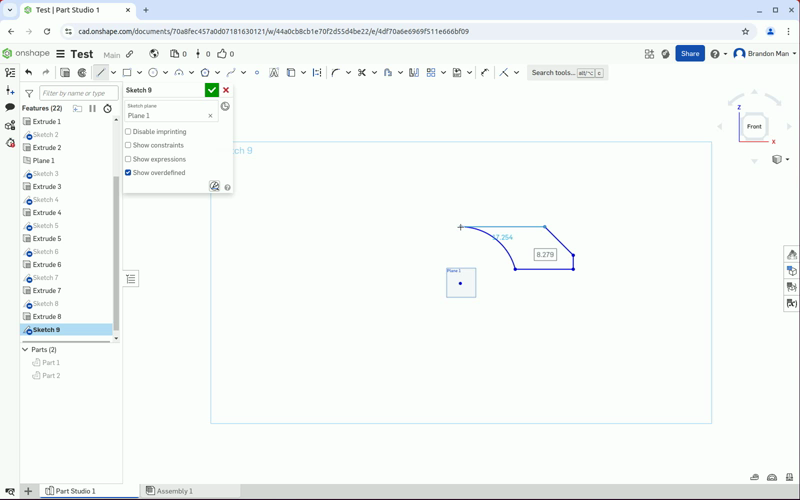
key(esc)
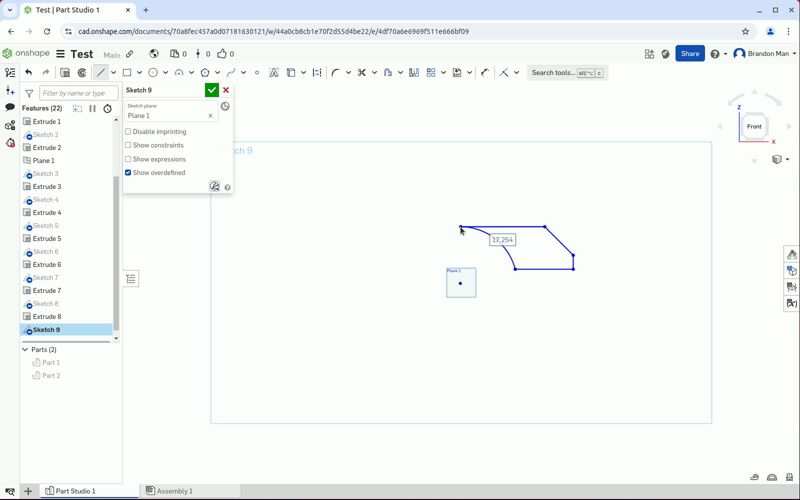
mouse_move(504, 230)
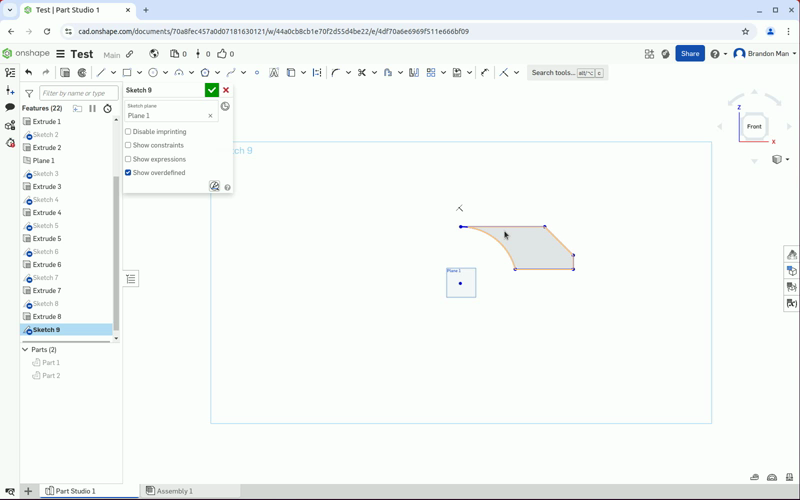
click(504, 230)
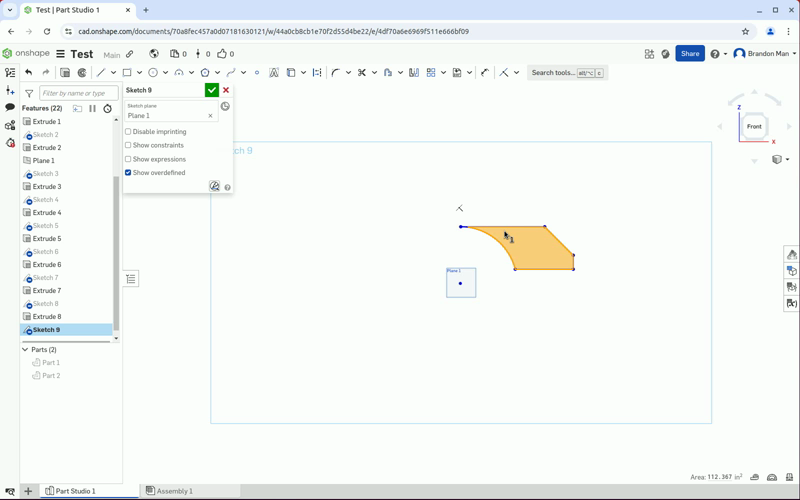
mouse_move(73, 352)
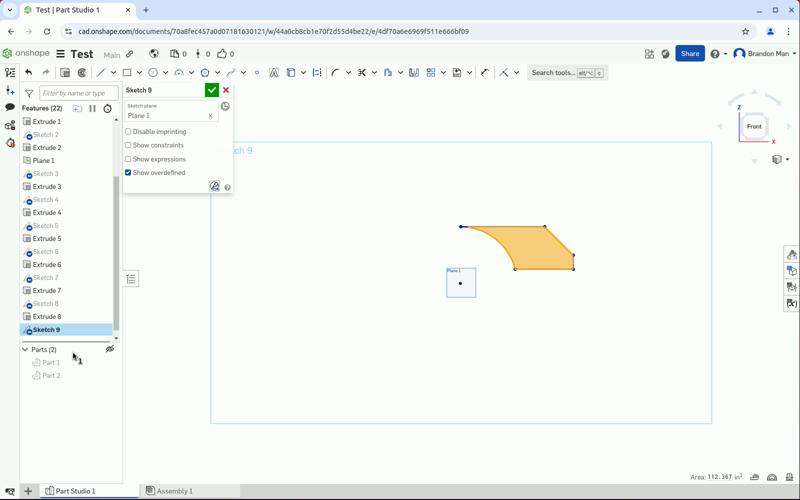
key(shift+y)
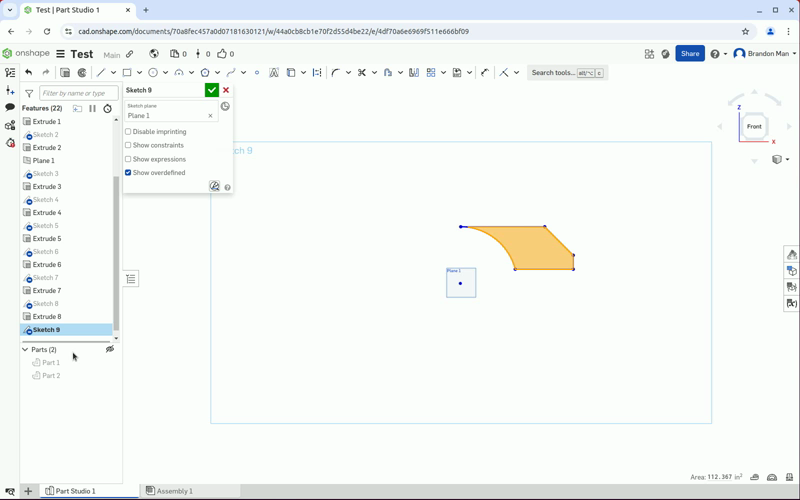
key(shift+e)
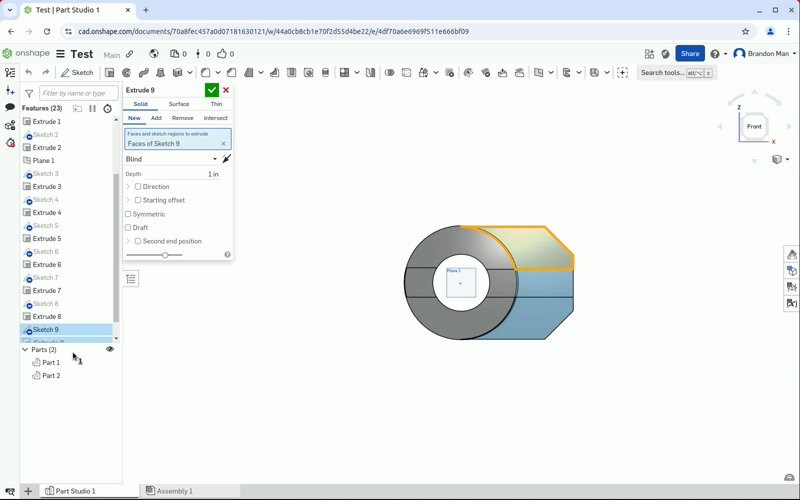
mouse_move(143, 106)
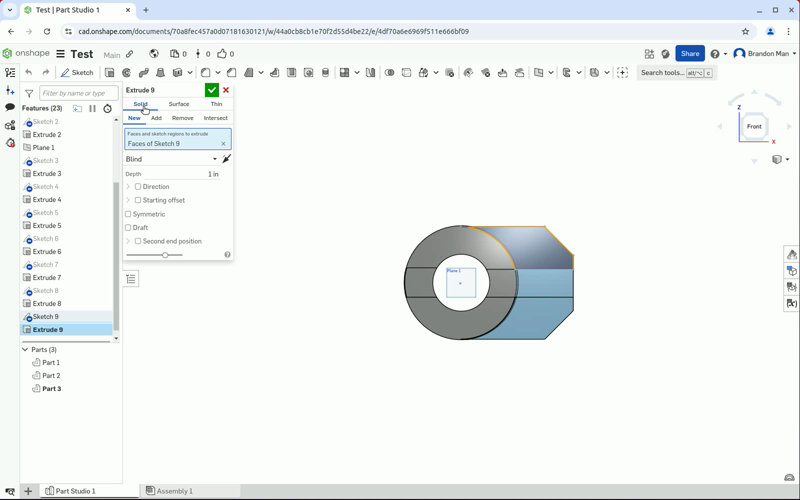
click(143, 106)
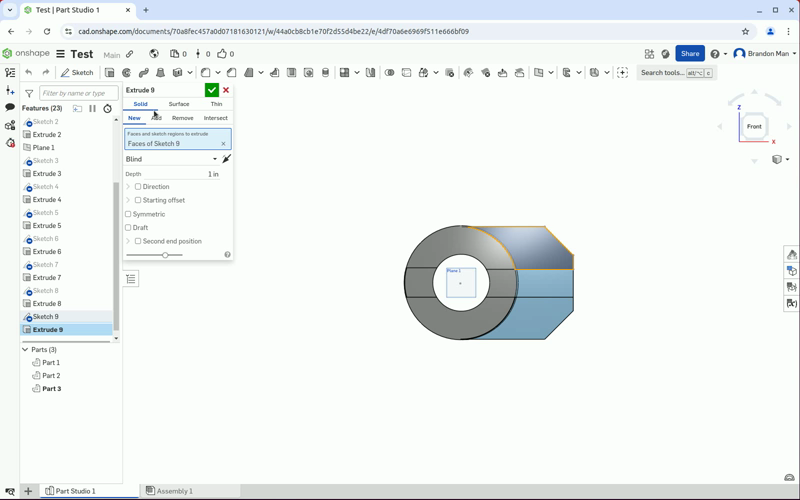
mouse_move(186, 120)
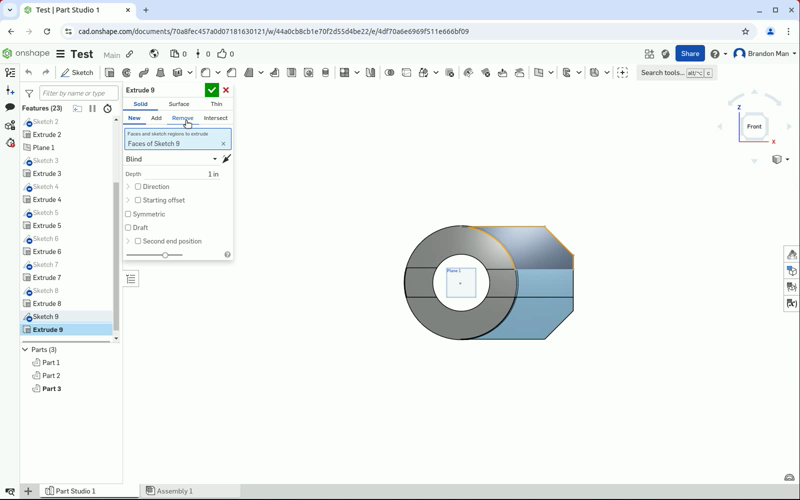
click(186, 120)
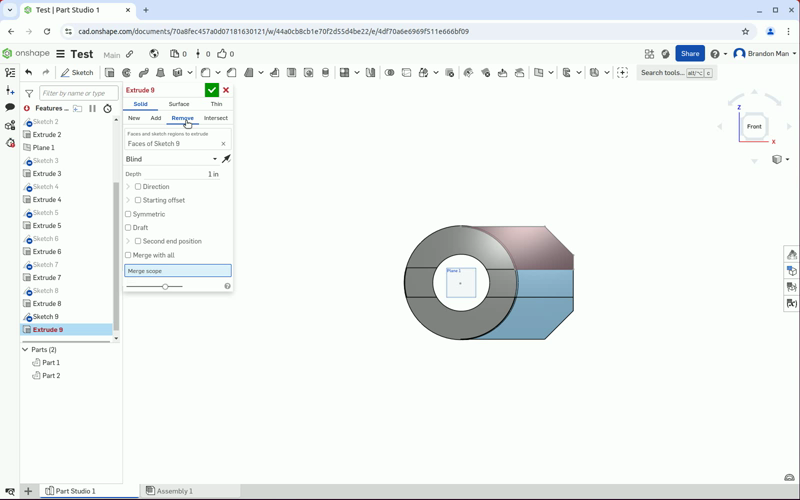
key(tab, 4)
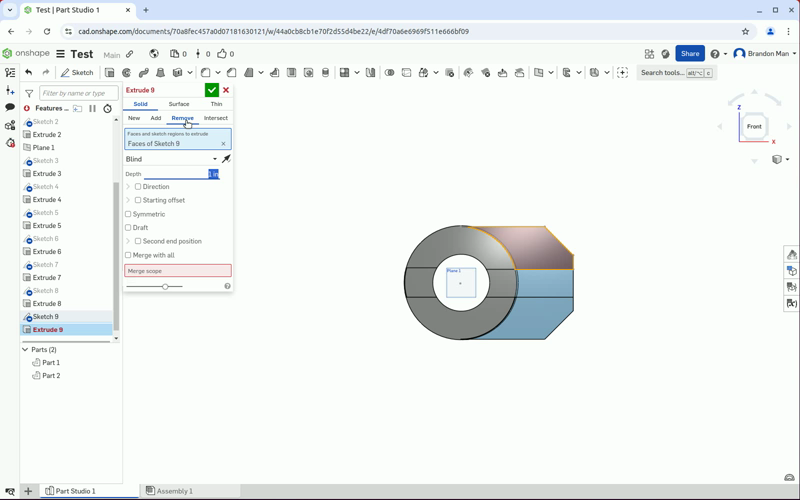
text(5.777)
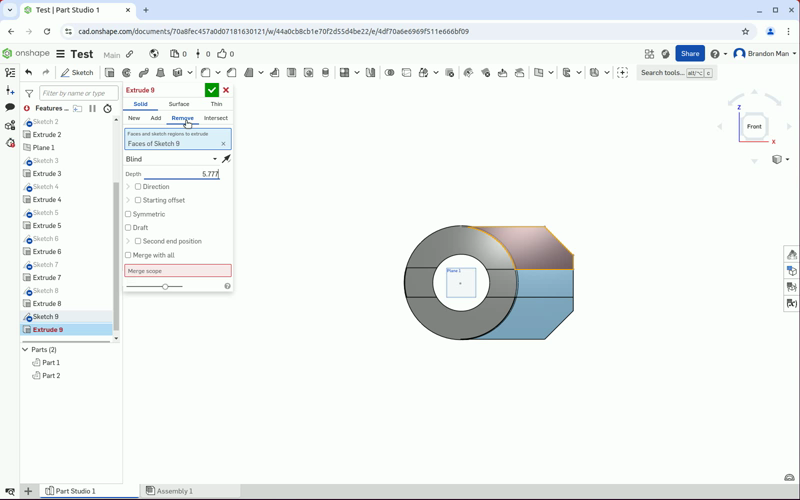
key(tab, 6)
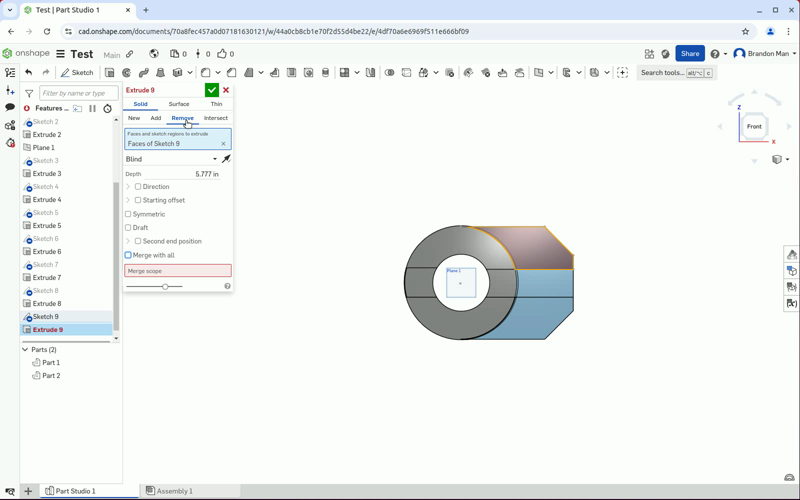
key(space)
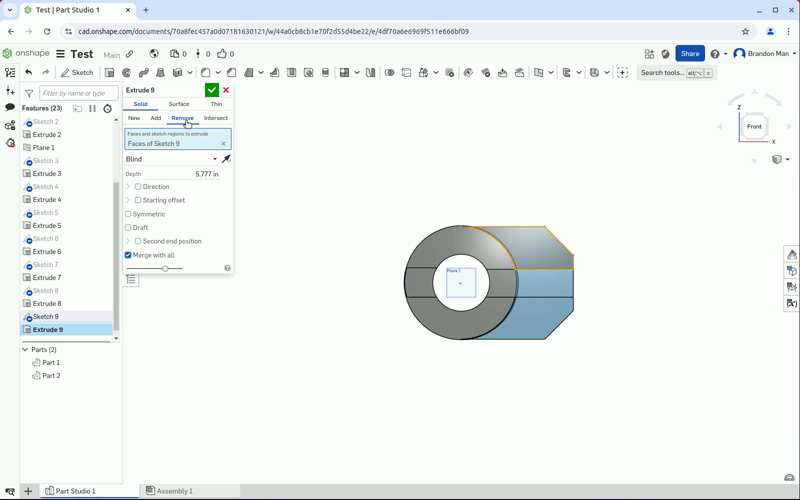
key(enter)
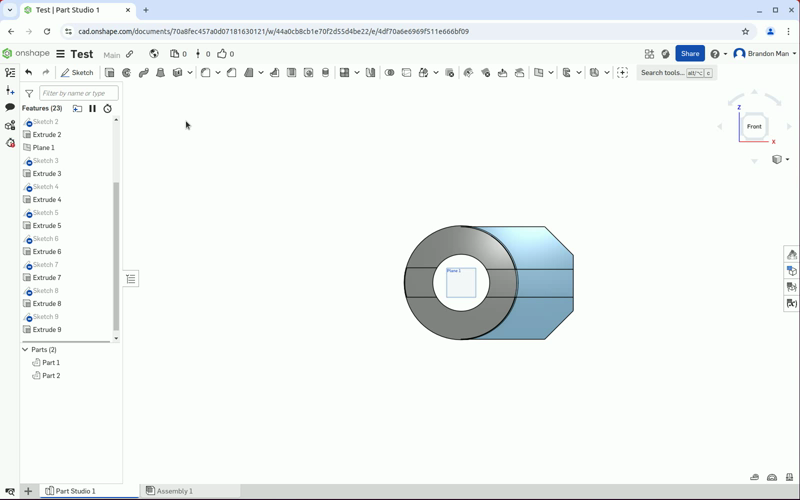
key(shift+h)
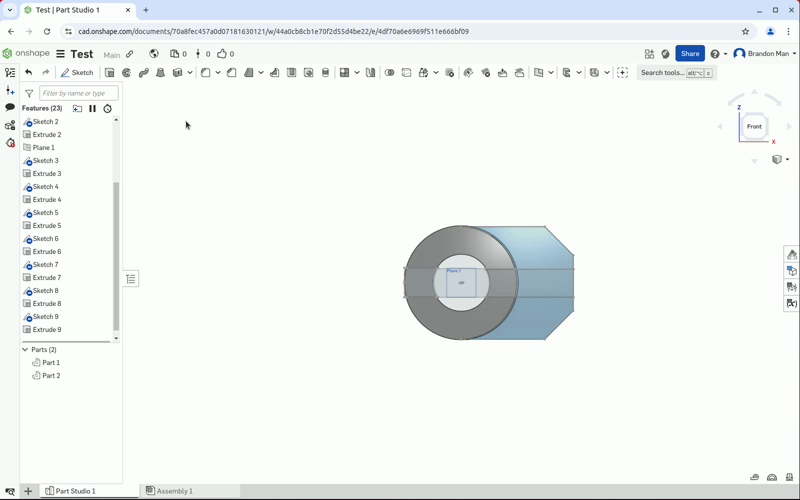
key(shift+h)
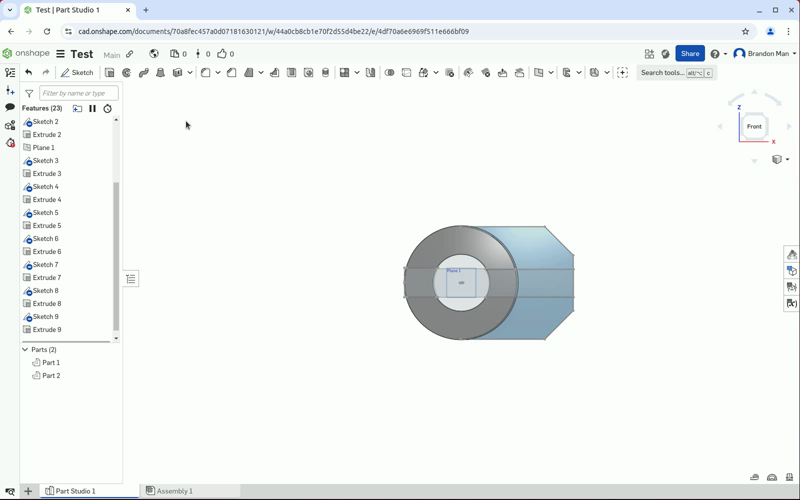
key(shift+7)
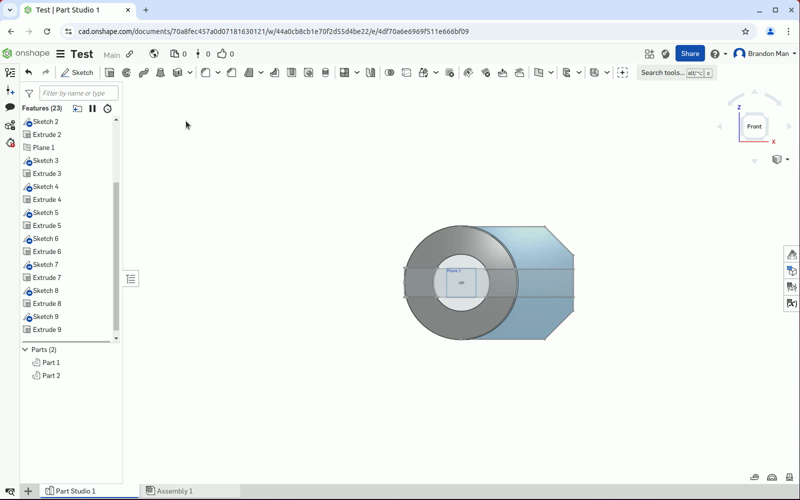
key(left, 2)
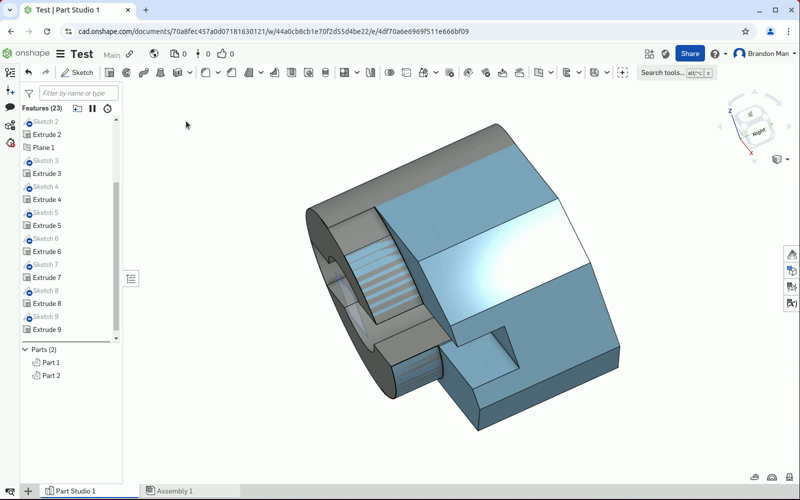
key(down, 2)
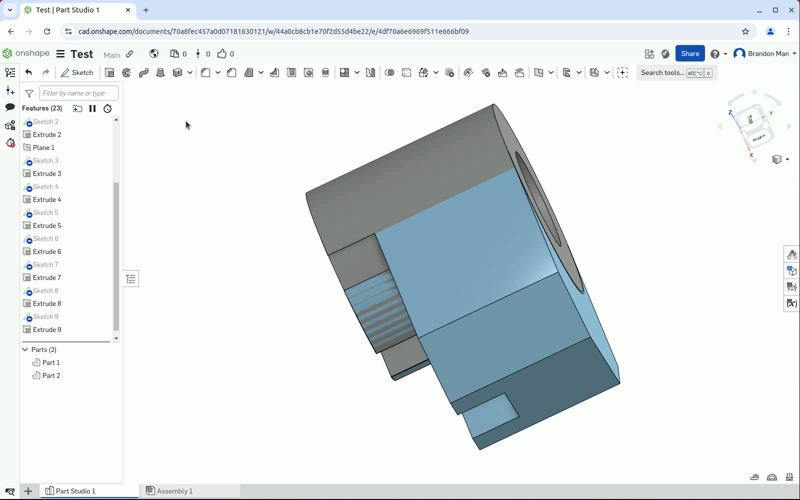
key(up, 2)
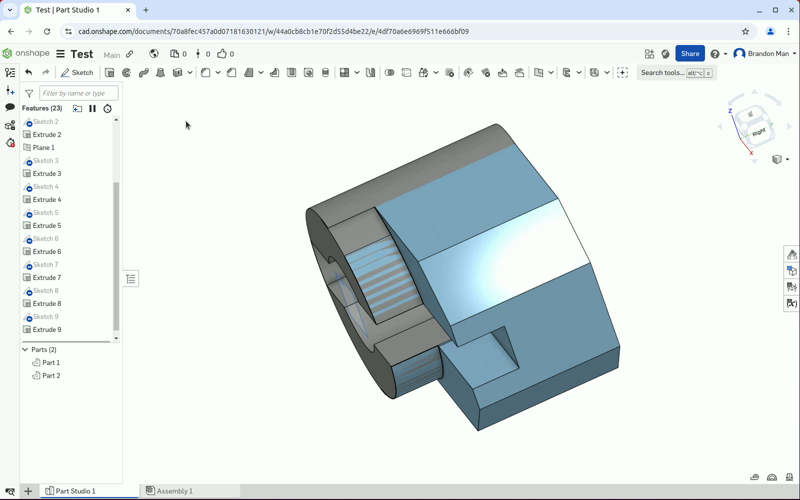
key(right, 2)
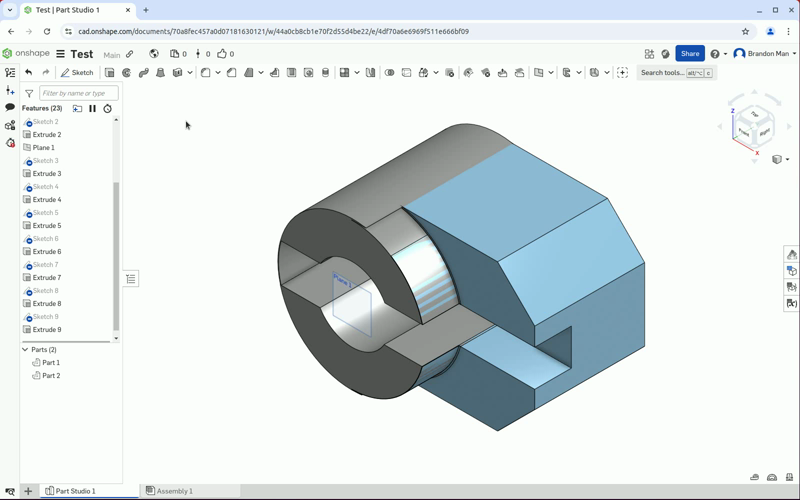
mouse_move(69, 98)
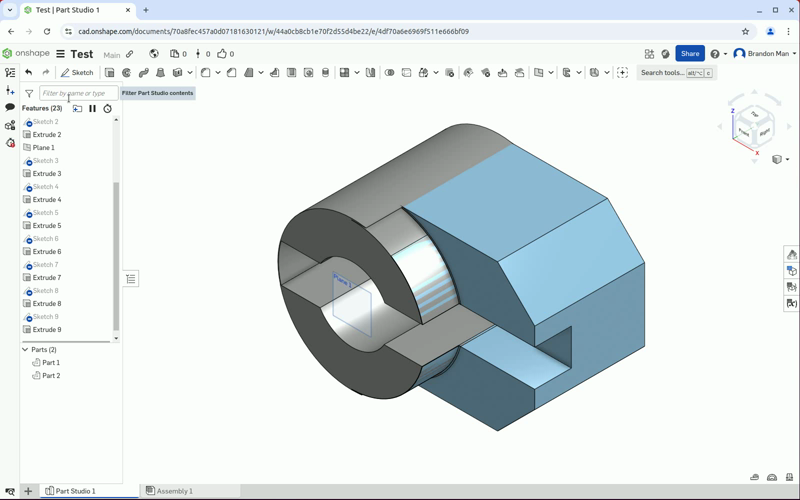
click(69, 98)